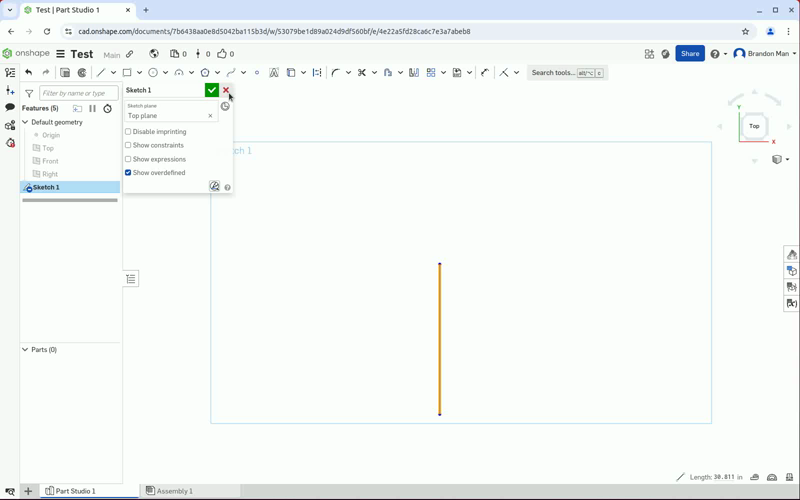
key(shift+h)
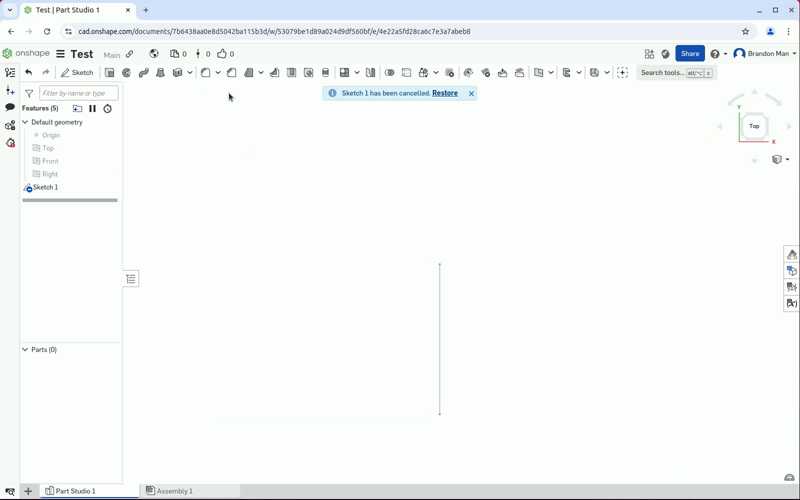
key(shift+s)
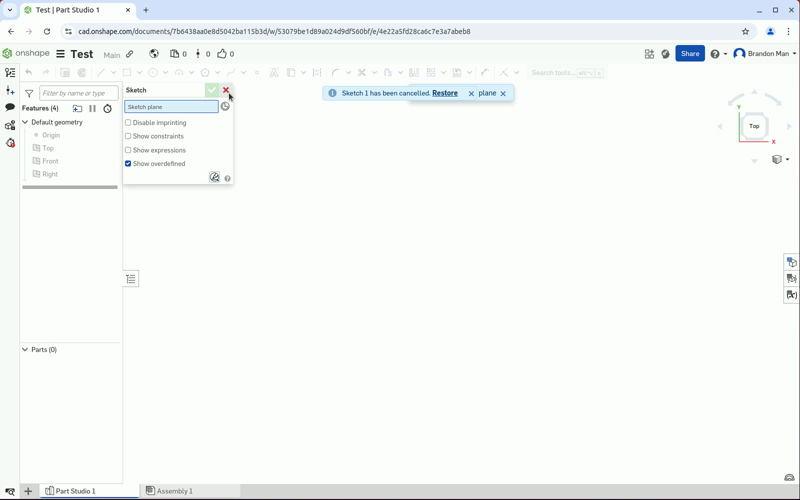
mouse_move(73, 150)
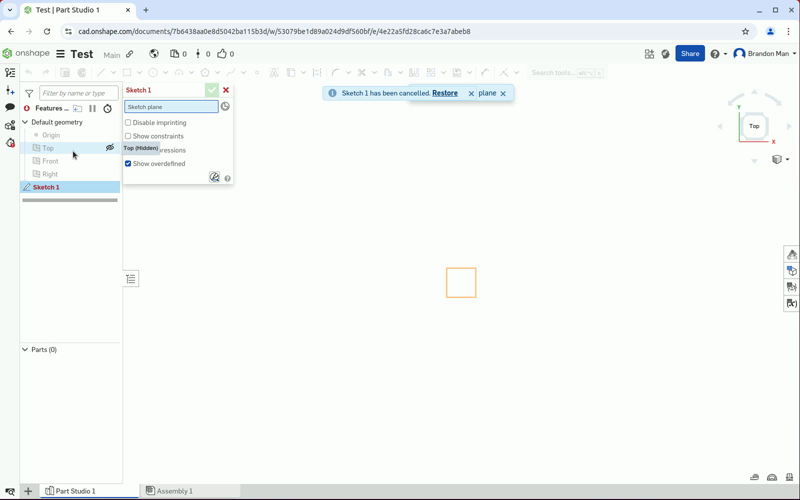
click(73, 150)
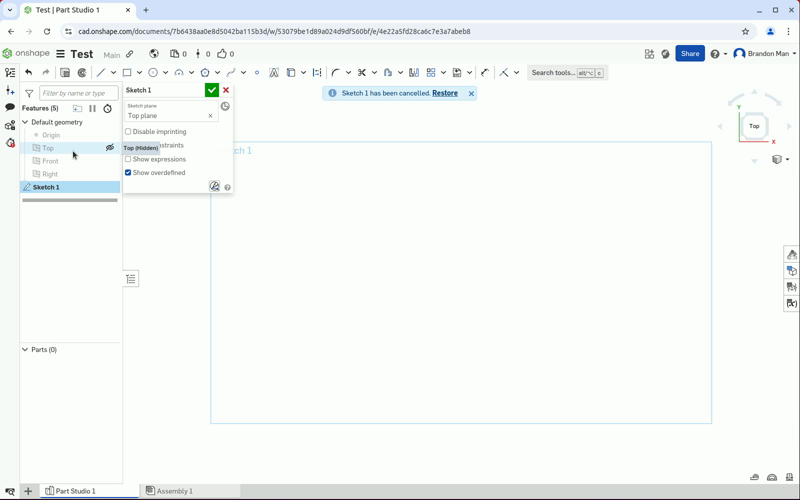
mouse_move(73, 352)
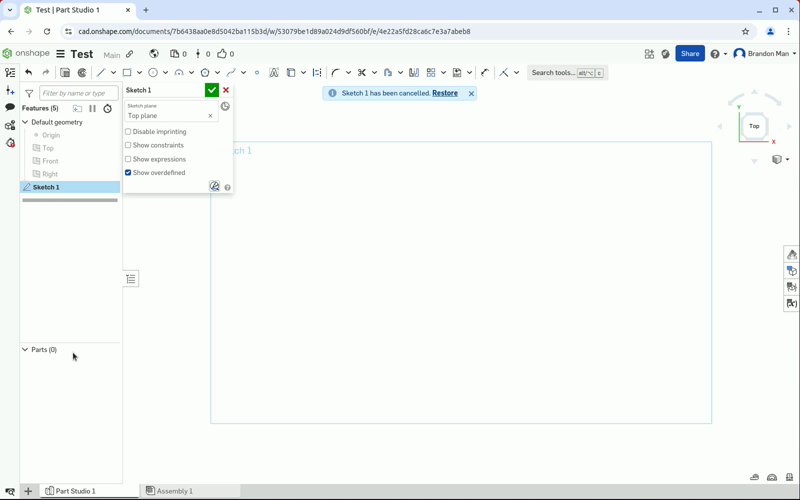
key(y)
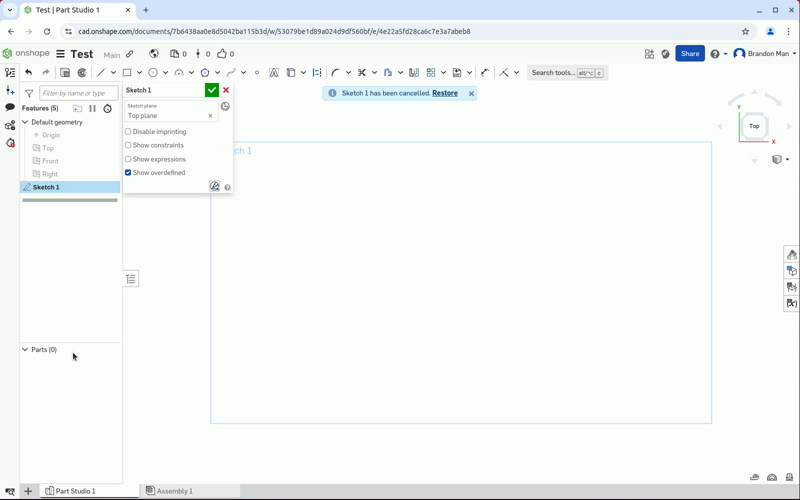
key(a)
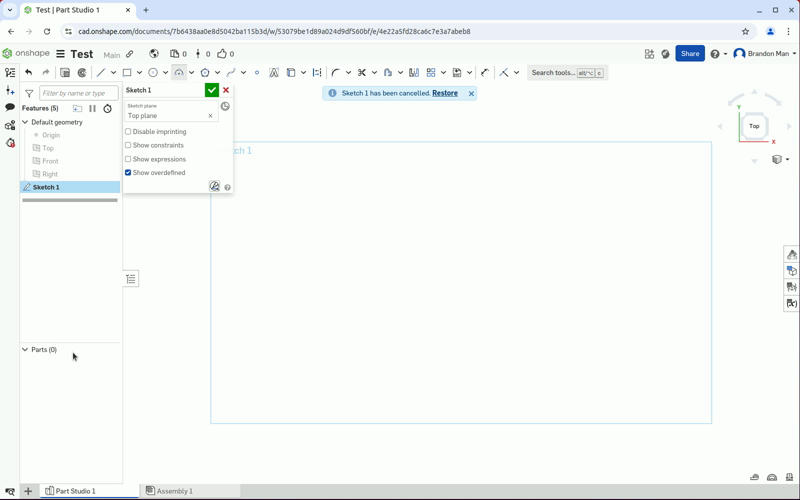
key_down(shift)
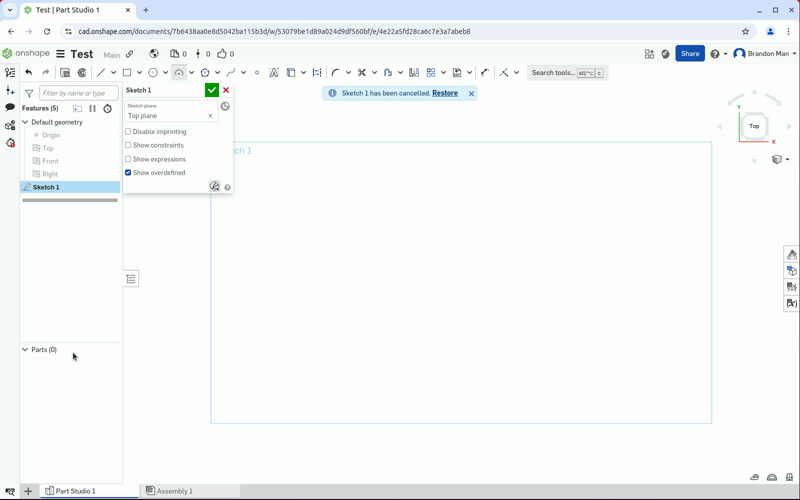
mouse_move(458, 284)
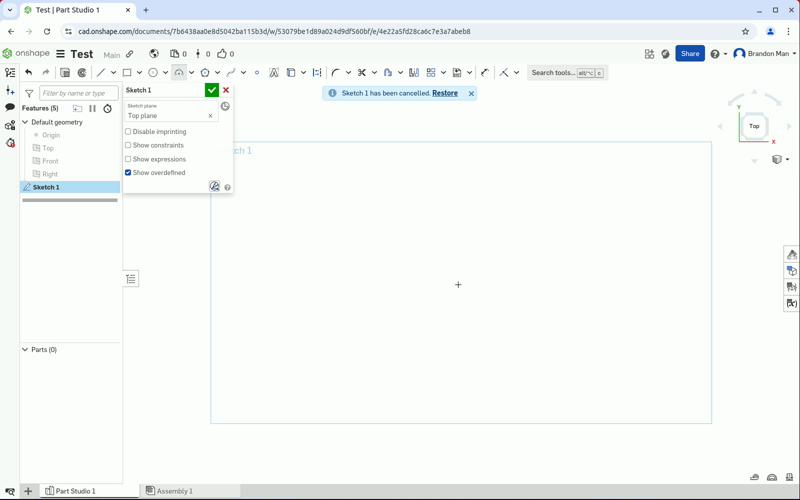
click(458, 284)
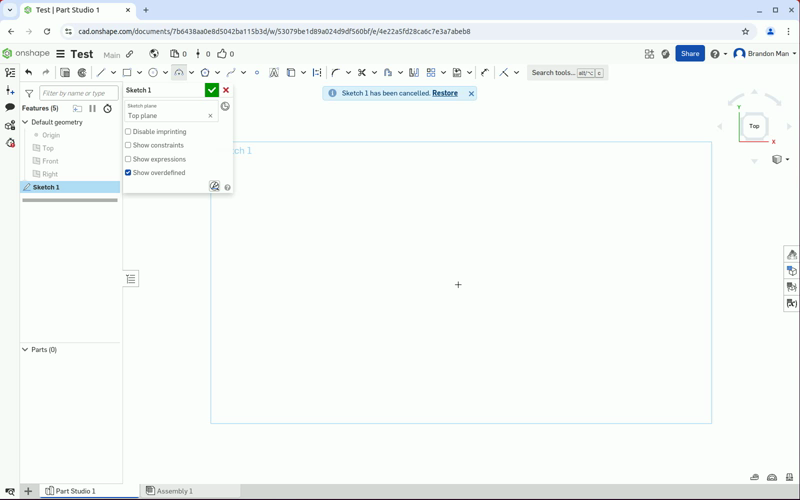
key_up(shift)
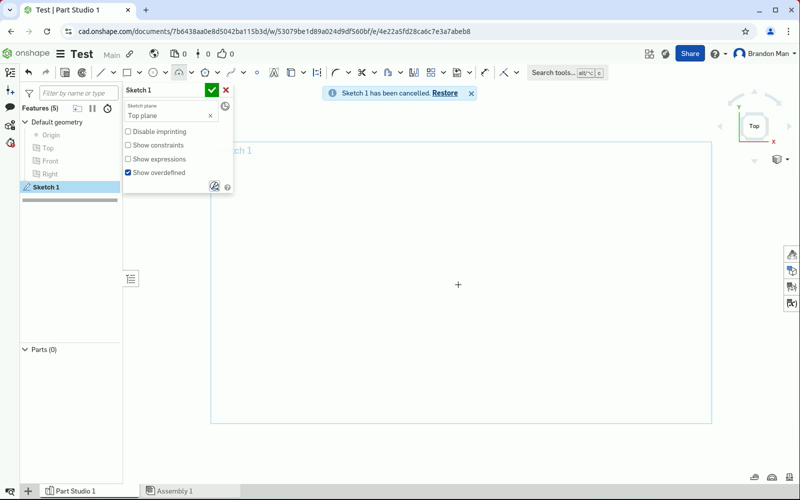
key_down(shift)
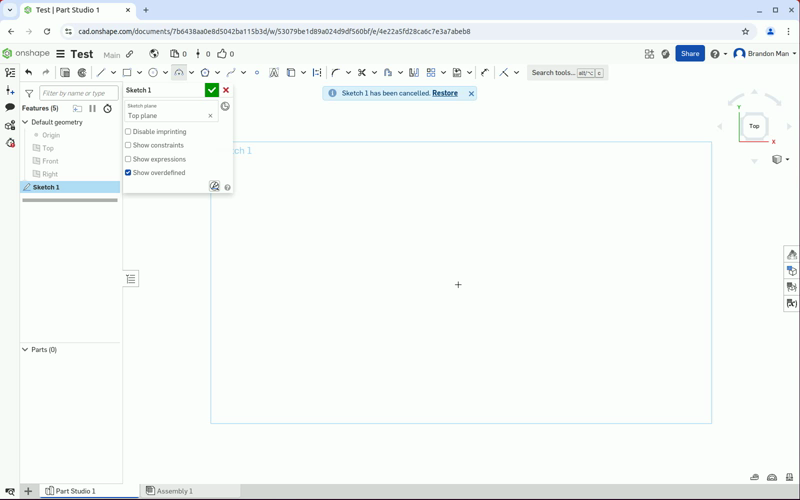
mouse_move(459, 285)
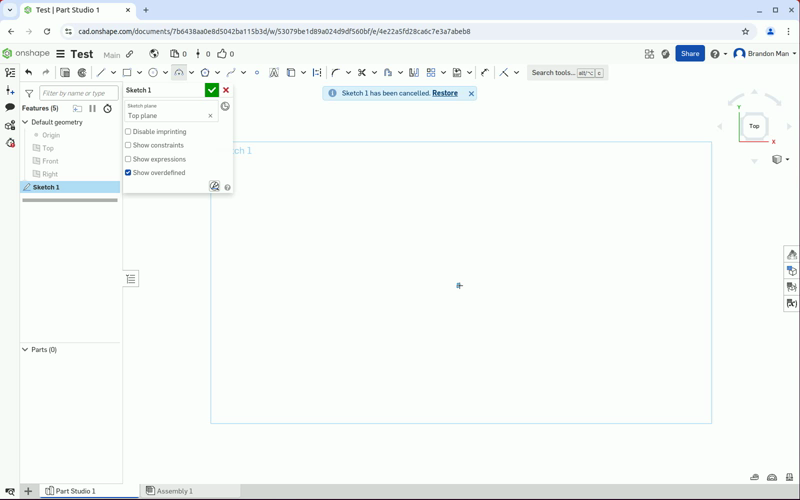
scroll(6)
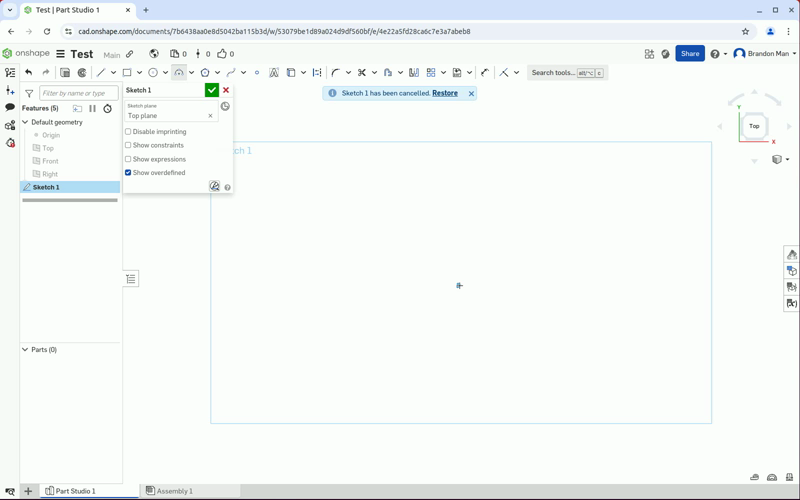
scroll(6)
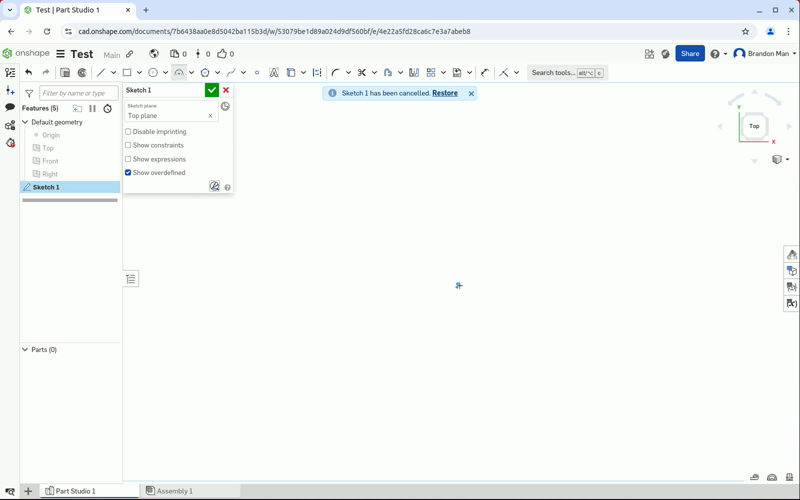
scroll(6)
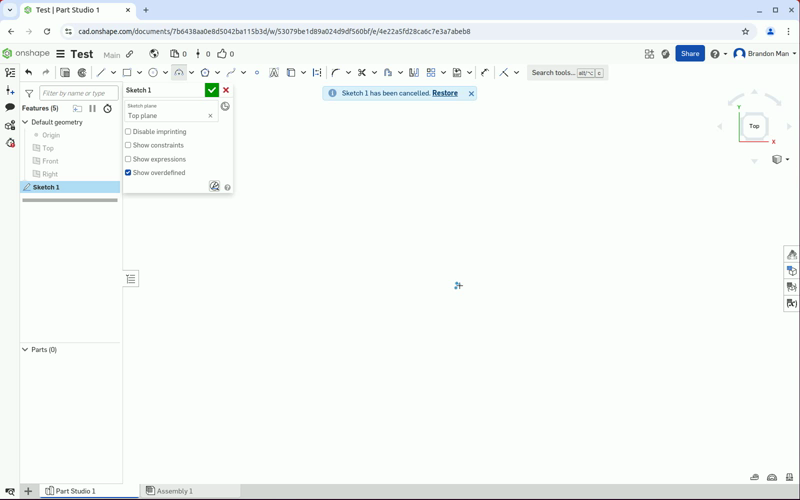
scroll(6)
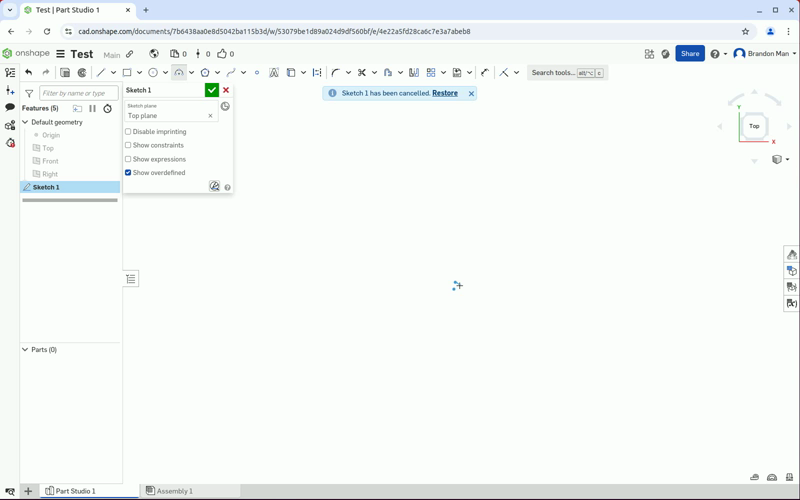
scroll(6)
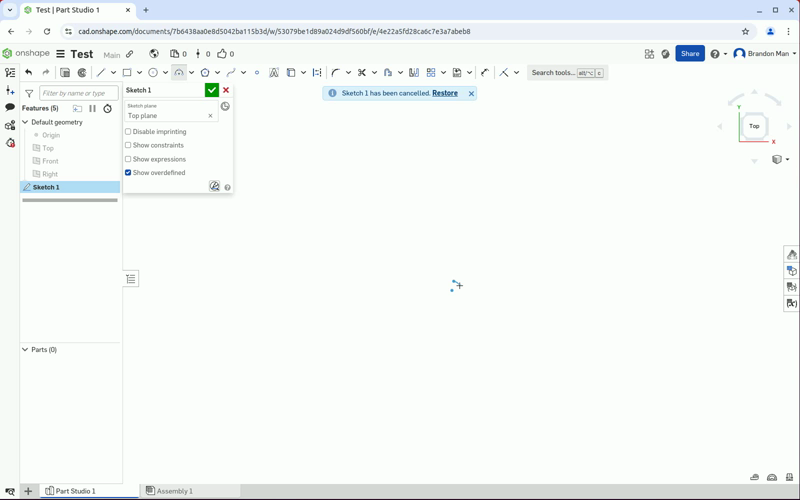
scroll(6)
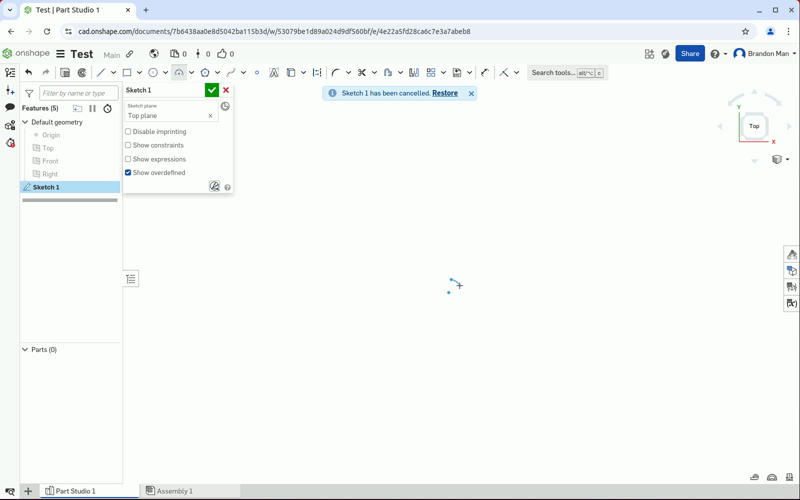
scroll(6)
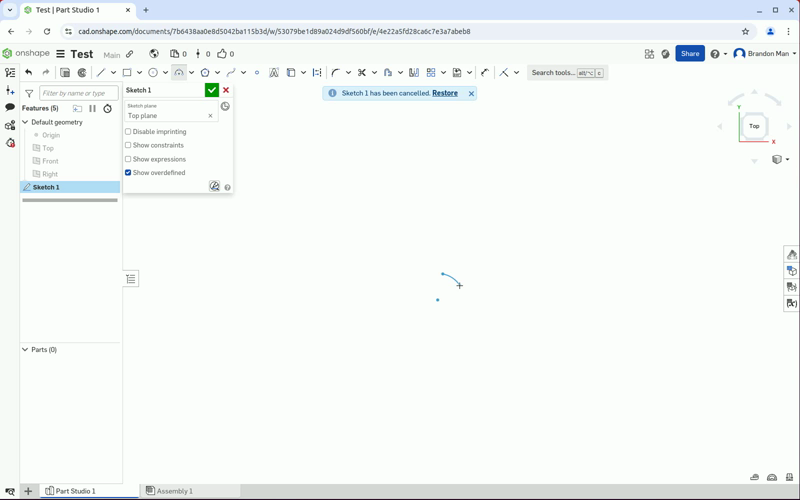
click(459, 285)
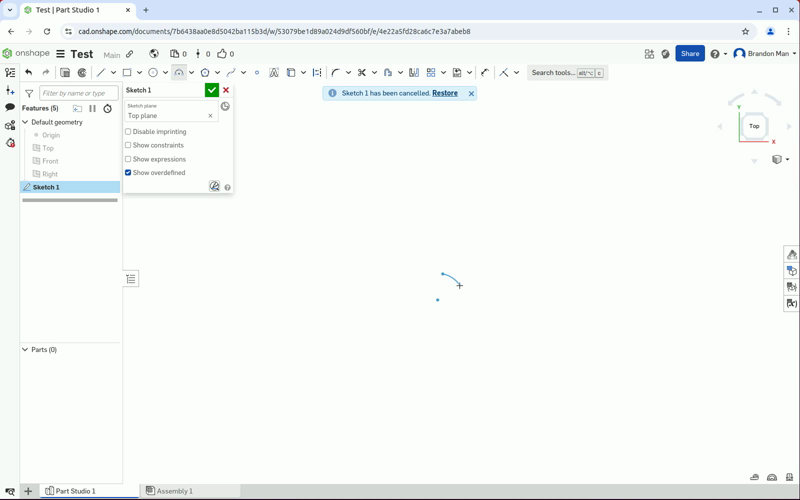
scroll(-6)
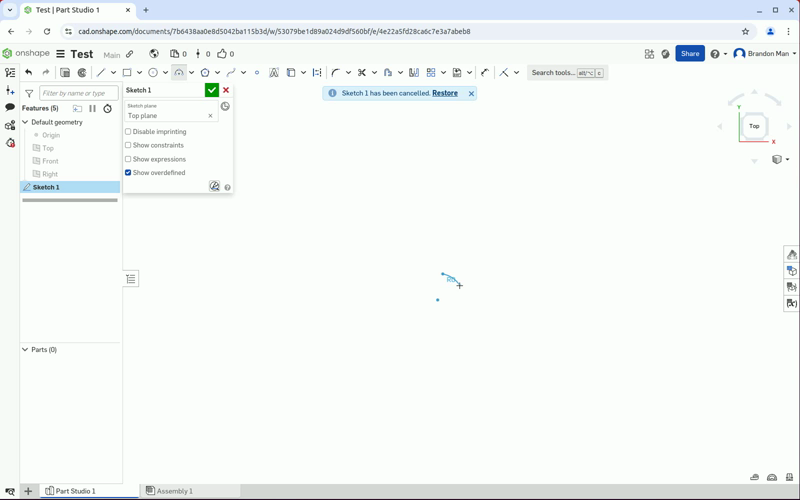
scroll(-6)
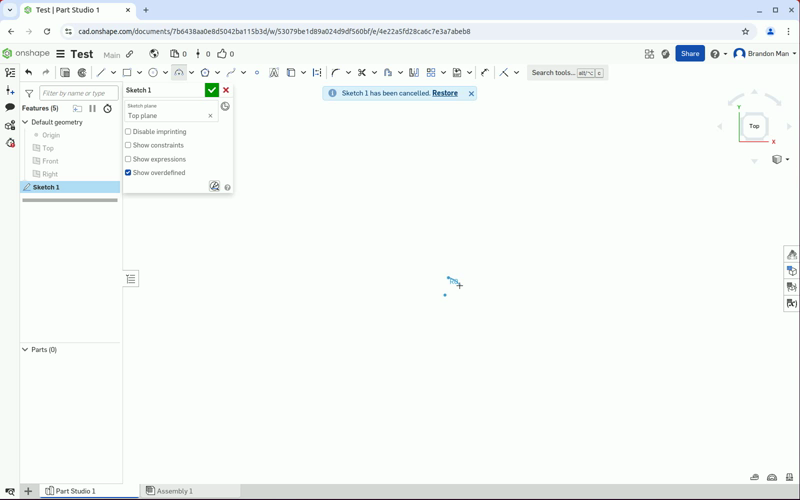
scroll(-6)
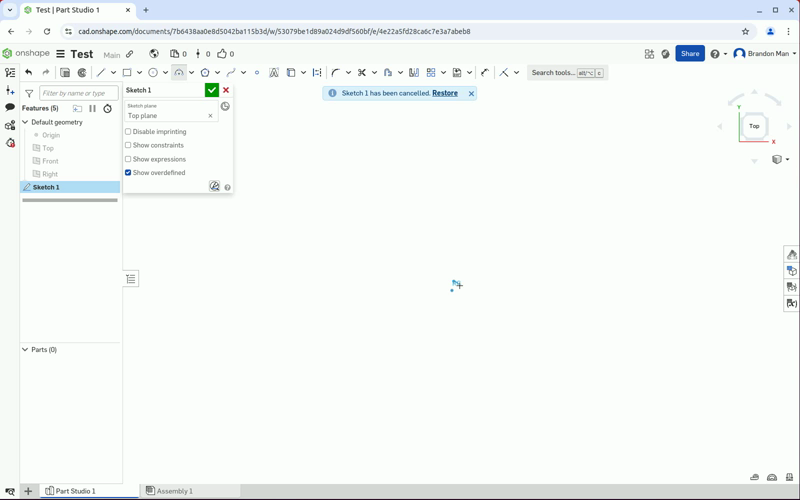
scroll(-6)
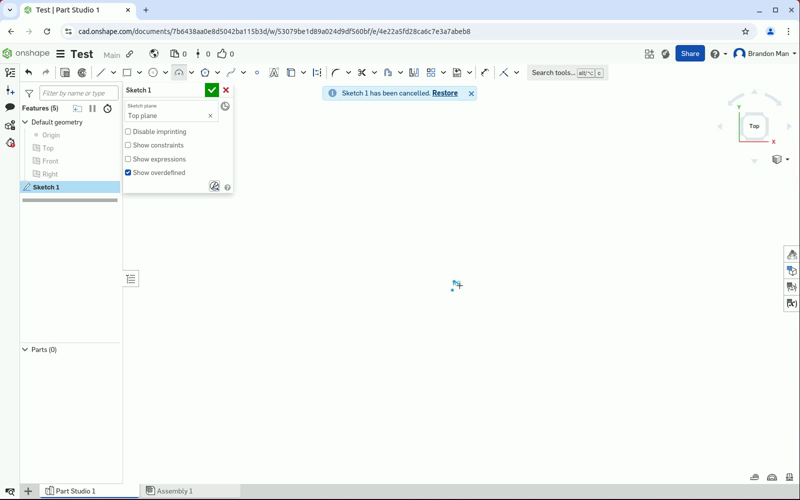
scroll(-6)
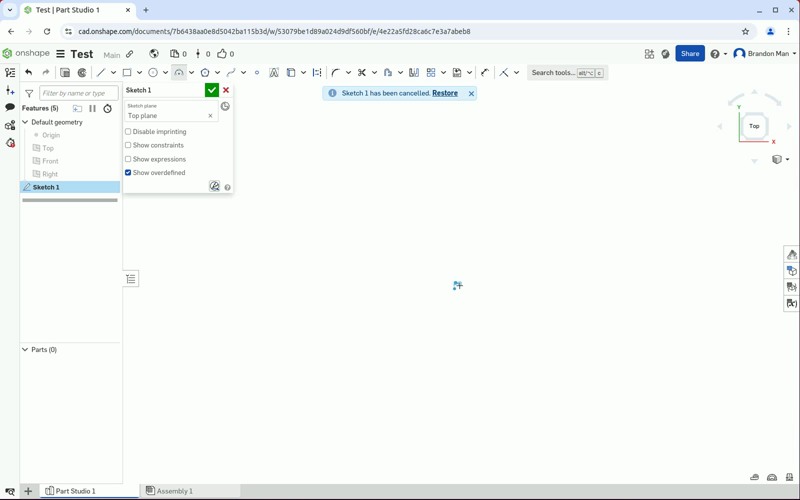
scroll(-6)
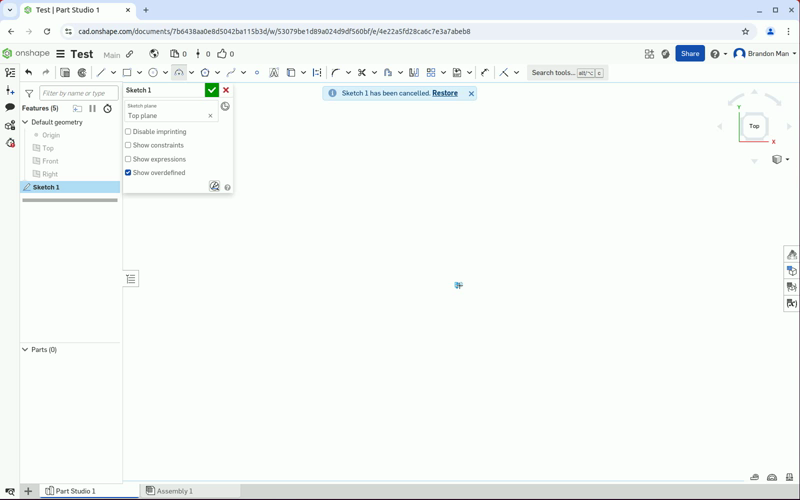
scroll(-6)
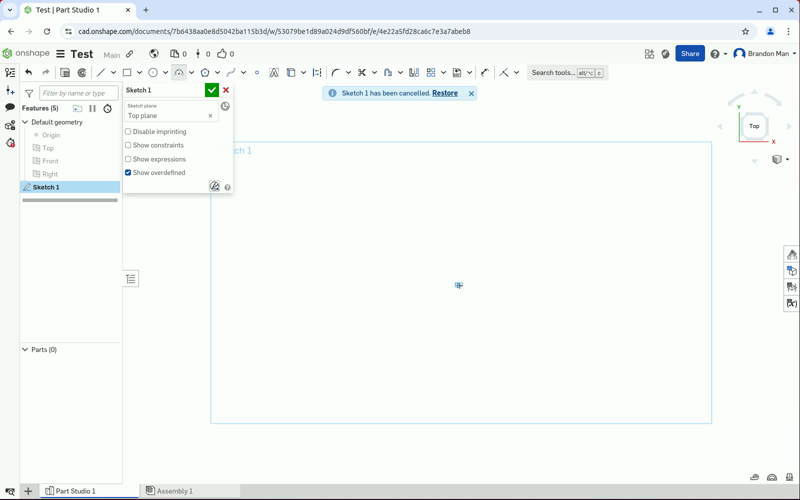
mouse_move(458, 285)
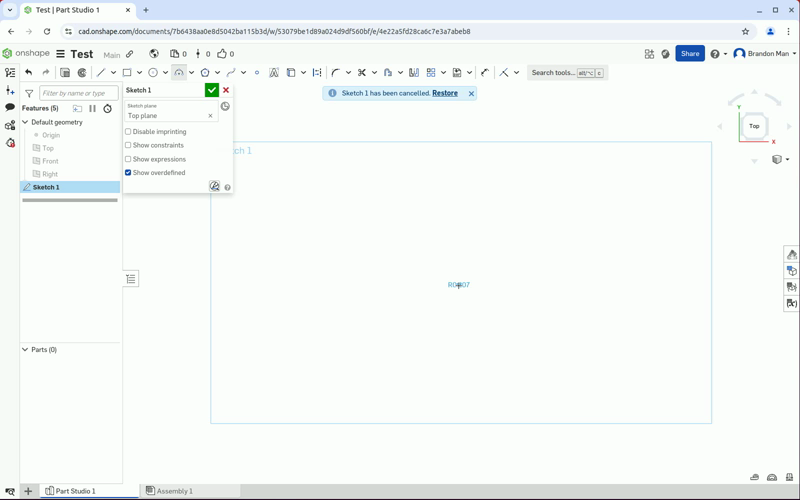
scroll(6)
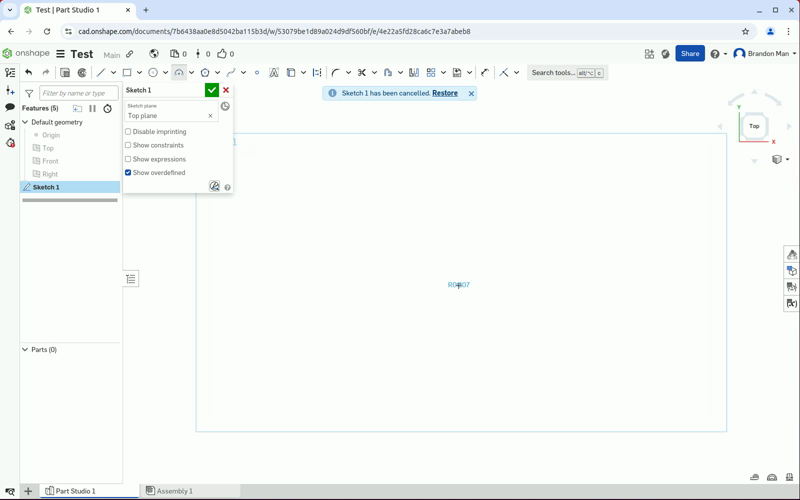
scroll(6)
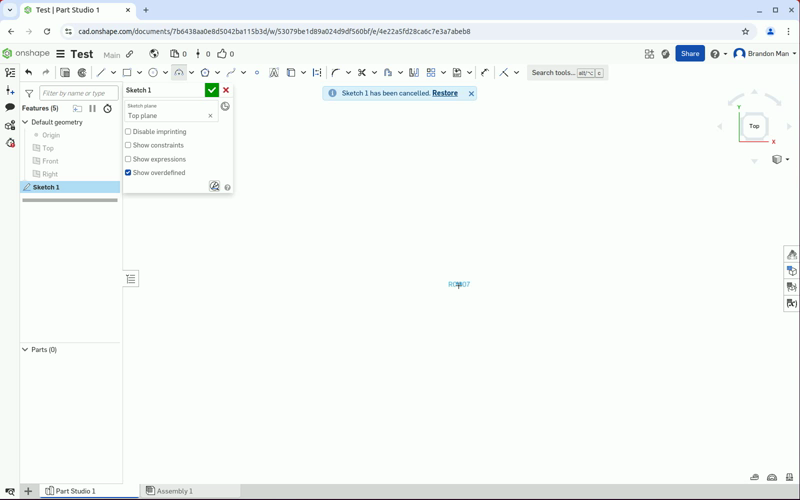
scroll(6)
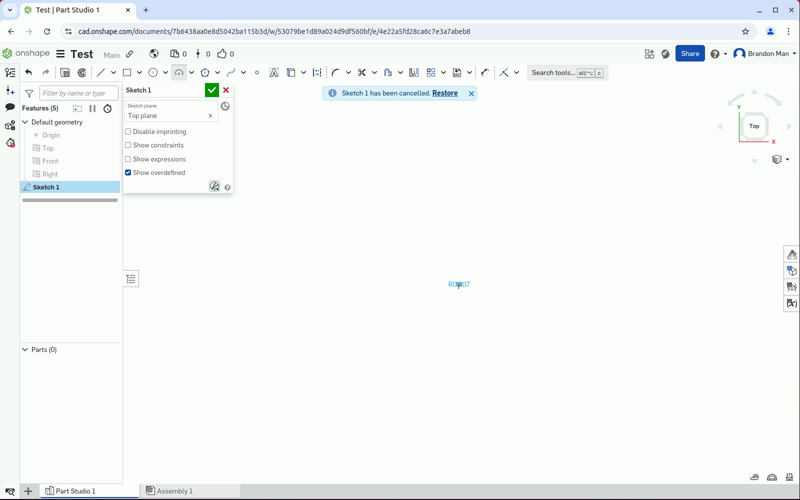
scroll(6)
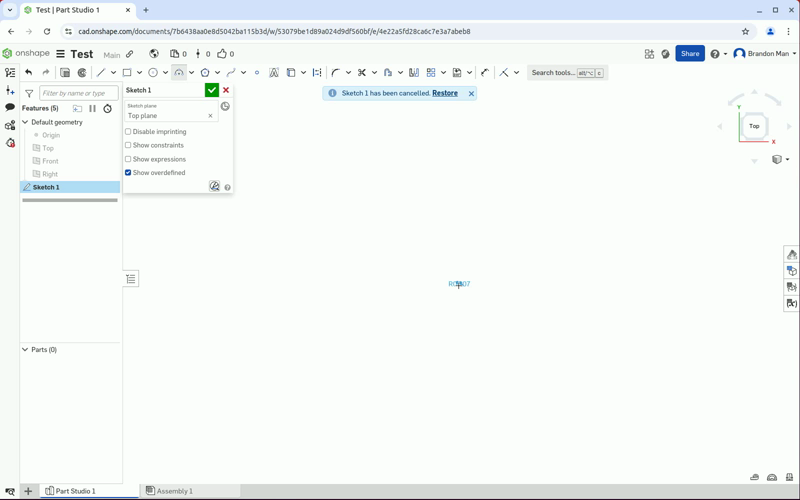
scroll(6)
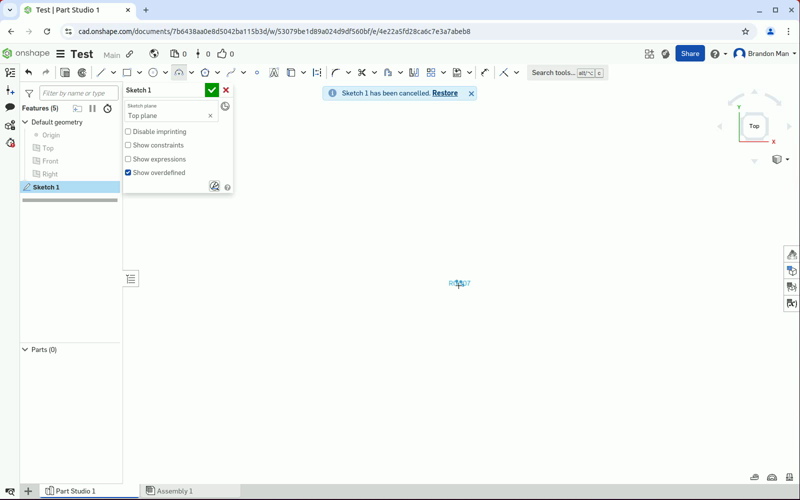
scroll(6)
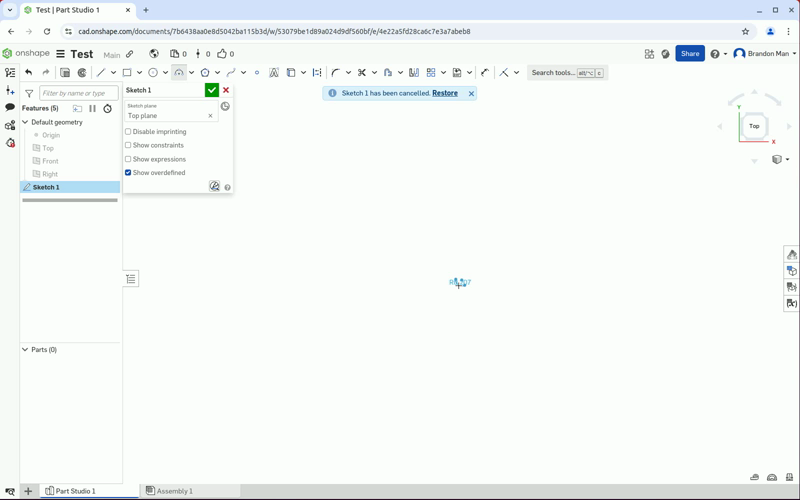
scroll(6)
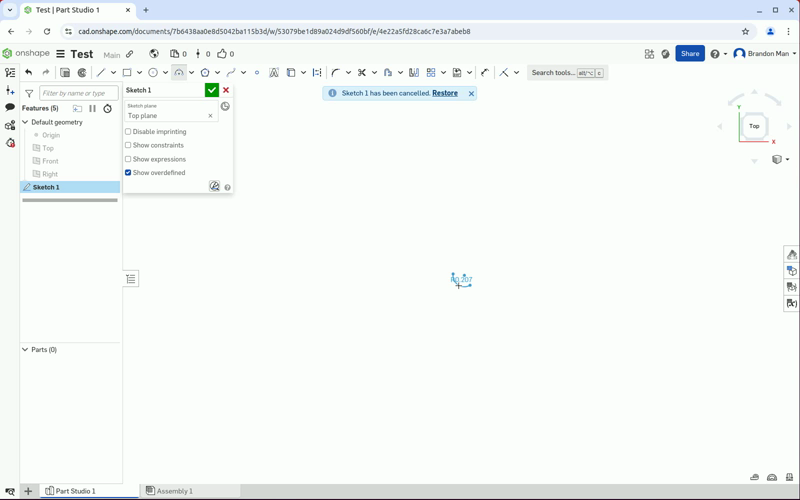
click(458, 285)
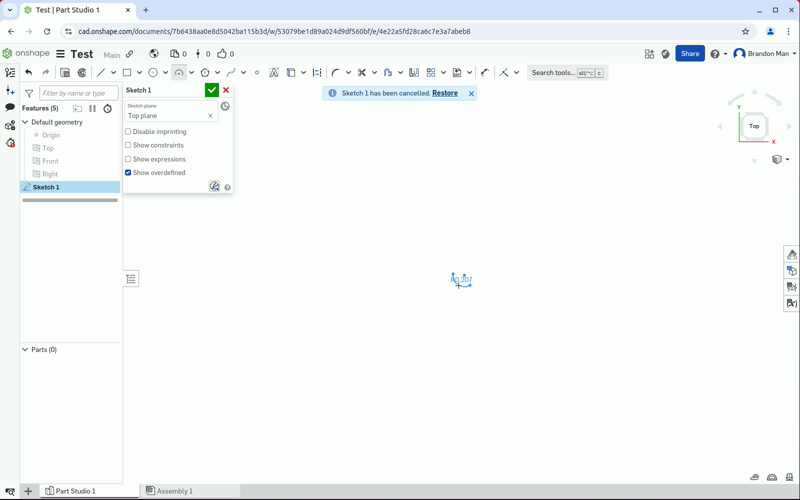
scroll(-6)
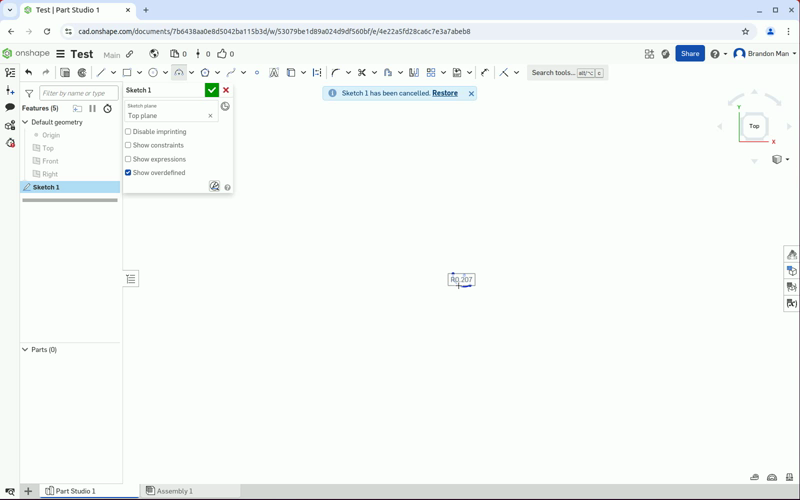
scroll(-6)
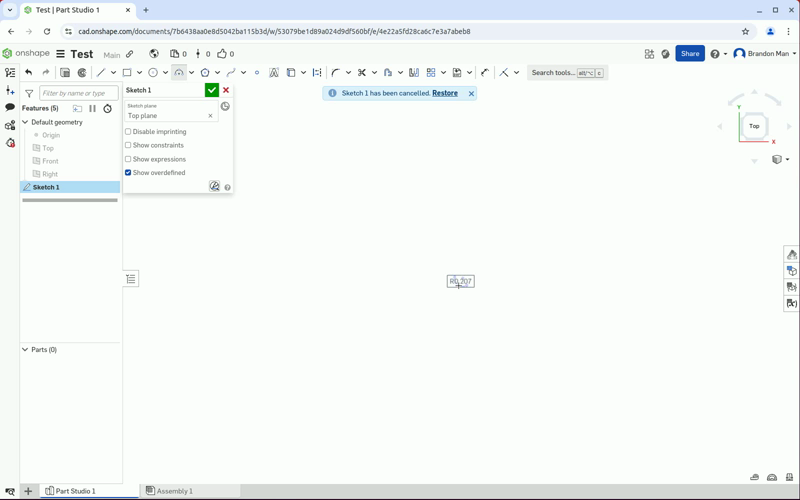
scroll(-6)
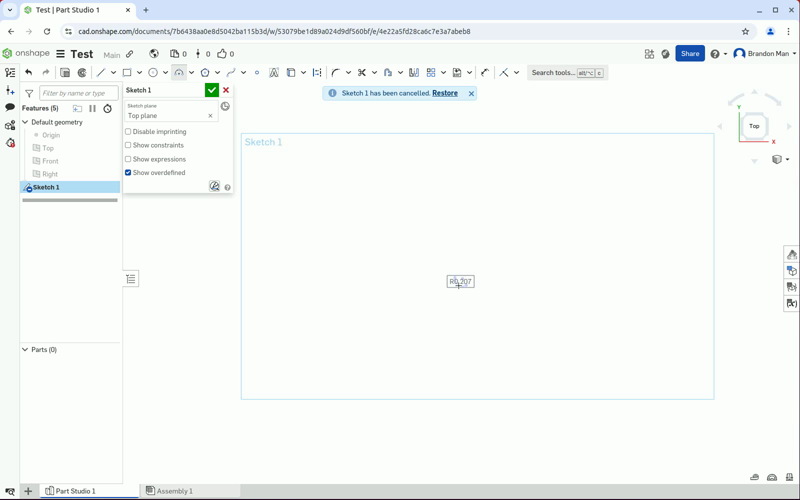
scroll(-6)
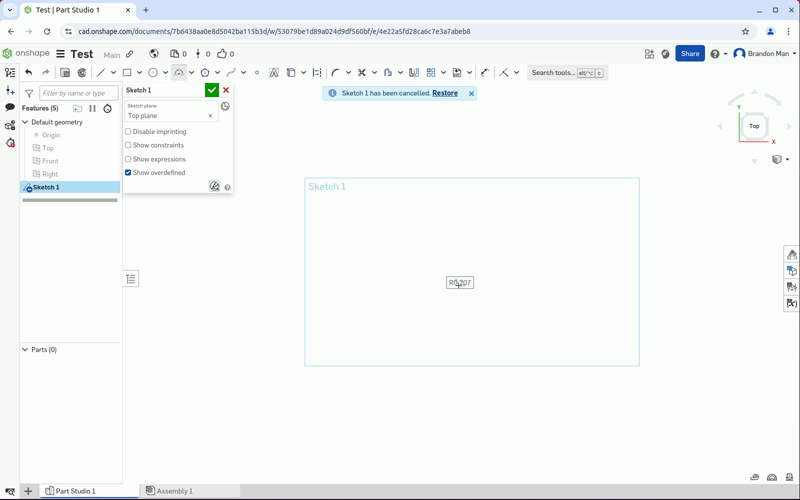
scroll(-6)
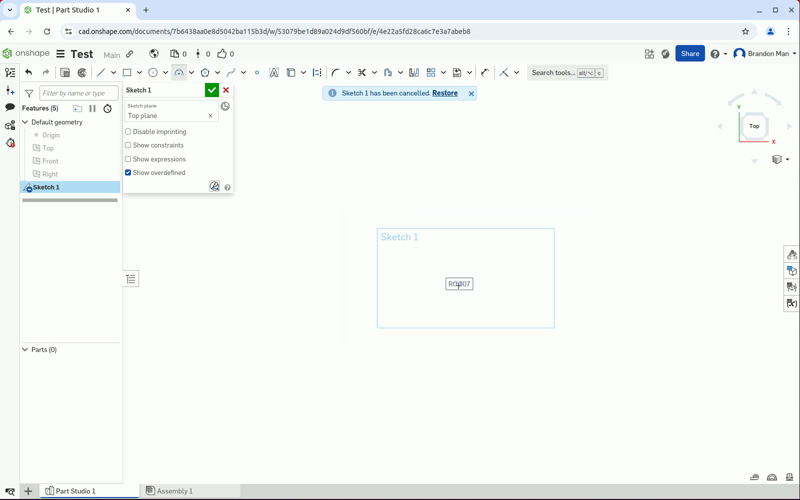
scroll(-6)
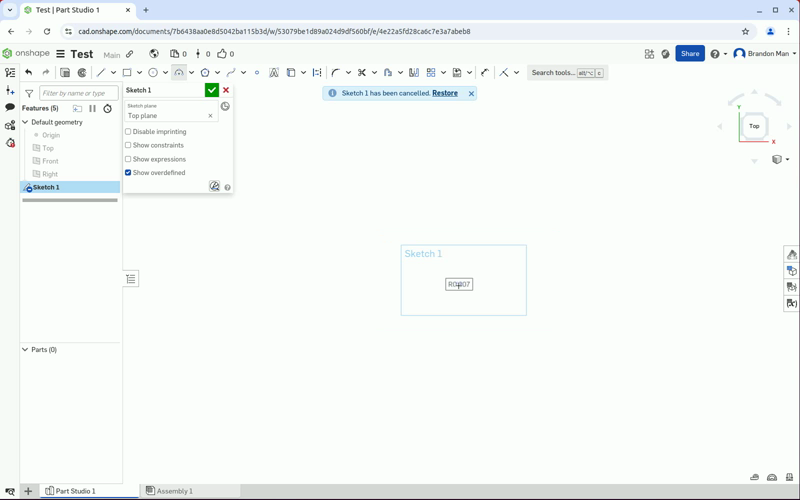
scroll(-6)
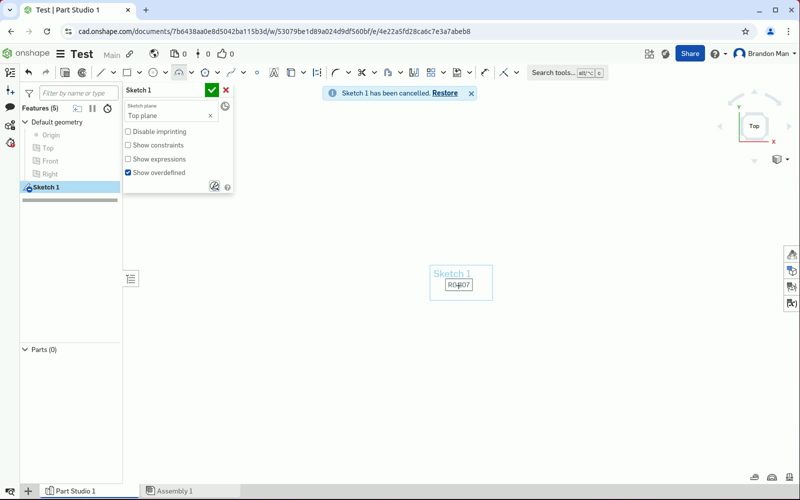
key_up(shift)
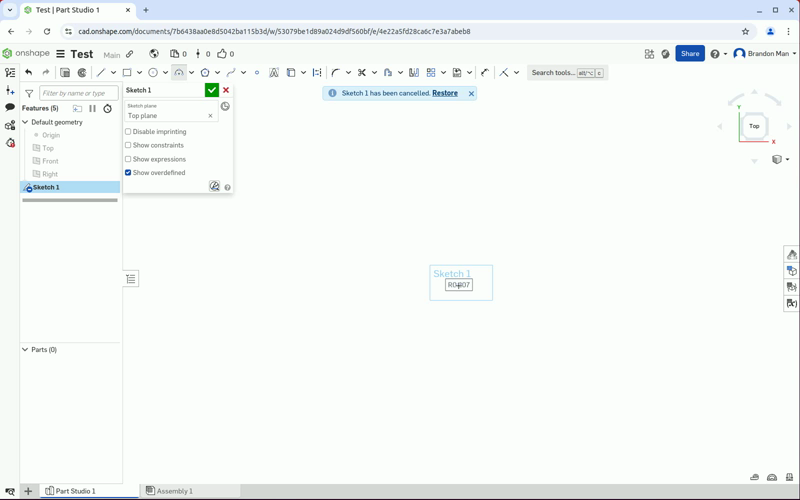
key(esc)
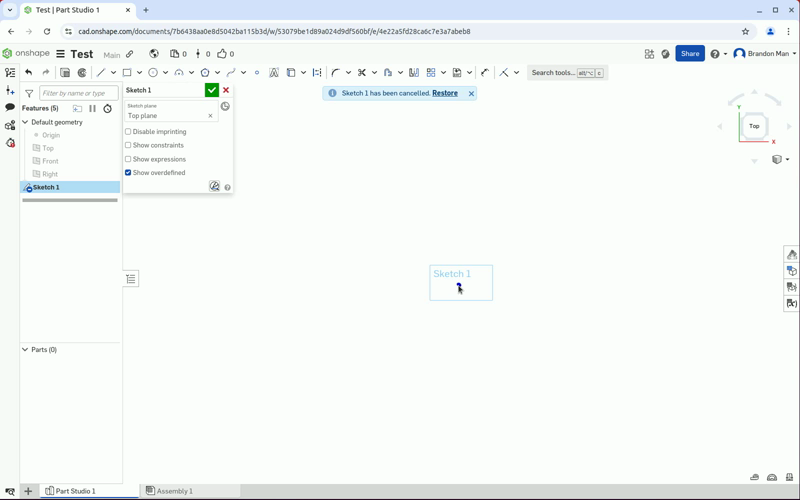
key(l)
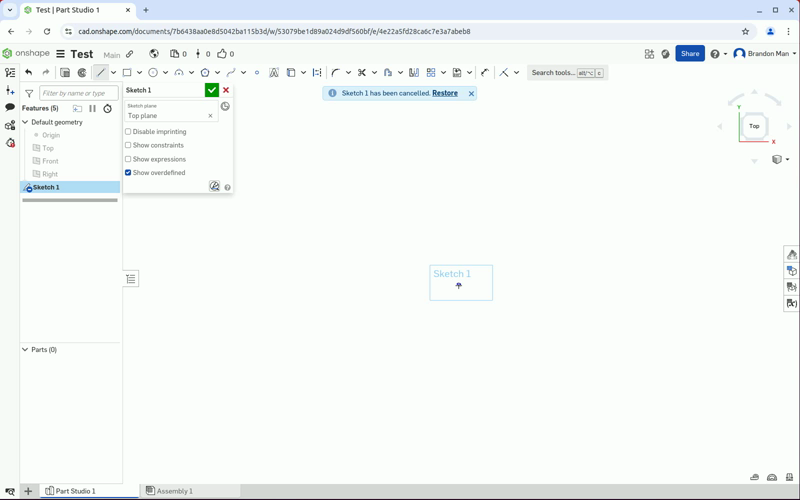
mouse_move(459, 285)
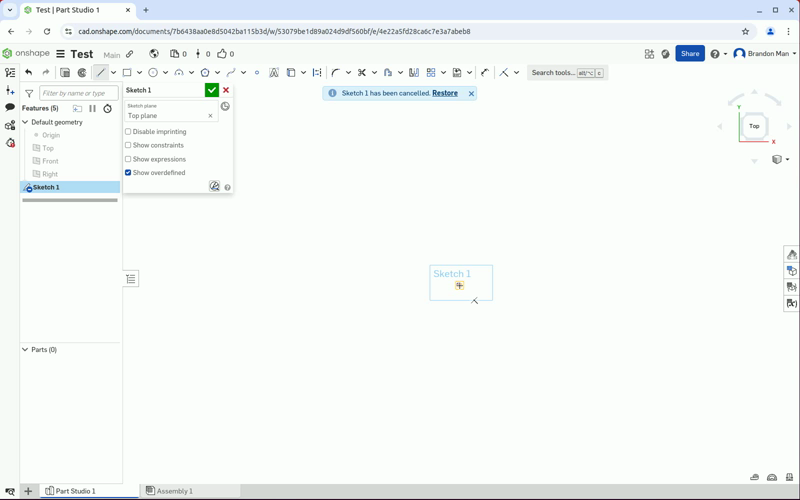
scroll(6)
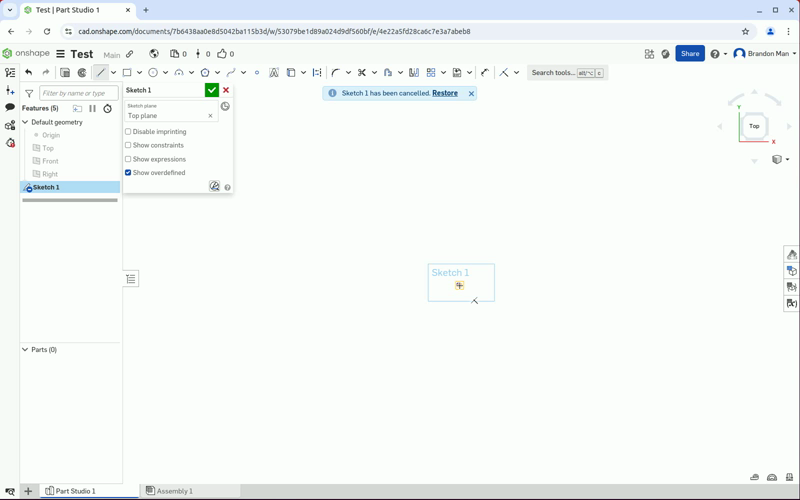
scroll(6)
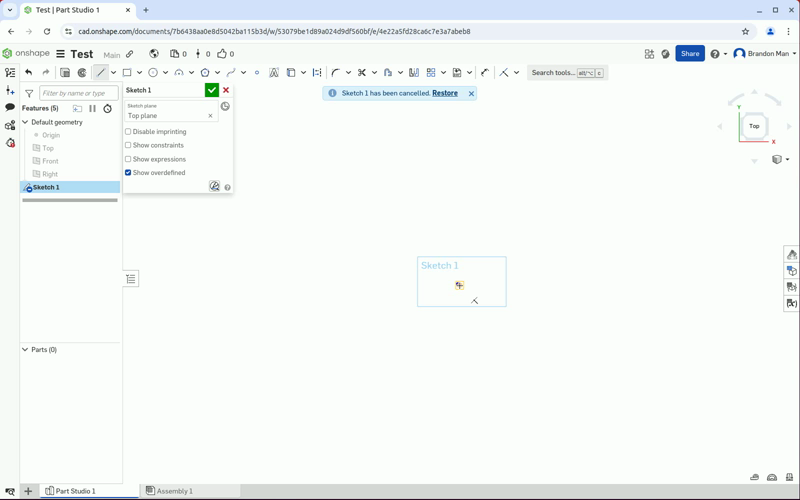
scroll(6)
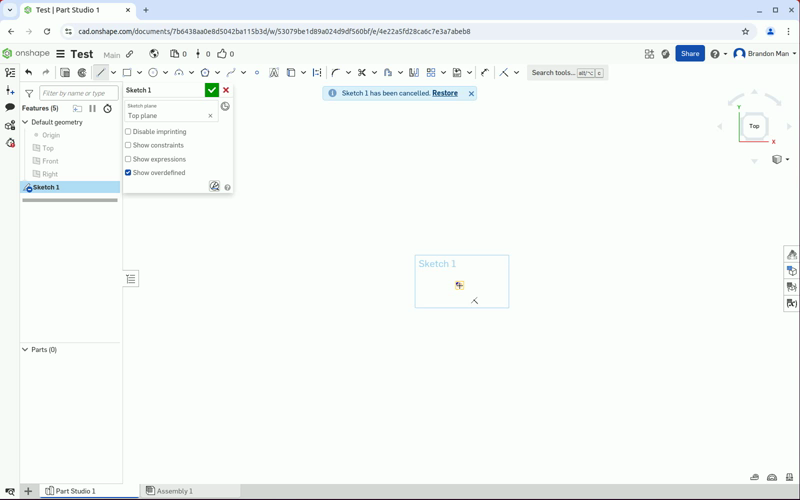
scroll(6)
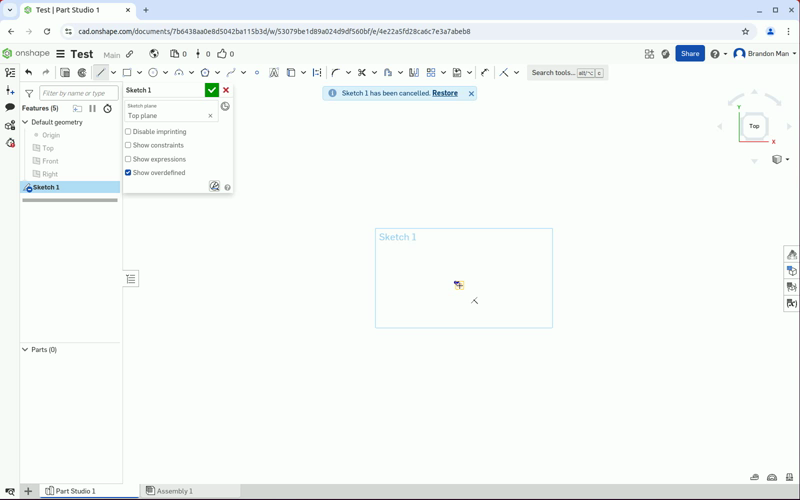
scroll(6)
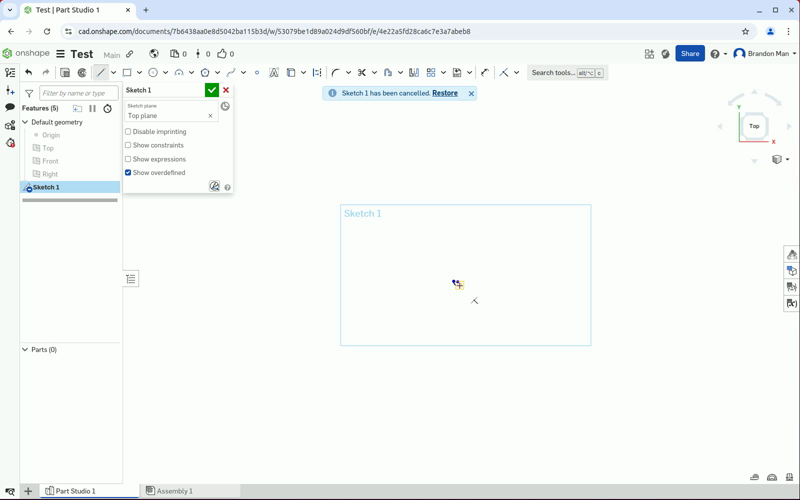
scroll(6)
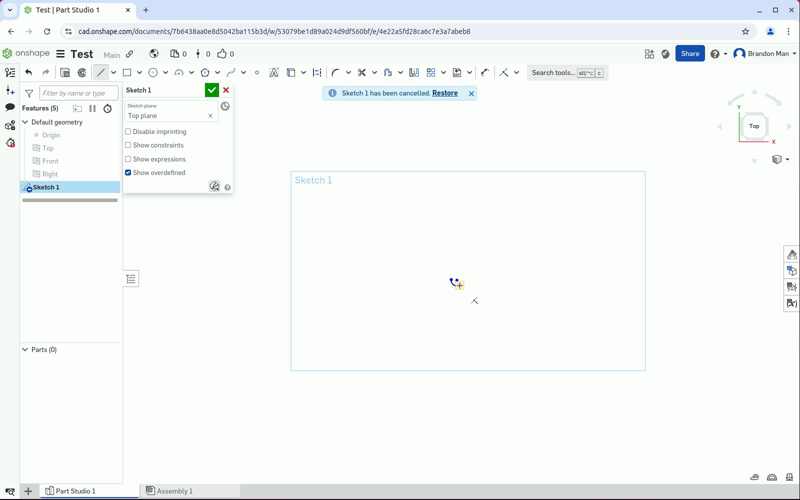
scroll(6)
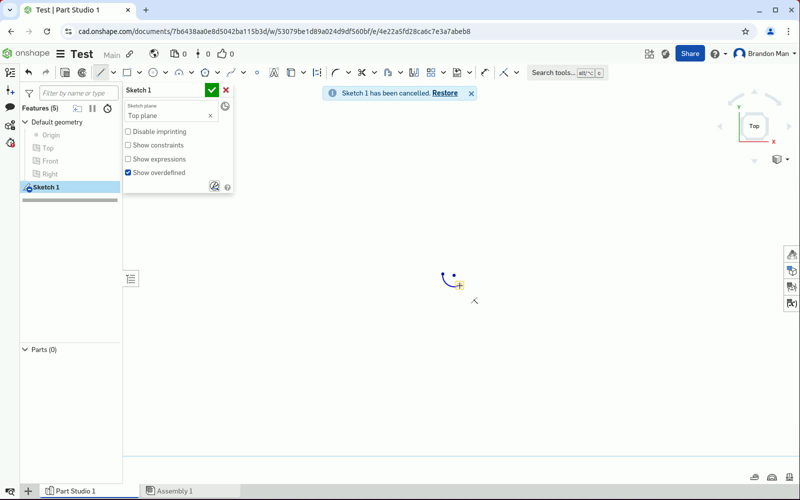
click(459, 285)
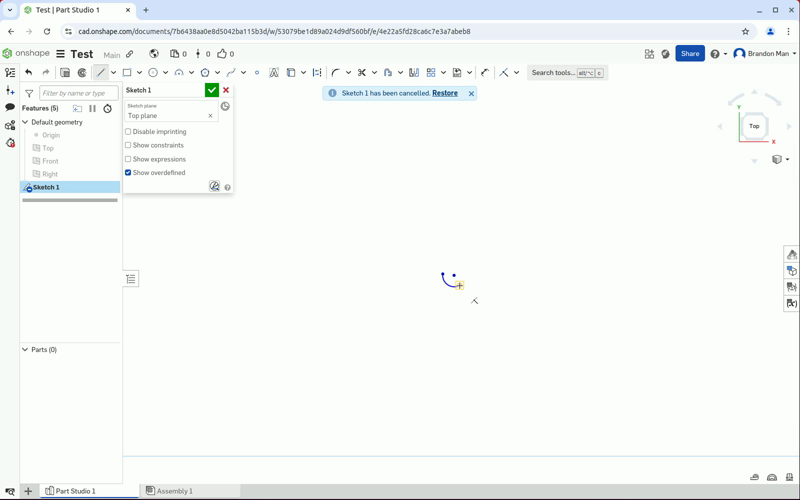
scroll(-6)
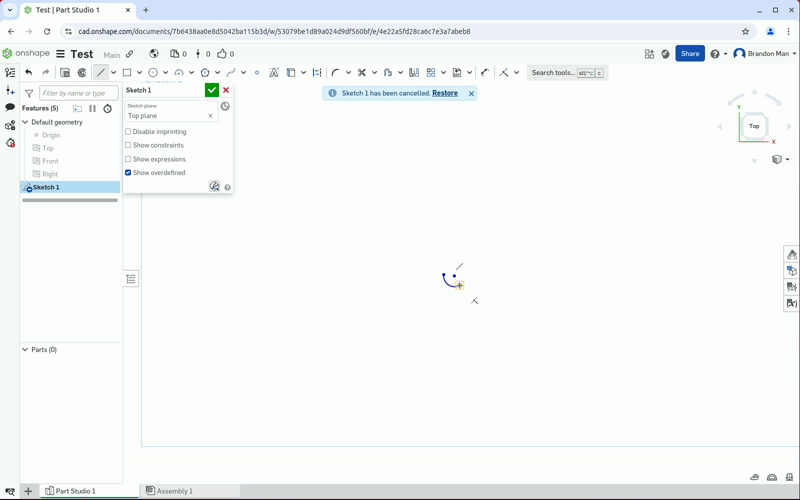
scroll(-6)
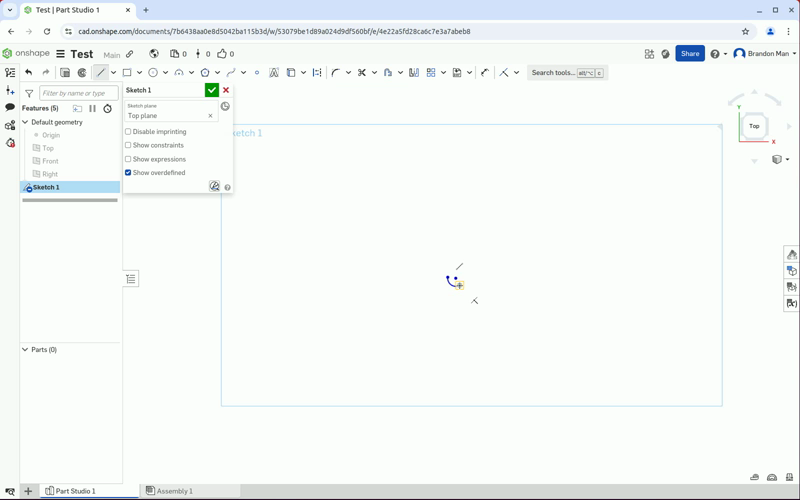
scroll(-6)
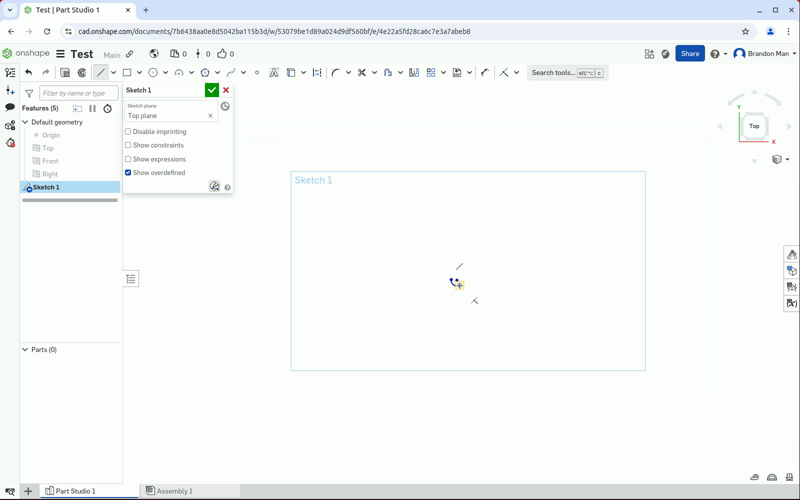
scroll(-6)
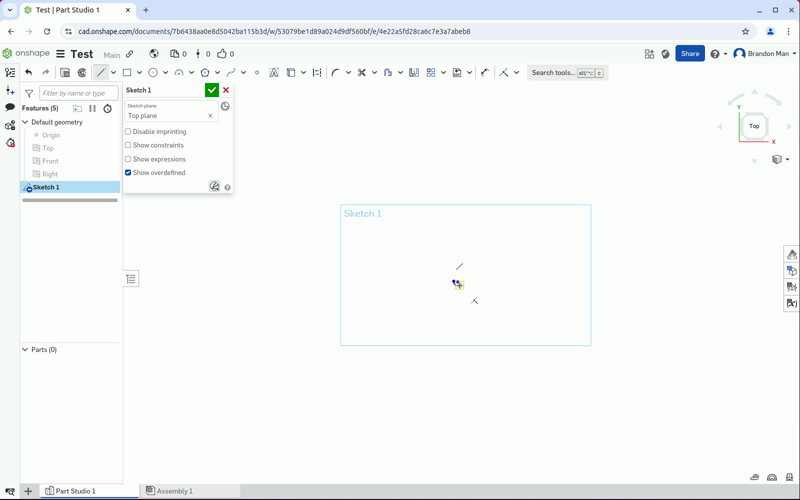
scroll(-6)
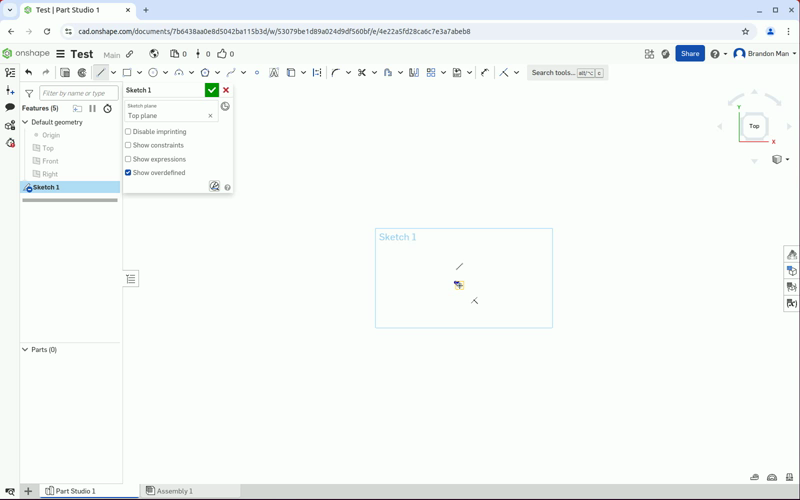
scroll(-6)
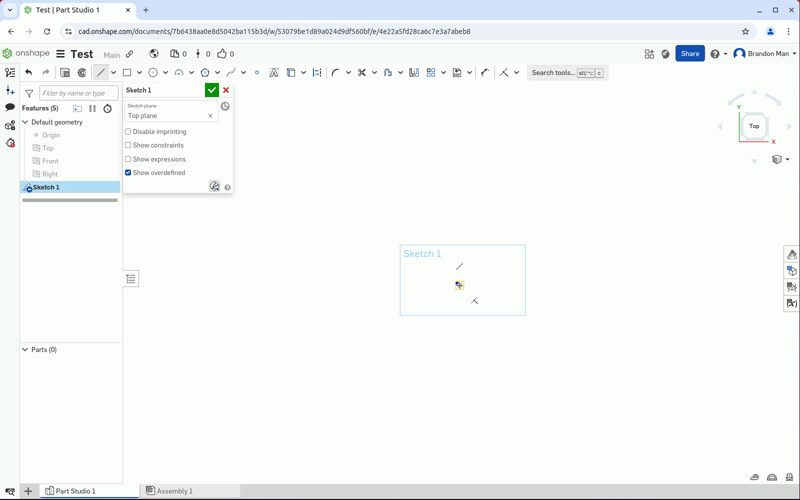
scroll(-6)
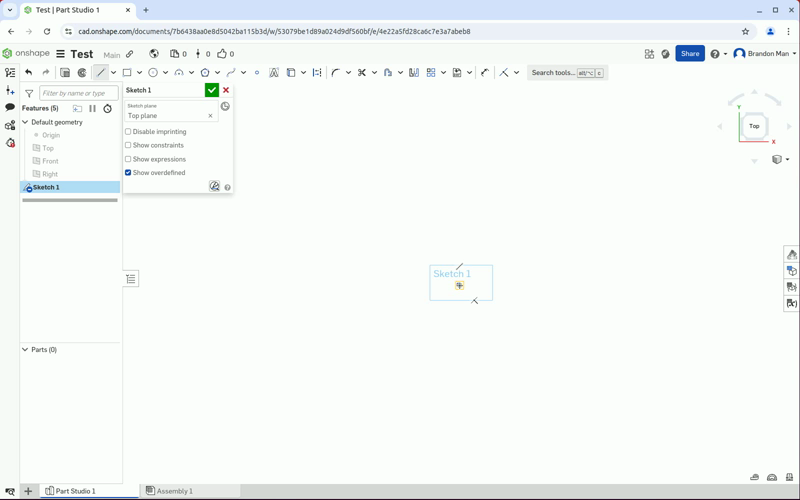
key_down(shift)
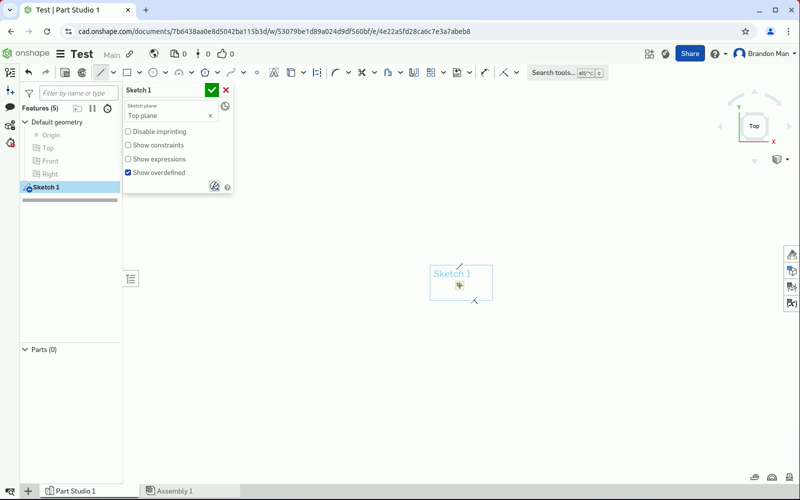
mouse_move(489, 285)
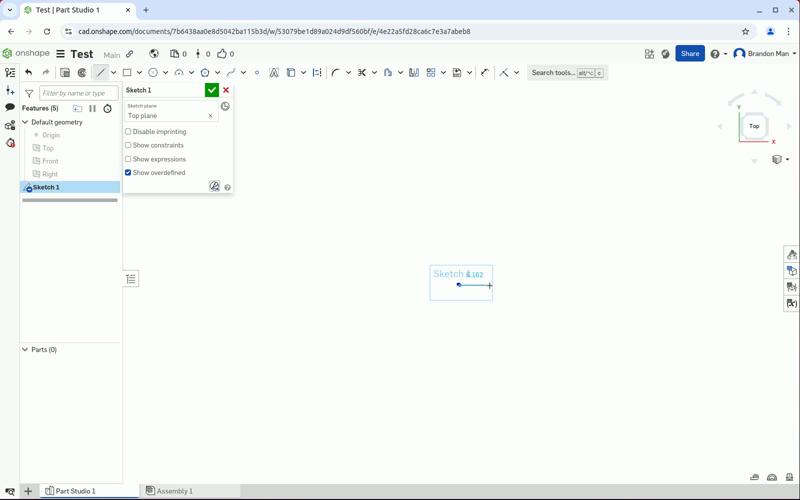
mouse_move(461, 285)
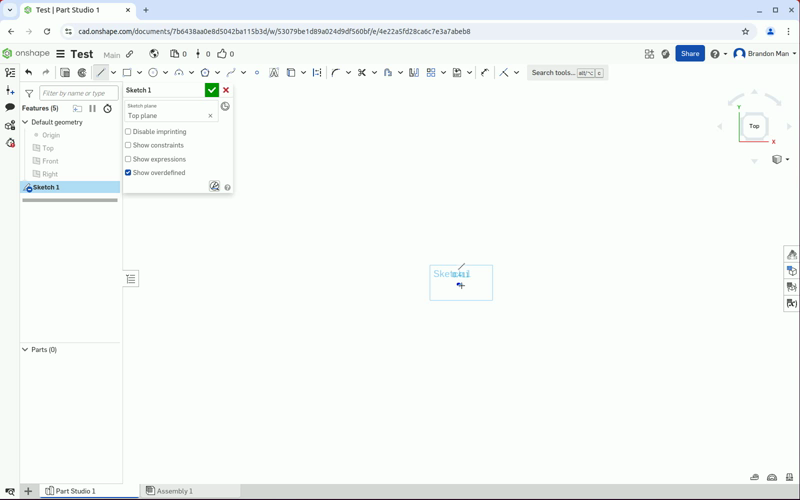
scroll(6)
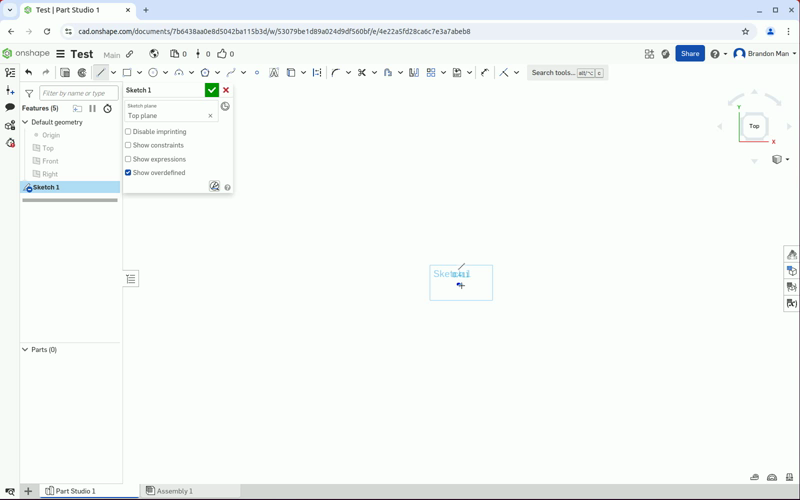
scroll(6)
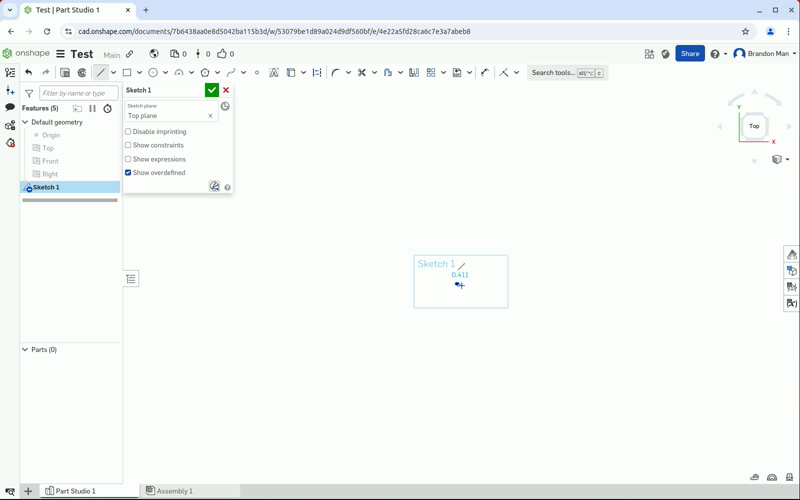
scroll(6)
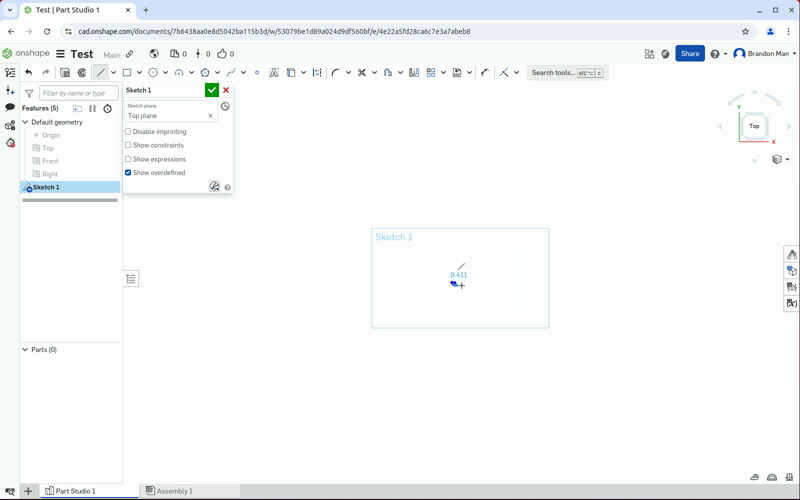
scroll(6)
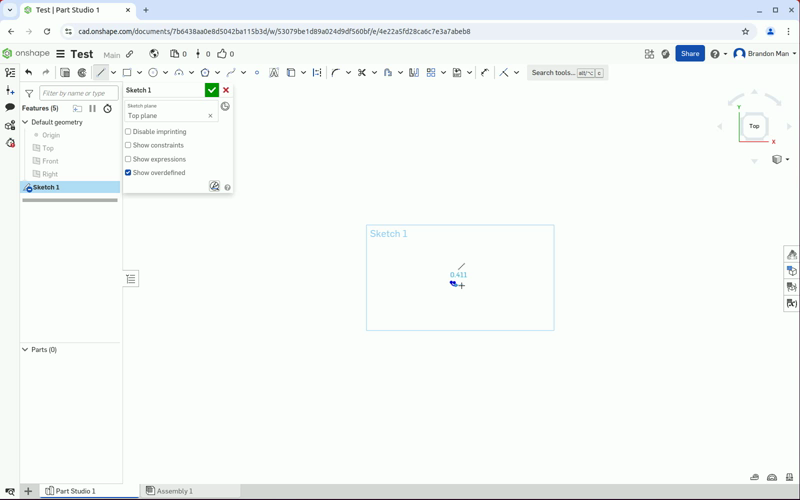
scroll(6)
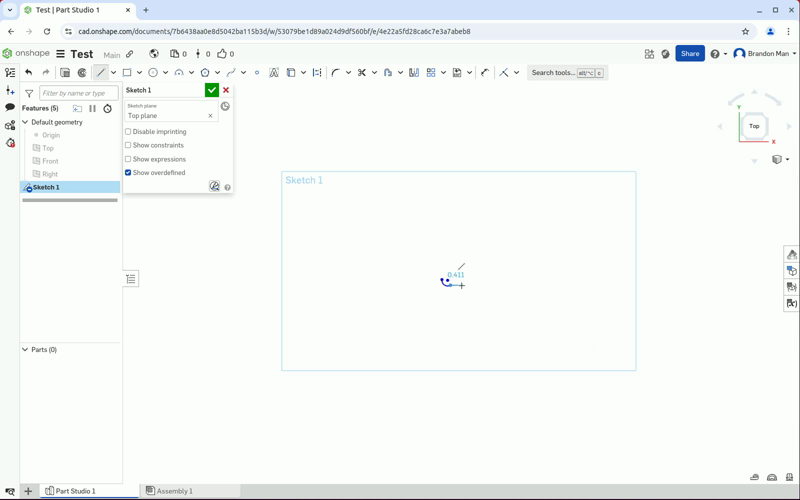
scroll(6)
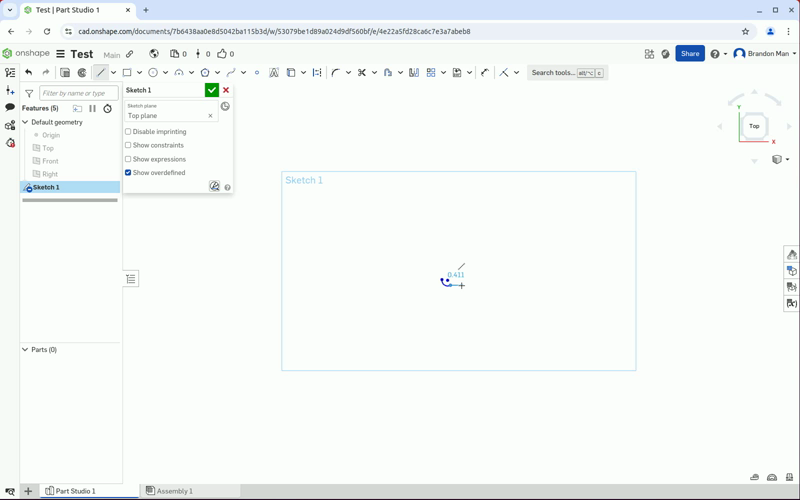
scroll(6)
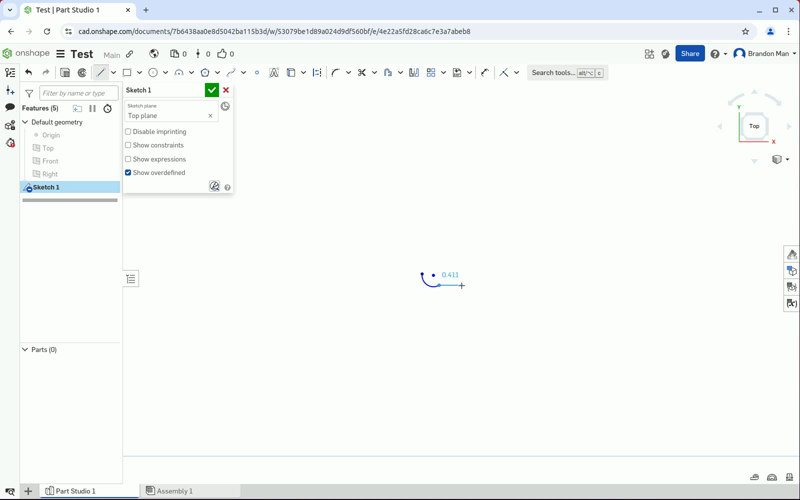
click(461, 285)
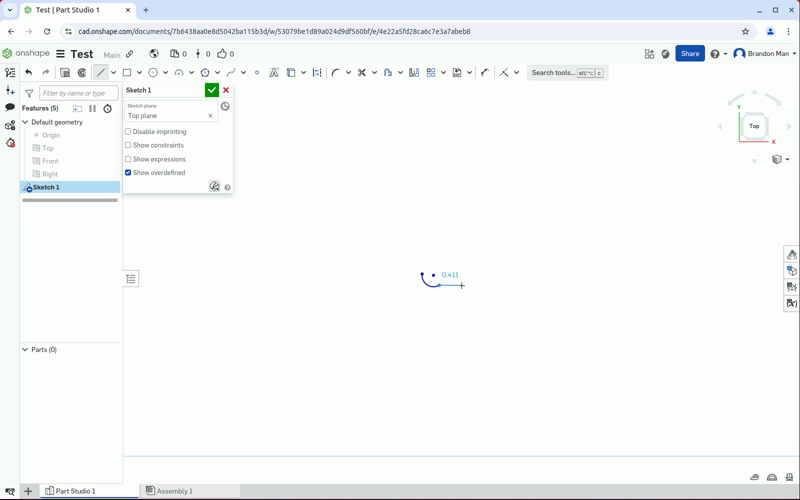
scroll(-6)
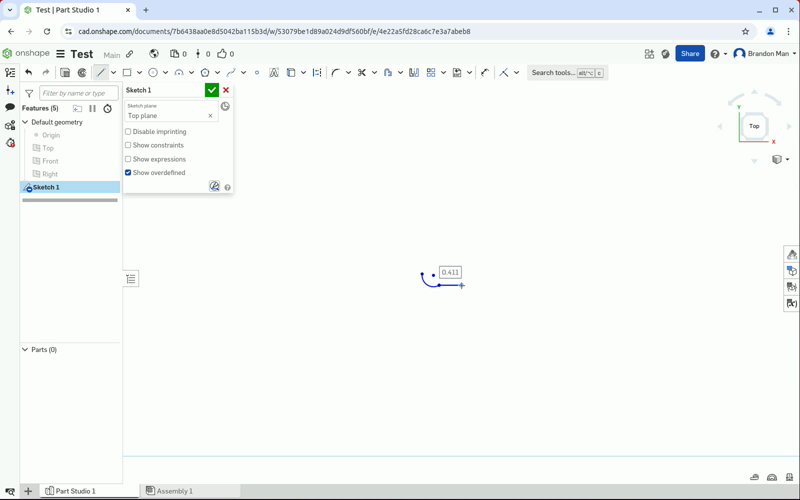
scroll(-6)
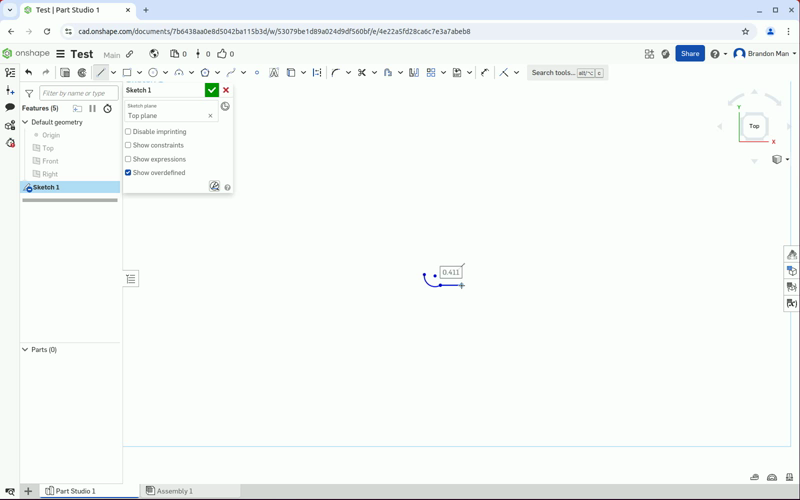
scroll(-6)
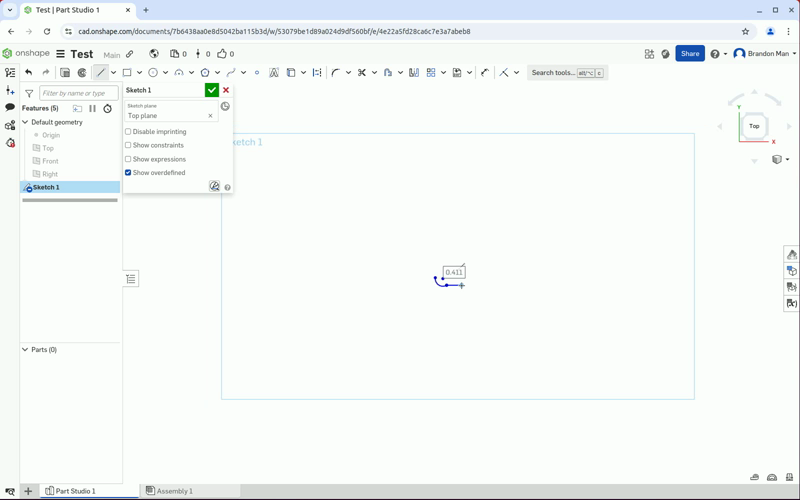
scroll(-6)
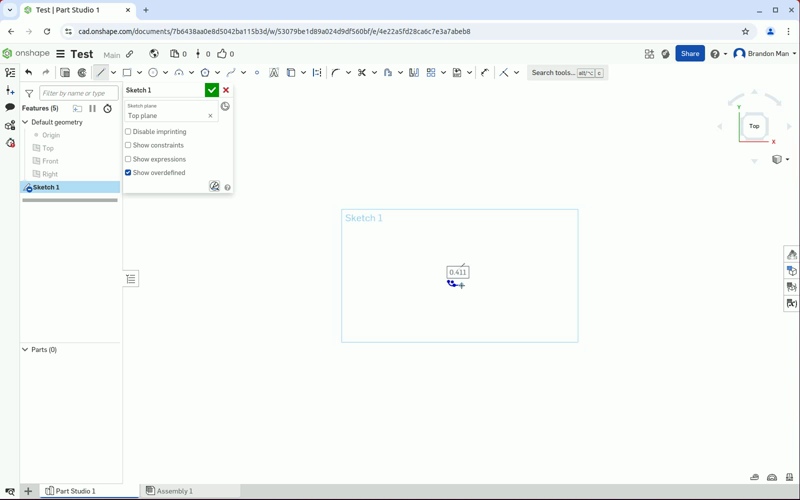
scroll(-6)
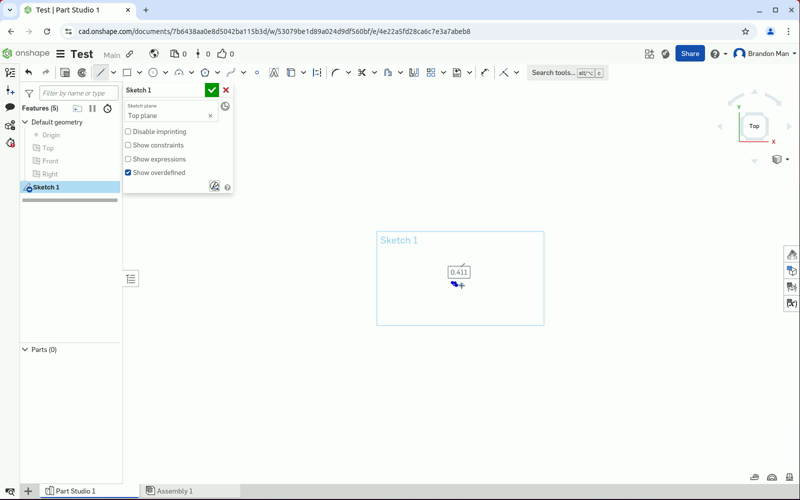
scroll(-6)
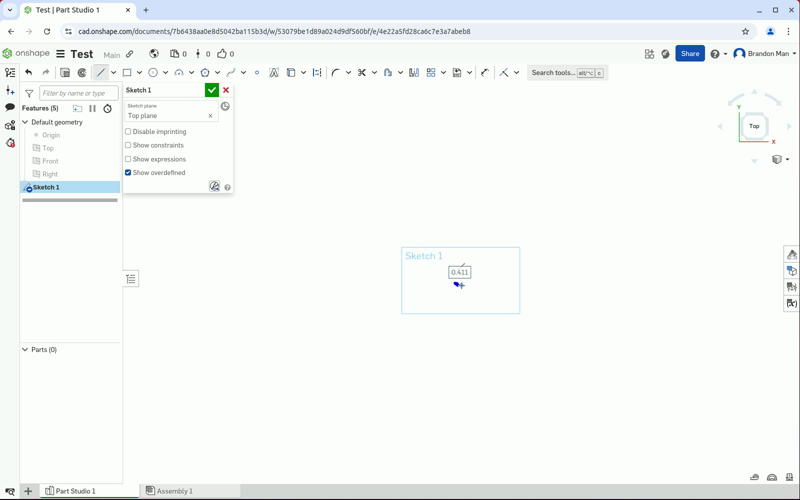
scroll(-6)
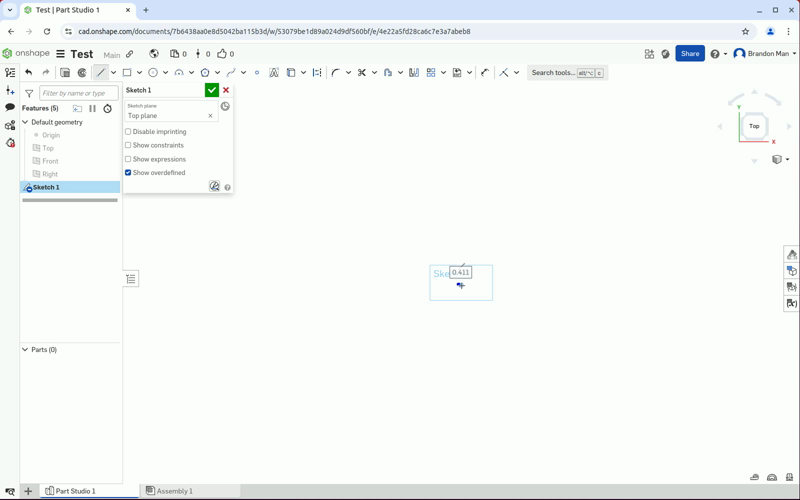
key_up(shift)
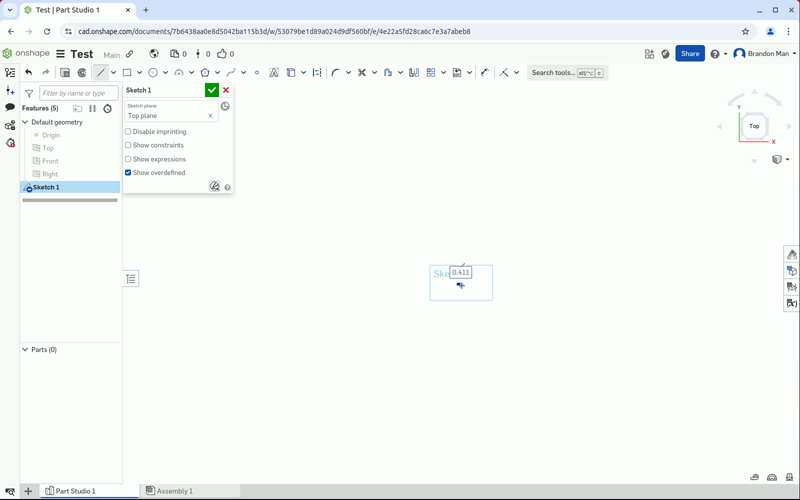
key(esc)
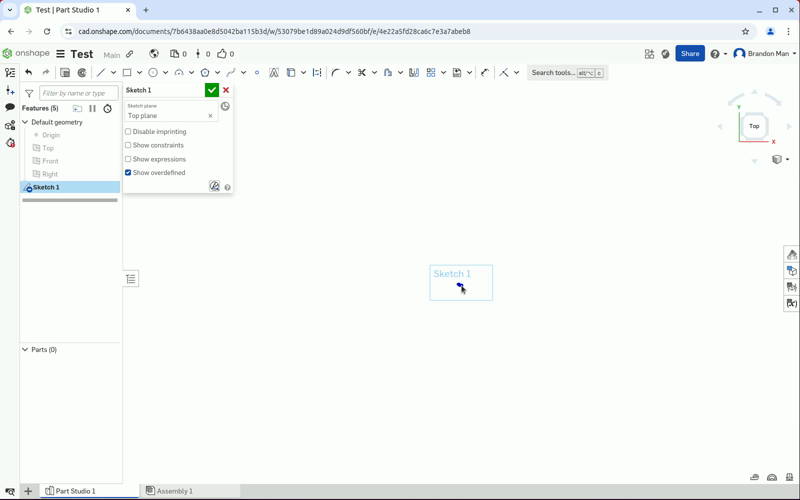
key(a)
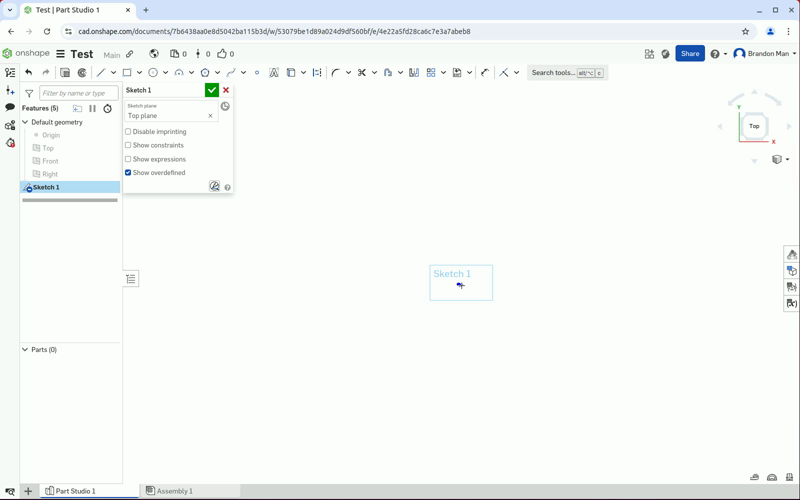
mouse_move(461, 285)
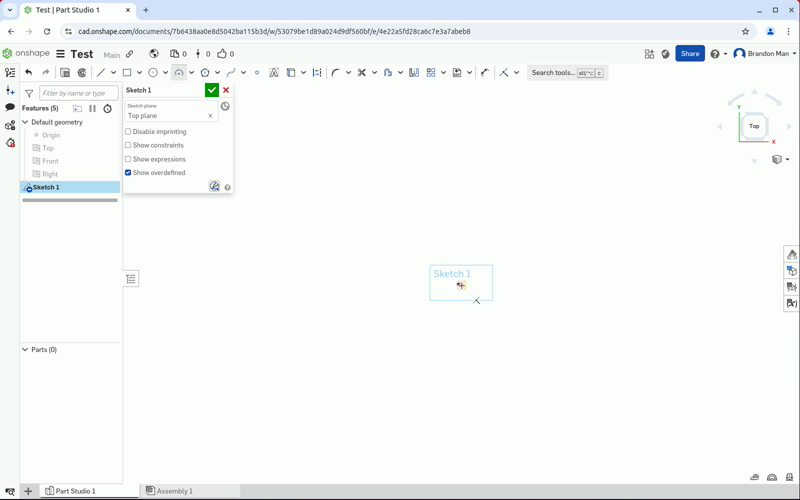
scroll(6)
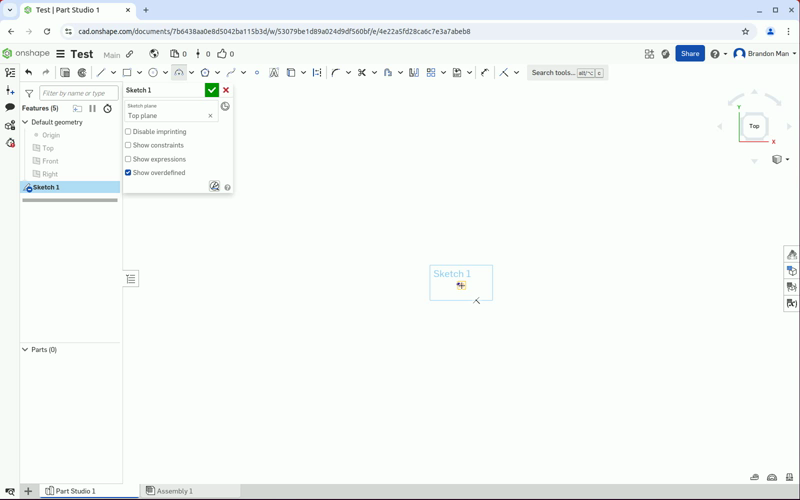
scroll(6)
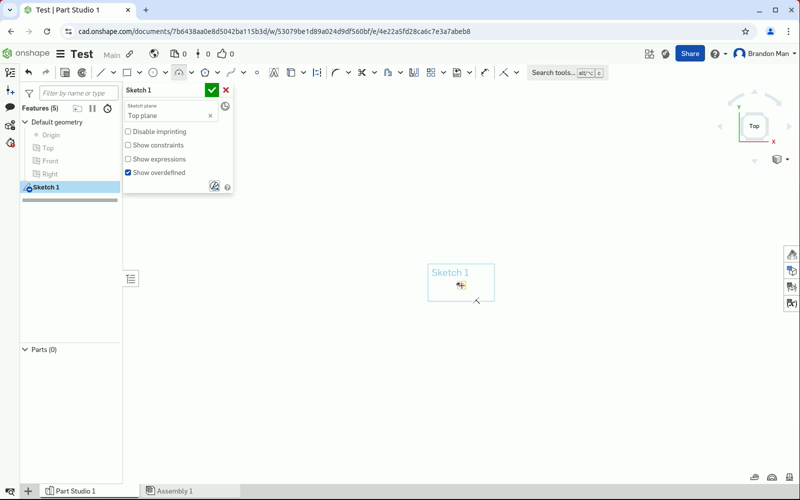
scroll(6)
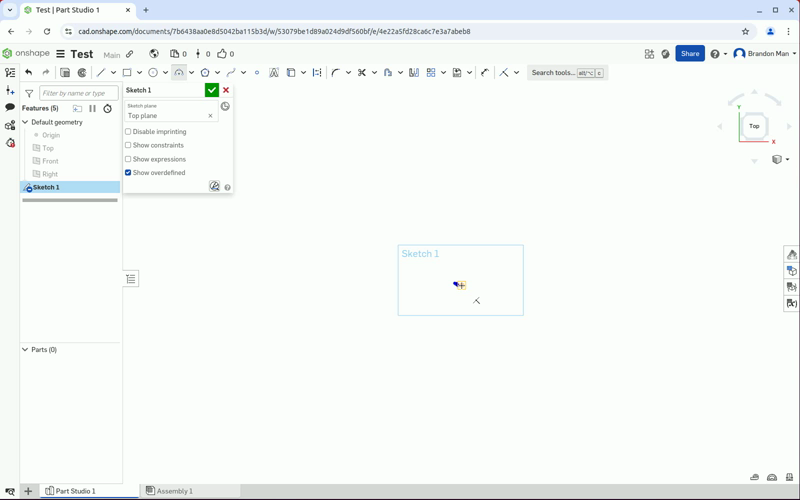
scroll(6)
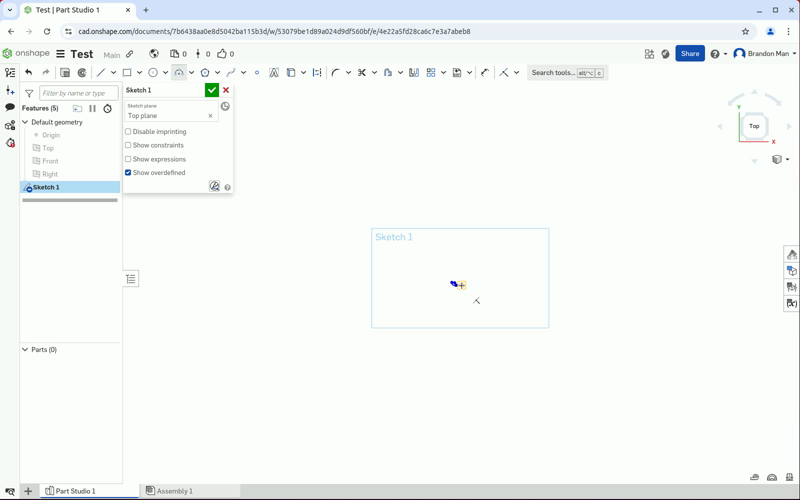
scroll(6)
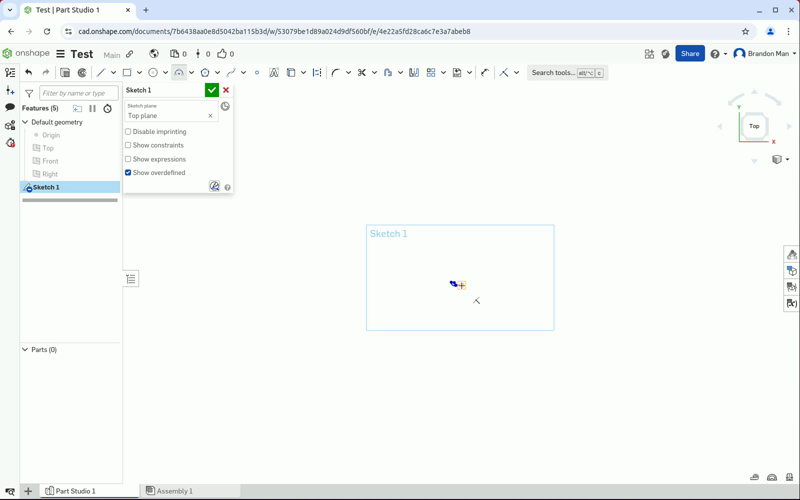
scroll(6)
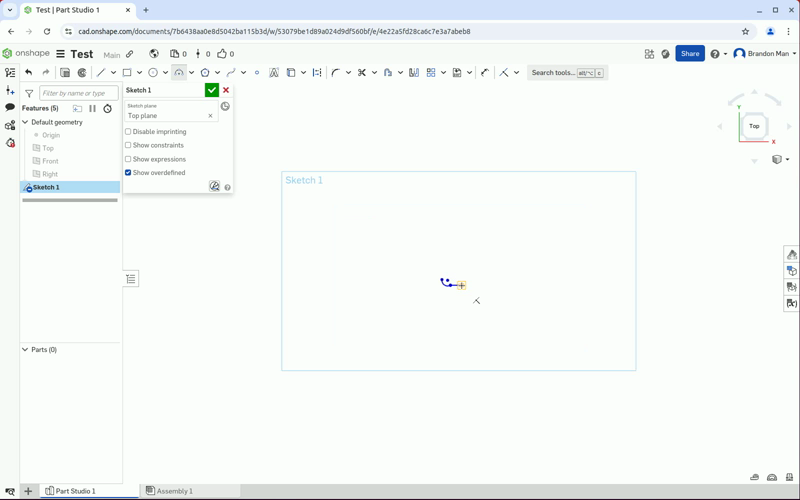
scroll(6)
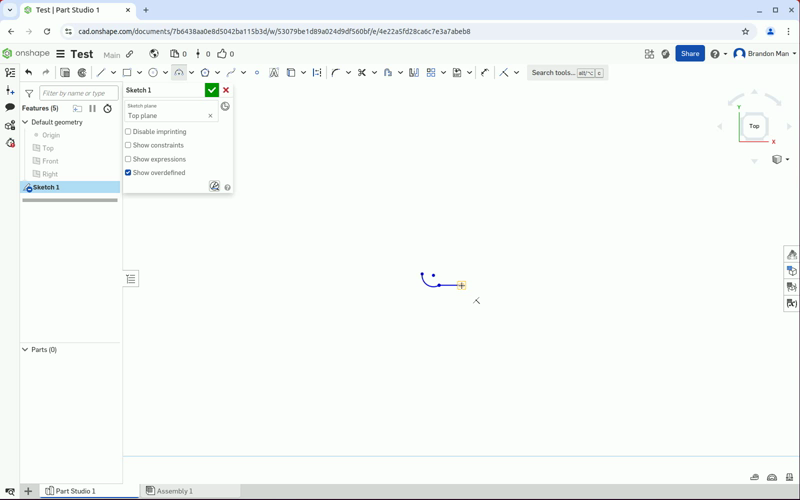
click(461, 285)
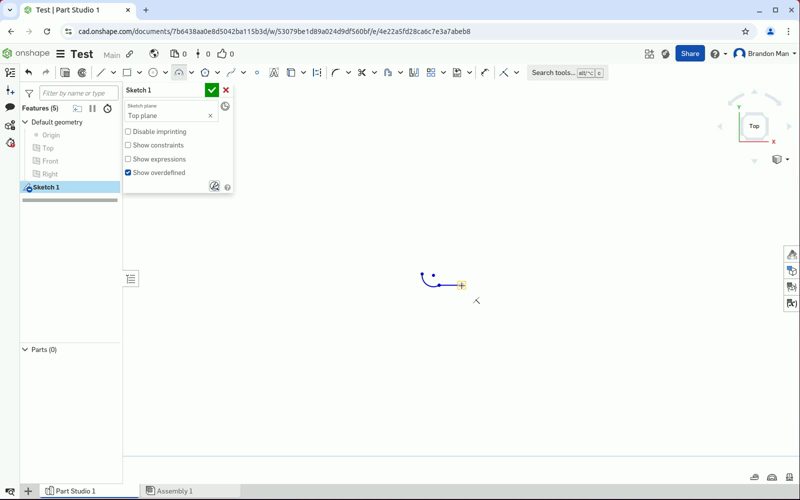
scroll(-6)
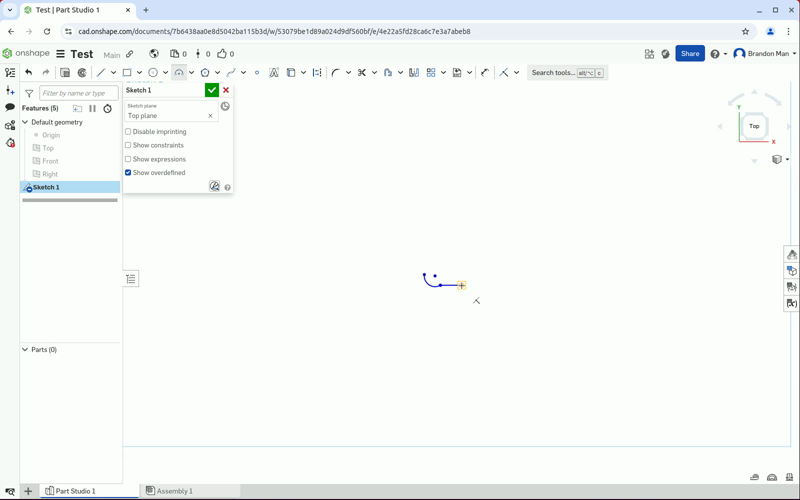
scroll(-6)
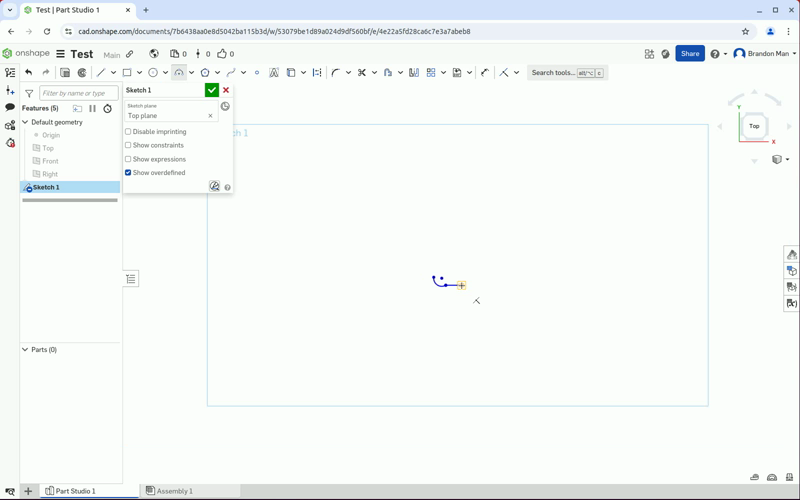
scroll(-6)
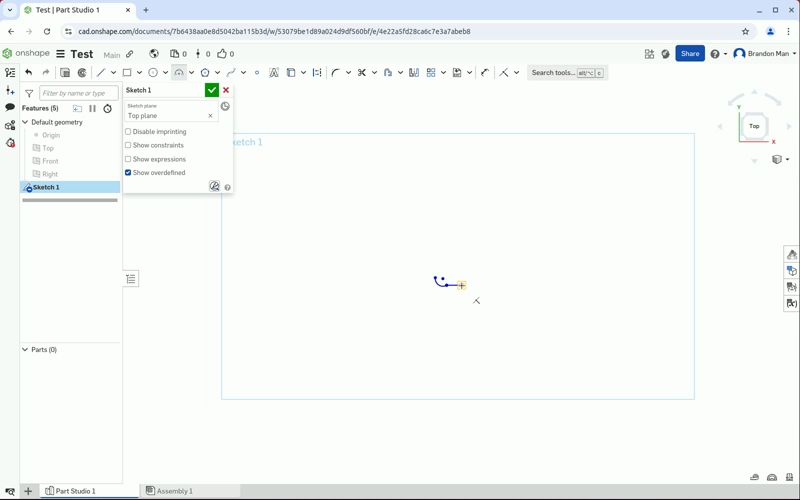
scroll(-6)
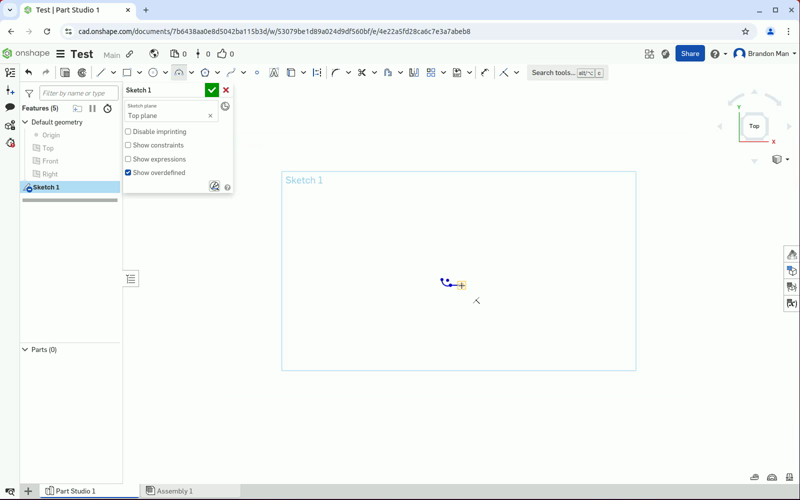
scroll(-6)
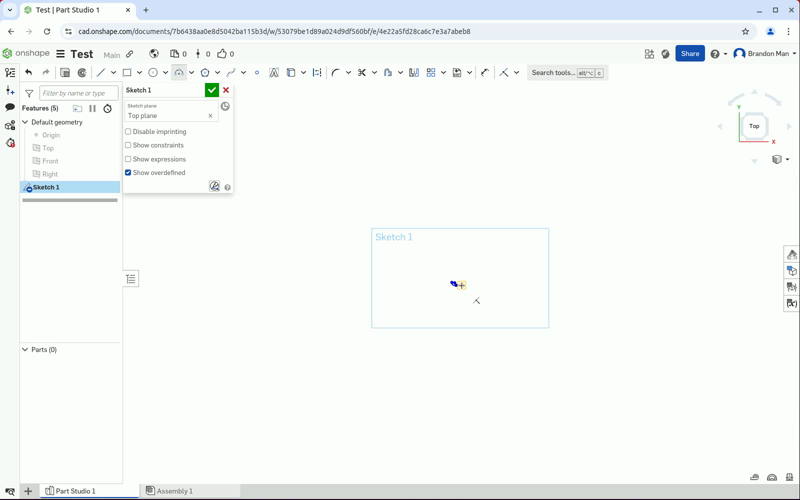
scroll(-6)
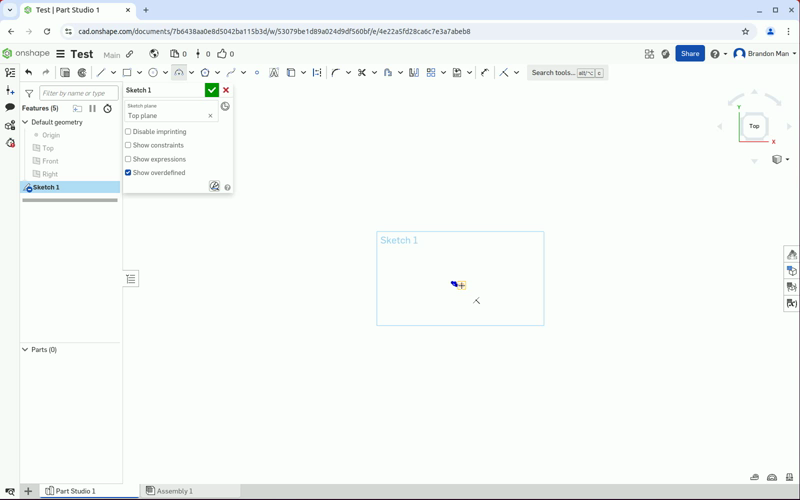
scroll(-6)
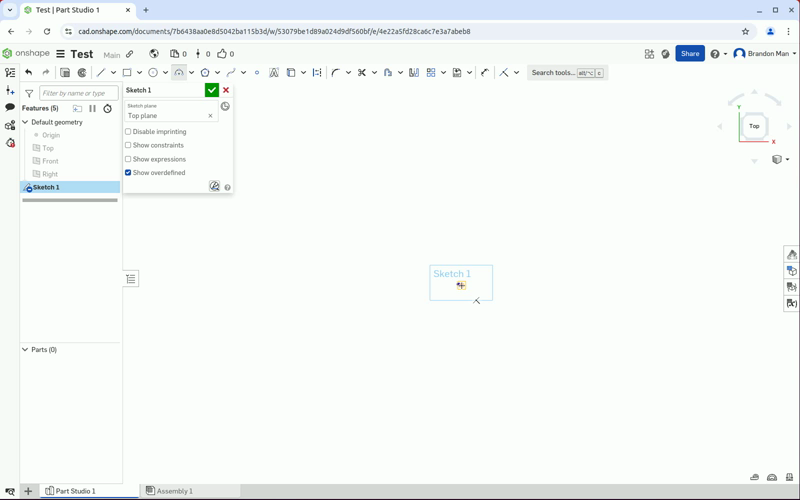
key_down(shift)
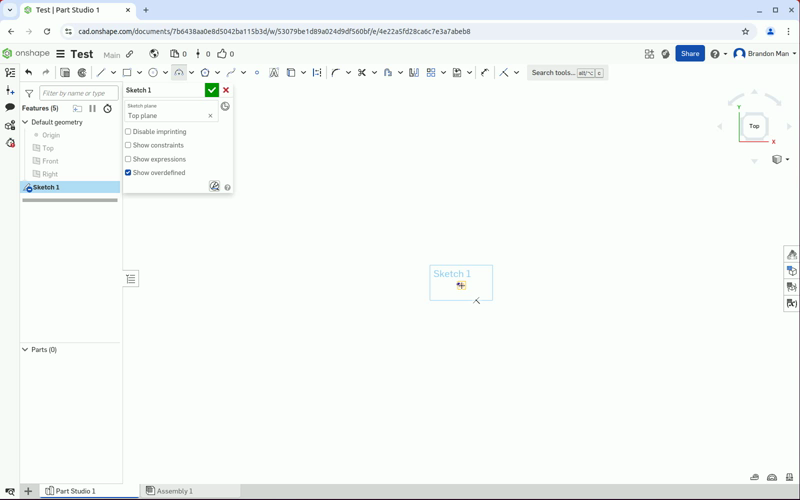
mouse_move(462, 284)
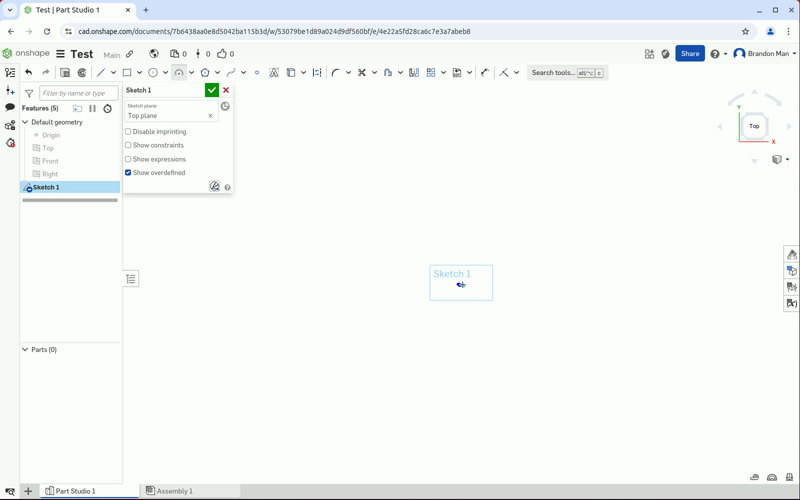
scroll(6)
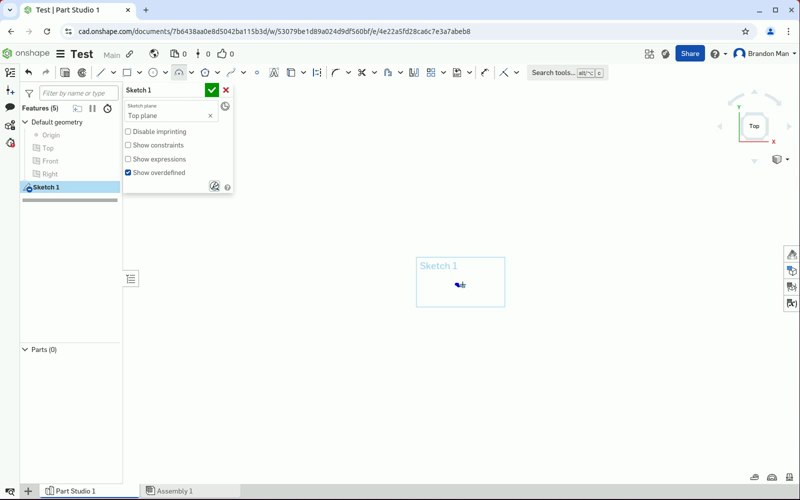
scroll(6)
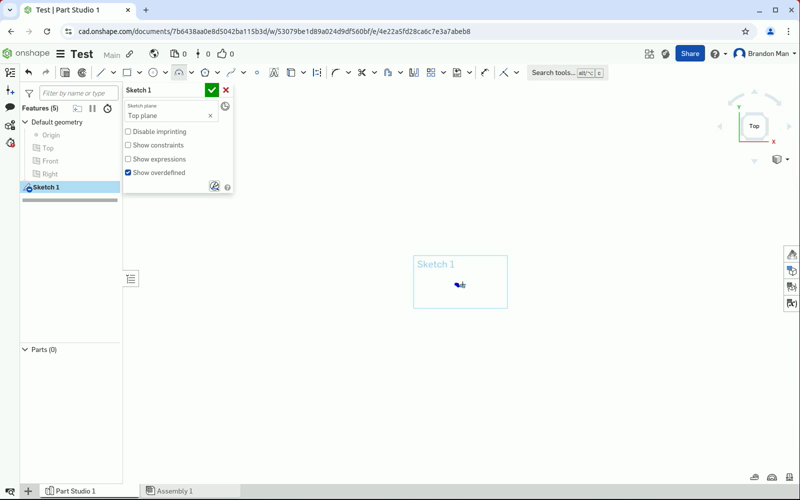
scroll(6)
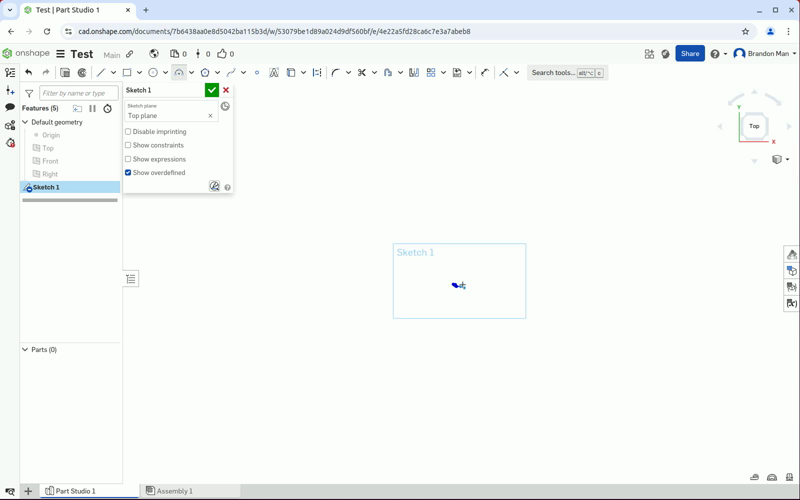
scroll(6)
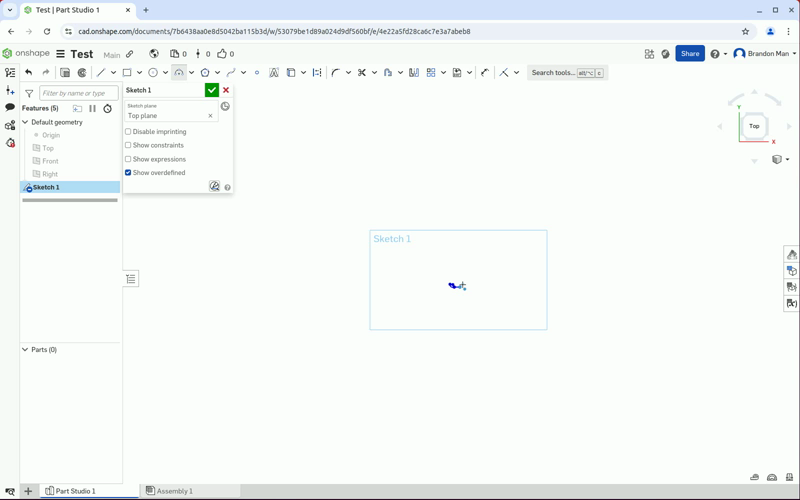
scroll(6)
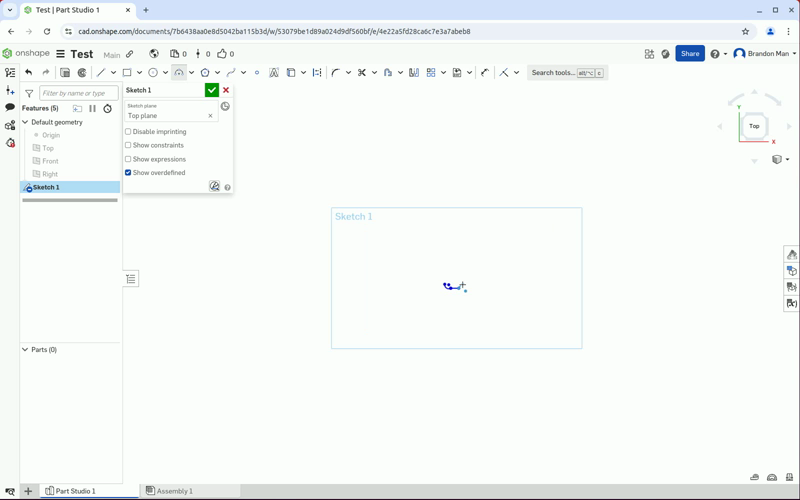
scroll(6)
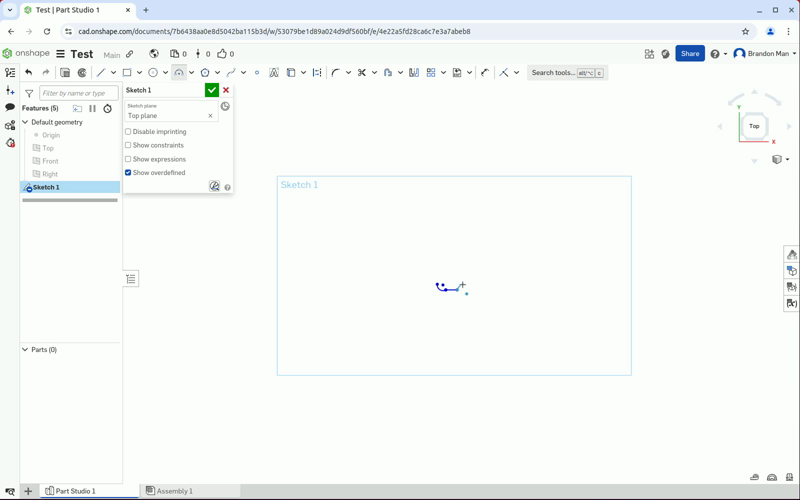
scroll(6)
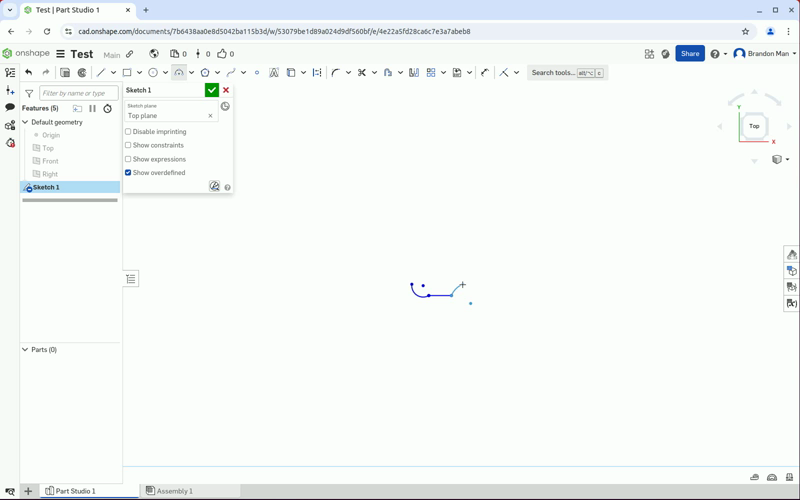
click(462, 284)
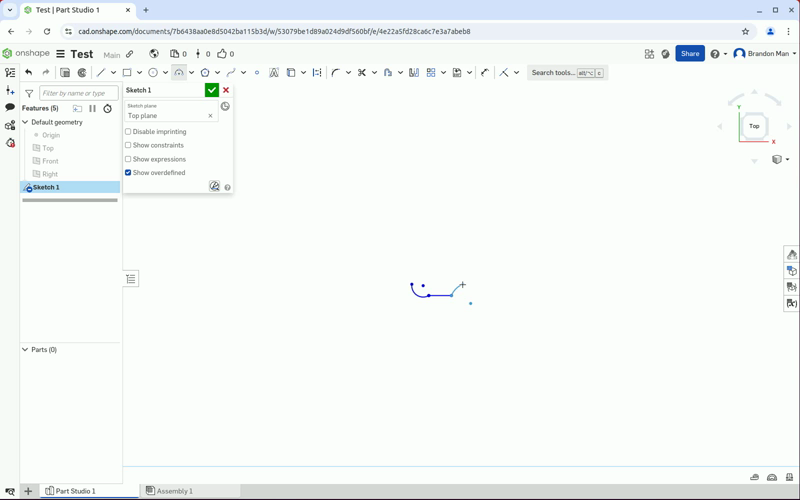
scroll(-6)
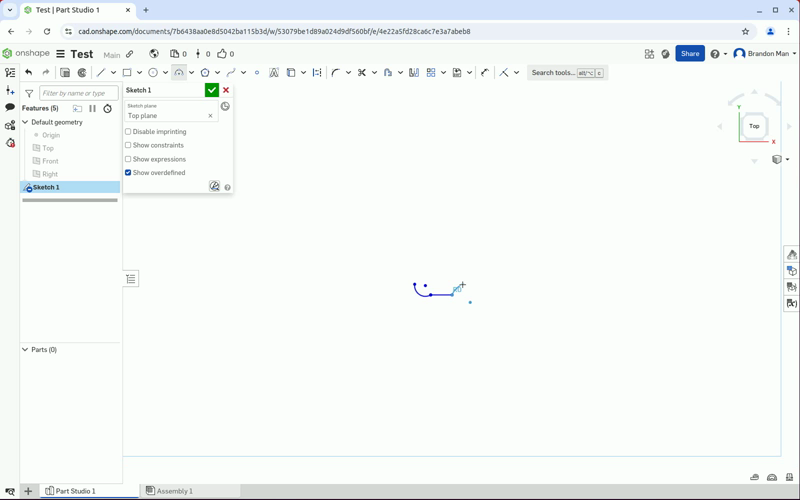
scroll(-6)
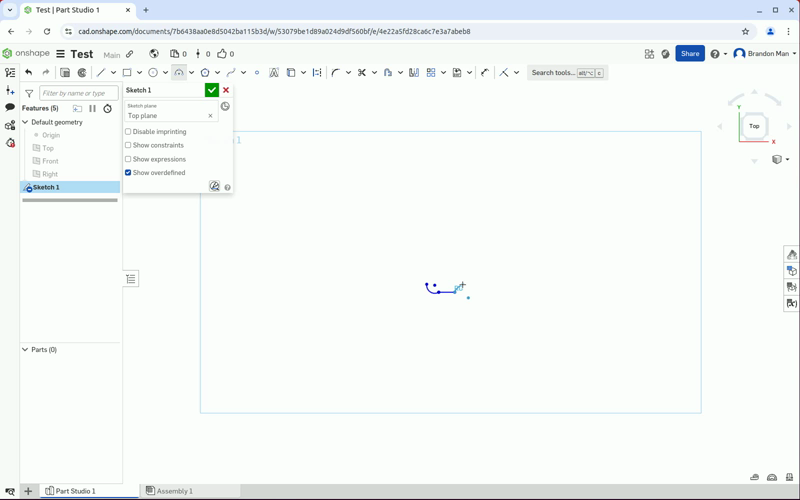
scroll(-6)
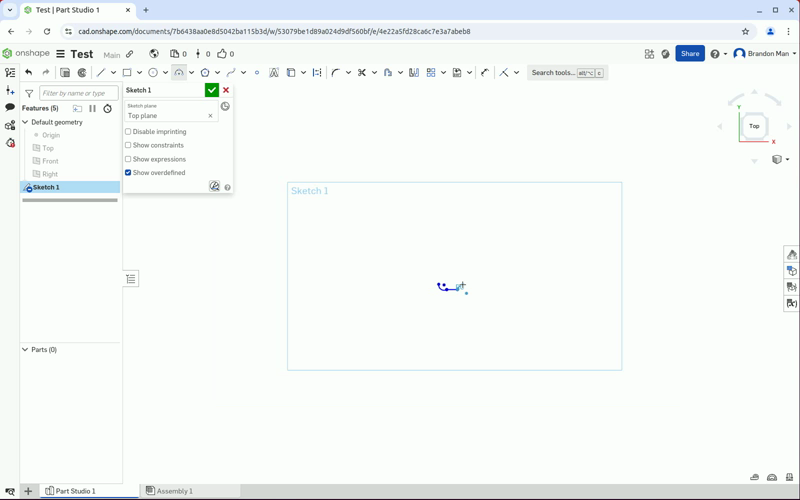
scroll(-6)
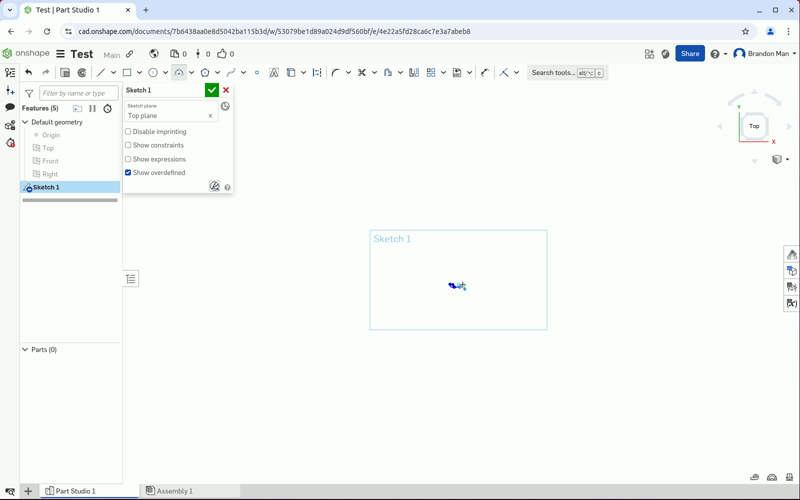
scroll(-6)
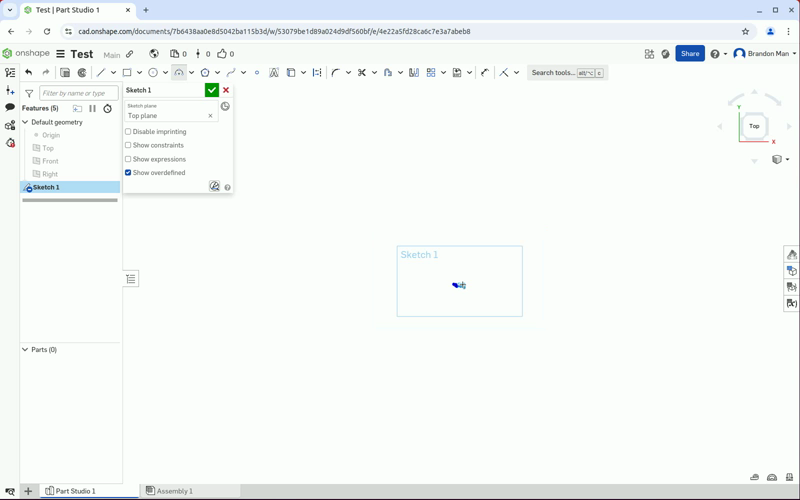
scroll(-6)
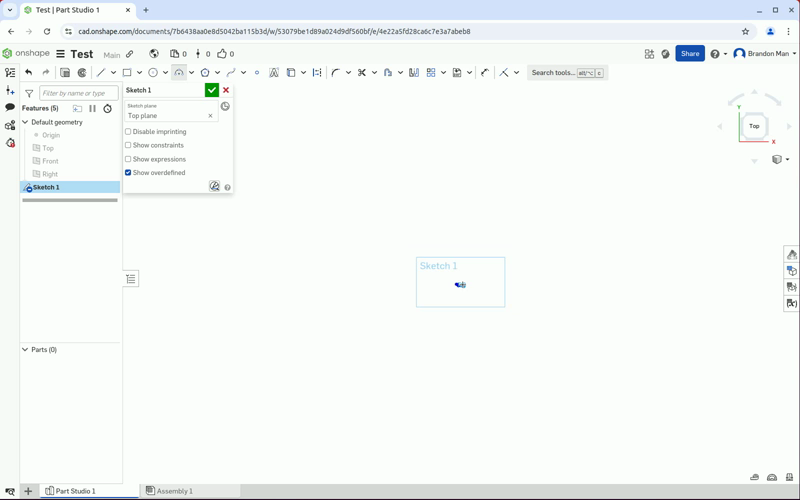
scroll(-6)
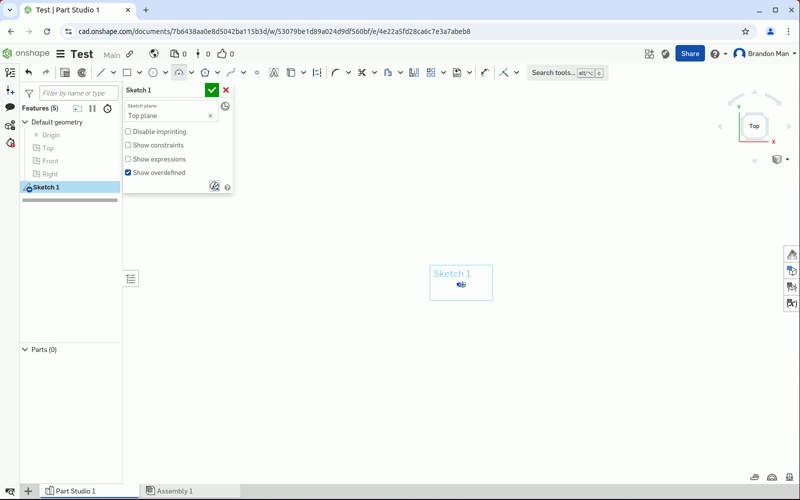
mouse_move(462, 285)
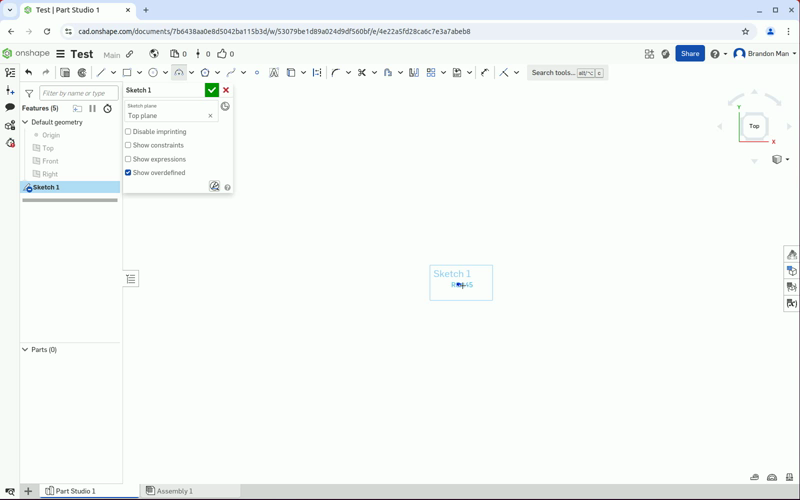
scroll(6)
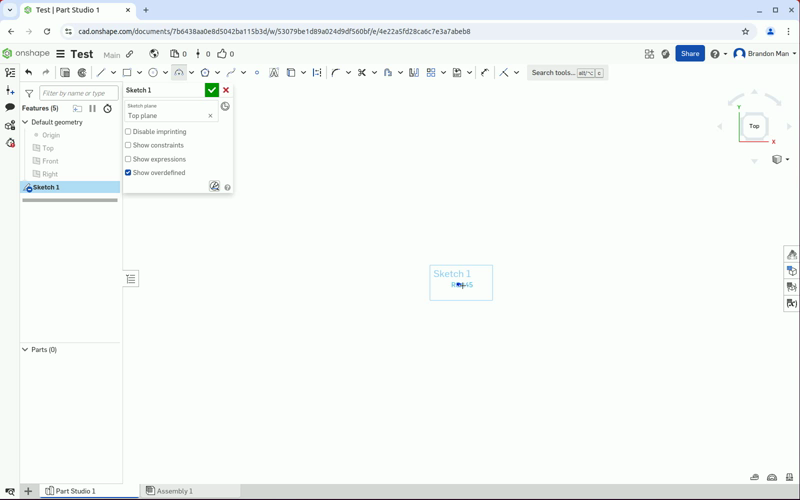
scroll(6)
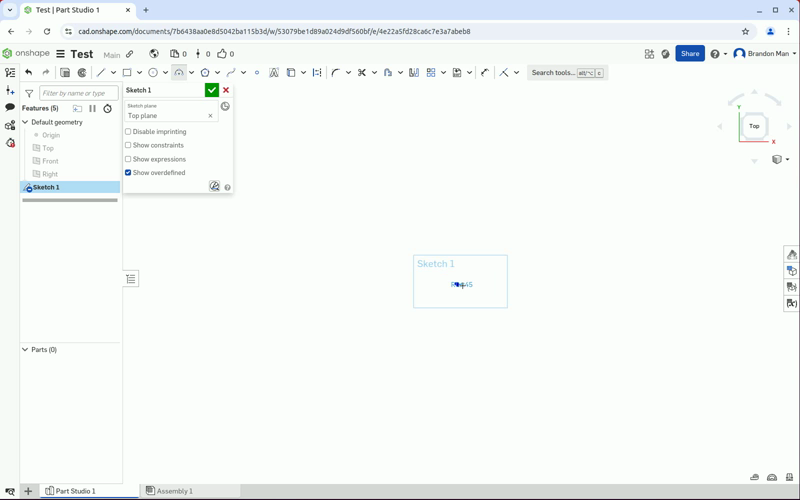
scroll(6)
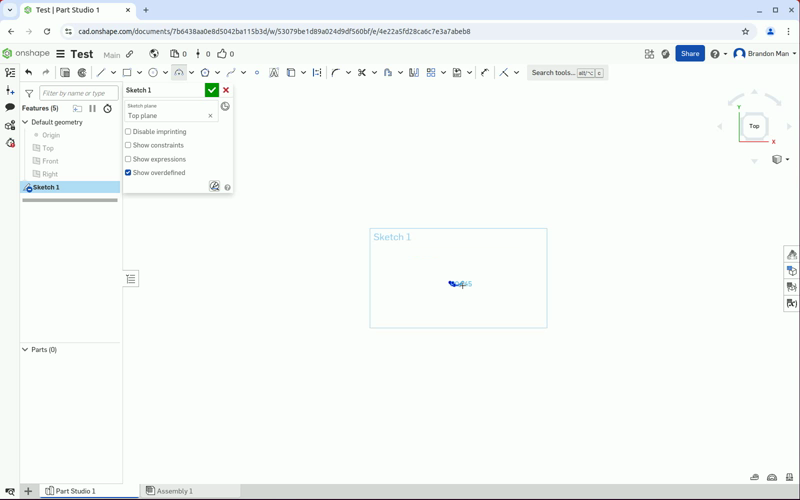
scroll(6)
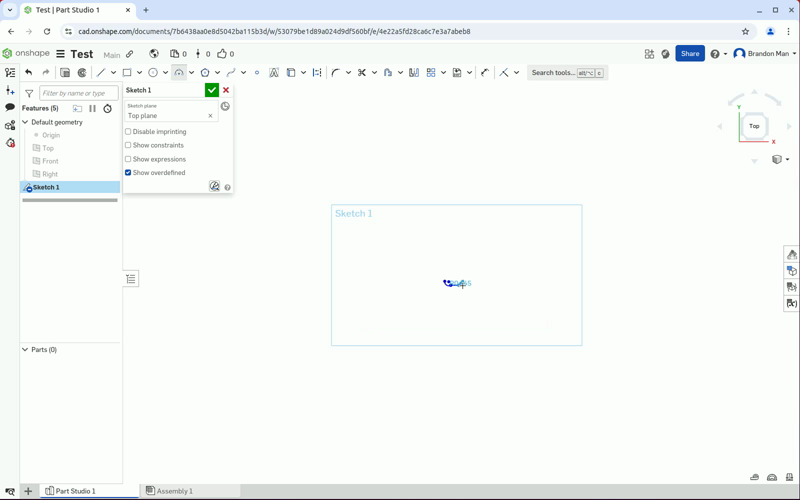
scroll(6)
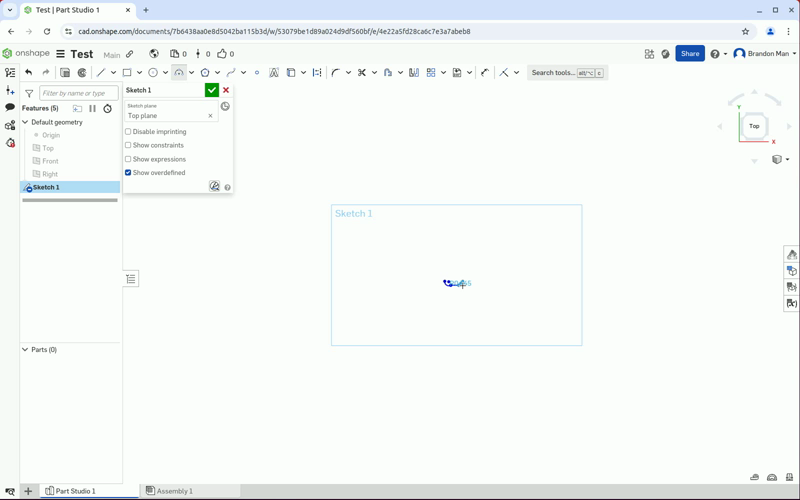
scroll(6)
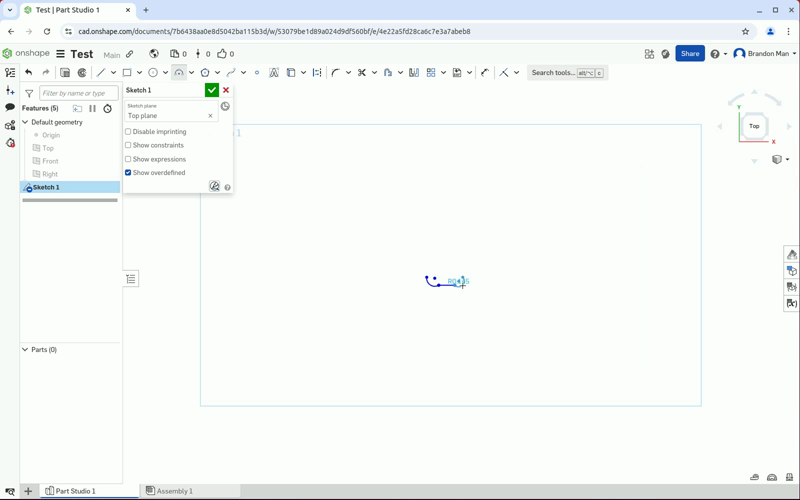
scroll(6)
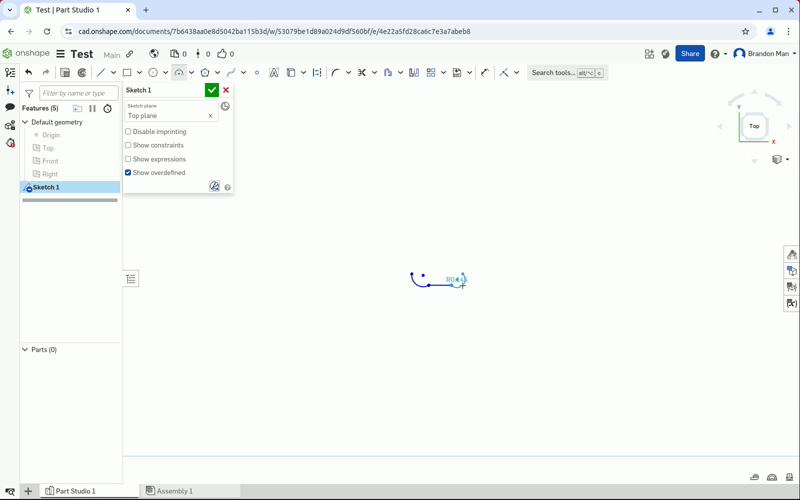
click(462, 285)
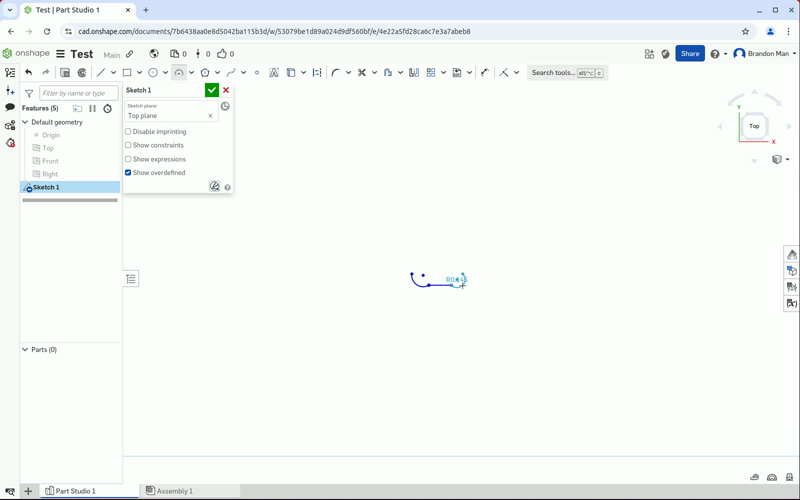
scroll(-6)
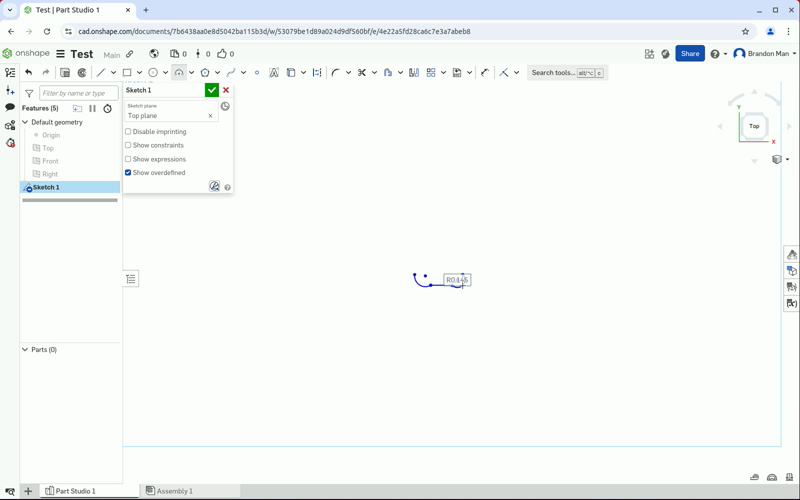
scroll(-6)
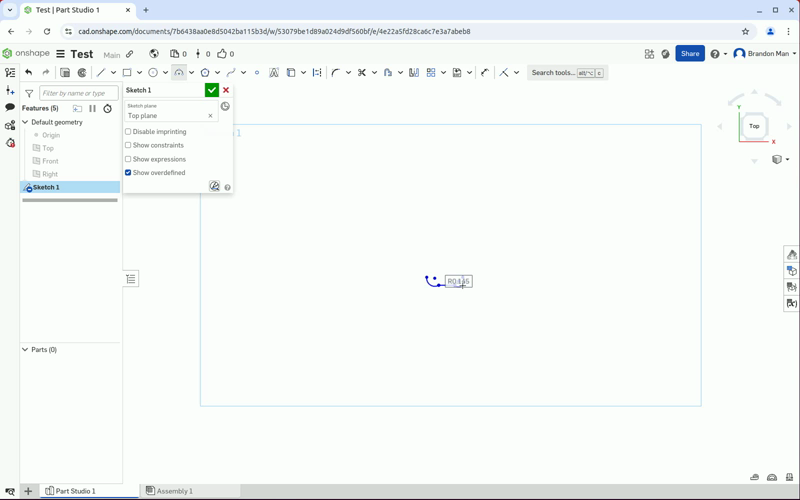
scroll(-6)
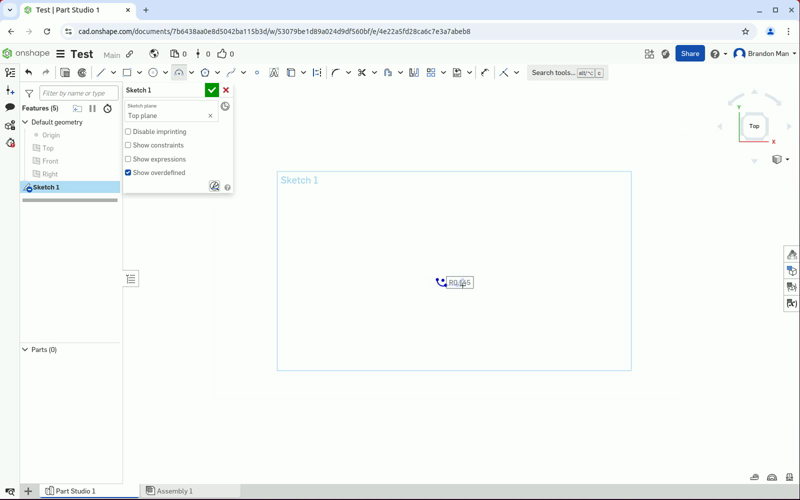
scroll(-6)
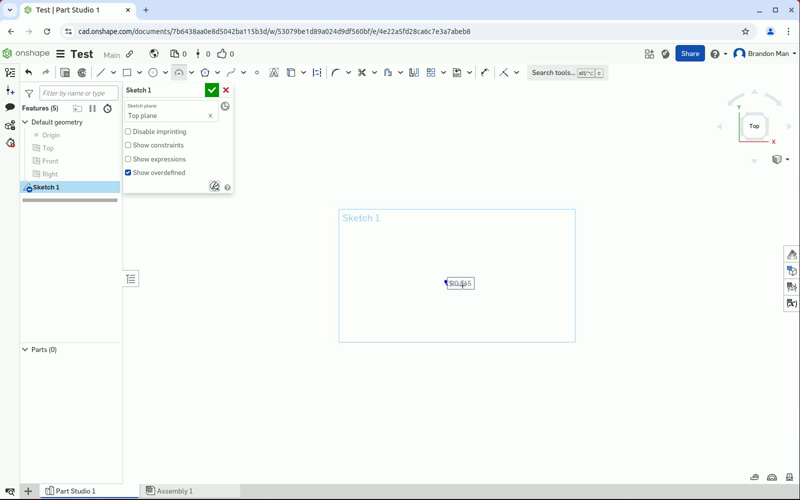
scroll(-6)
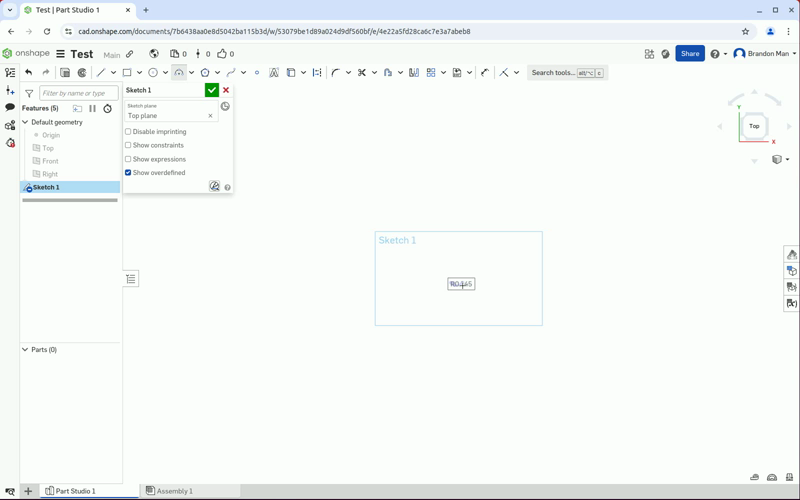
scroll(-6)
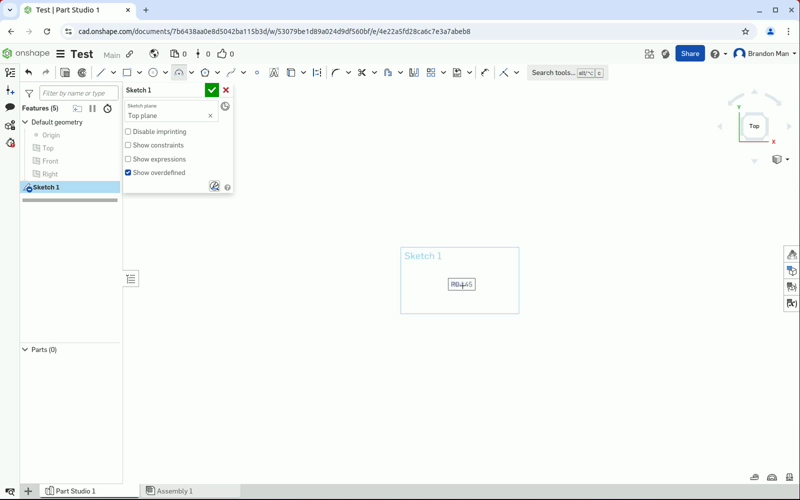
scroll(-6)
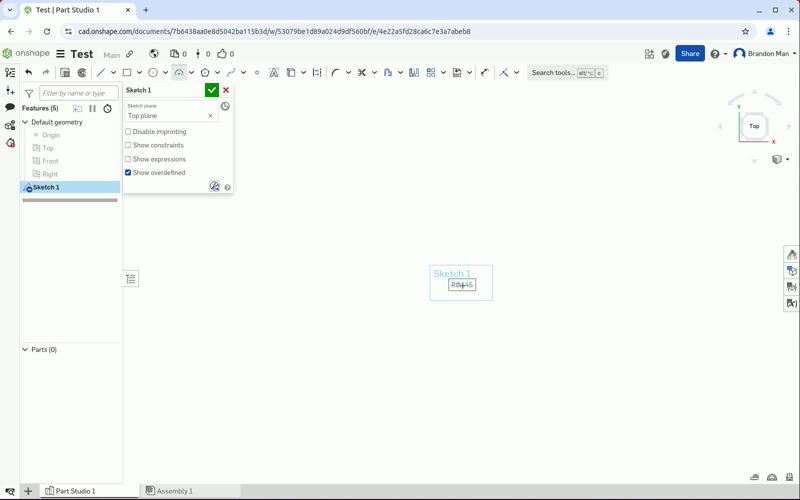
key_up(shift)
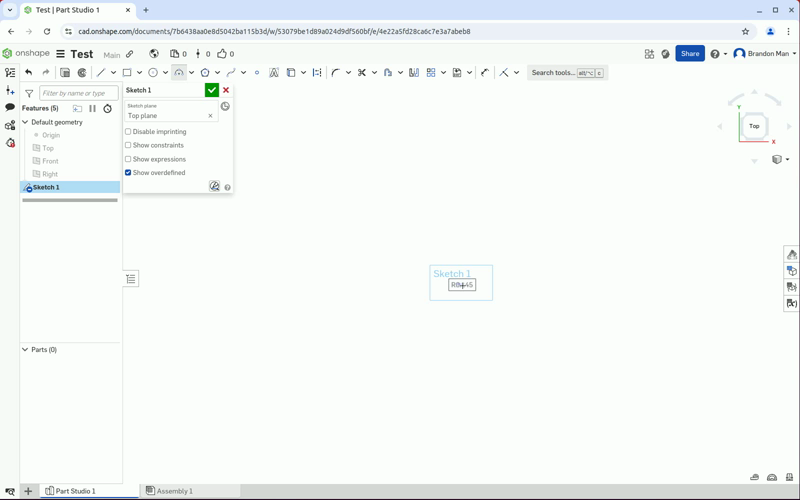
key(esc)
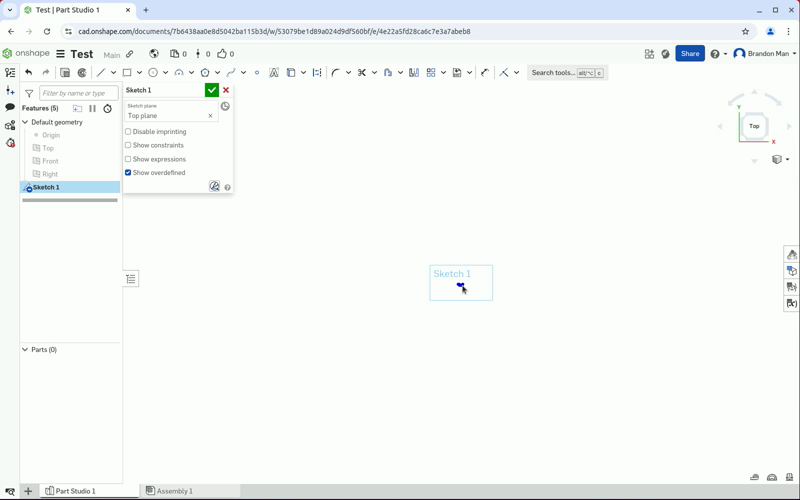
key(l)
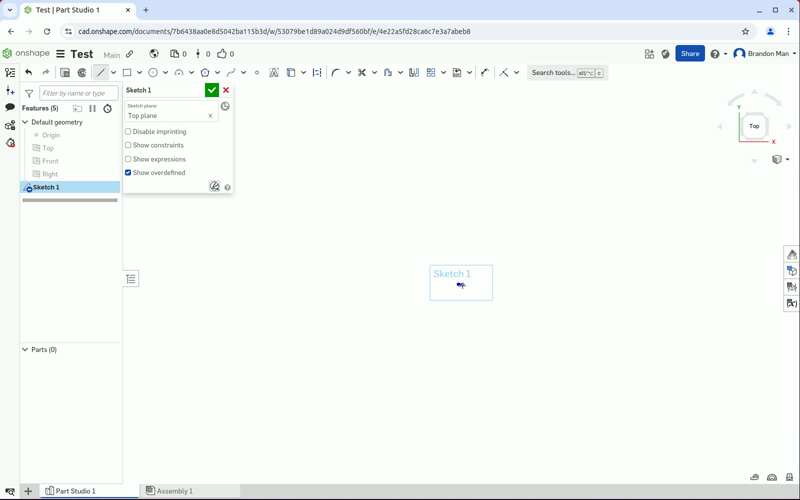
mouse_move(462, 284)
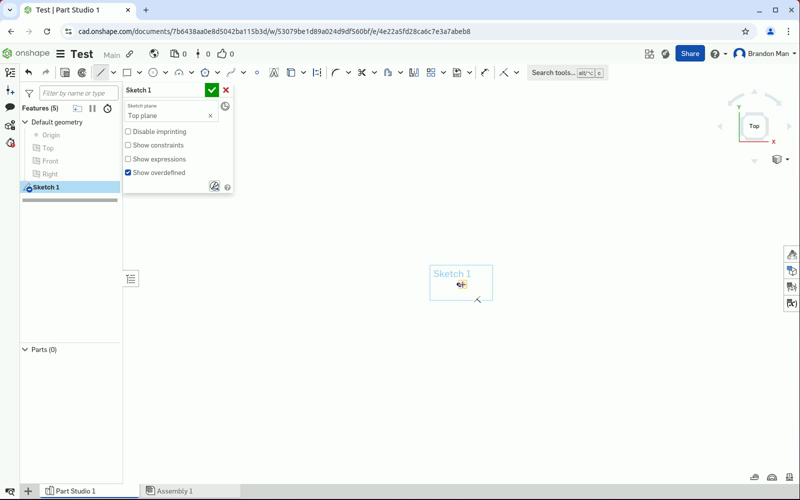
scroll(6)
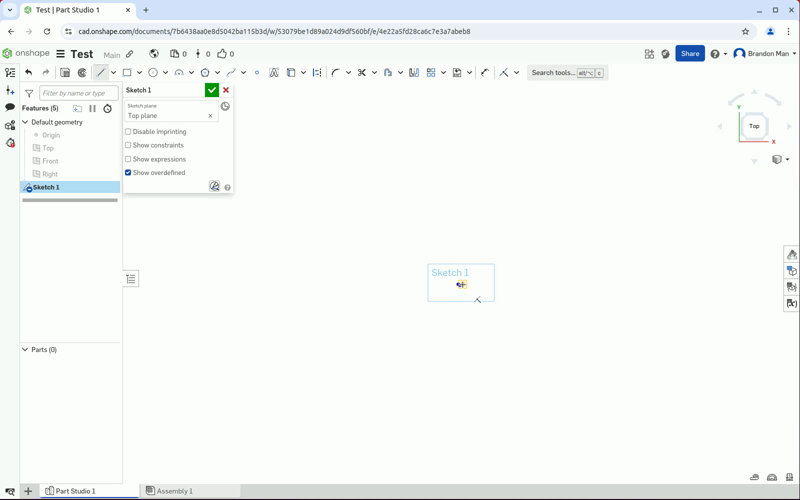
scroll(6)
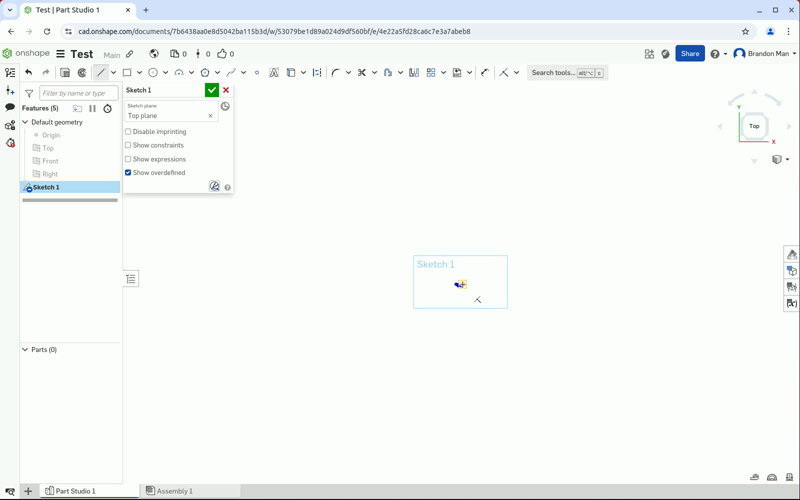
scroll(6)
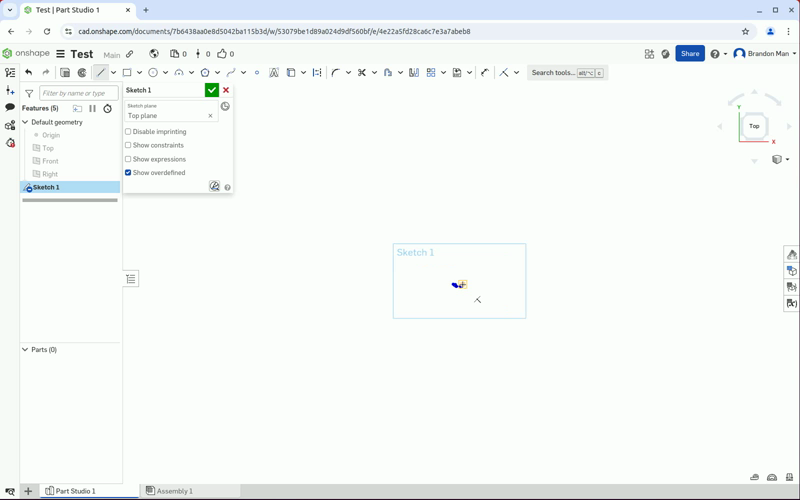
scroll(6)
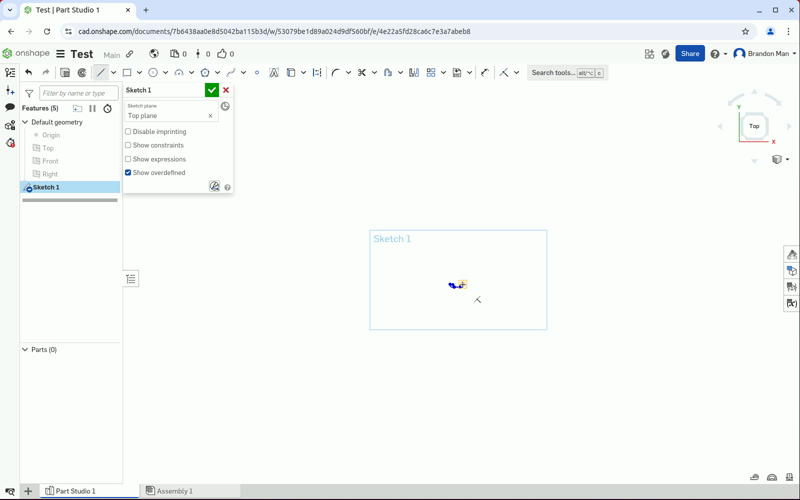
scroll(6)
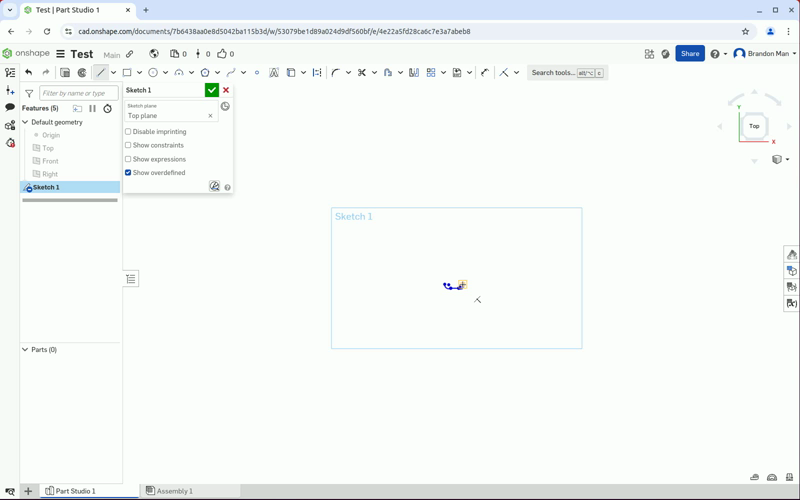
scroll(6)
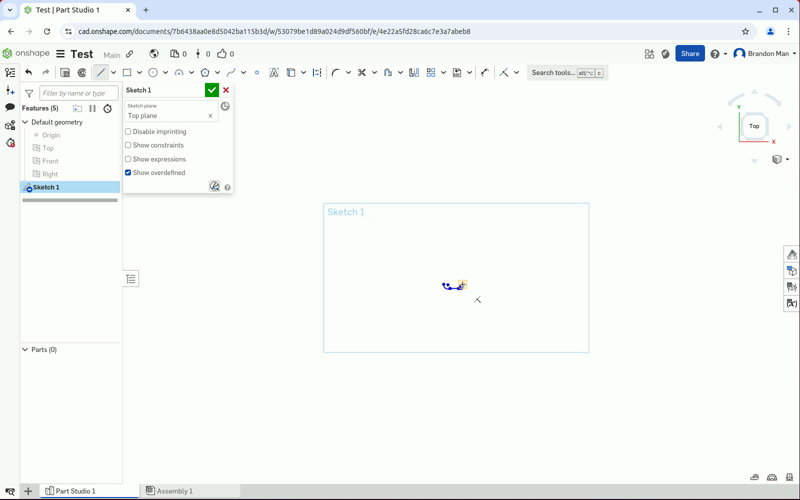
scroll(6)
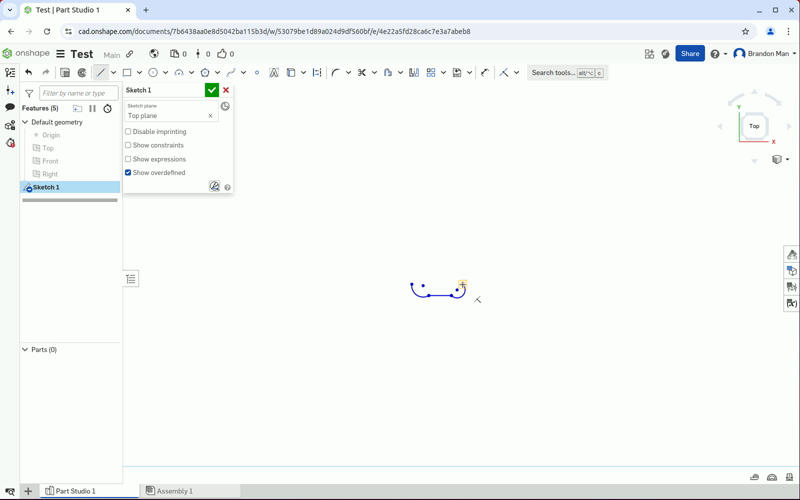
click(462, 284)
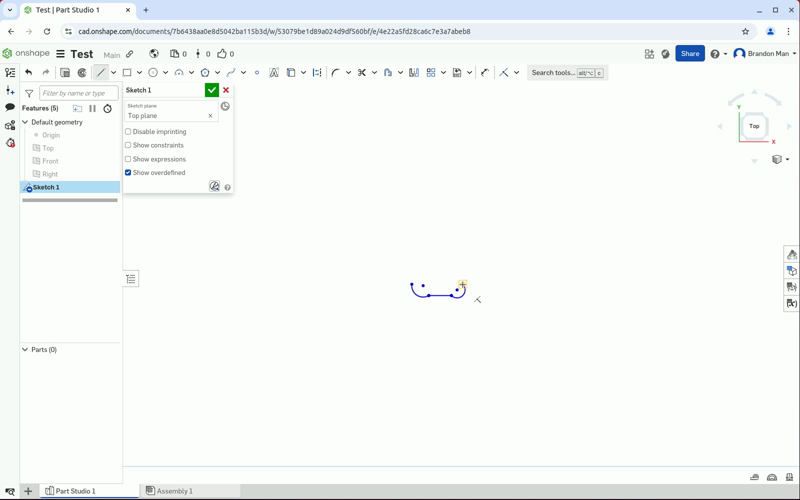
scroll(-6)
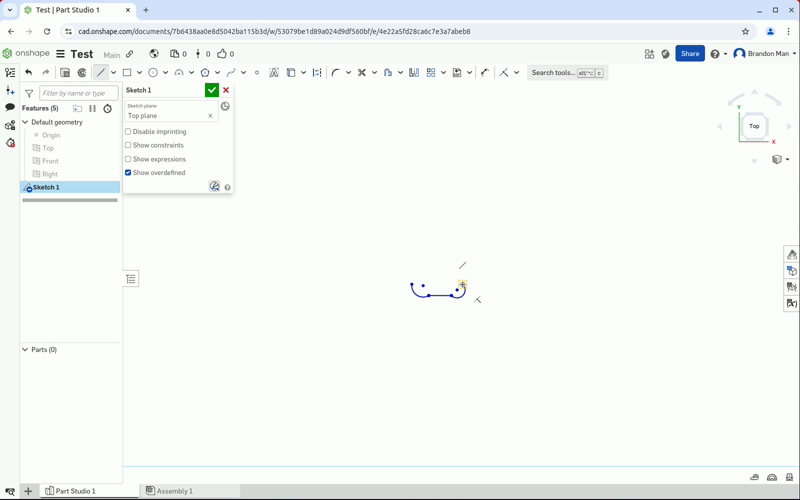
scroll(-6)
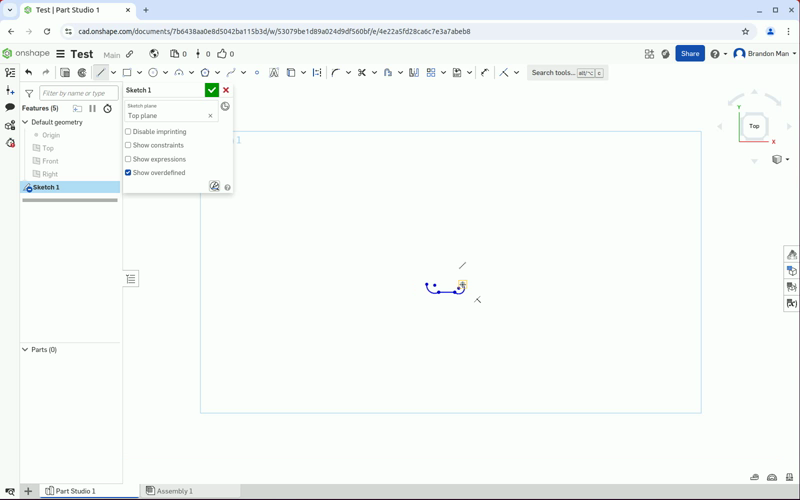
scroll(-6)
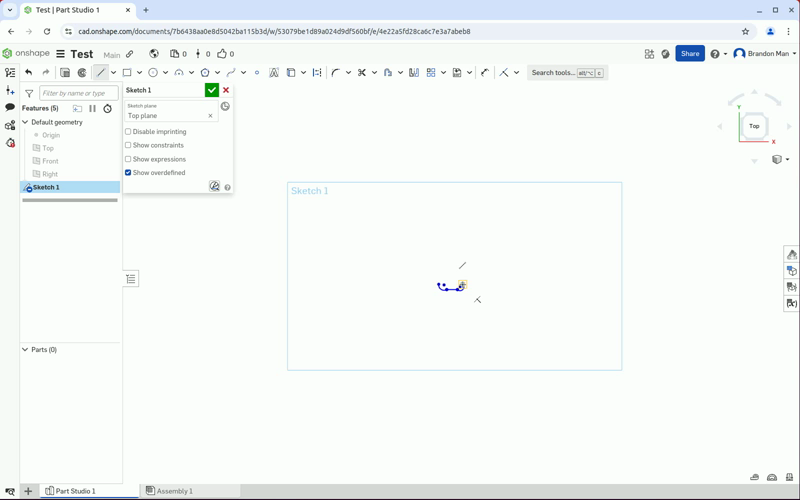
scroll(-6)
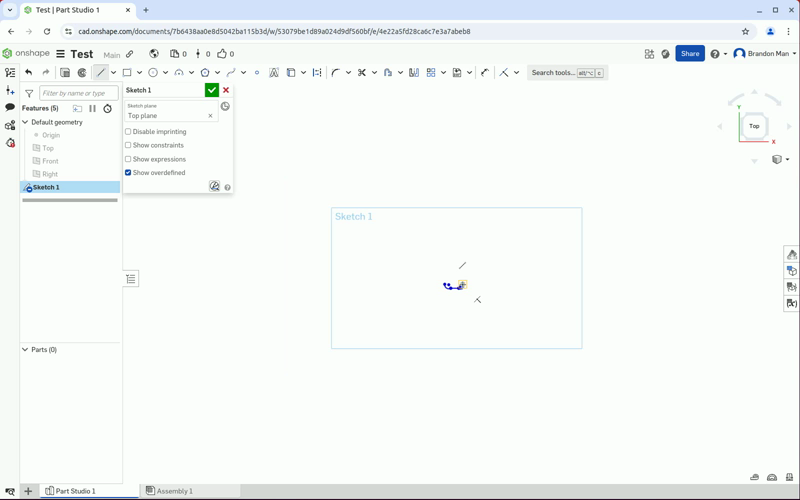
scroll(-6)
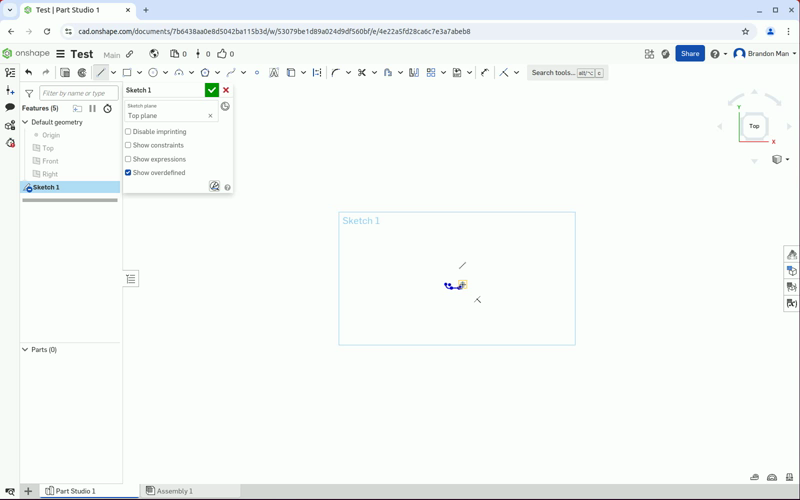
scroll(-6)
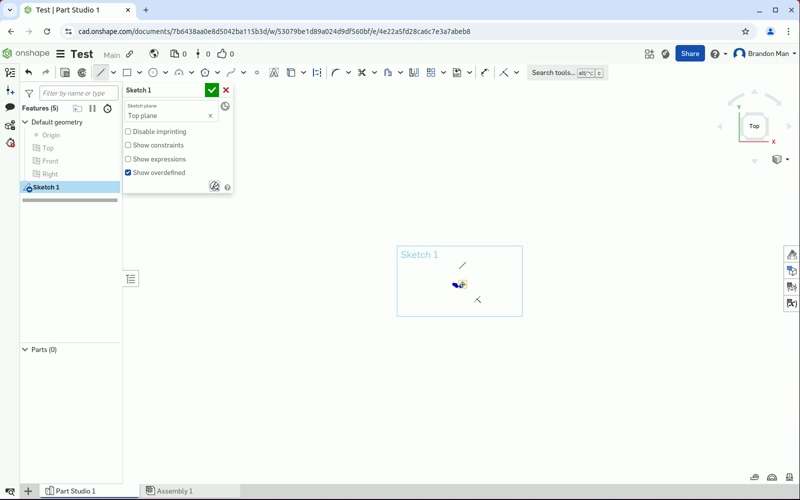
scroll(-6)
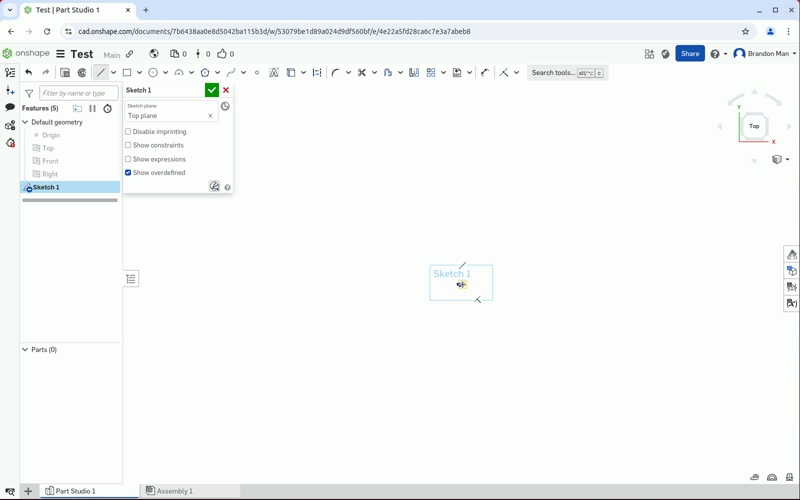
key_down(shift)
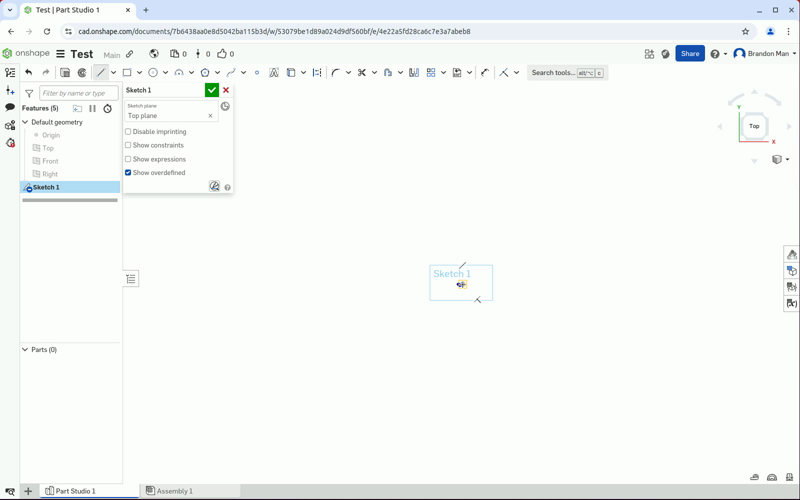
mouse_move(492, 284)
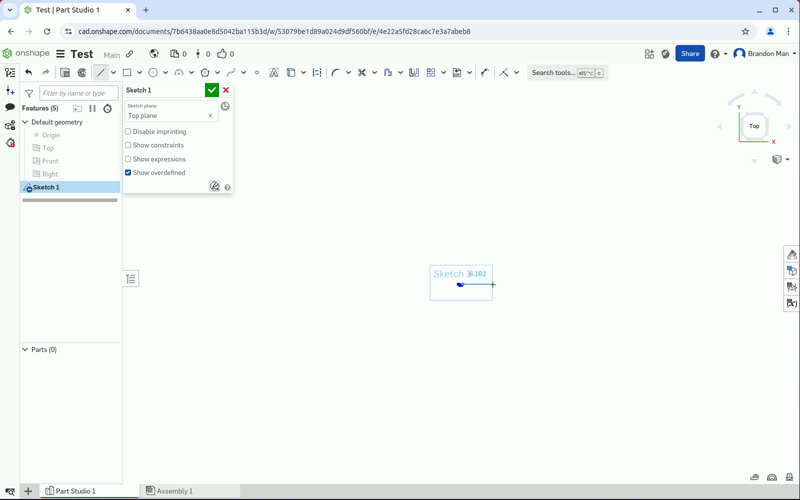
mouse_move(462, 281)
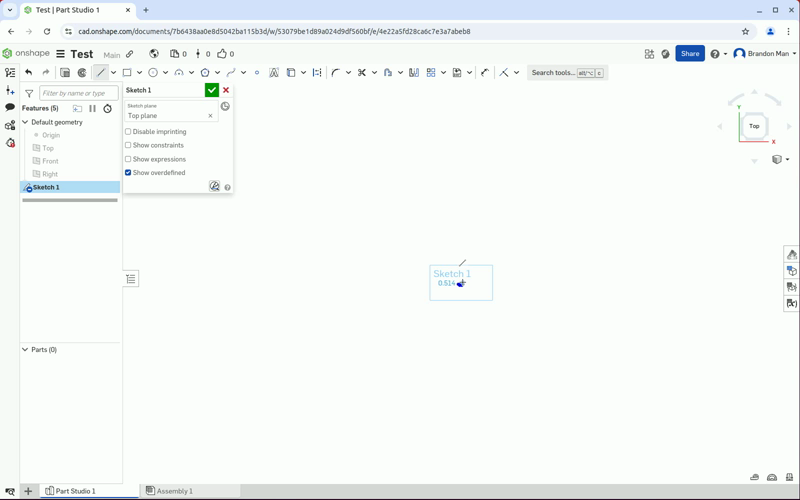
scroll(6)
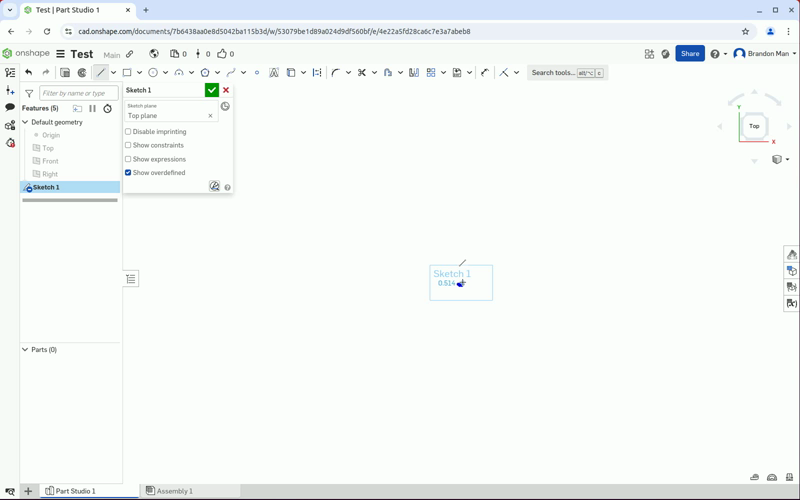
scroll(6)
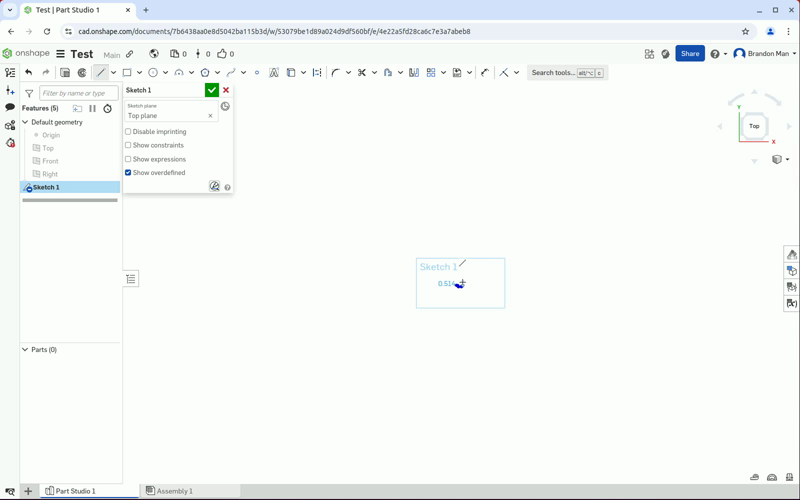
scroll(6)
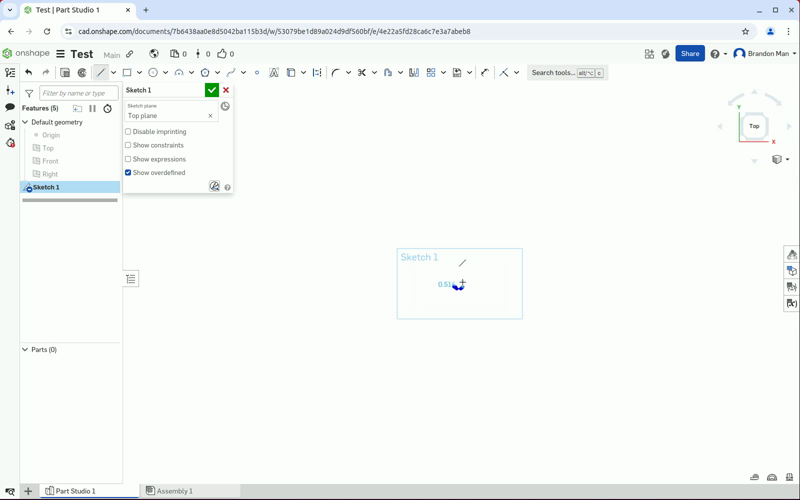
scroll(6)
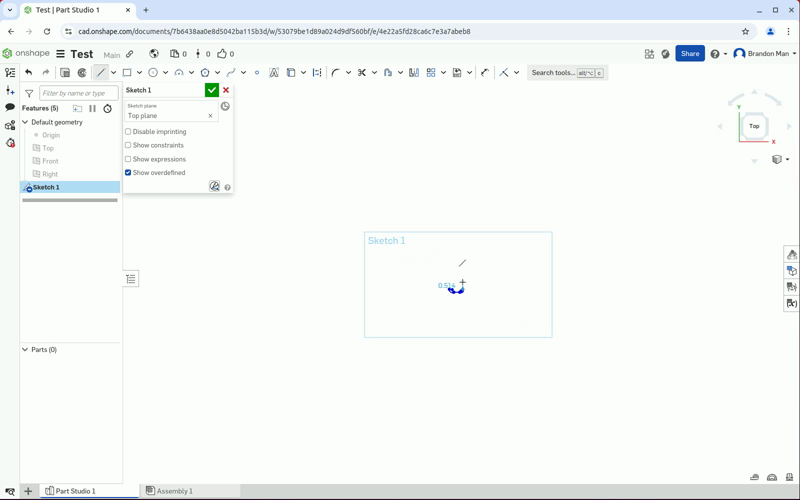
scroll(6)
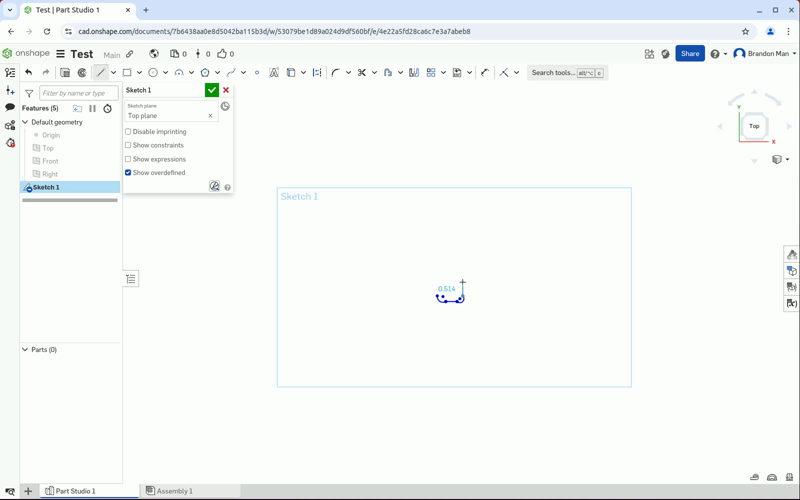
scroll(6)
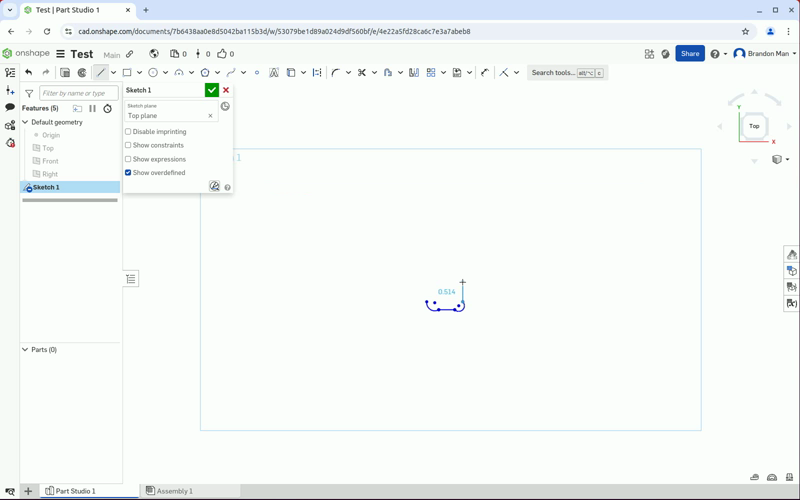
scroll(6)
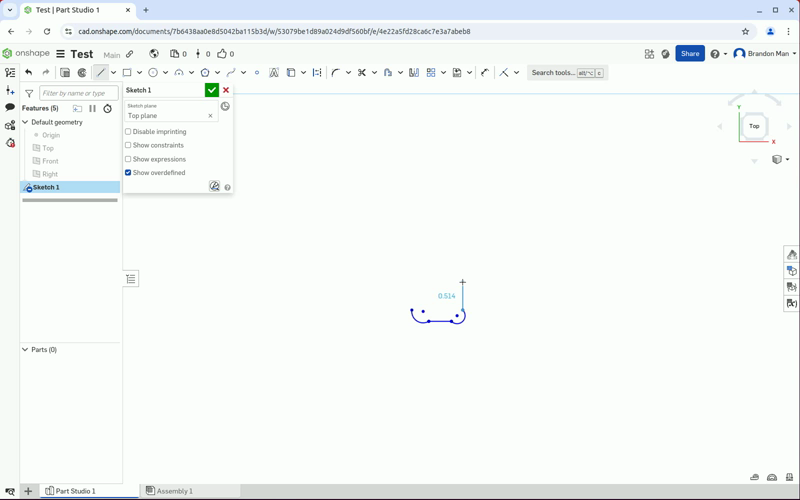
click(462, 281)
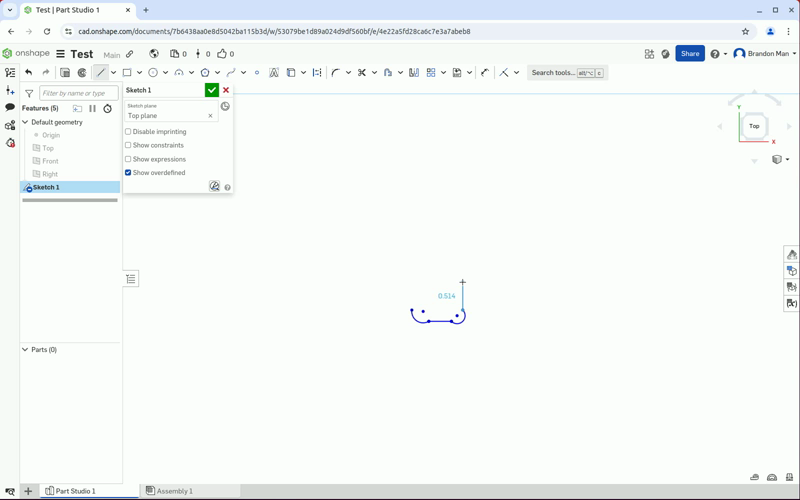
scroll(-6)
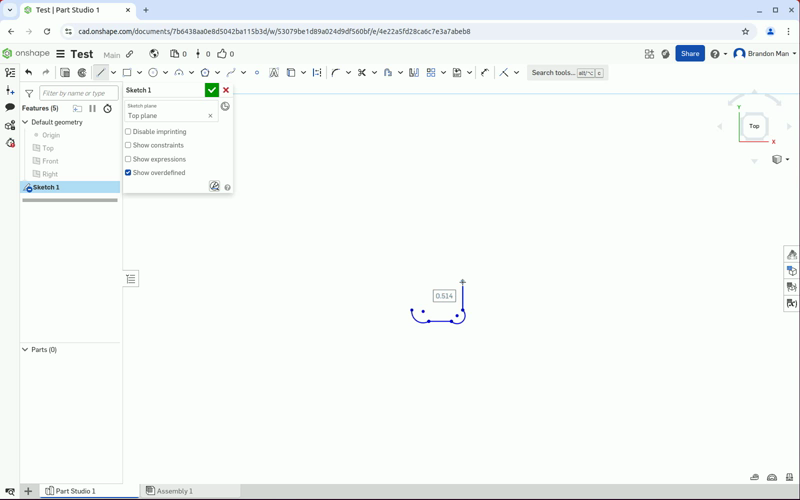
scroll(-6)
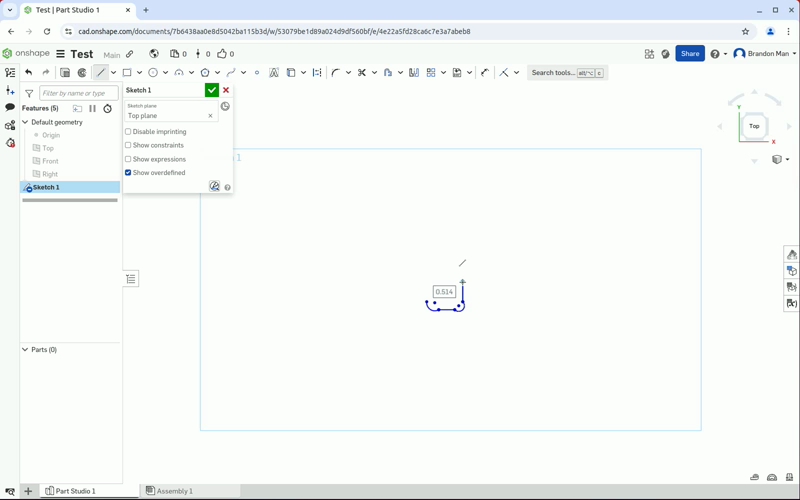
scroll(-6)
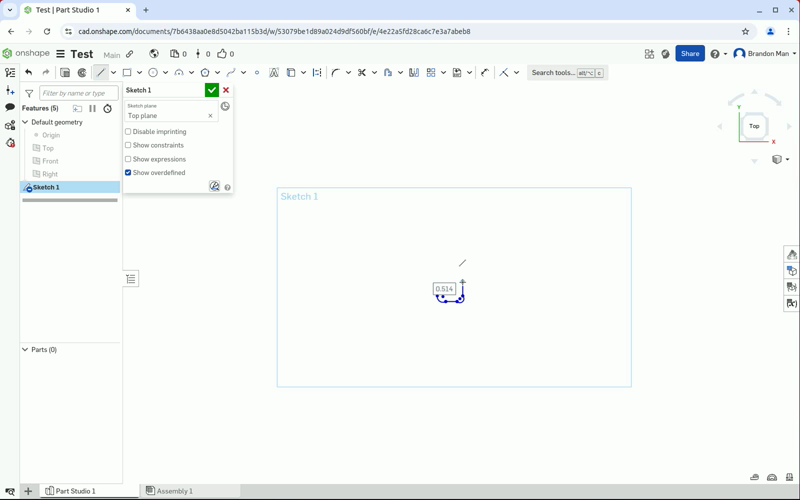
scroll(-6)
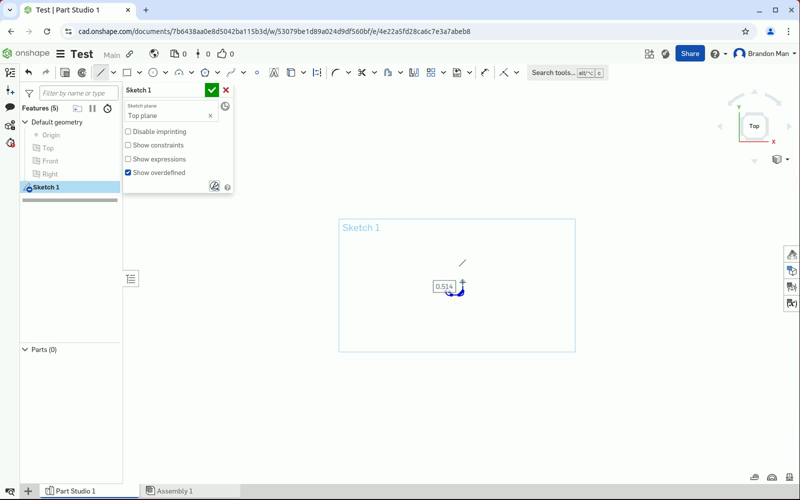
scroll(-6)
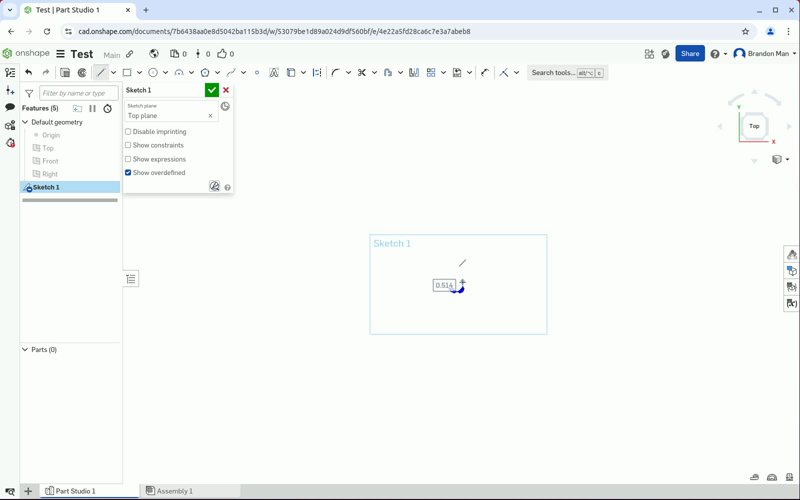
scroll(-6)
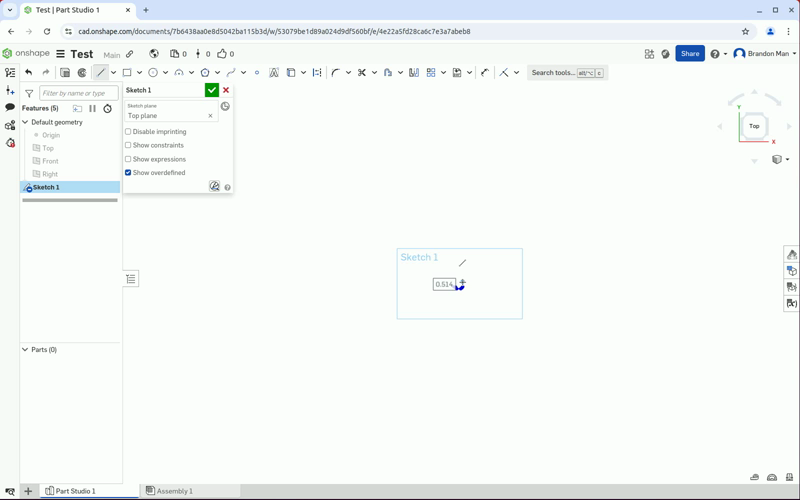
scroll(-6)
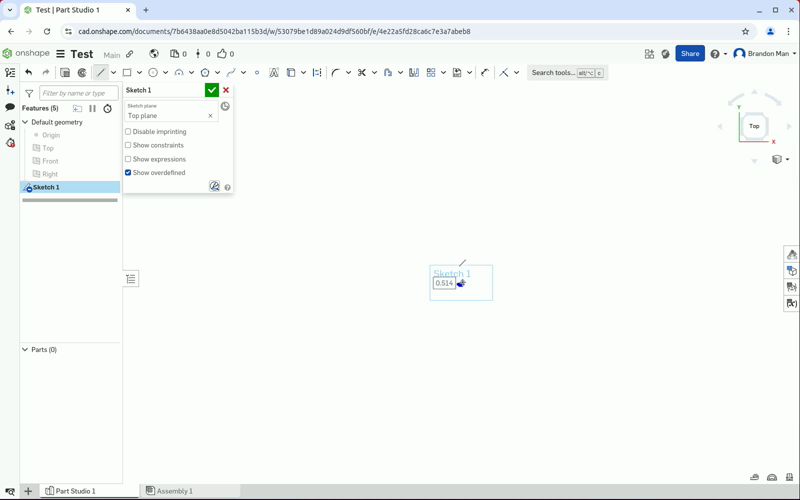
key_up(shift)
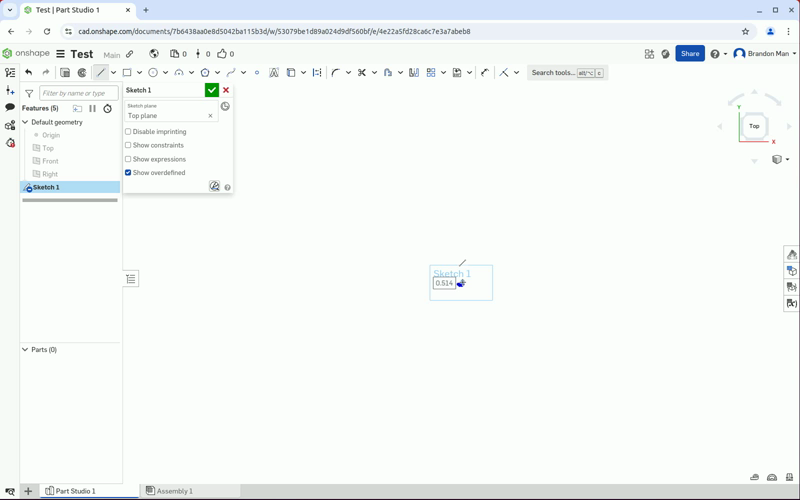
key(esc)
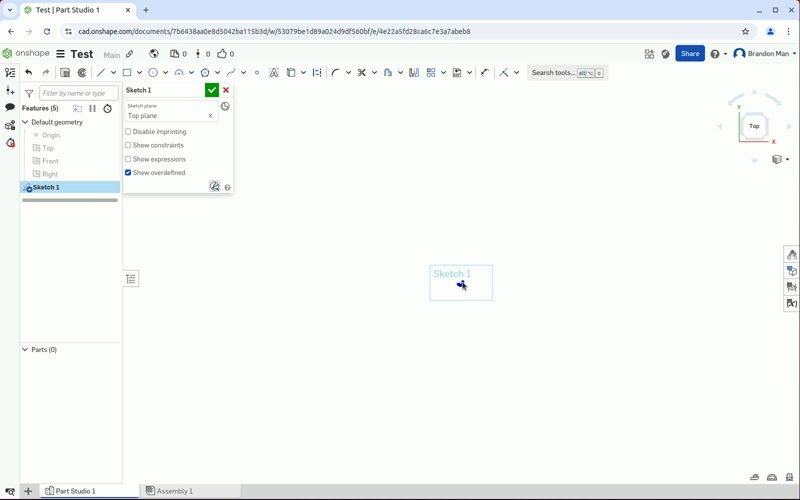
key(a)
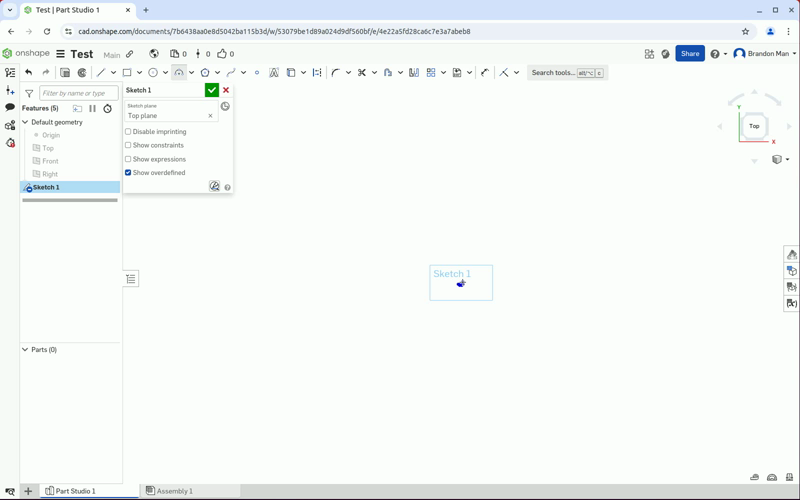
mouse_move(462, 281)
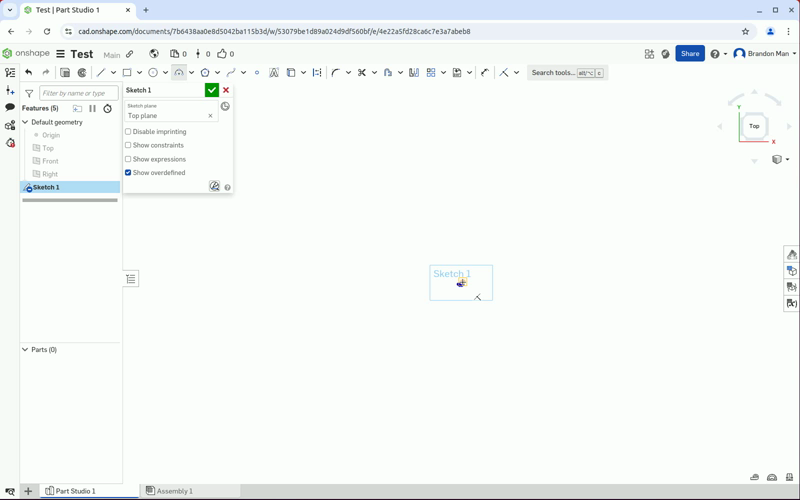
scroll(6)
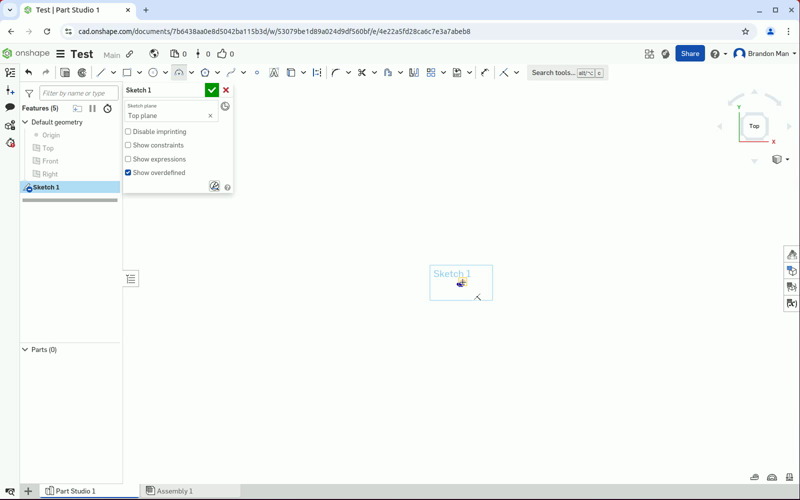
scroll(6)
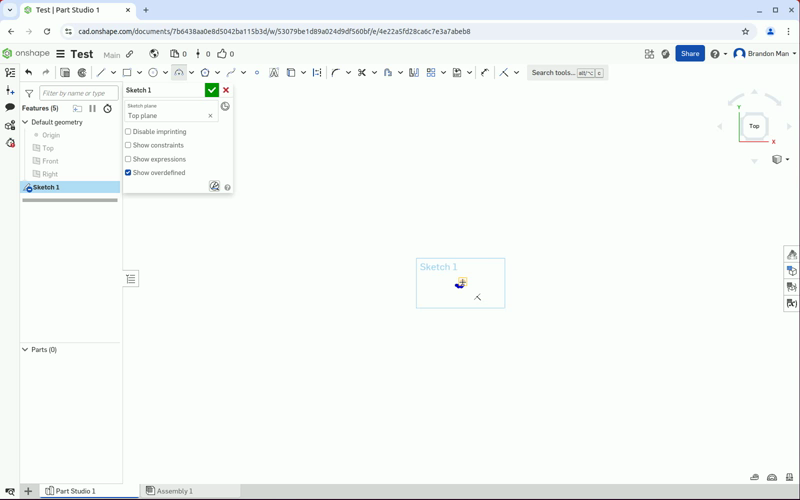
scroll(6)
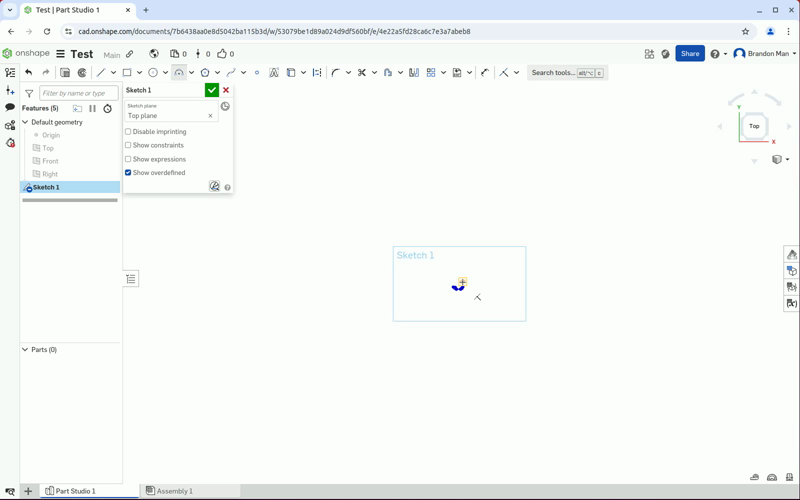
scroll(6)
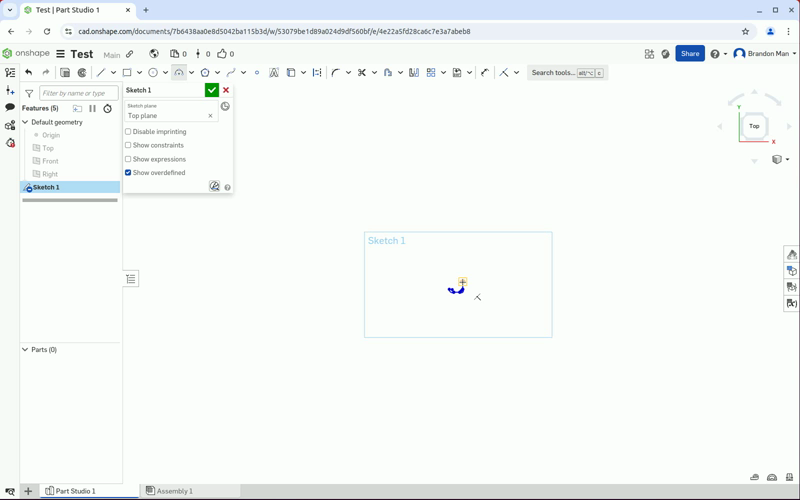
scroll(6)
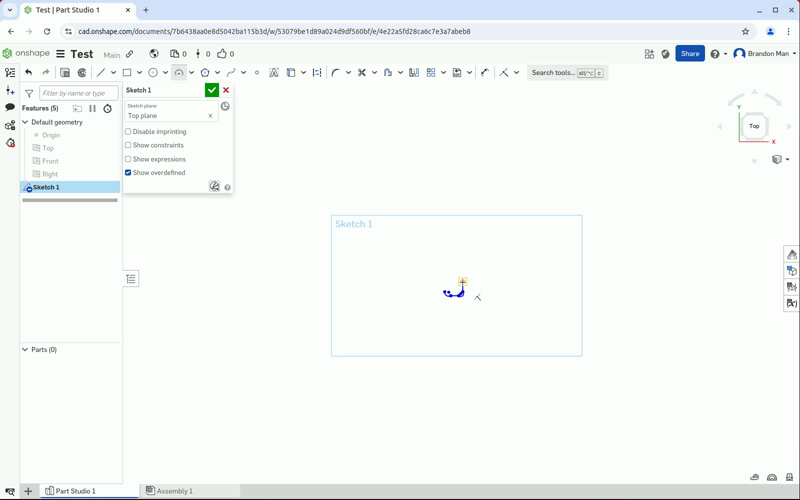
scroll(6)
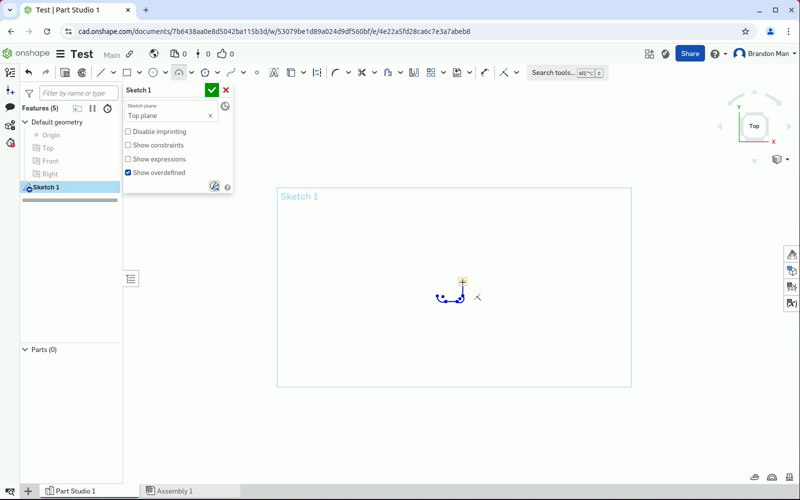
scroll(6)
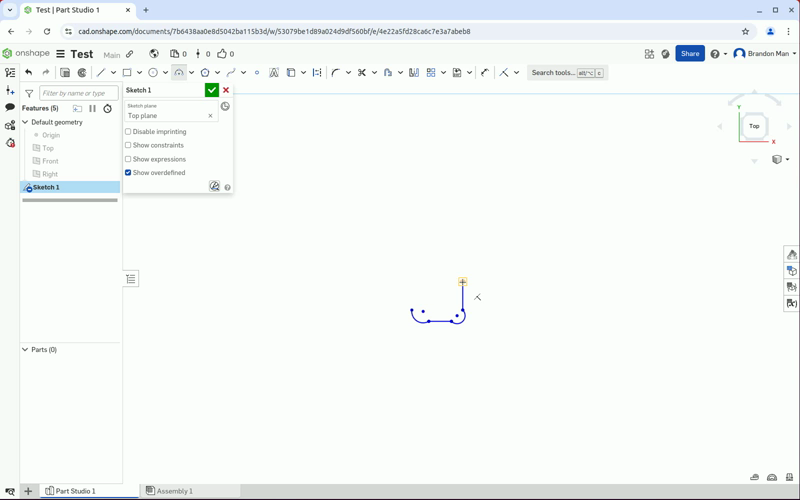
click(462, 281)
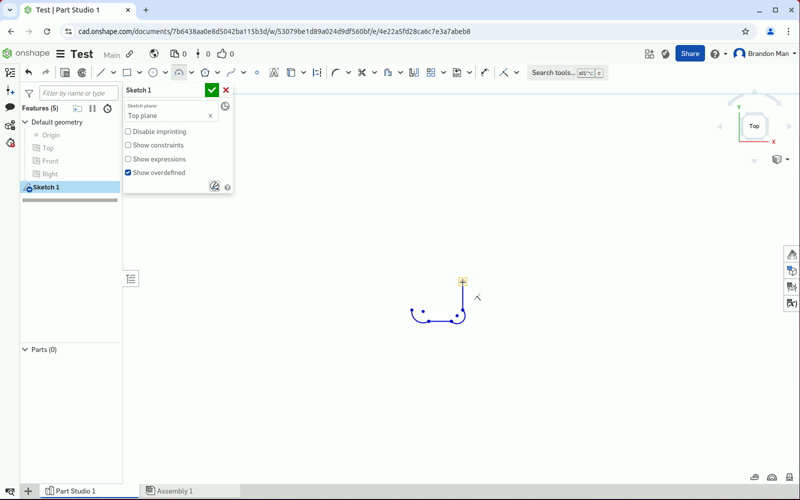
scroll(-6)
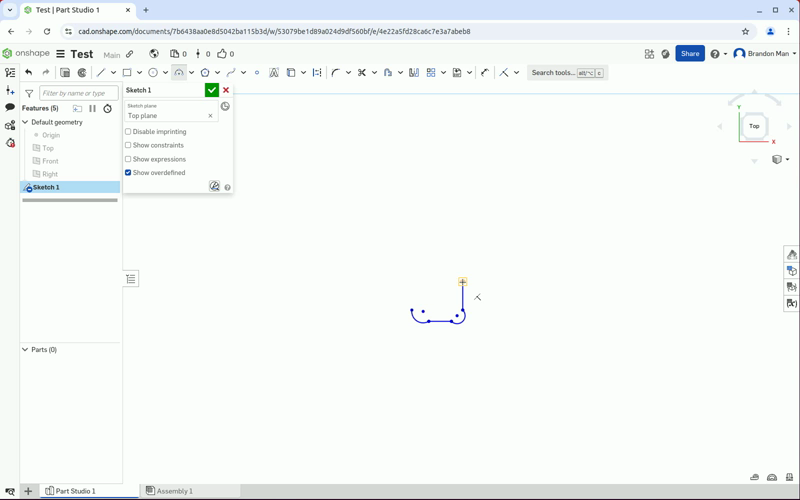
scroll(-6)
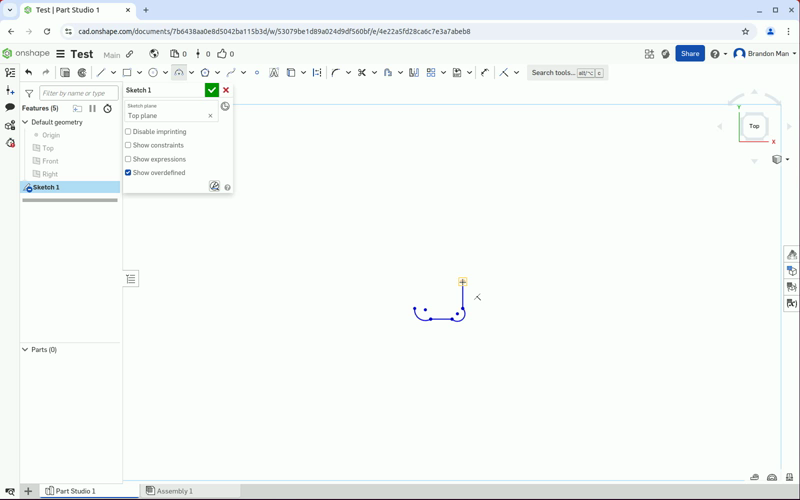
scroll(-6)
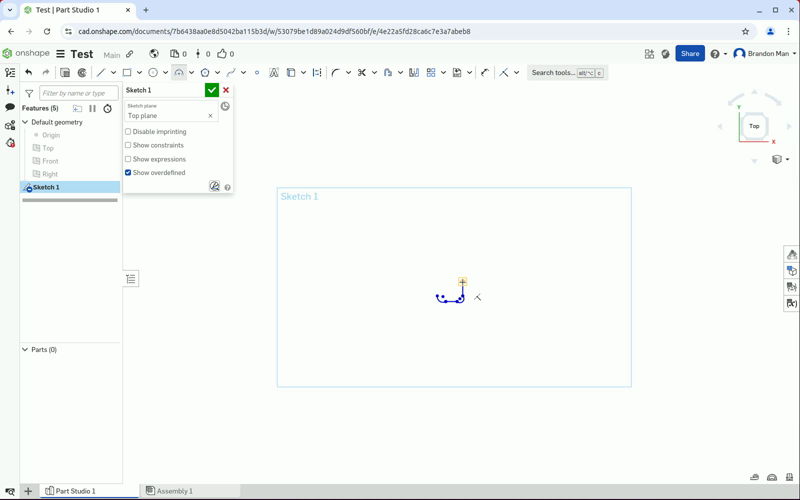
scroll(-6)
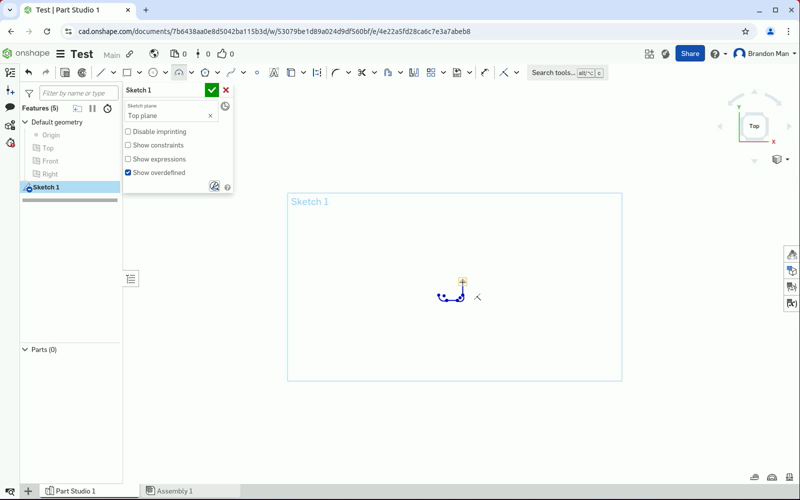
scroll(-6)
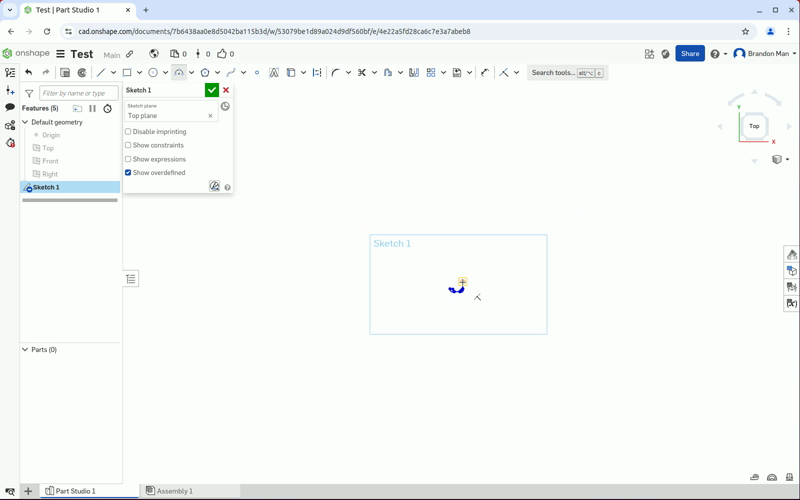
scroll(-6)
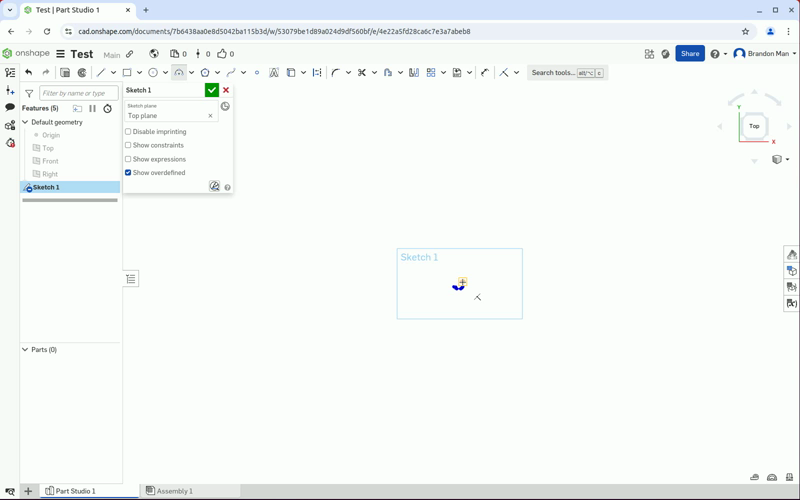
scroll(-6)
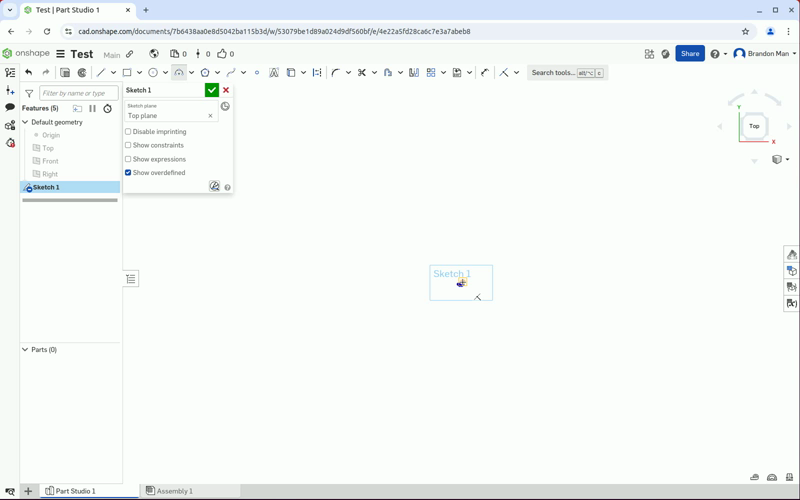
key_down(shift)
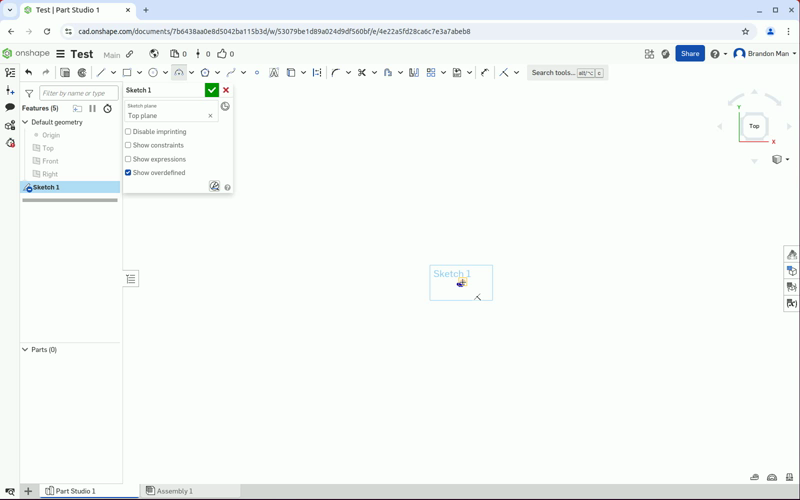
mouse_move(461, 280)
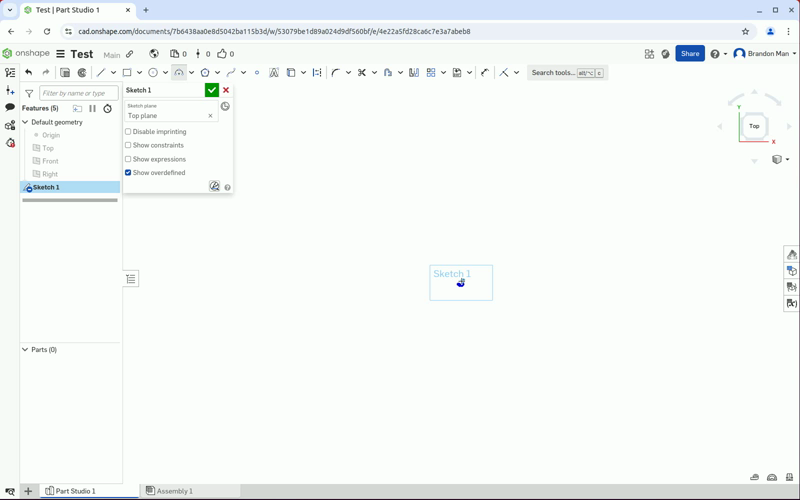
scroll(6)
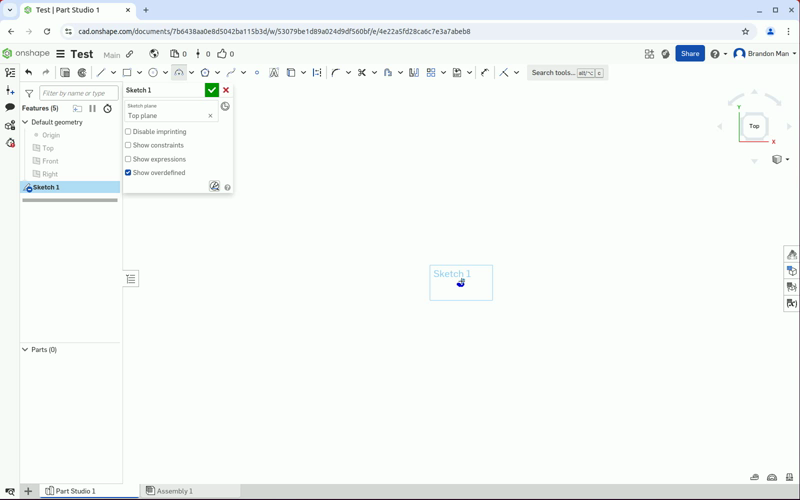
scroll(6)
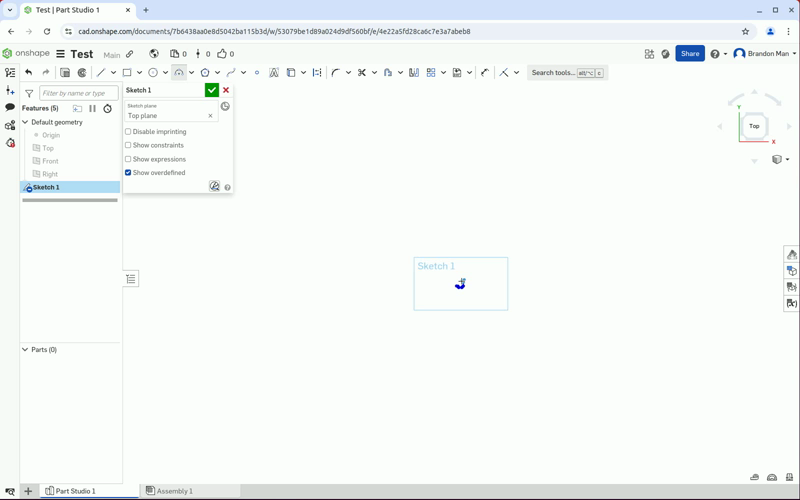
scroll(6)
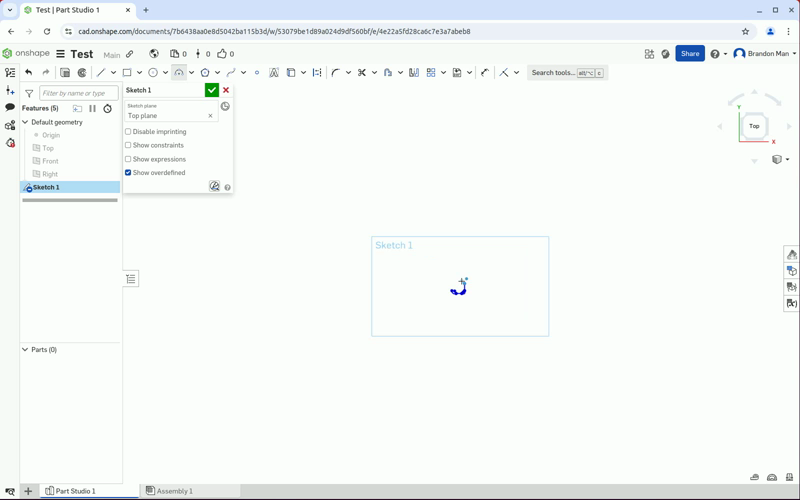
scroll(6)
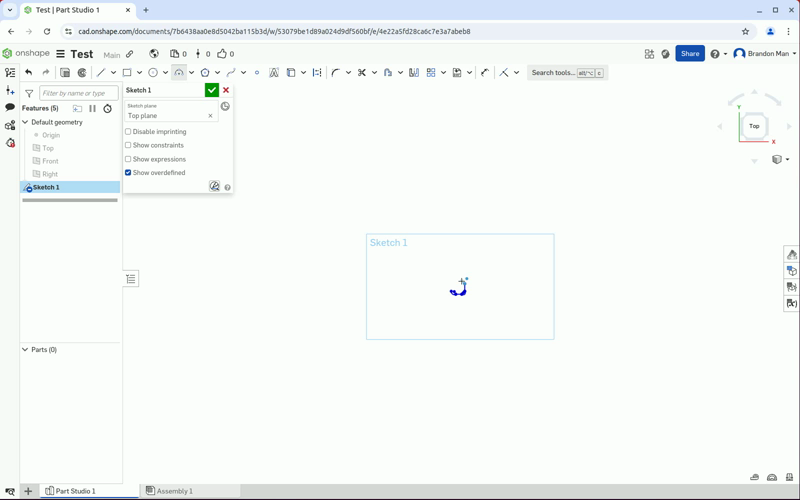
scroll(6)
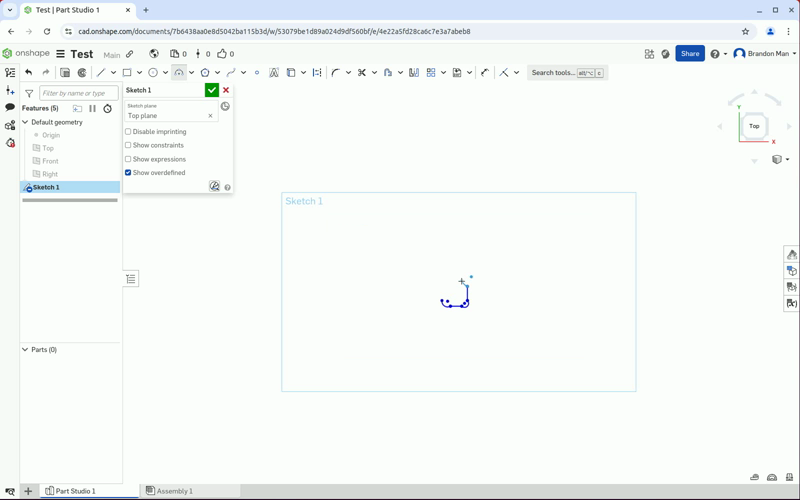
scroll(6)
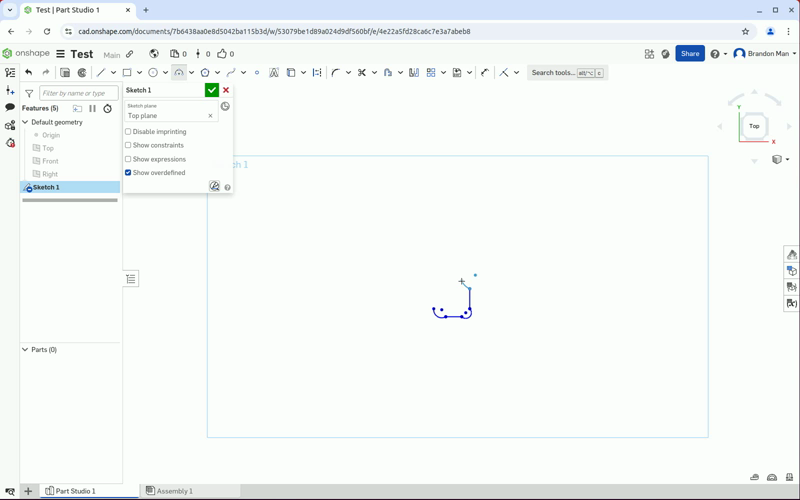
scroll(6)
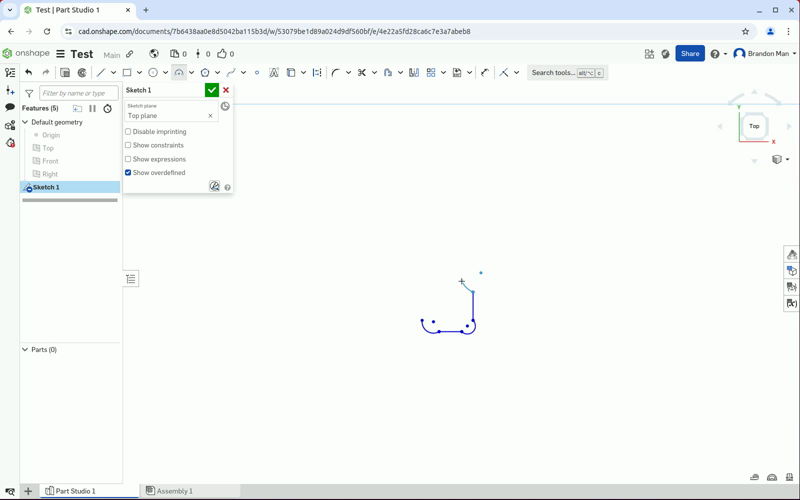
click(461, 280)
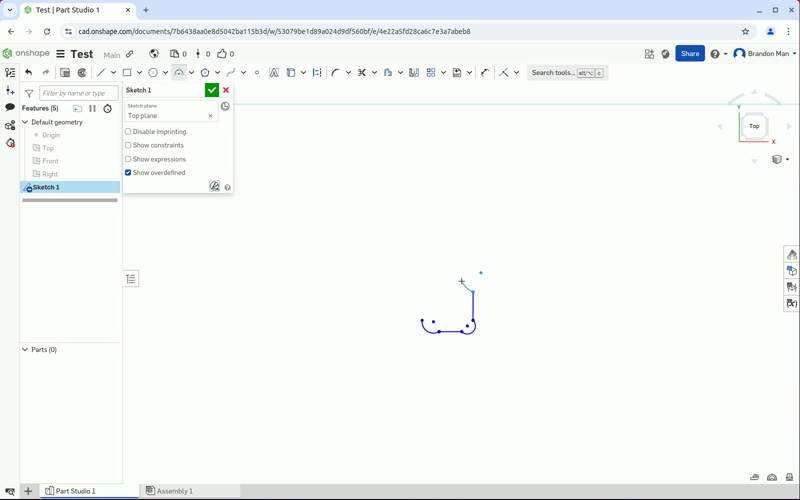
scroll(-6)
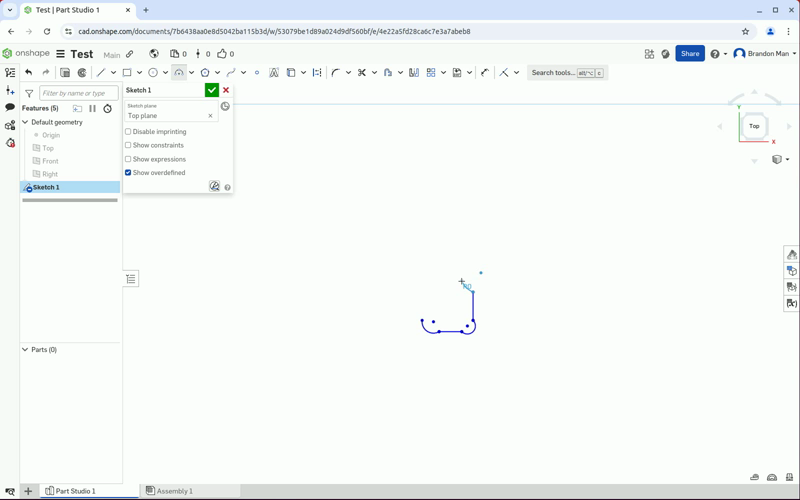
scroll(-6)
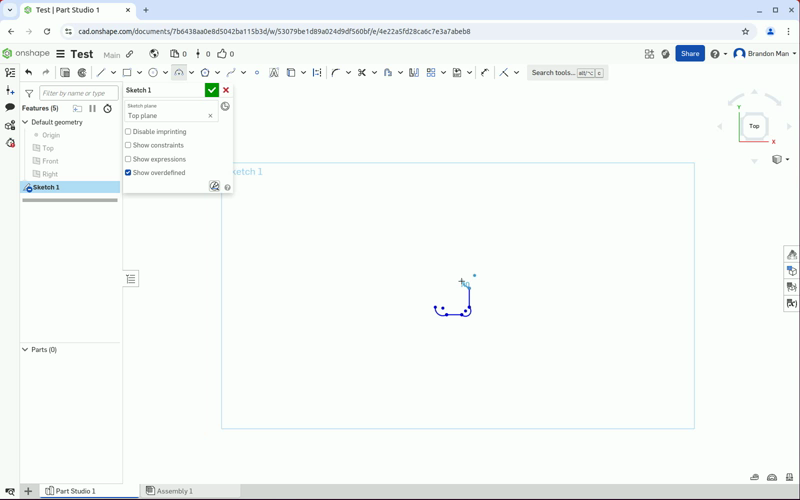
scroll(-6)
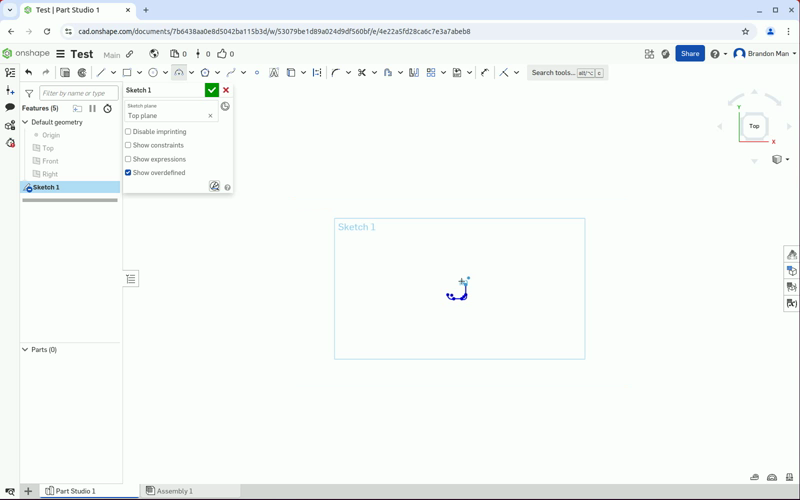
scroll(-6)
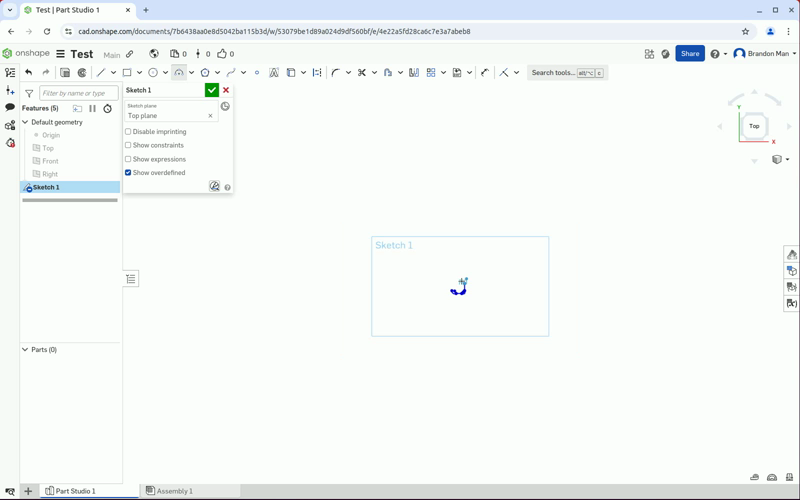
scroll(-6)
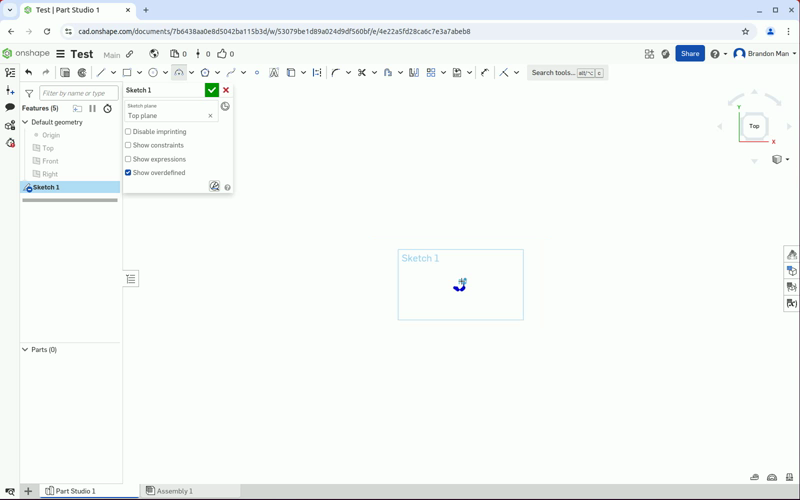
scroll(-6)
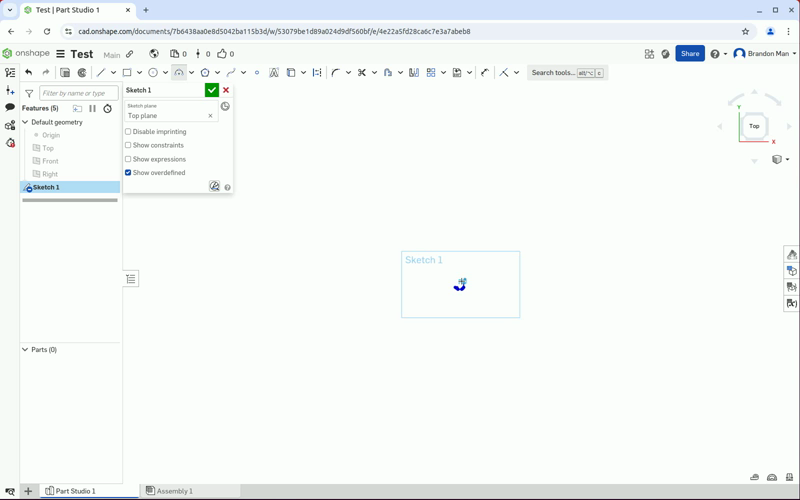
scroll(-6)
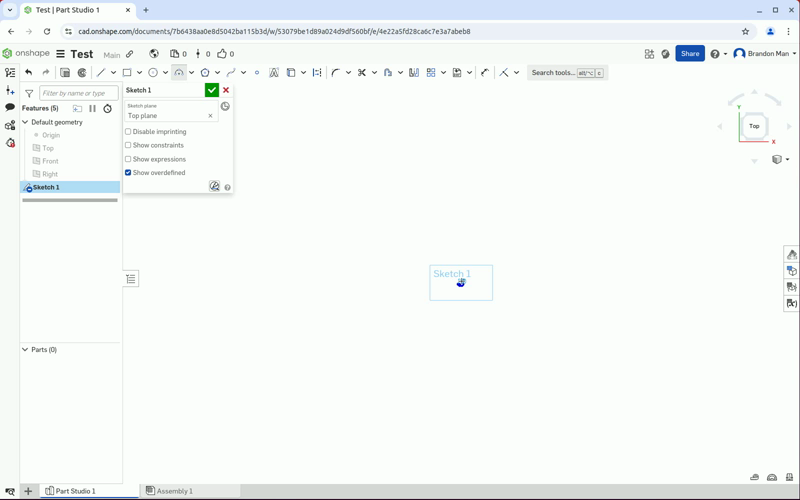
mouse_move(462, 281)
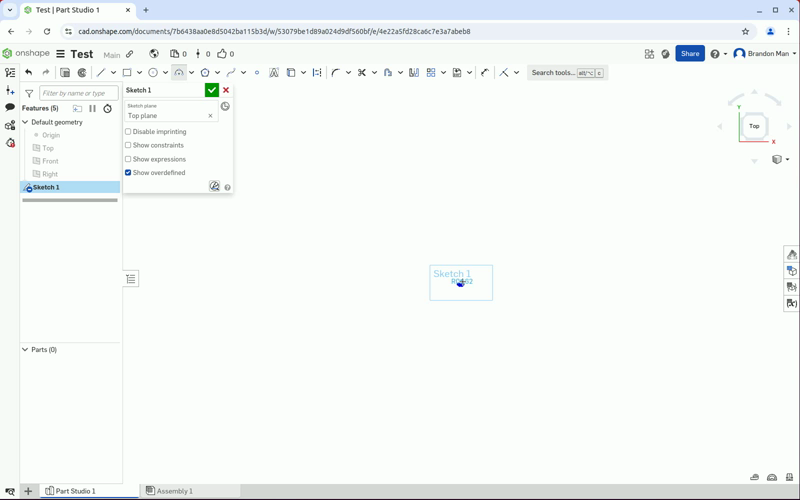
scroll(6)
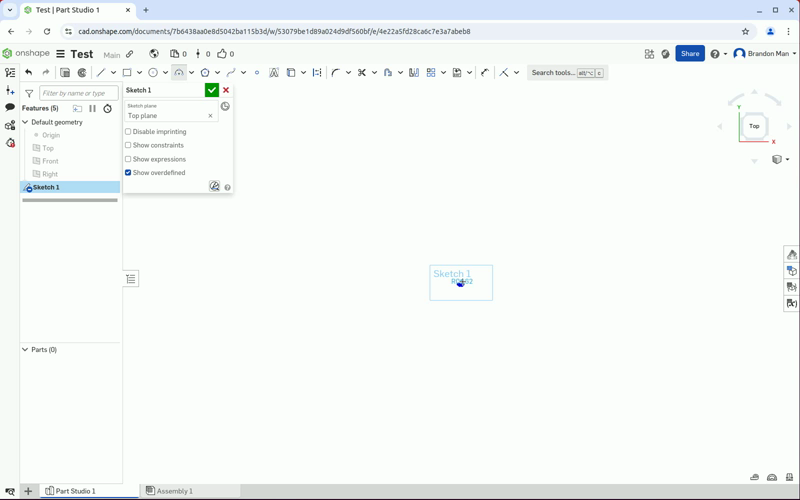
scroll(6)
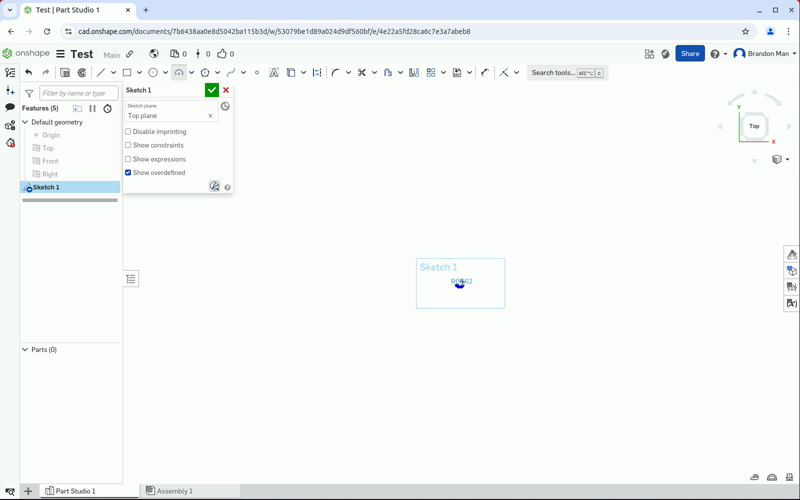
scroll(6)
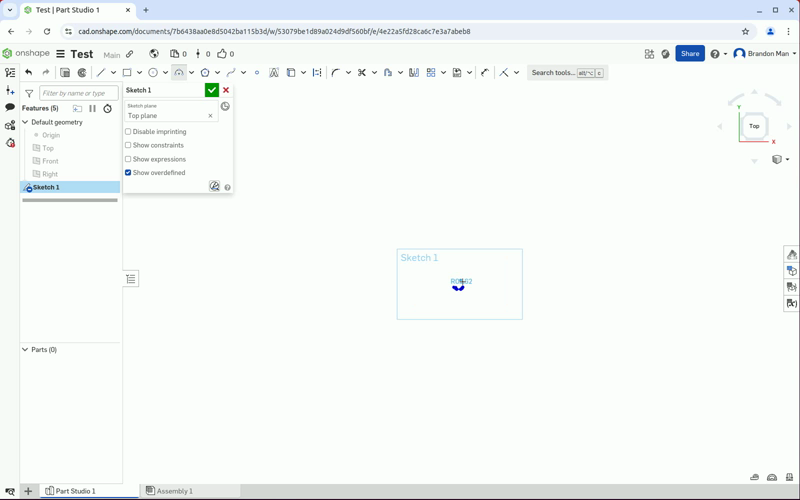
scroll(6)
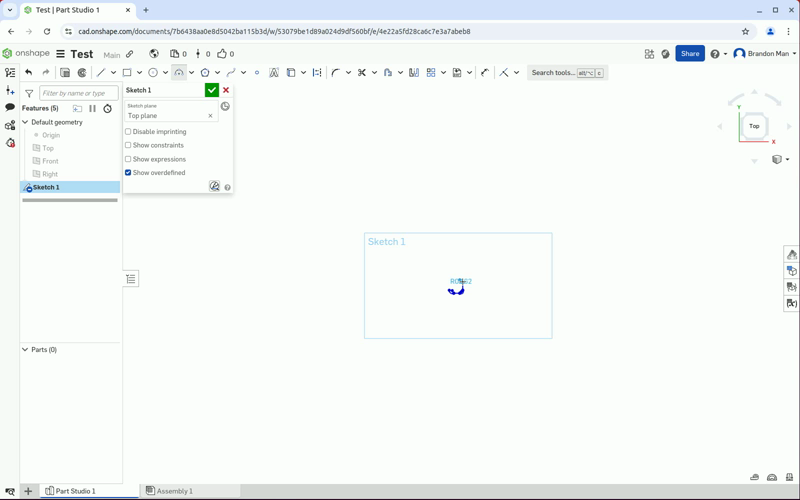
scroll(6)
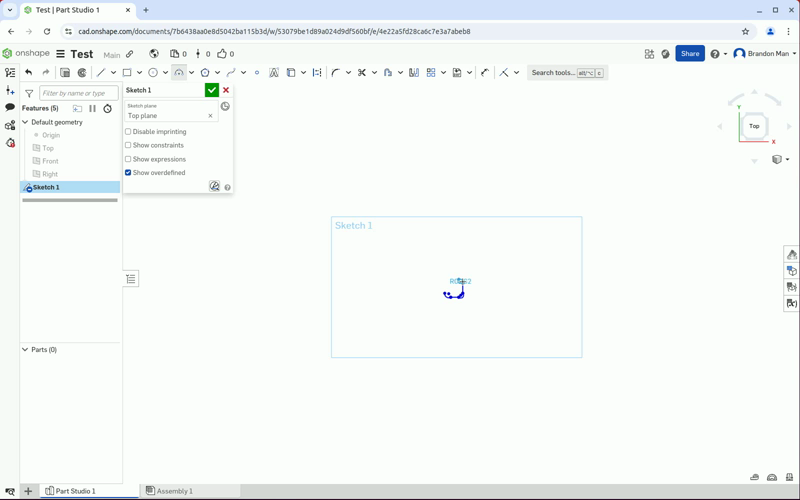
scroll(6)
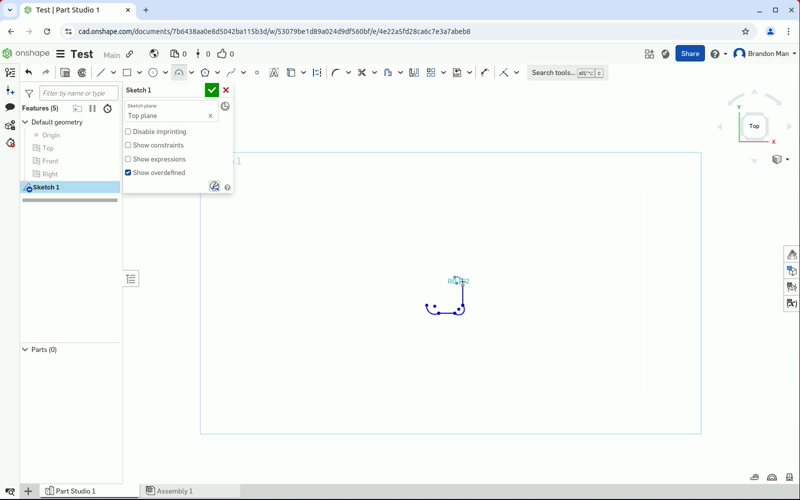
scroll(6)
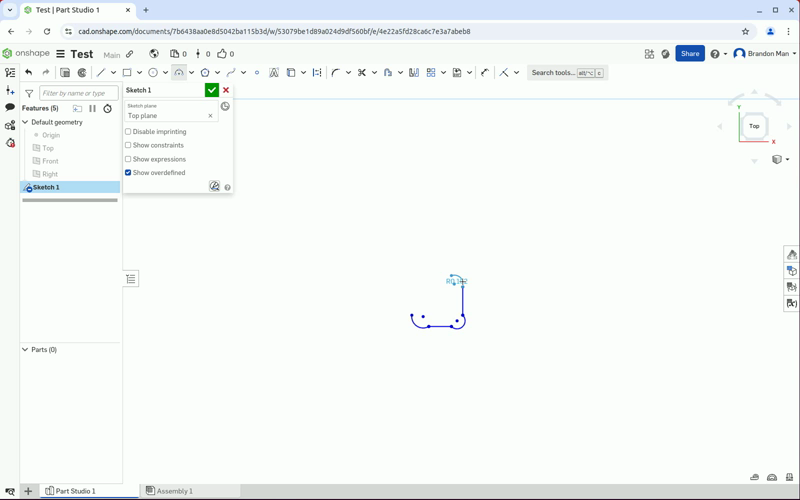
click(462, 281)
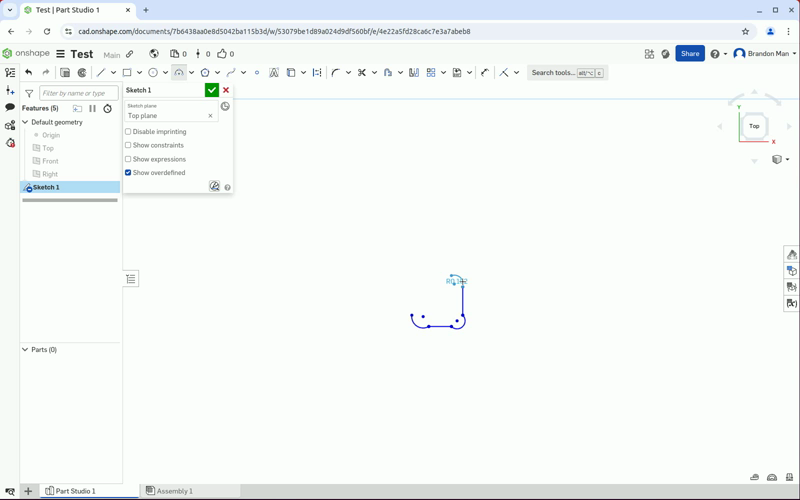
scroll(-6)
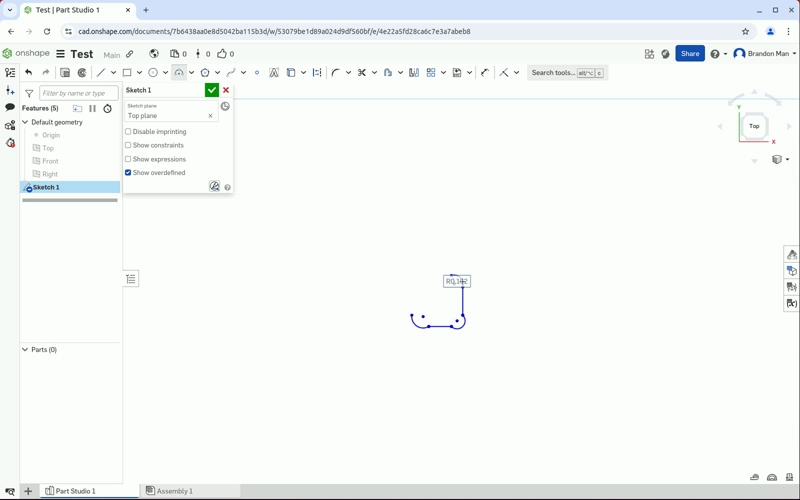
scroll(-6)
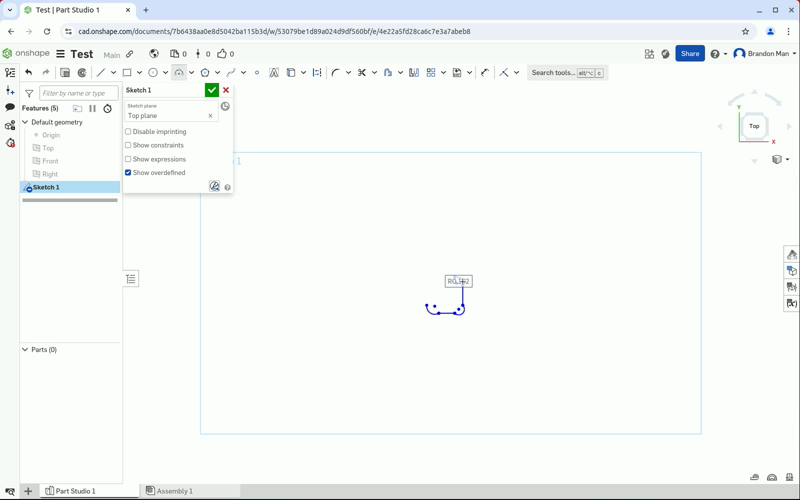
scroll(-6)
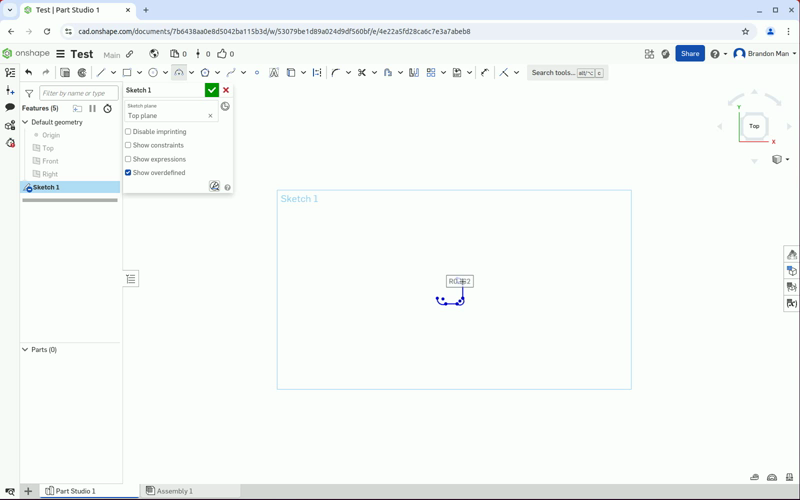
scroll(-6)
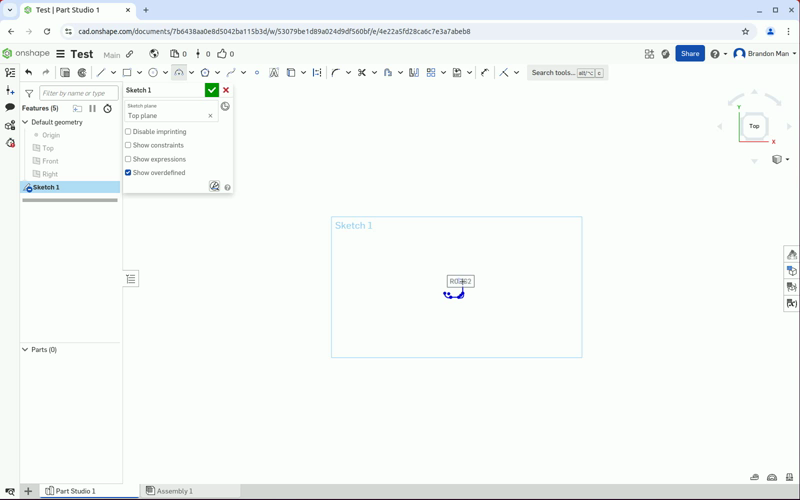
scroll(-6)
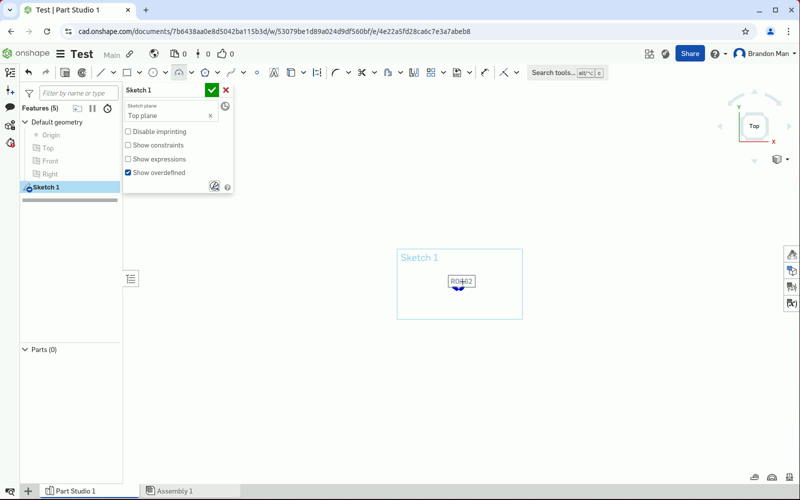
scroll(-6)
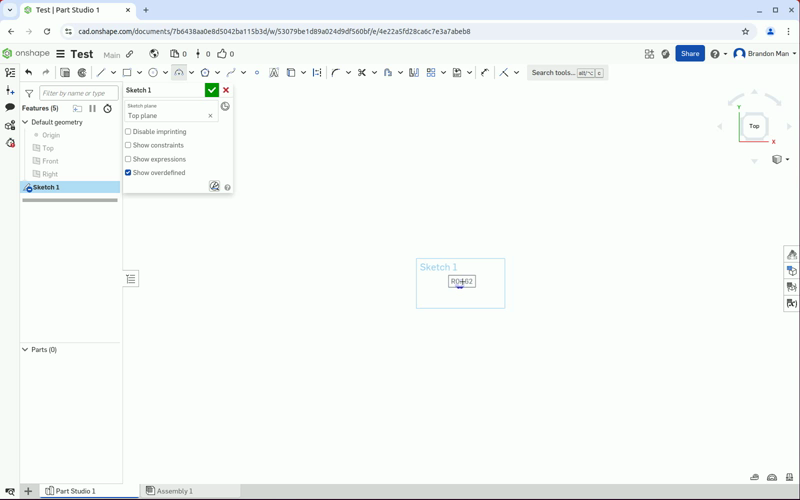
scroll(-6)
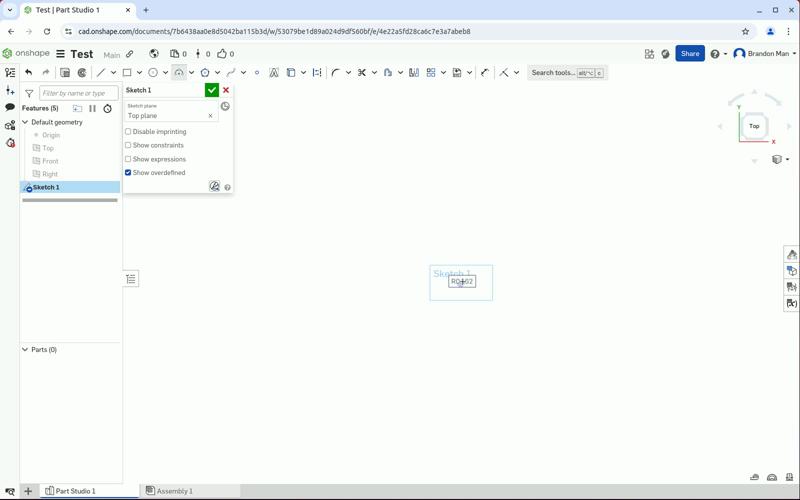
key_up(shift)
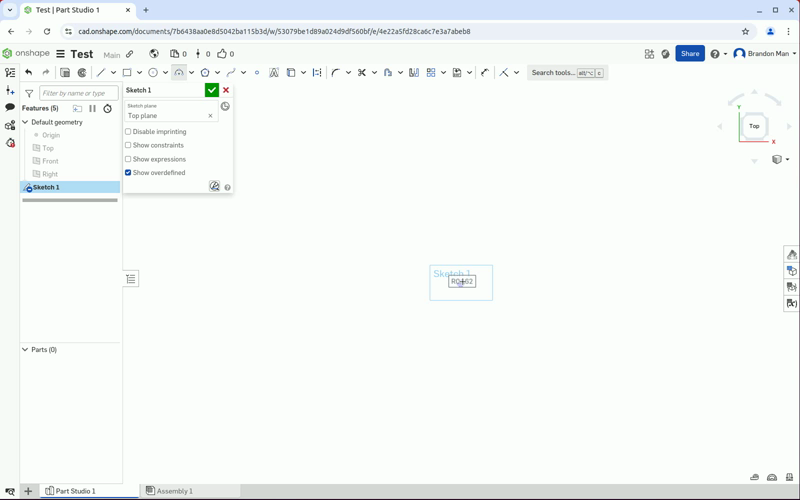
key(esc)
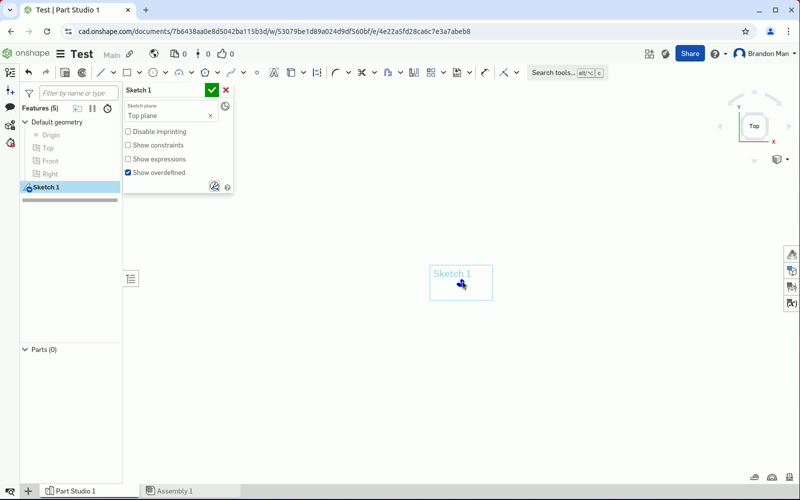
key(l)
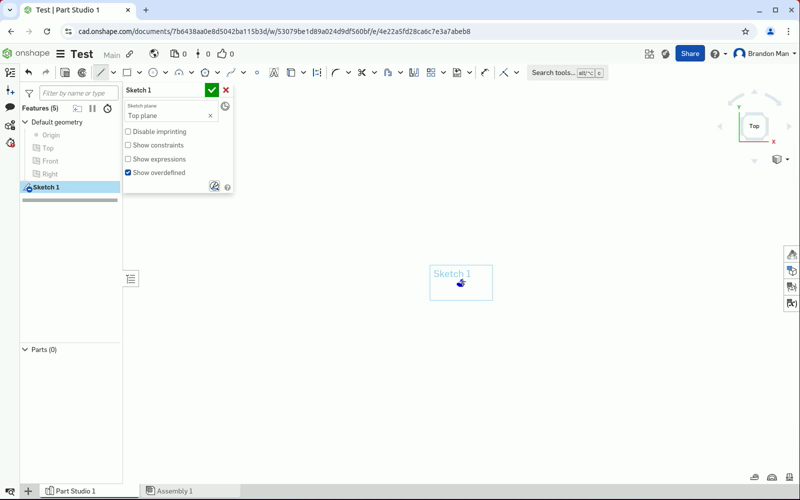
mouse_move(461, 280)
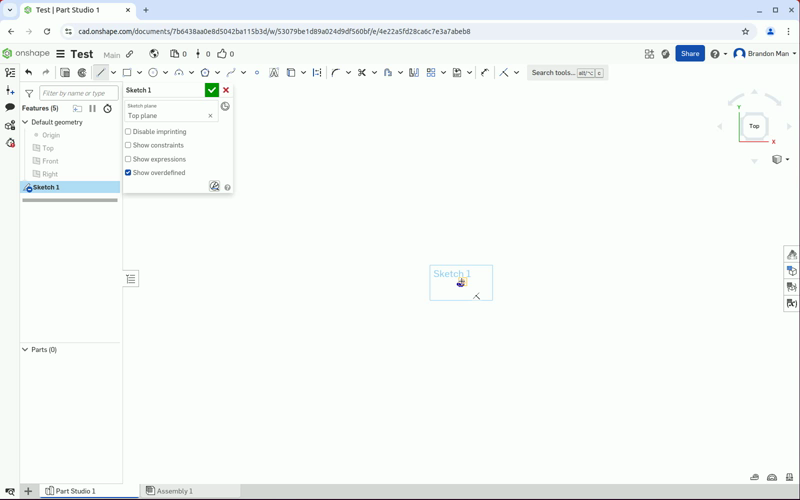
scroll(6)
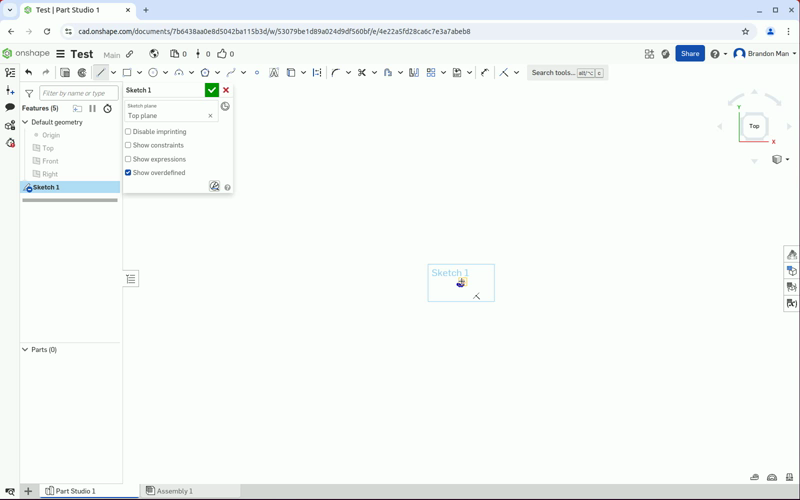
scroll(6)
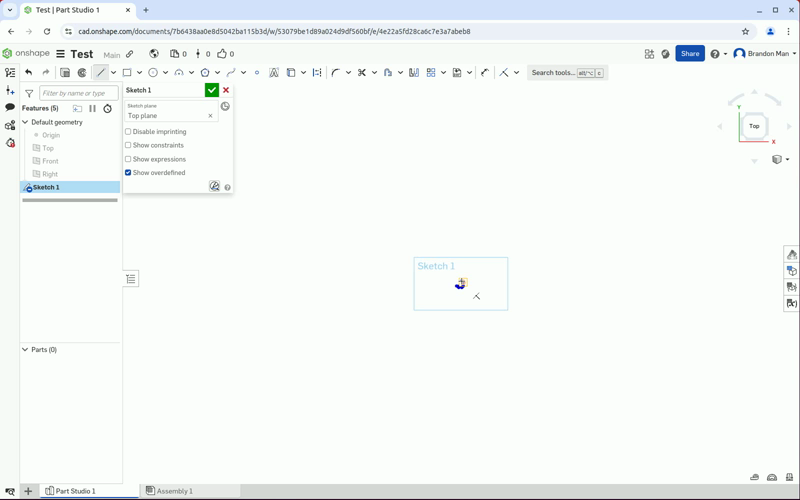
scroll(6)
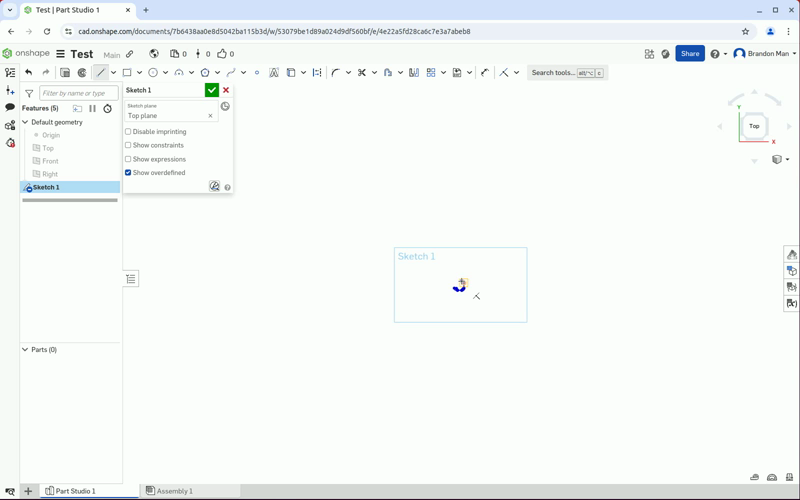
scroll(6)
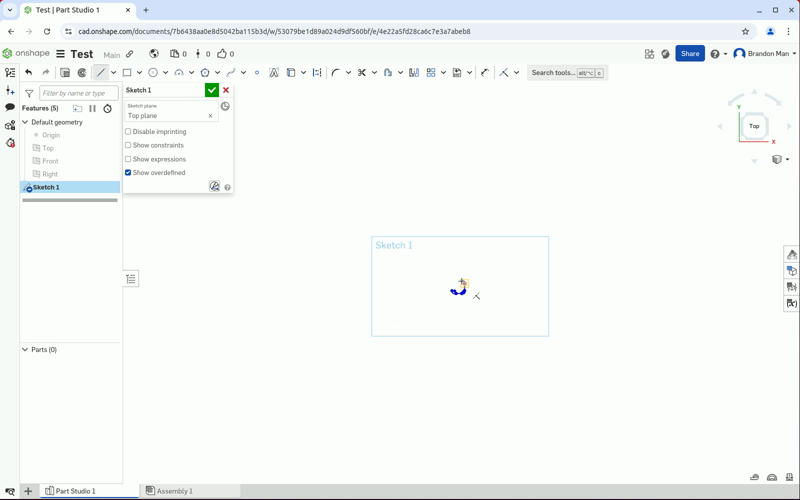
scroll(6)
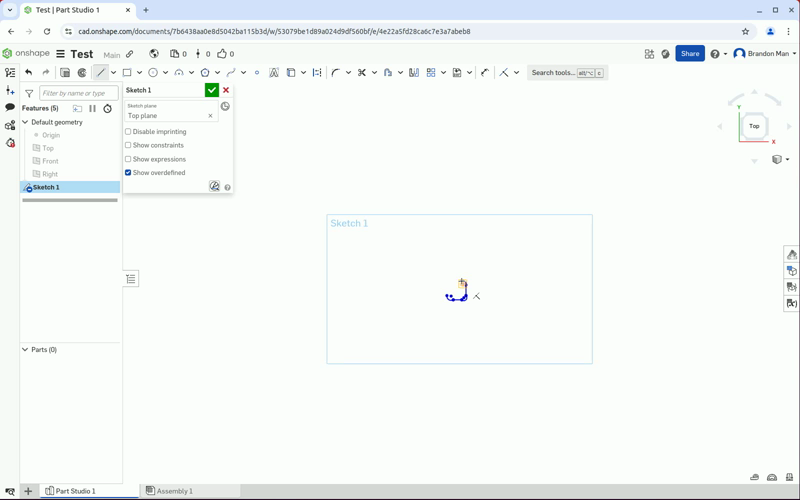
scroll(6)
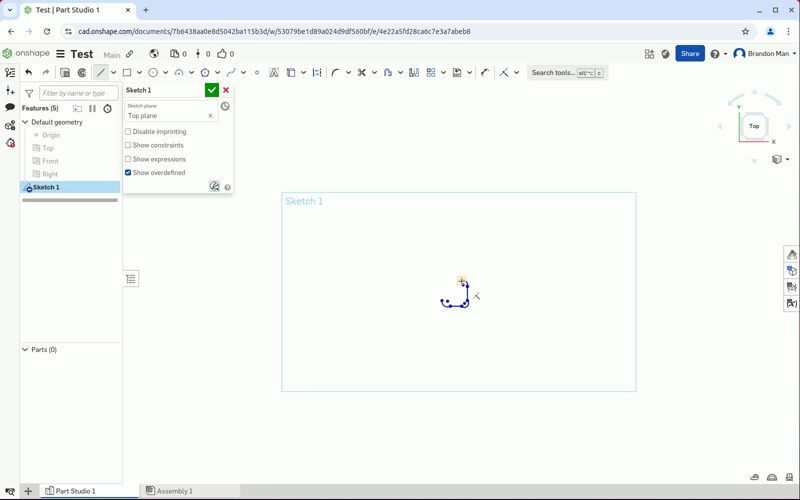
scroll(6)
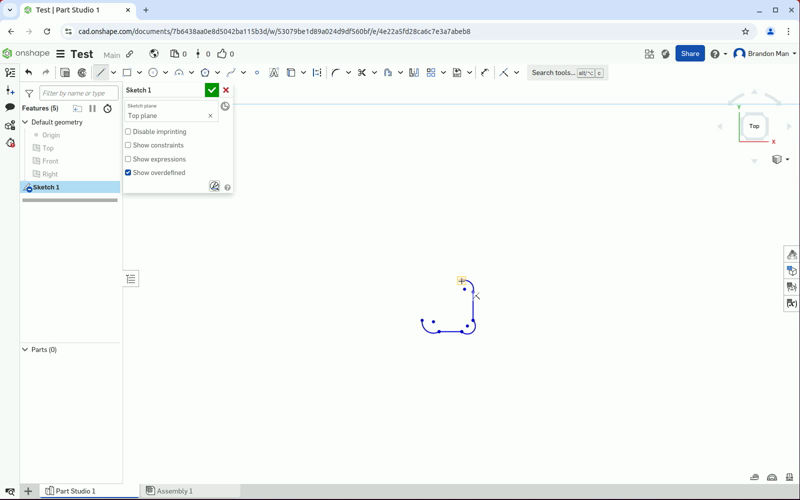
click(461, 280)
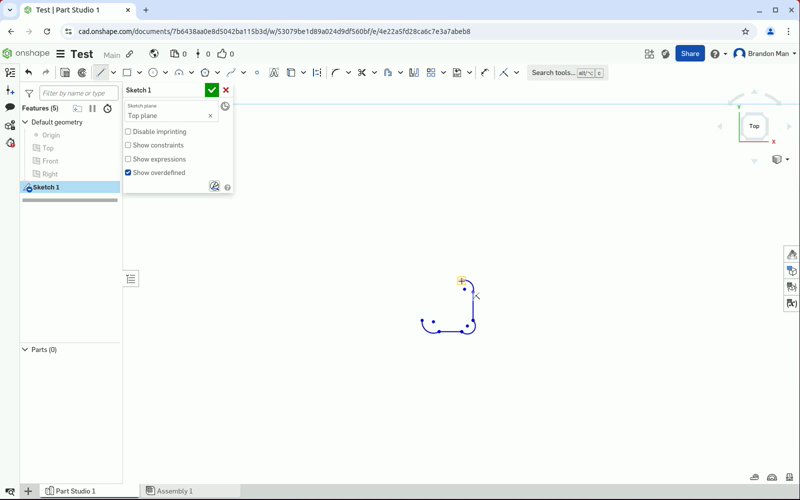
scroll(-6)
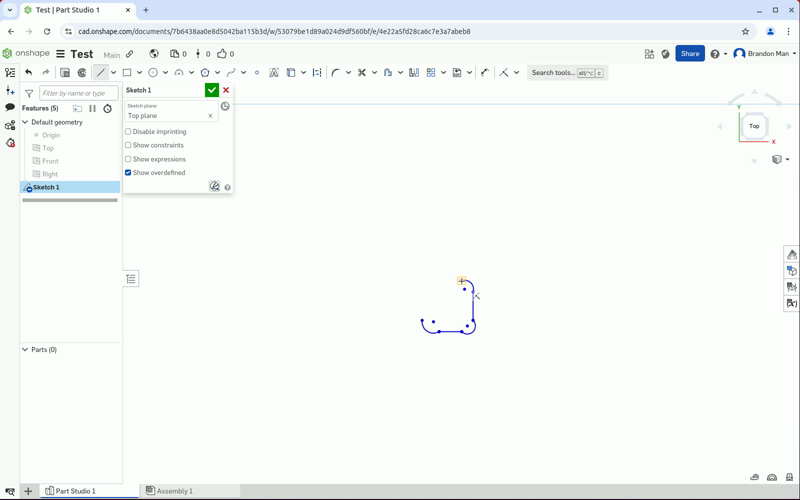
scroll(-6)
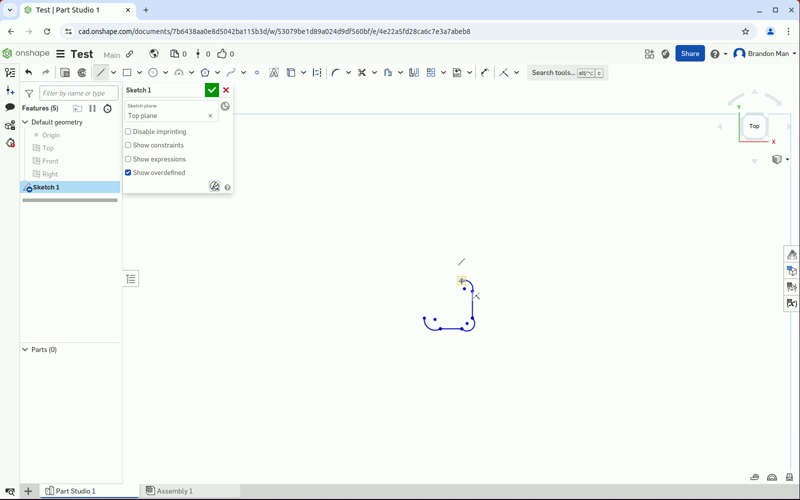
scroll(-6)
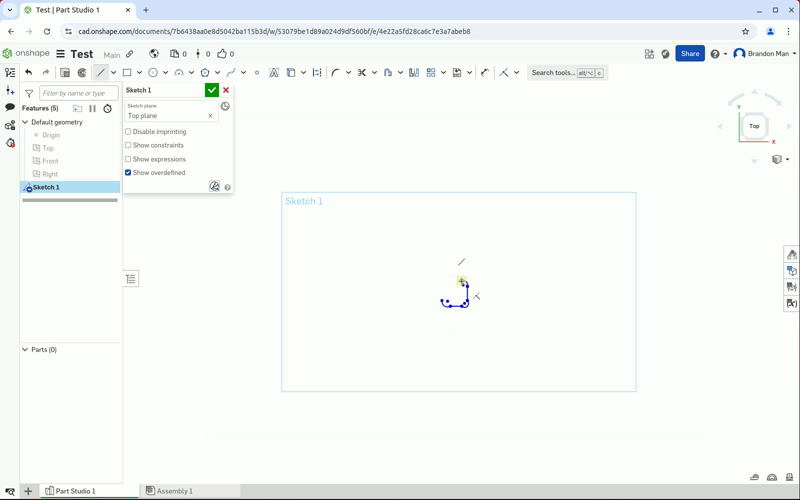
scroll(-6)
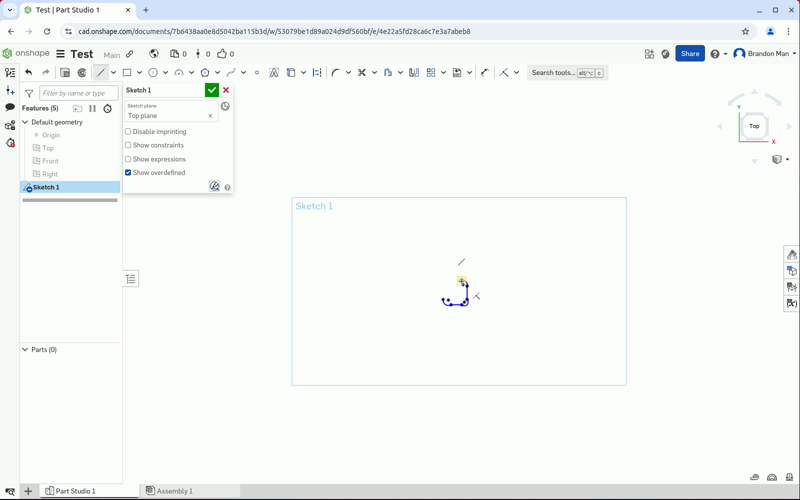
scroll(-6)
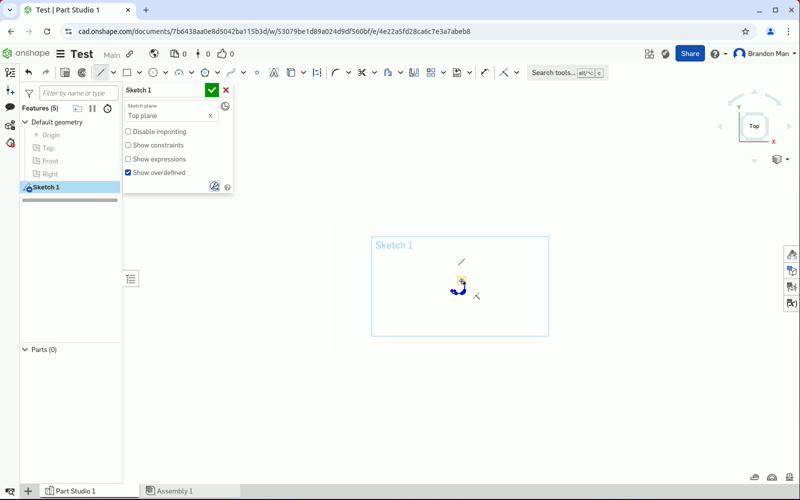
scroll(-6)
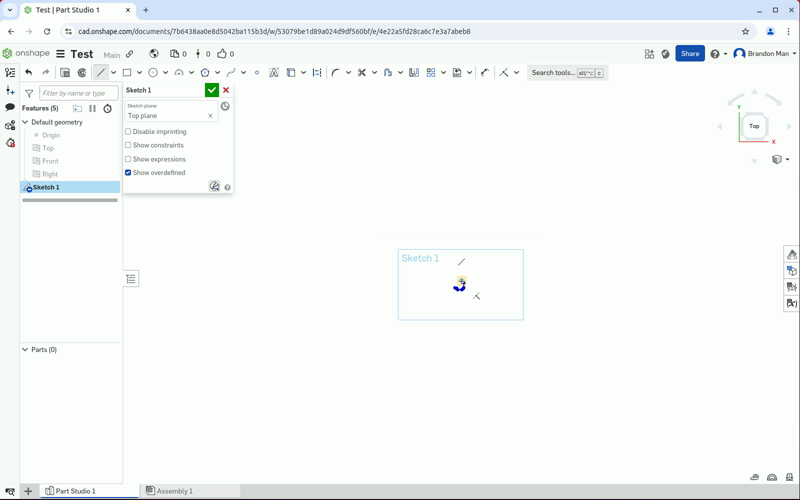
scroll(-6)
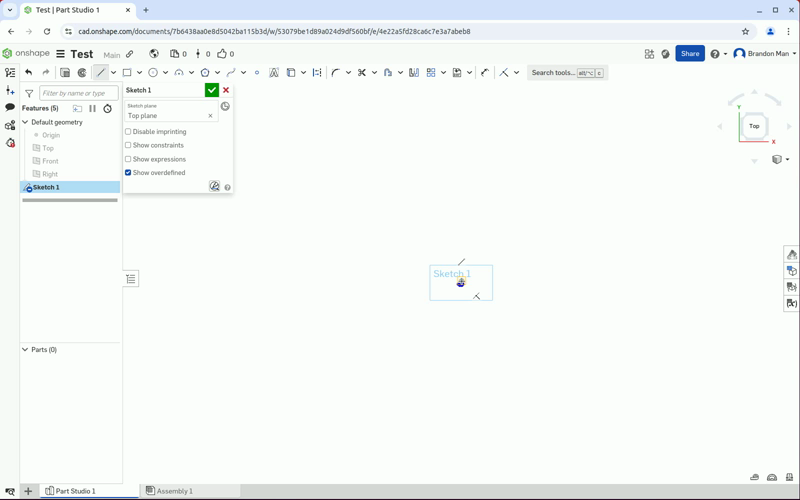
key_down(shift)
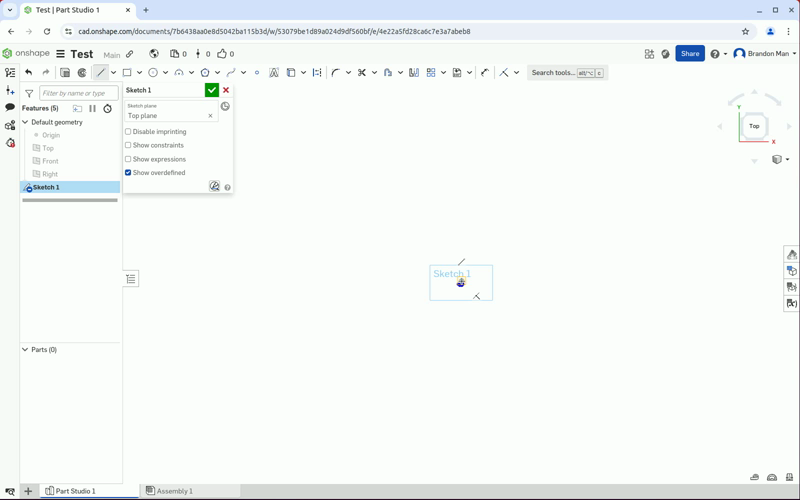
mouse_move(492, 280)
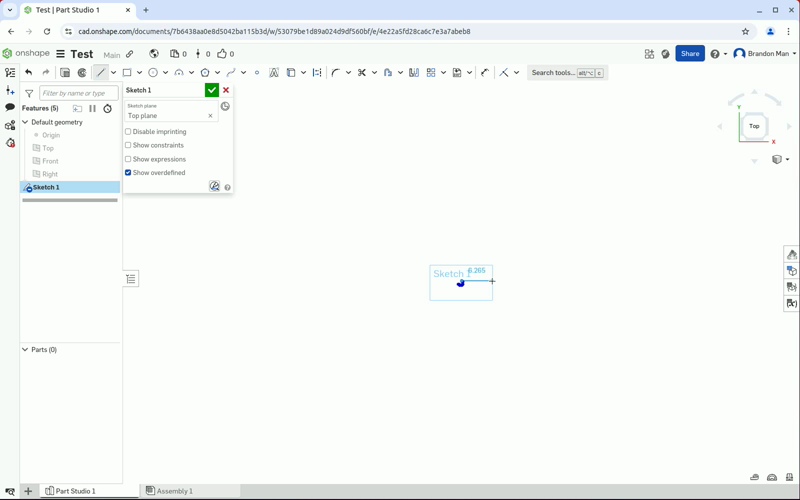
mouse_move(459, 280)
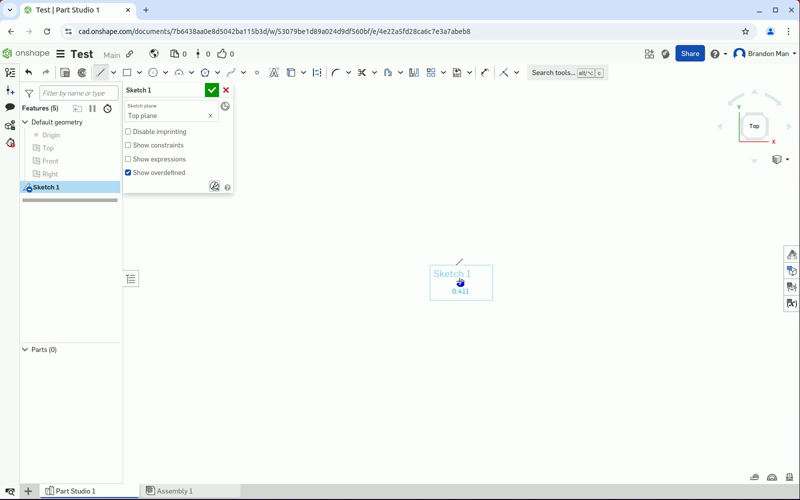
scroll(6)
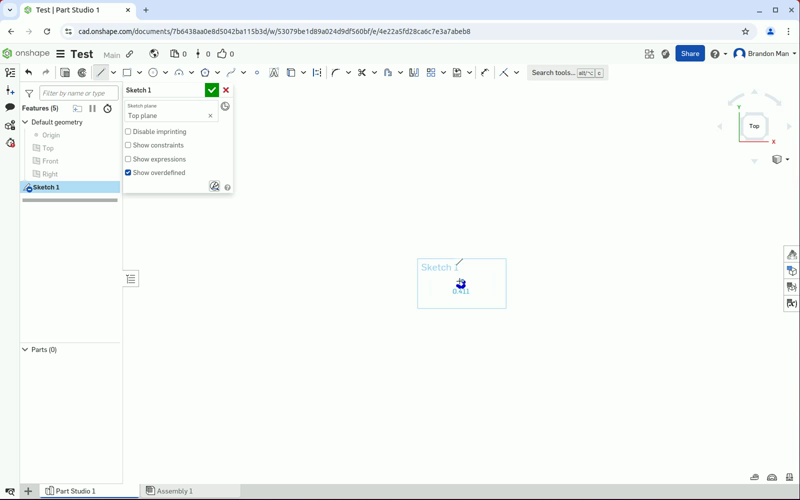
scroll(6)
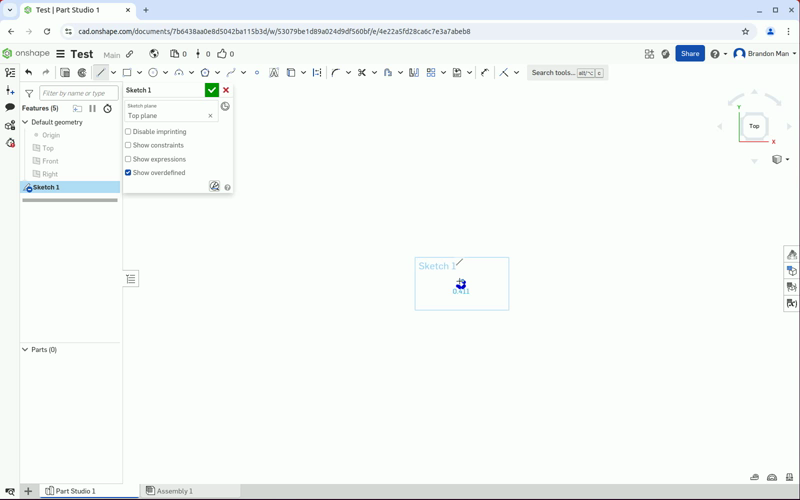
scroll(6)
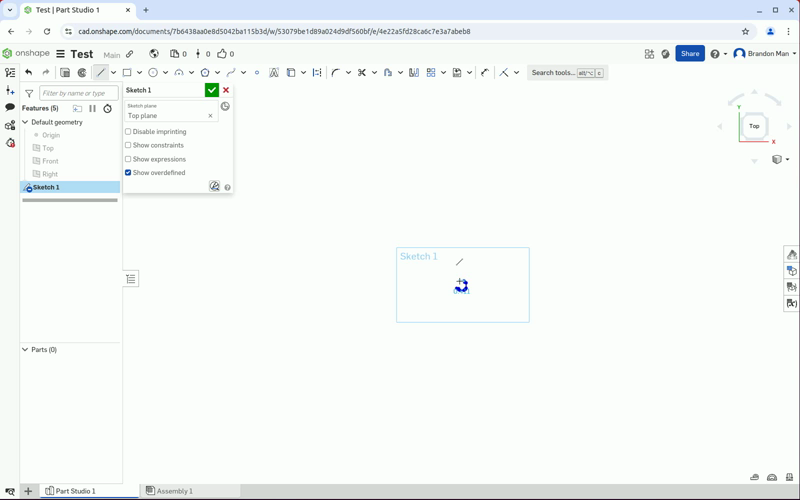
scroll(6)
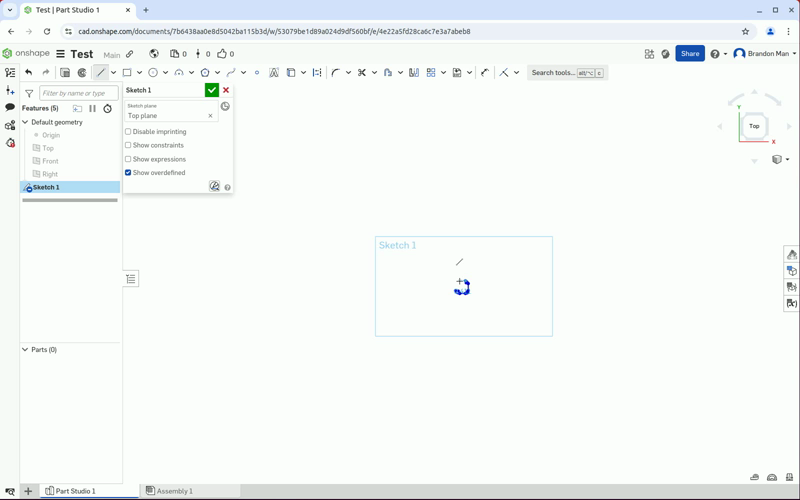
scroll(6)
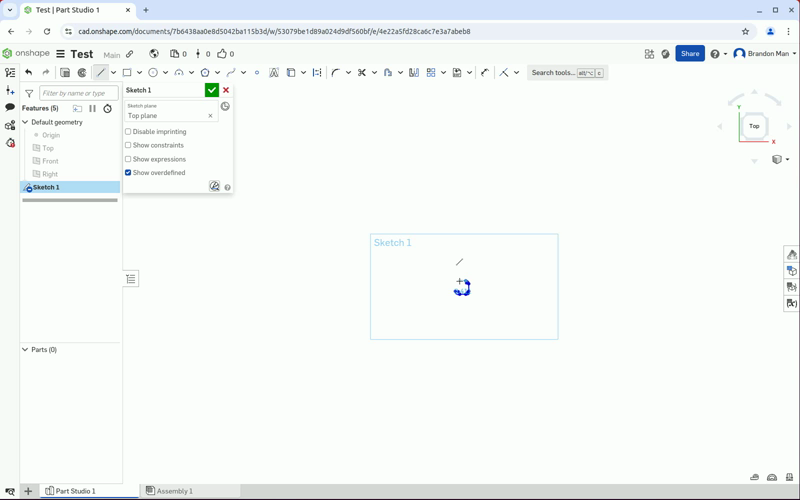
scroll(6)
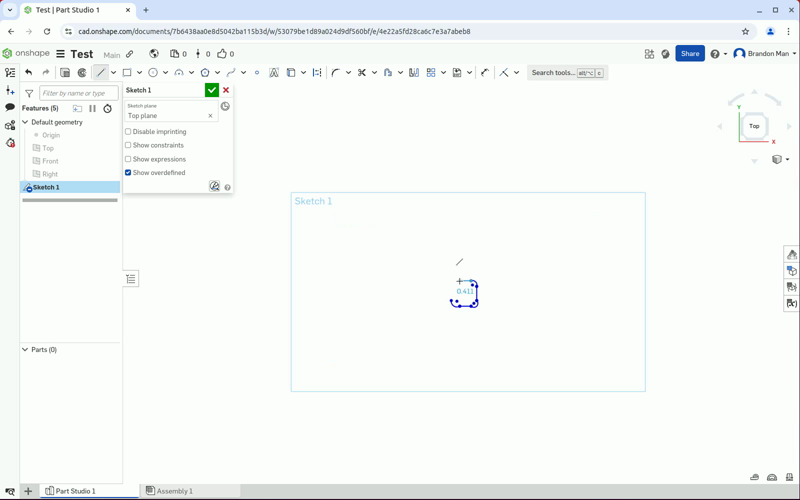
scroll(6)
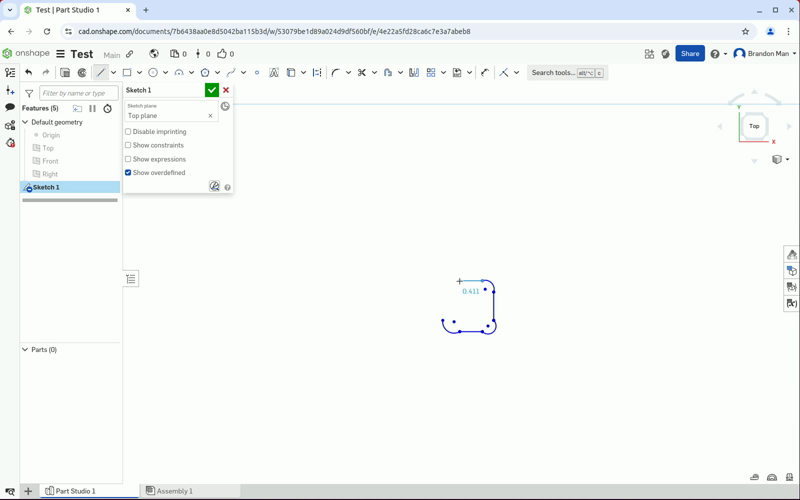
click(459, 280)
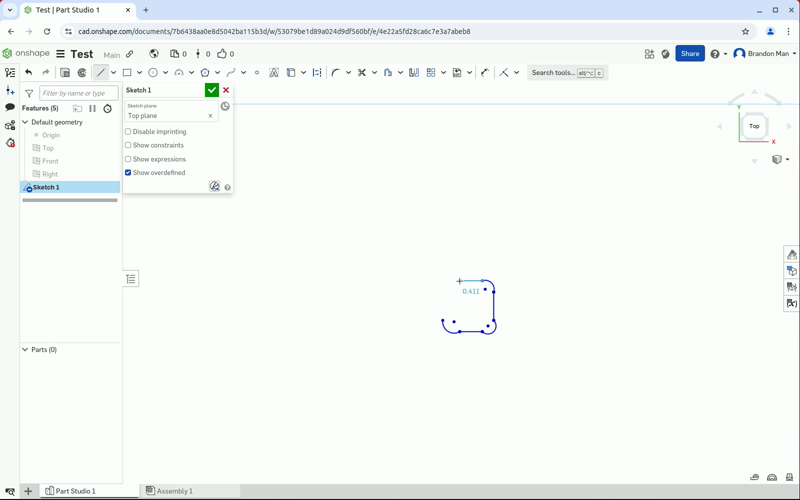
scroll(-6)
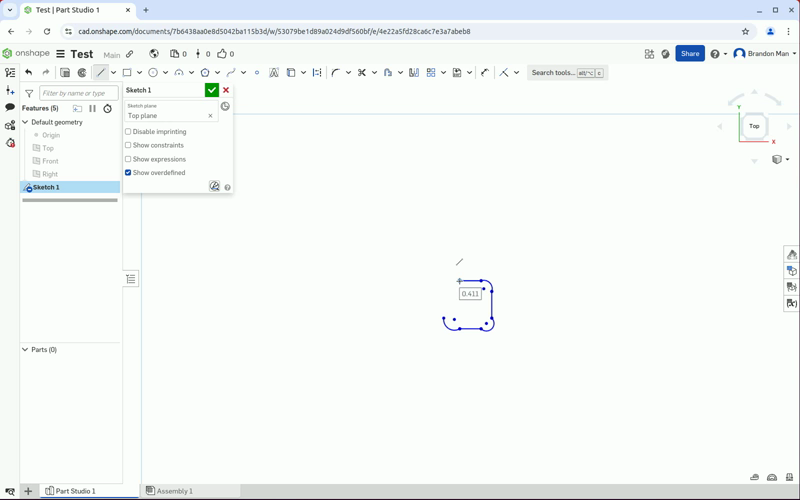
scroll(-6)
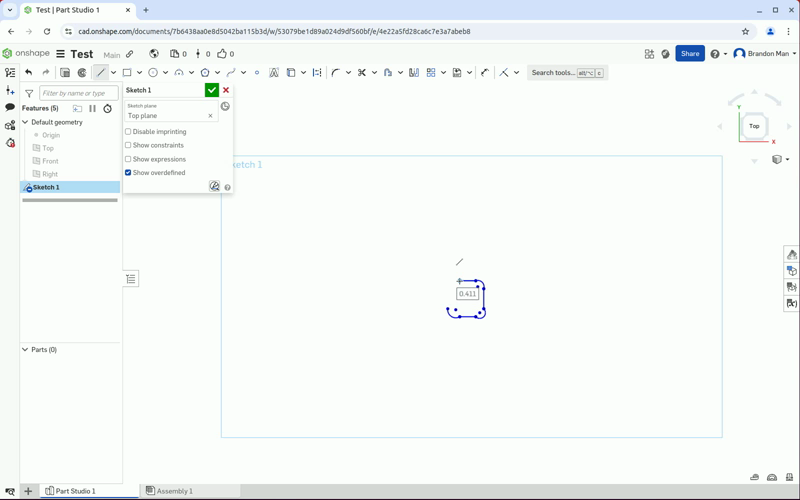
scroll(-6)
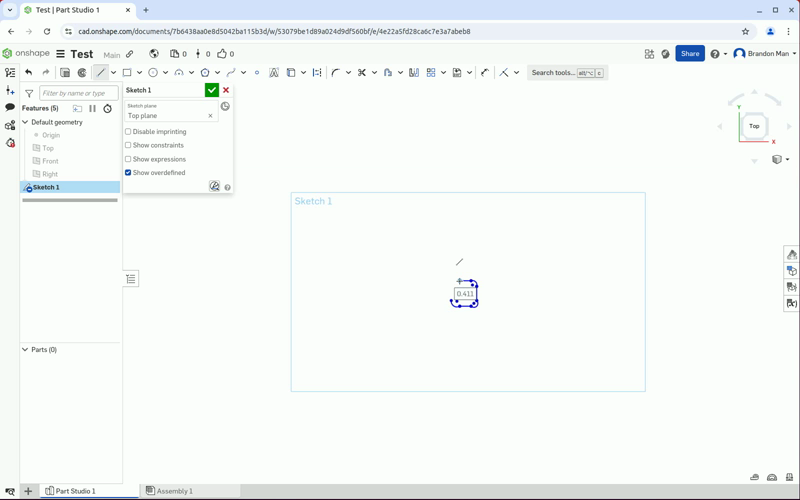
scroll(-6)
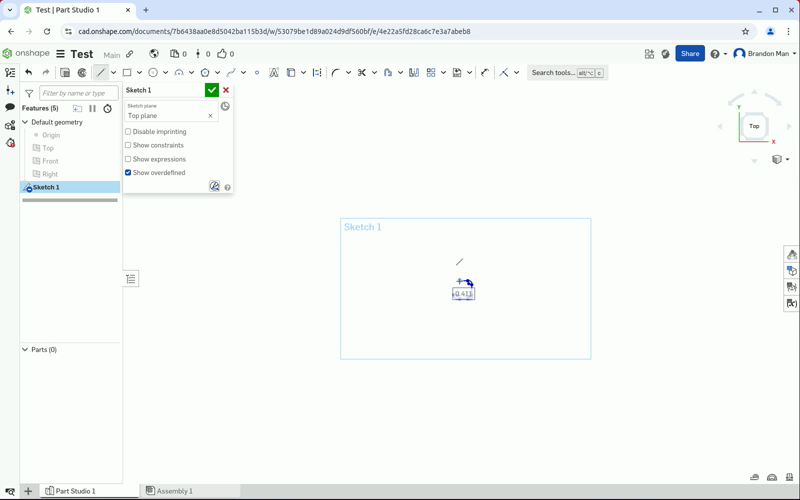
scroll(-6)
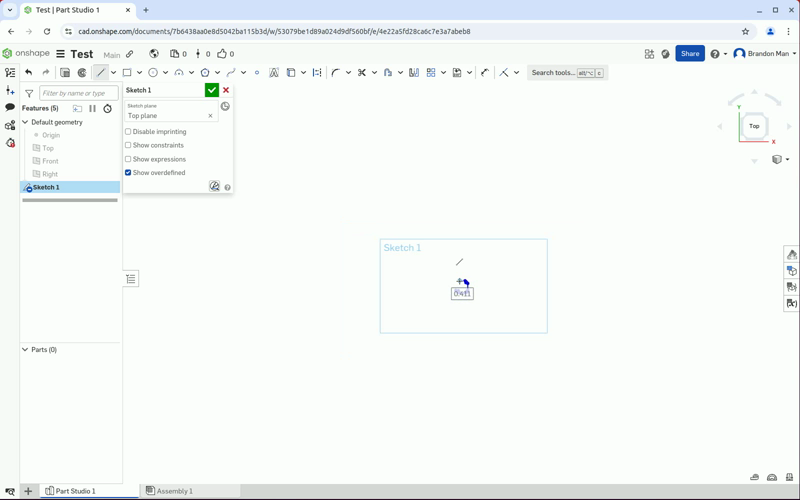
scroll(-6)
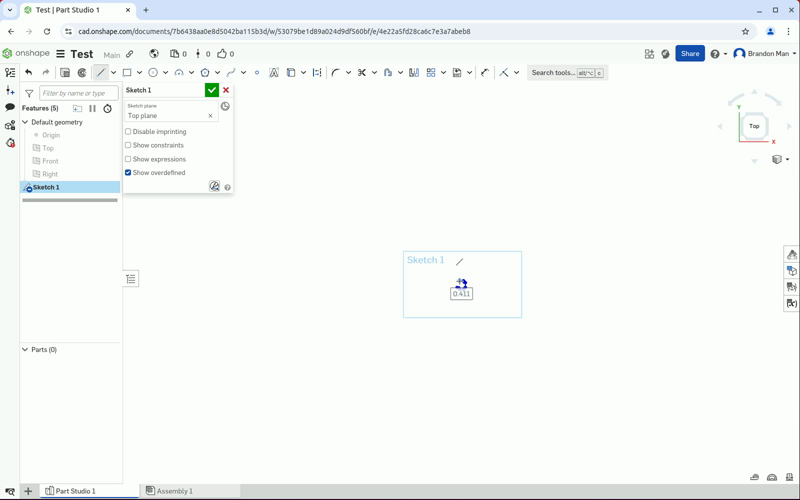
scroll(-6)
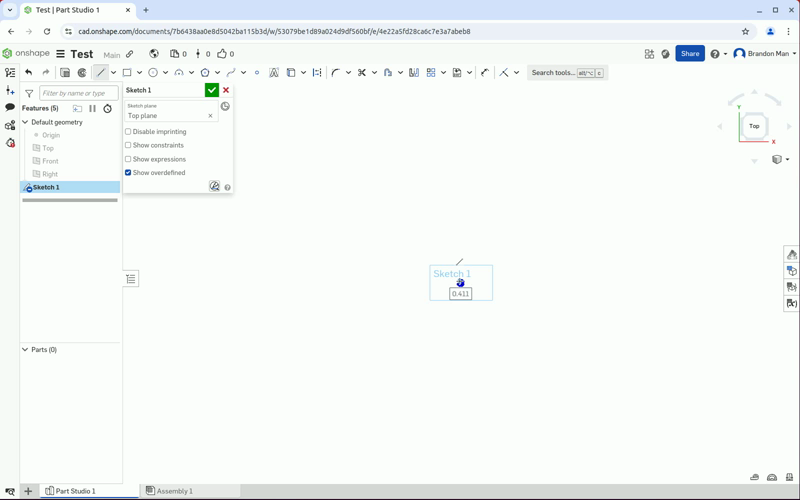
key_up(shift)
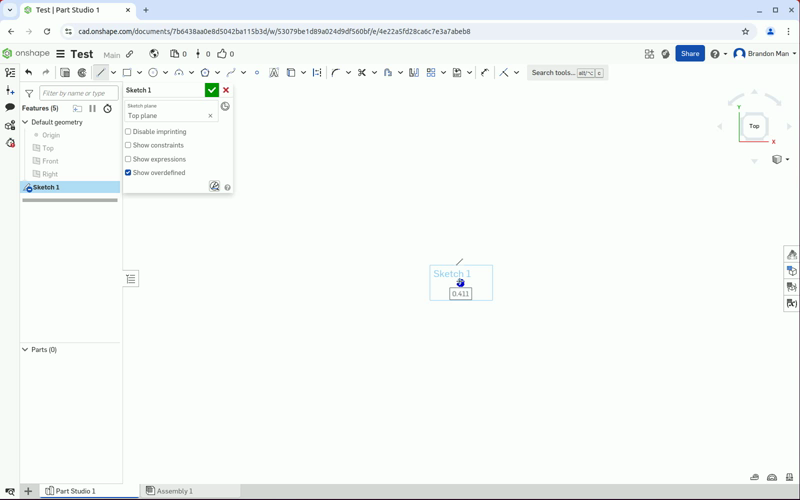
key(esc)
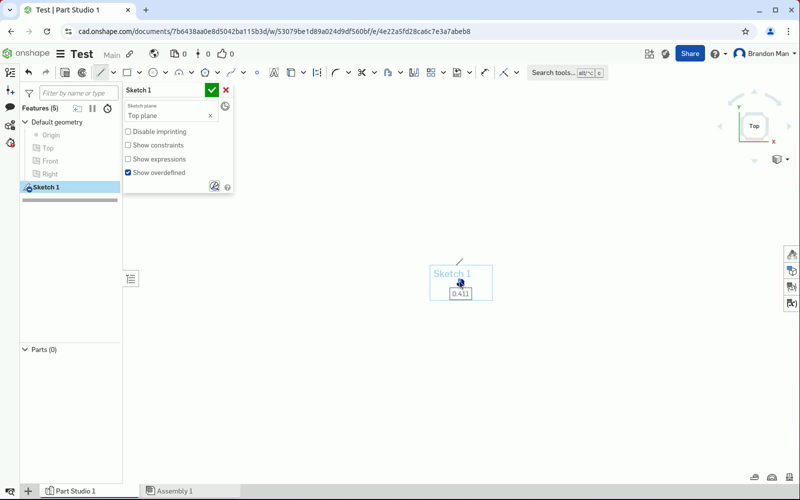
key(a)
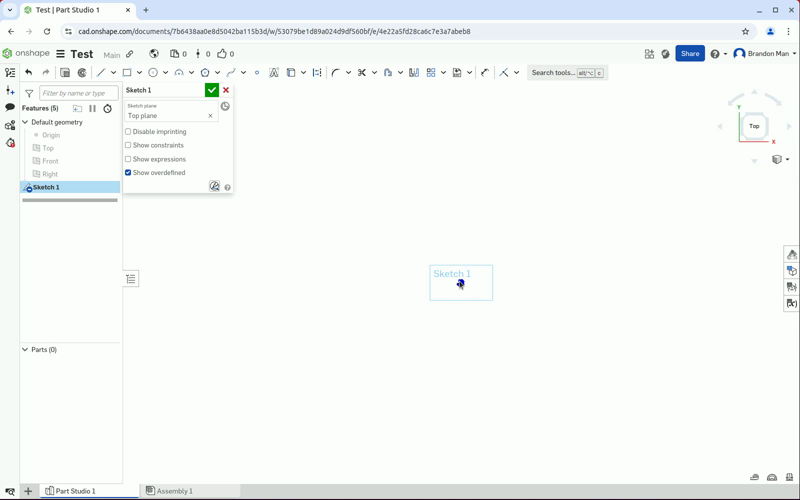
mouse_move(459, 280)
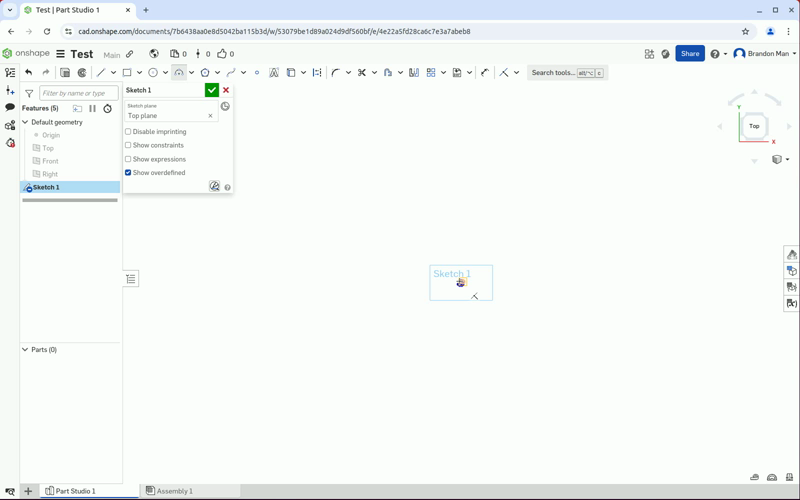
scroll(6)
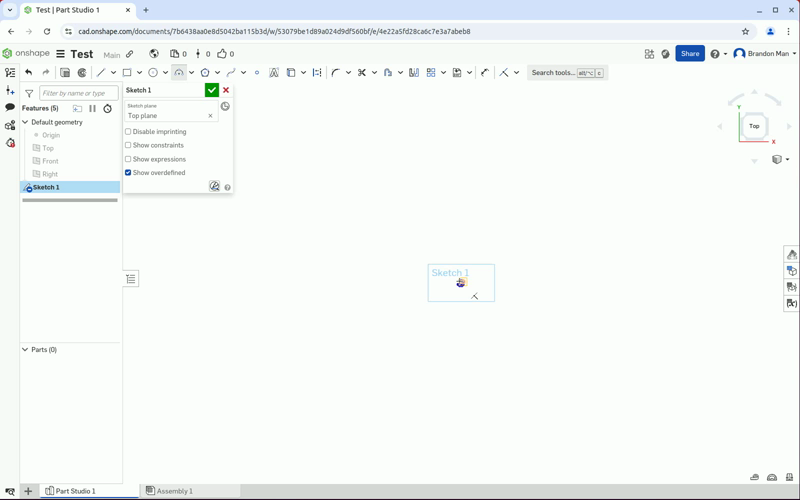
scroll(6)
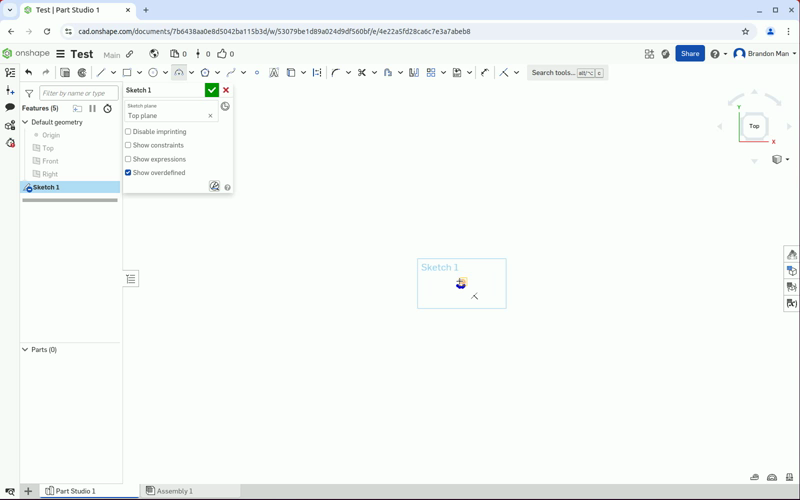
scroll(6)
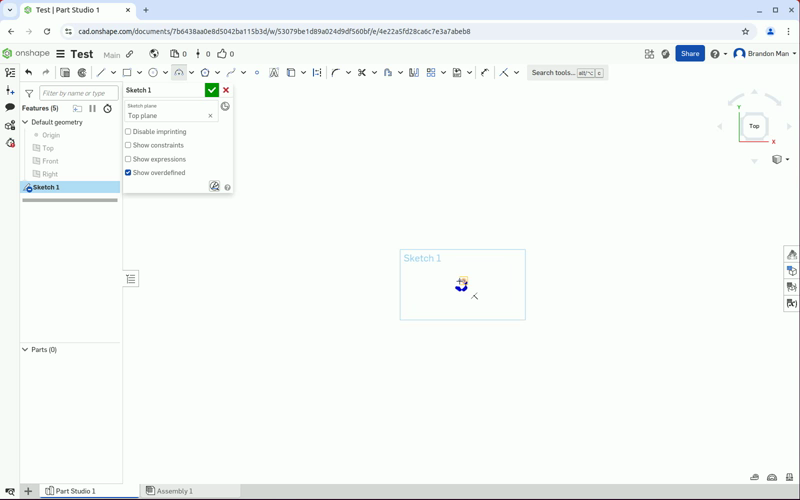
scroll(6)
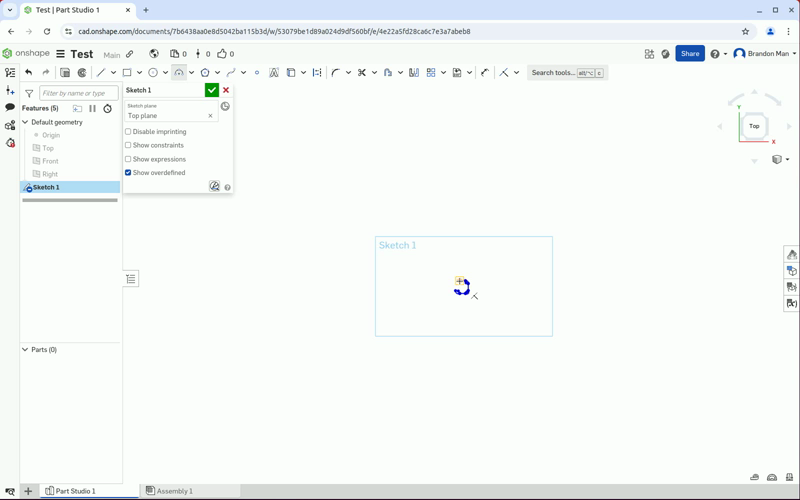
scroll(6)
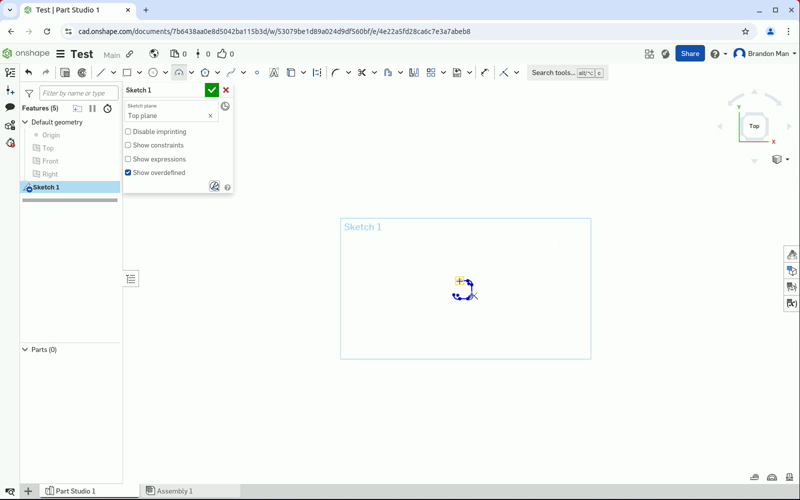
scroll(6)
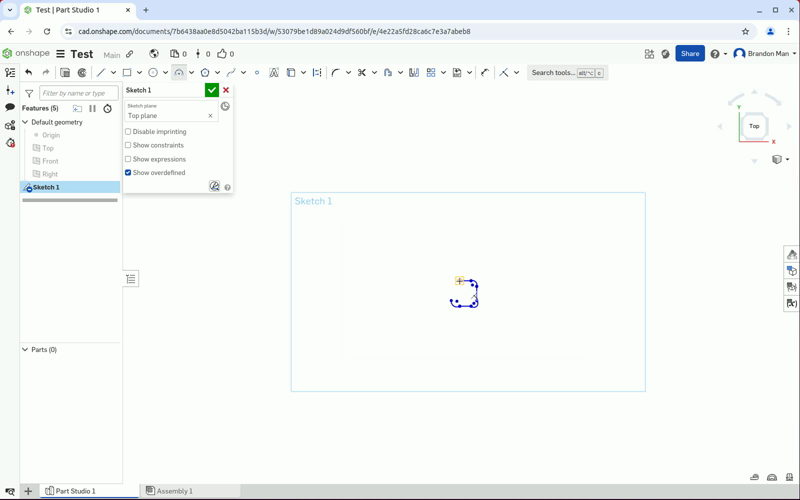
scroll(6)
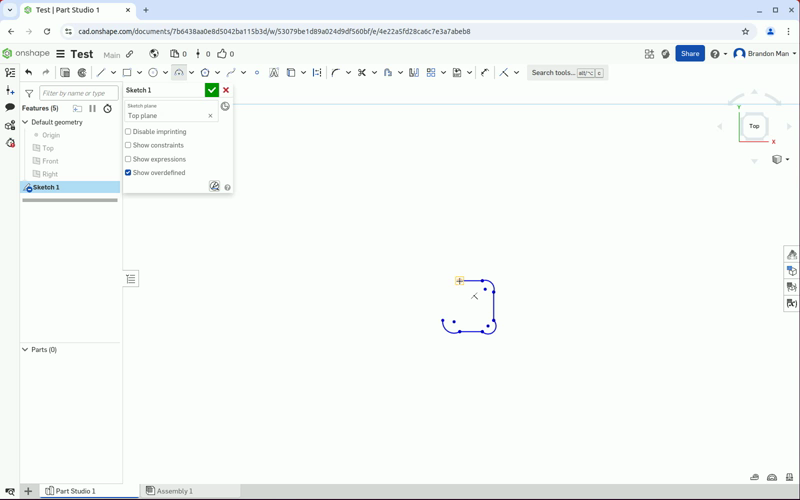
click(459, 280)
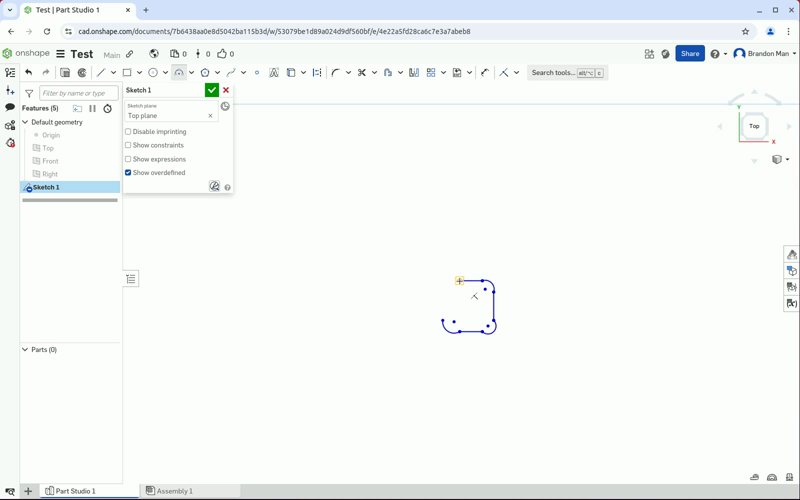
scroll(-6)
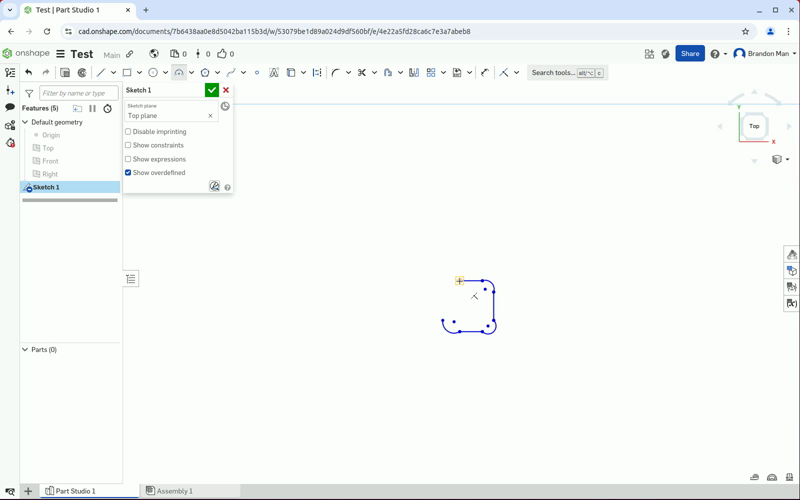
scroll(-6)
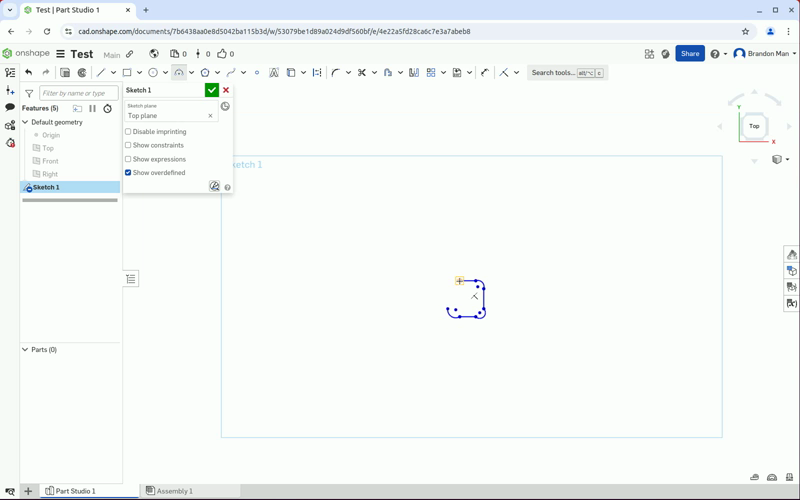
scroll(-6)
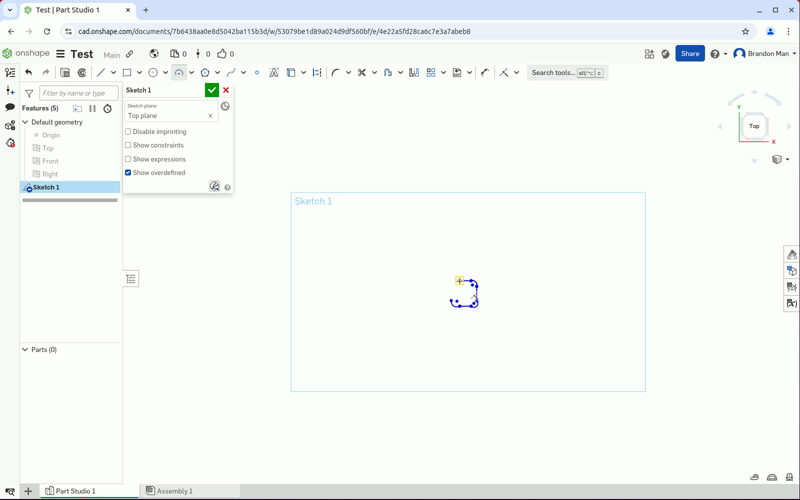
scroll(-6)
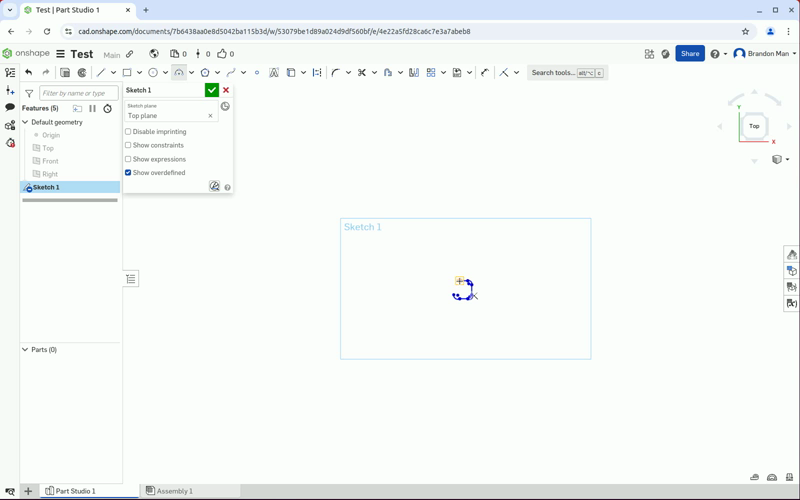
scroll(-6)
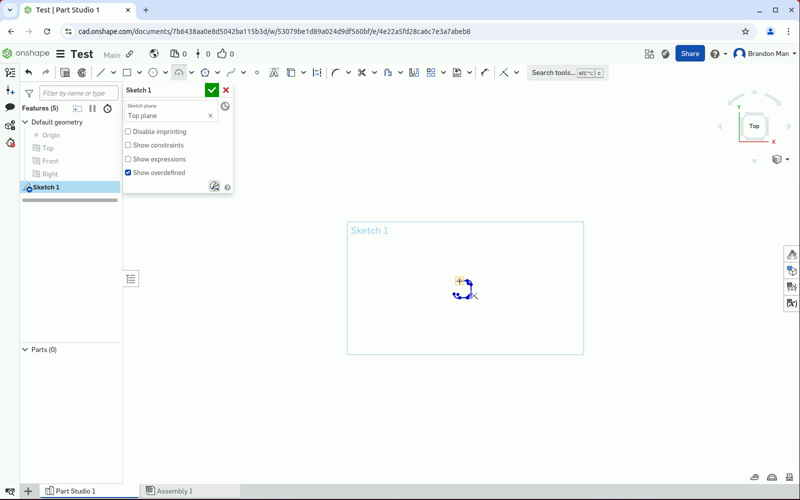
scroll(-6)
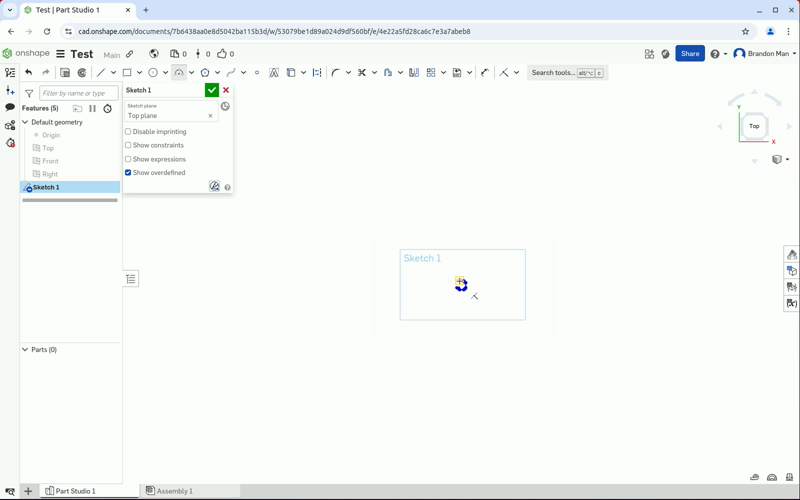
scroll(-6)
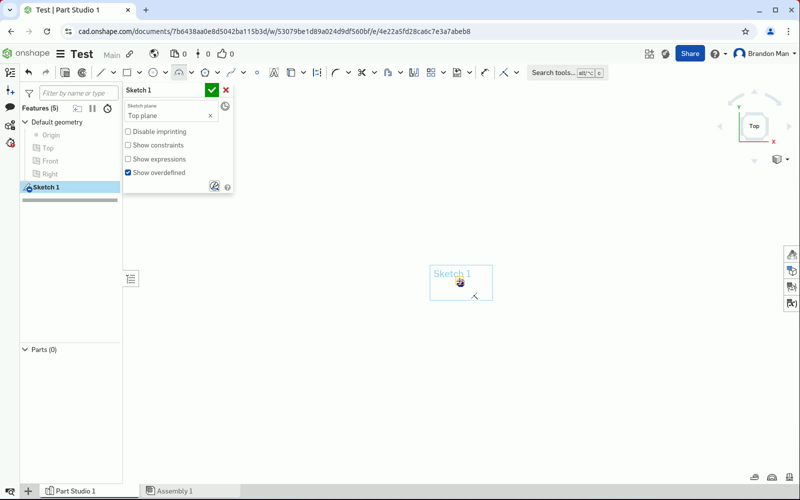
key_down(shift)
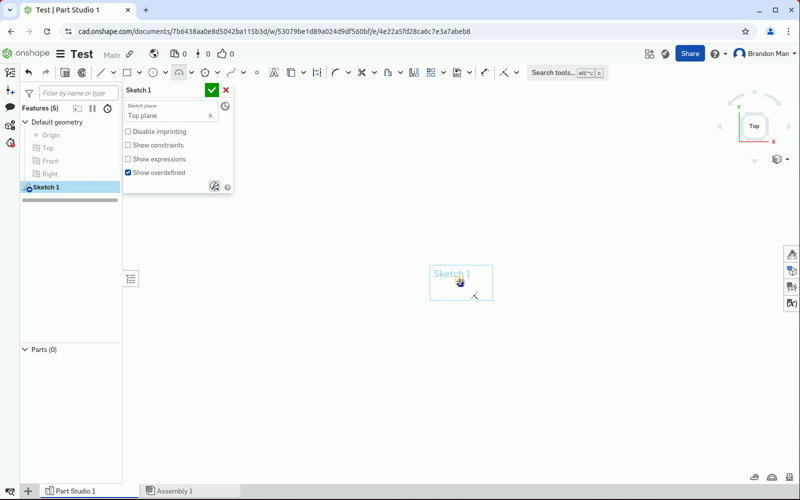
mouse_move(458, 281)
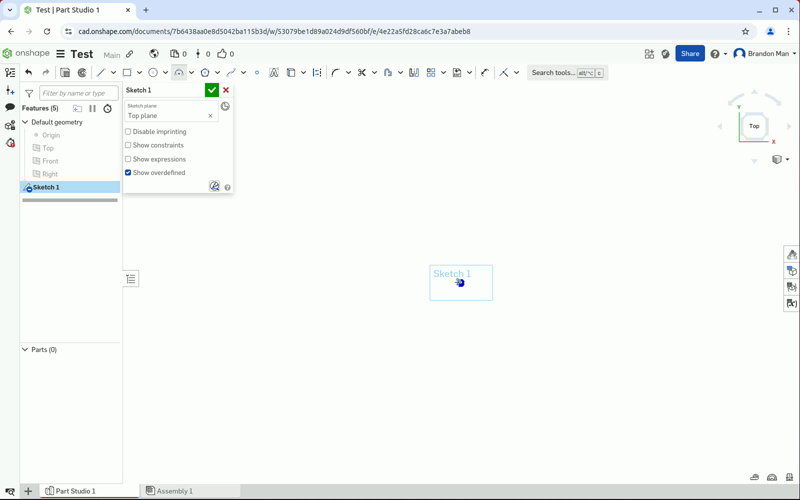
scroll(6)
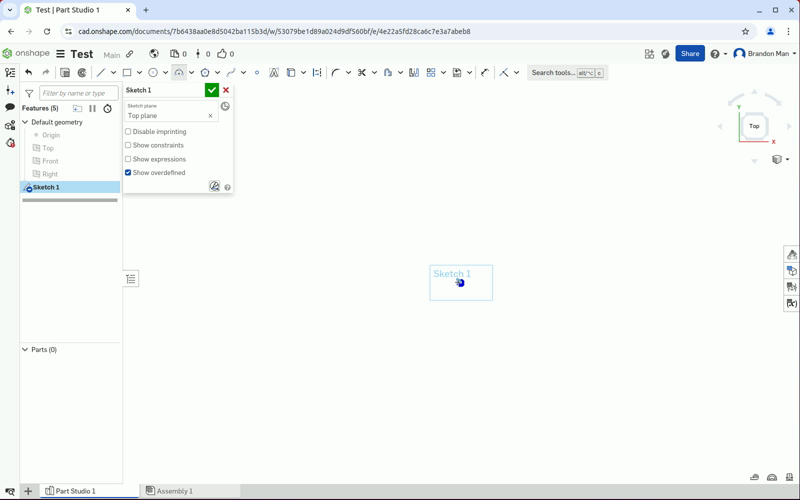
scroll(6)
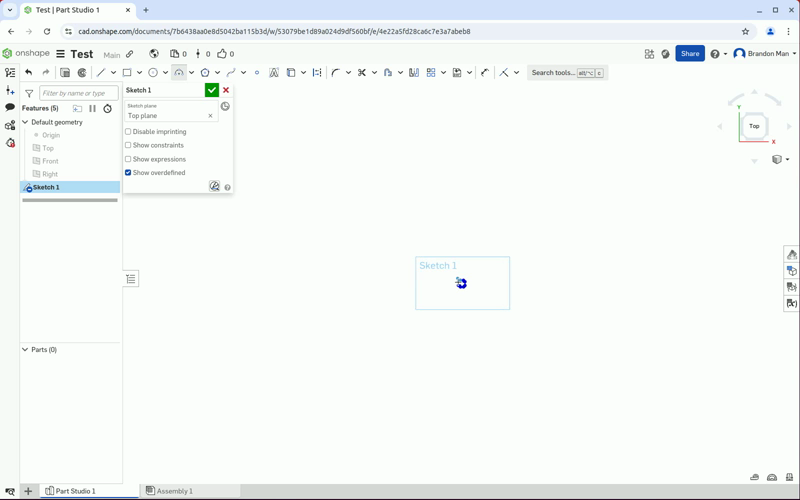
scroll(6)
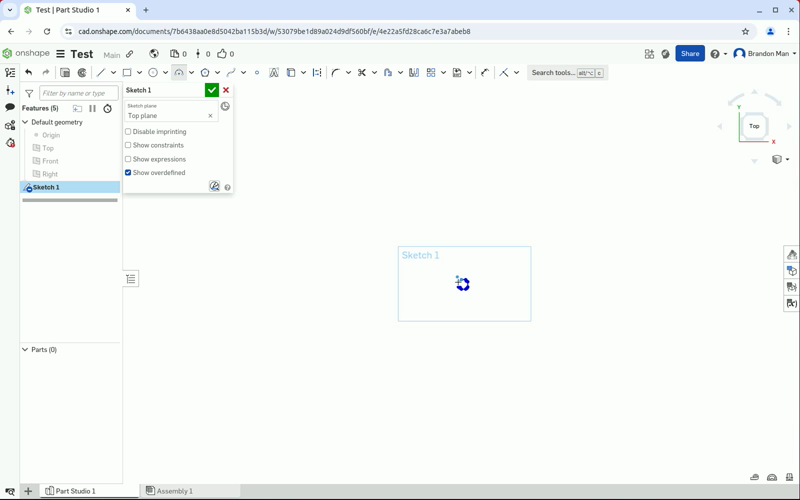
scroll(6)
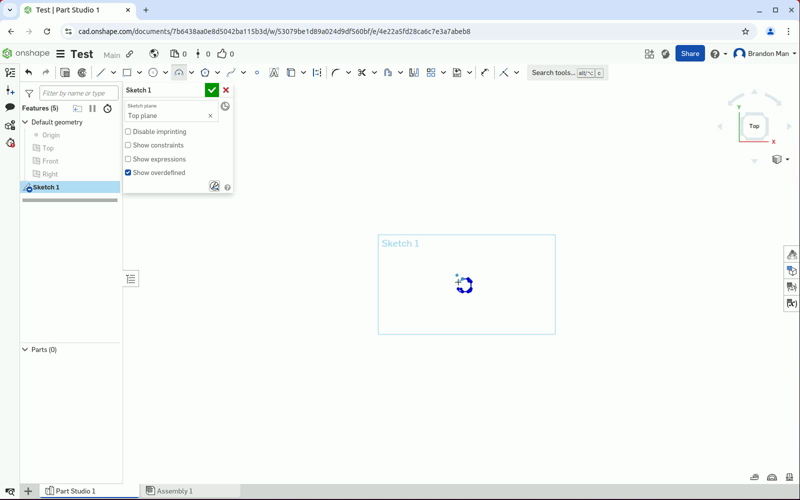
scroll(6)
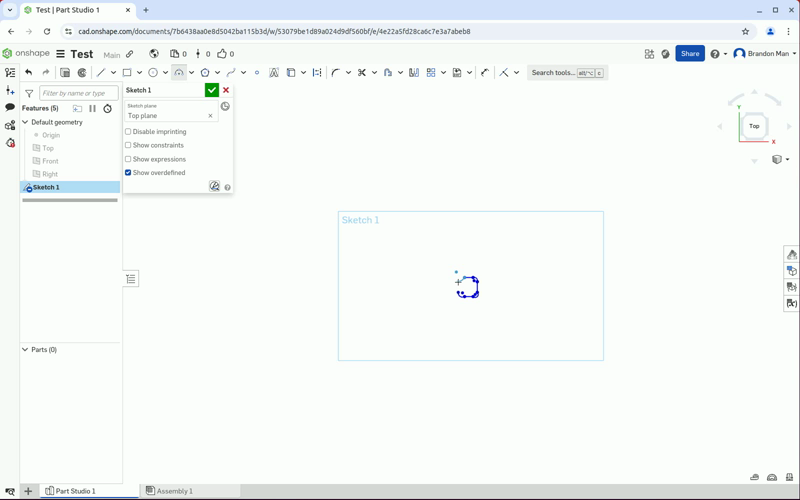
scroll(6)
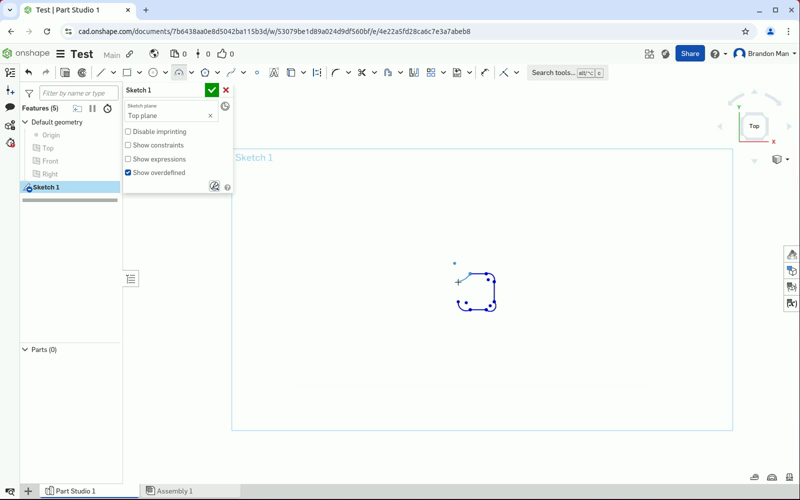
scroll(6)
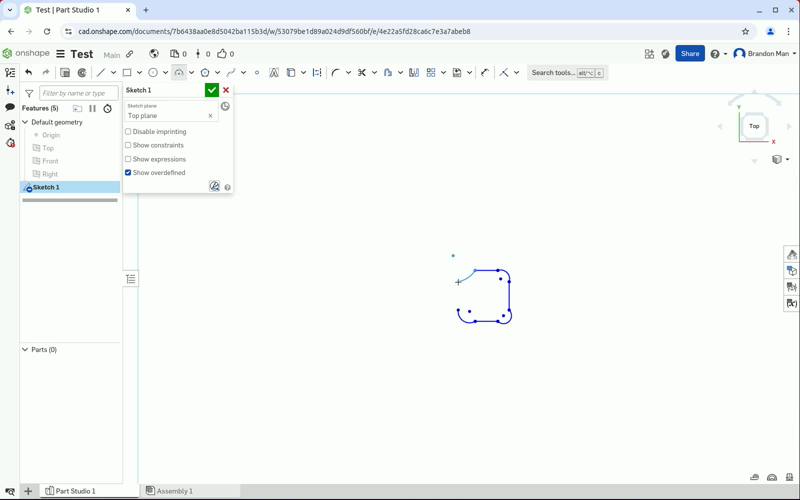
click(458, 281)
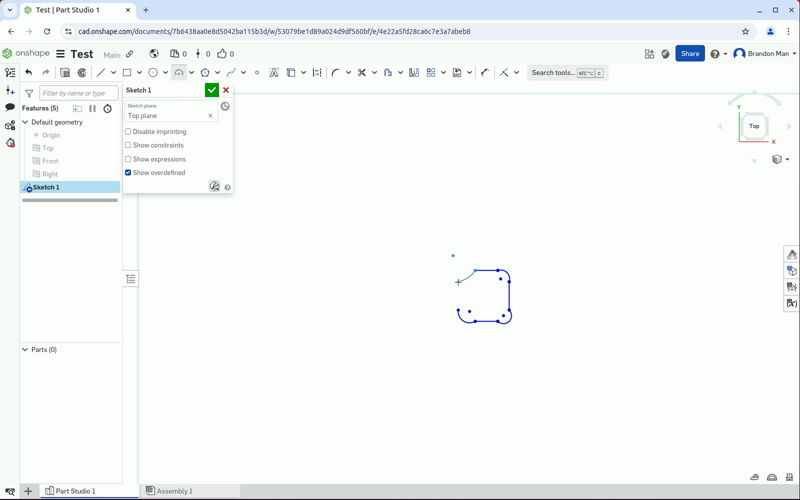
scroll(-6)
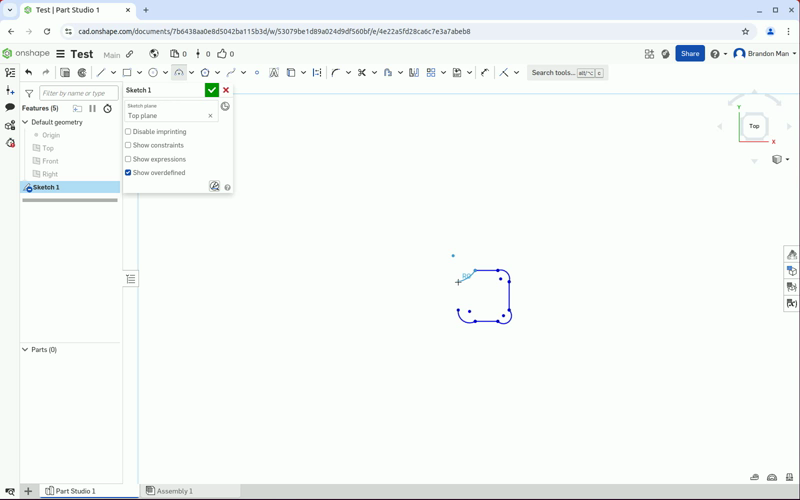
scroll(-6)
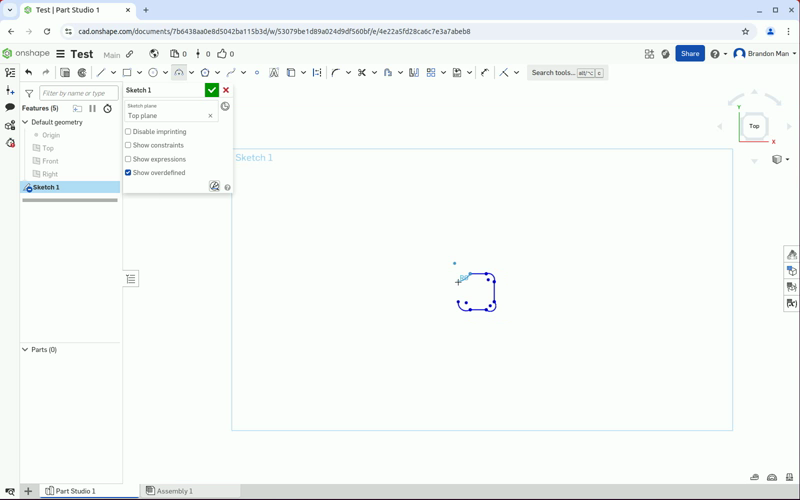
scroll(-6)
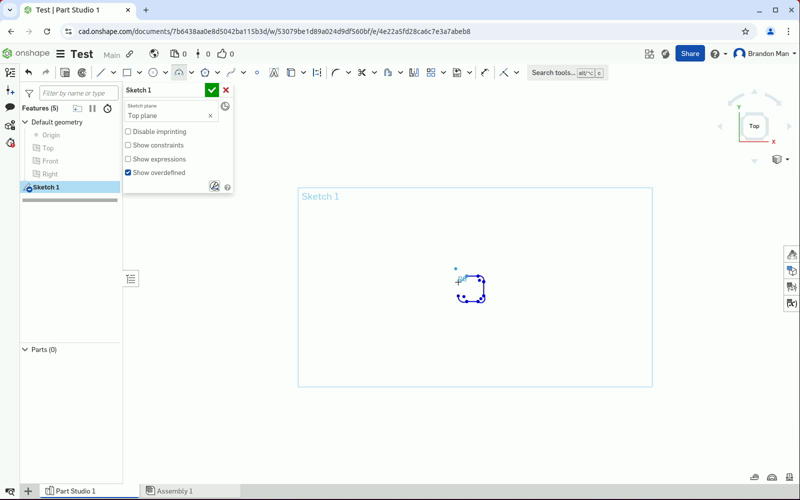
scroll(-6)
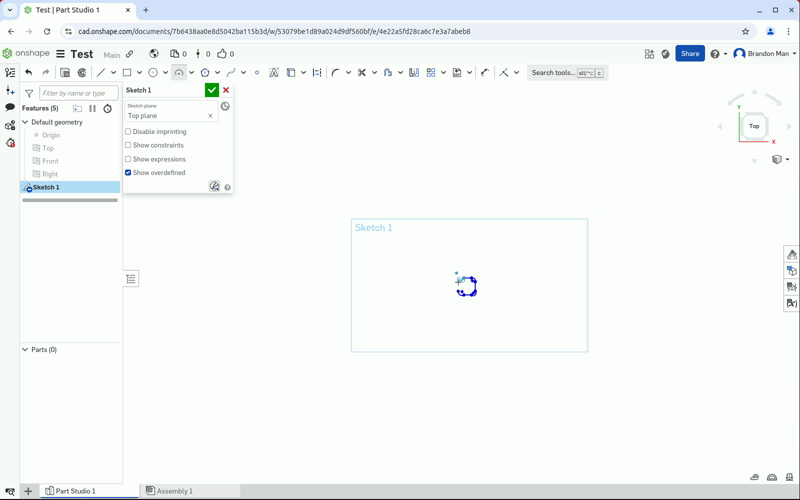
scroll(-6)
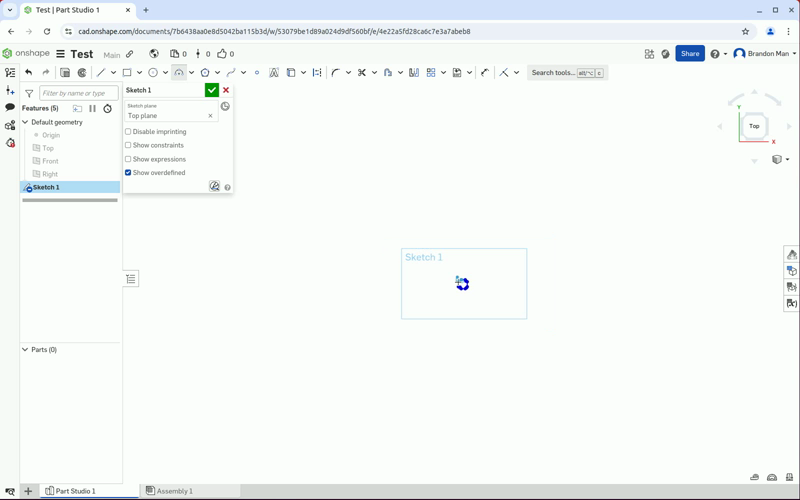
scroll(-6)
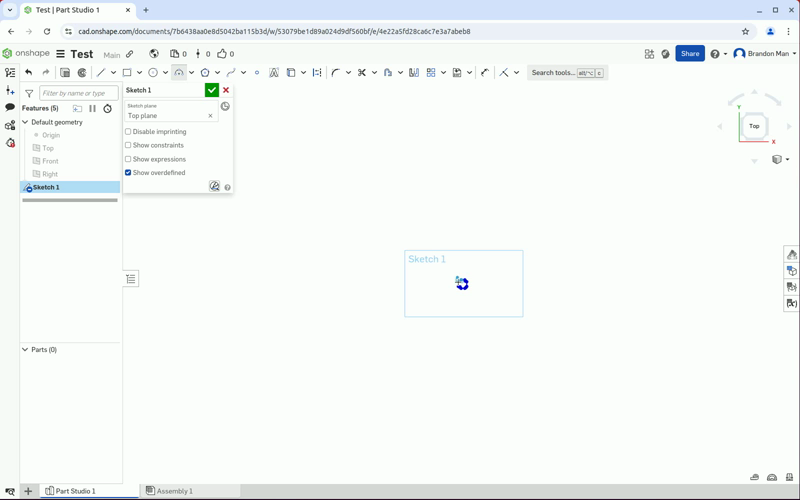
scroll(-6)
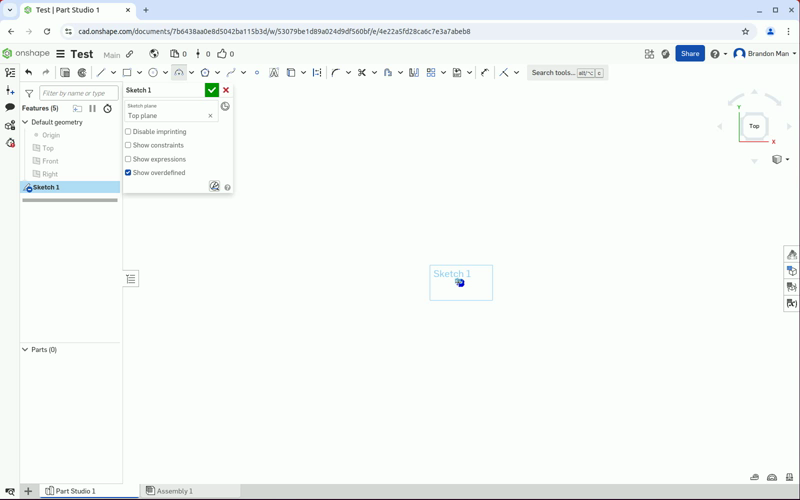
mouse_move(458, 281)
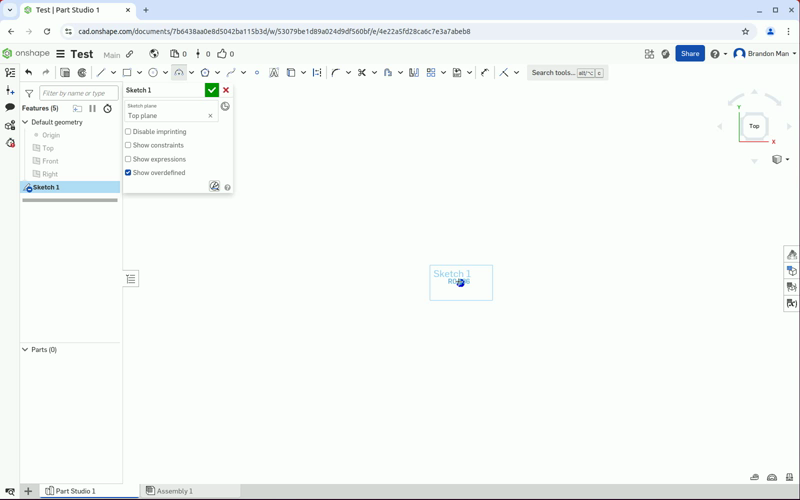
scroll(6)
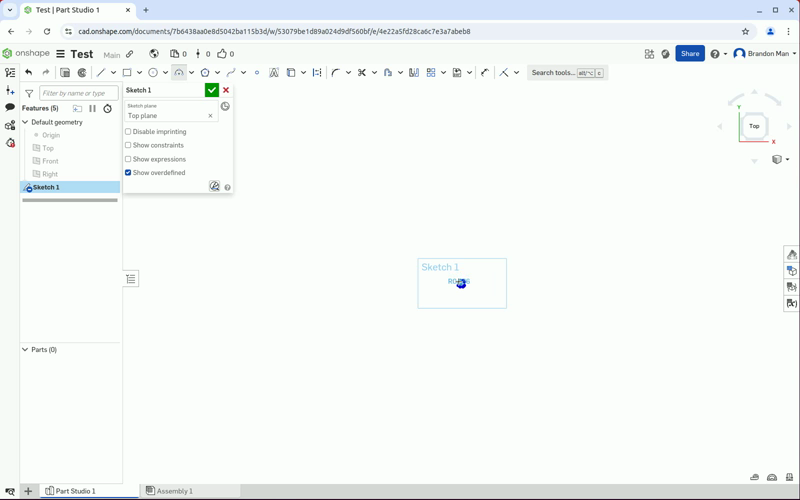
scroll(6)
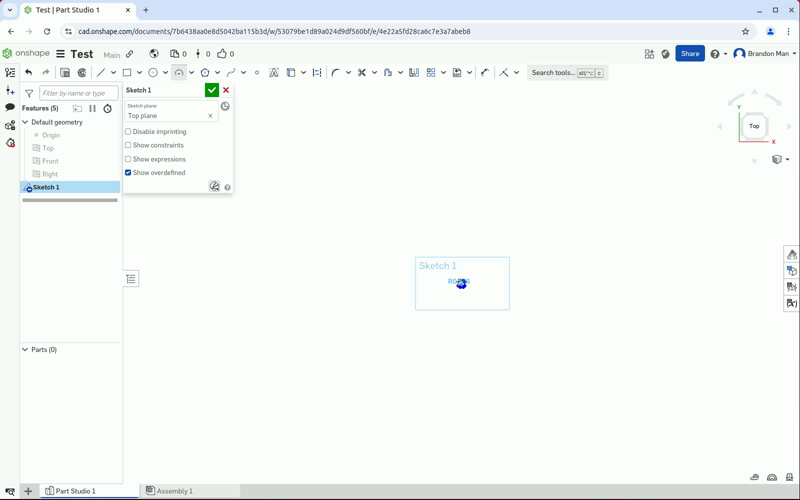
scroll(6)
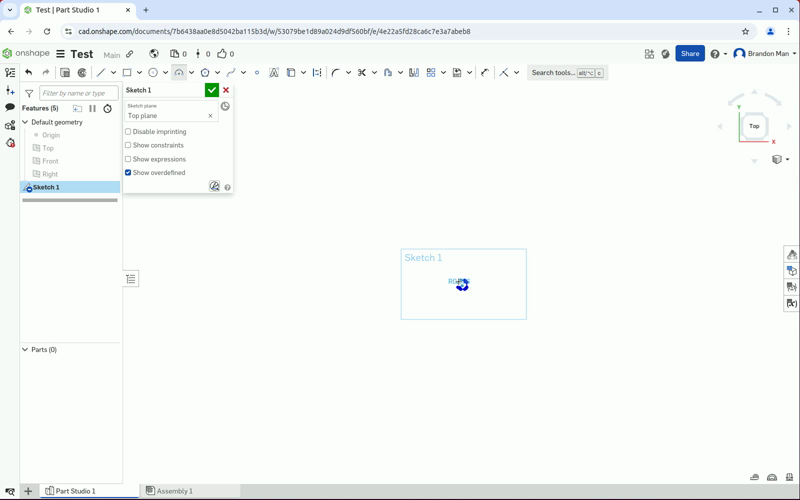
scroll(6)
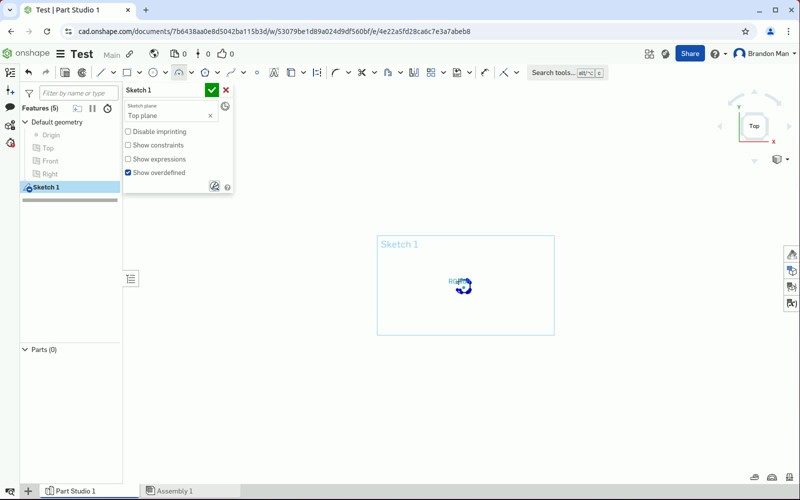
scroll(6)
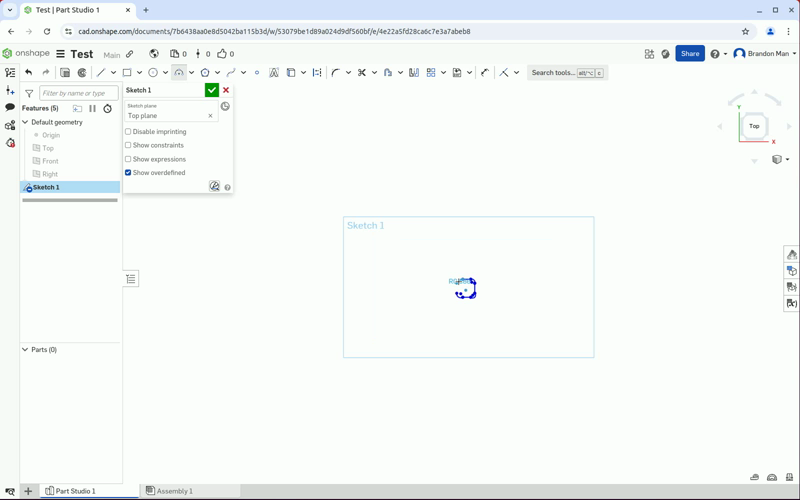
scroll(6)
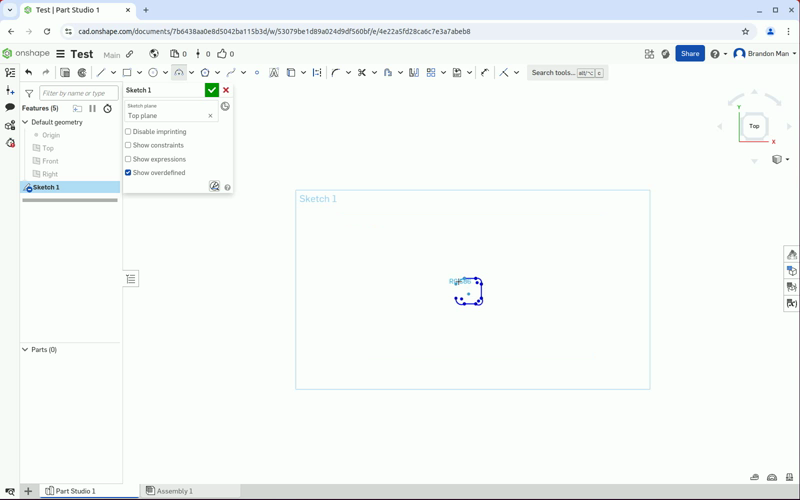
scroll(6)
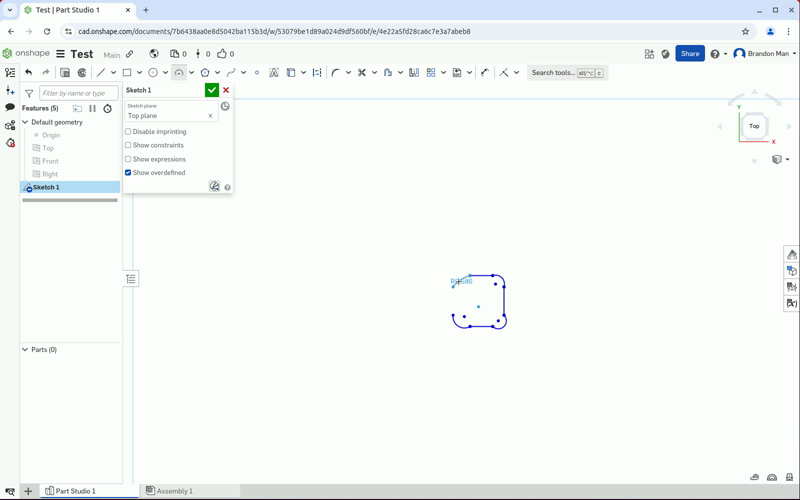
click(458, 281)
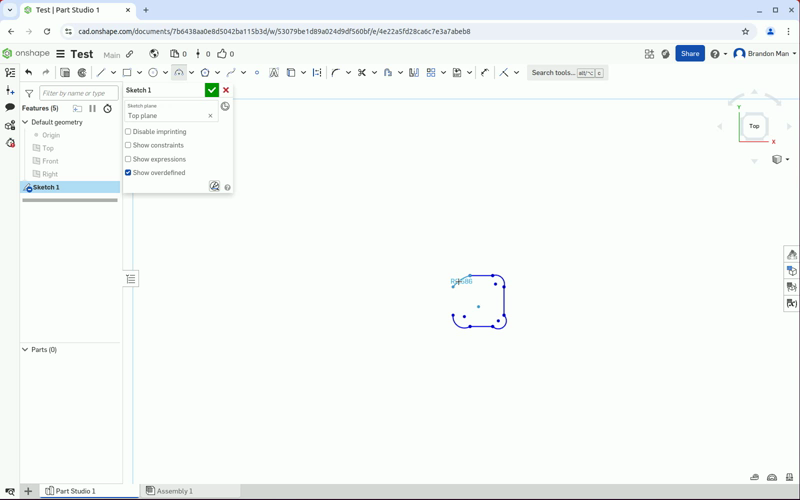
scroll(-6)
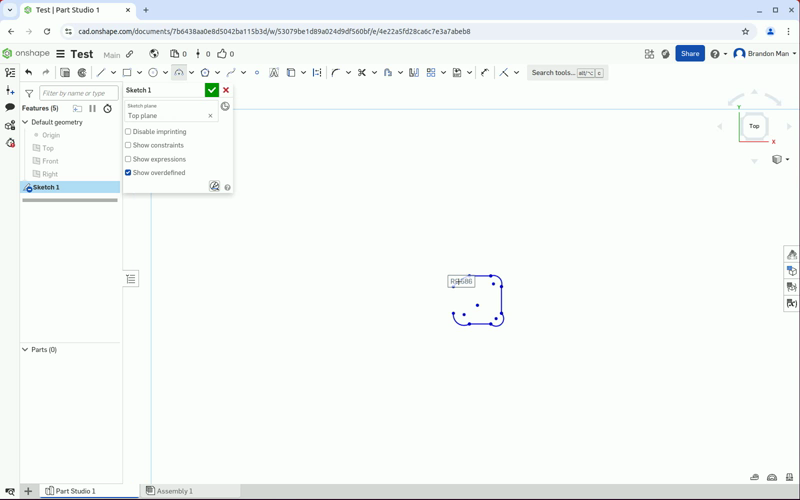
scroll(-6)
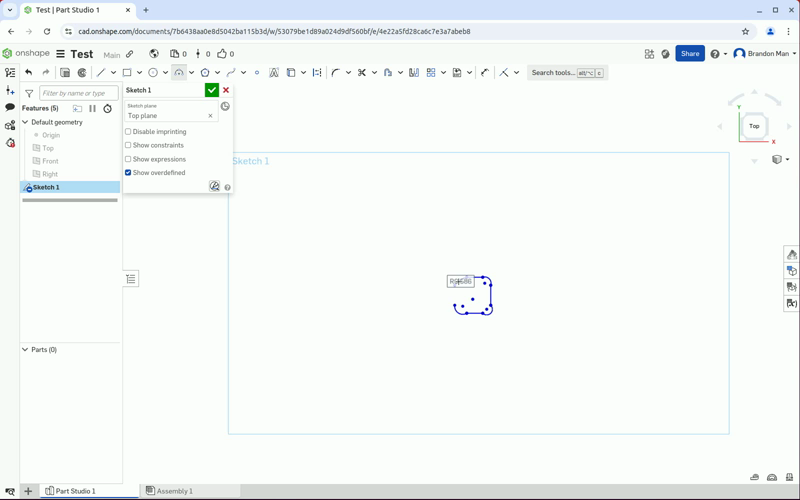
scroll(-6)
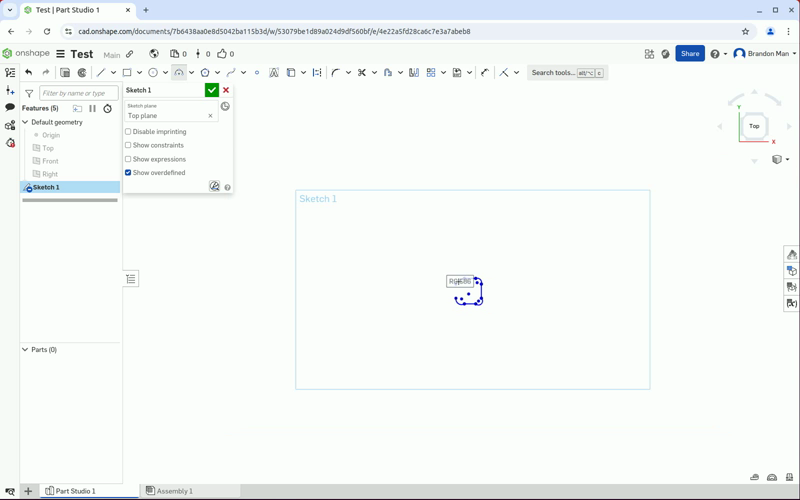
scroll(-6)
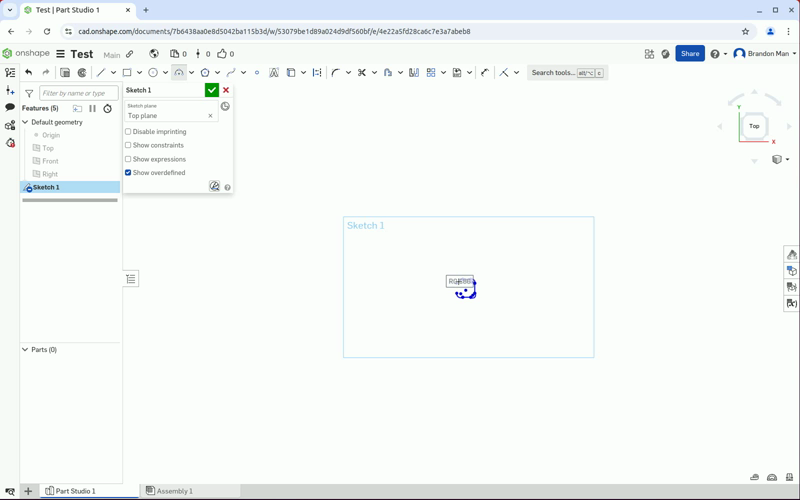
scroll(-6)
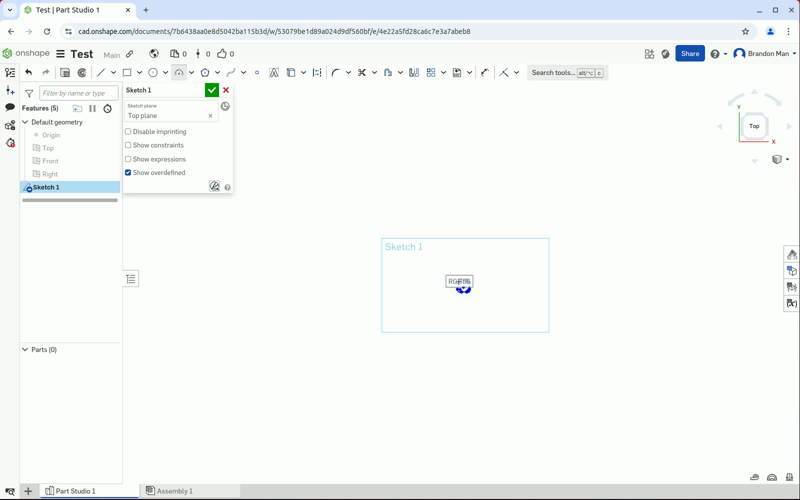
scroll(-6)
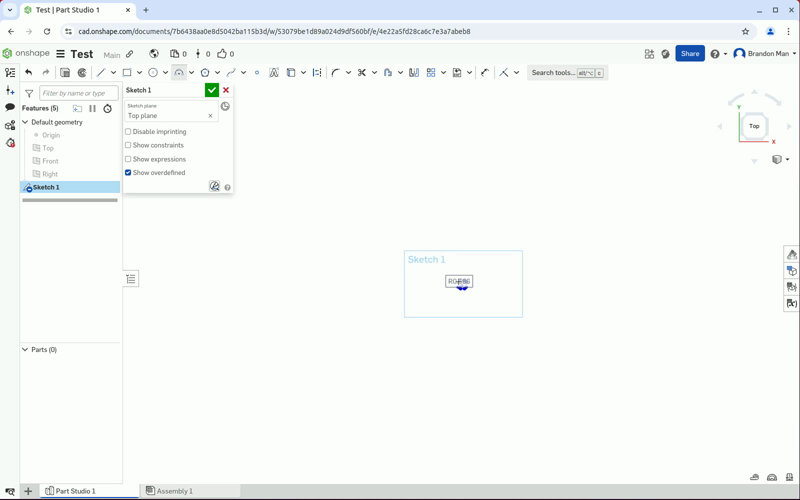
scroll(-6)
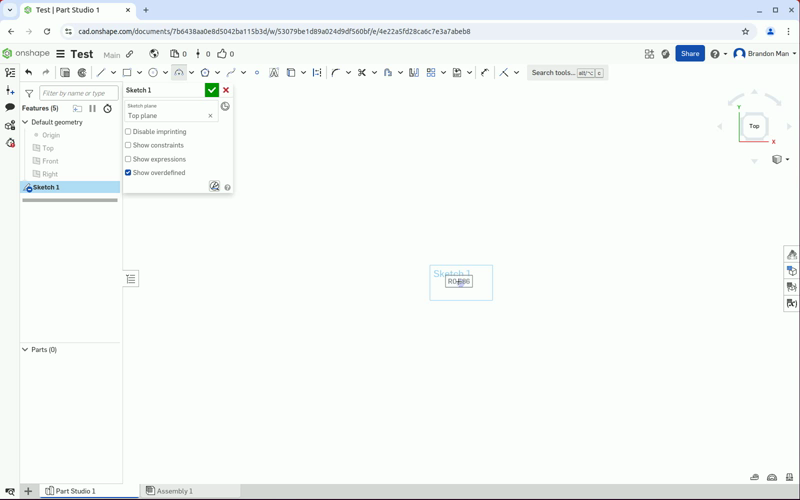
key_up(shift)
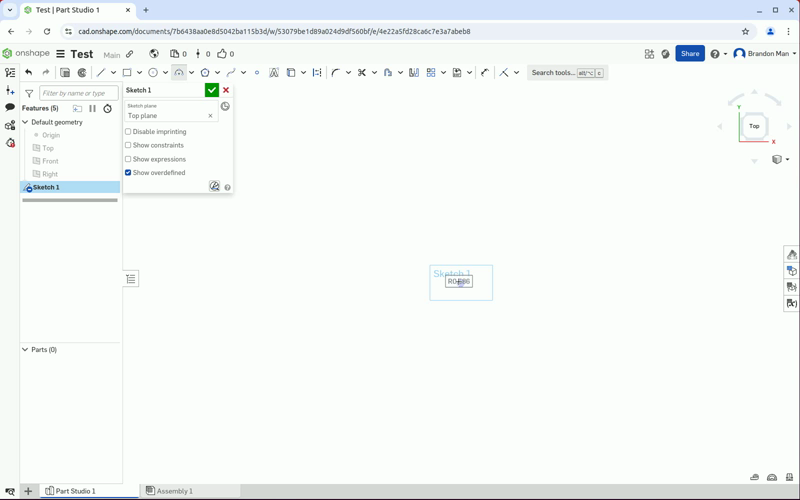
key(esc)
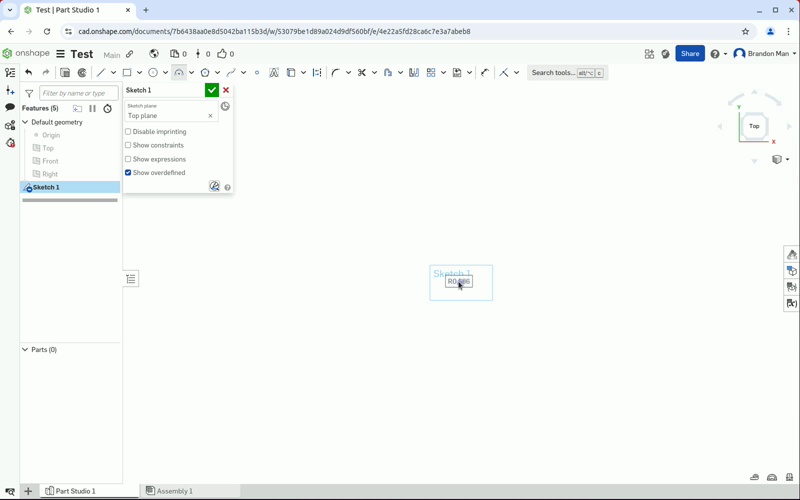
key(l)
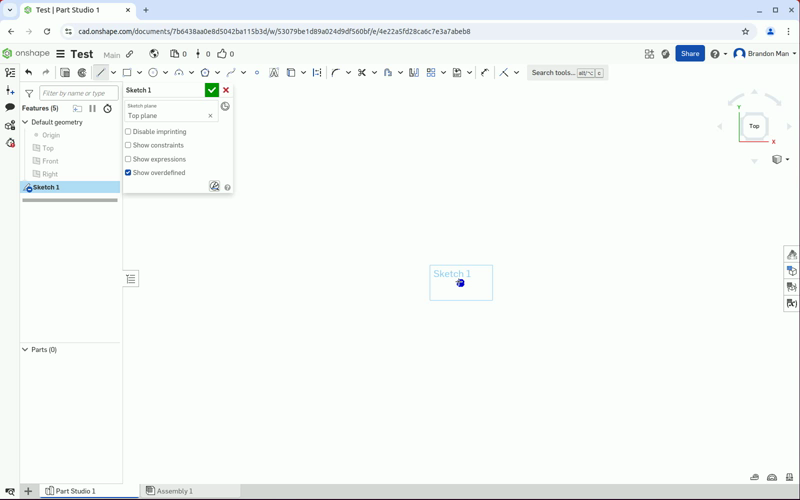
mouse_move(458, 281)
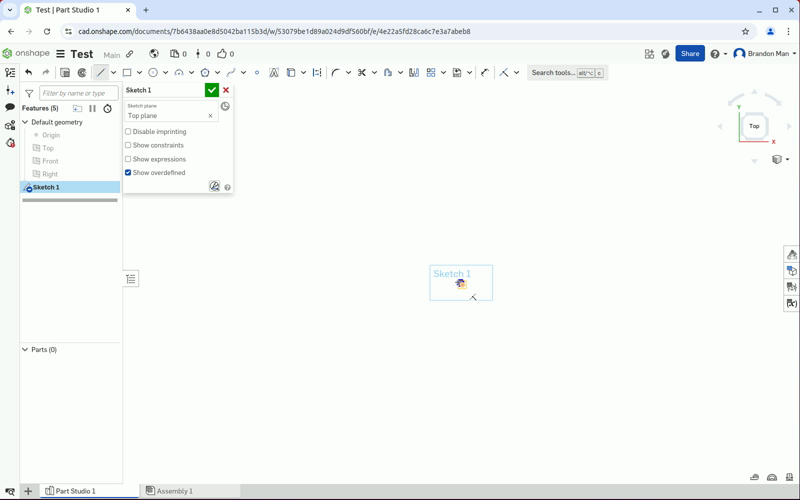
scroll(6)
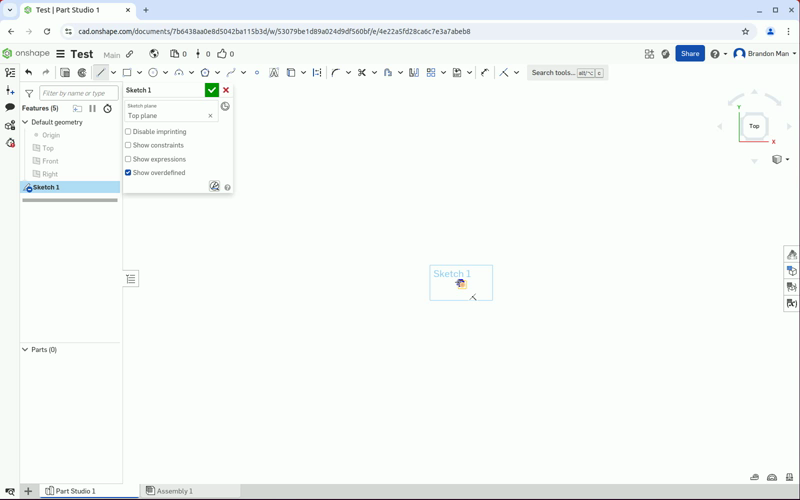
scroll(6)
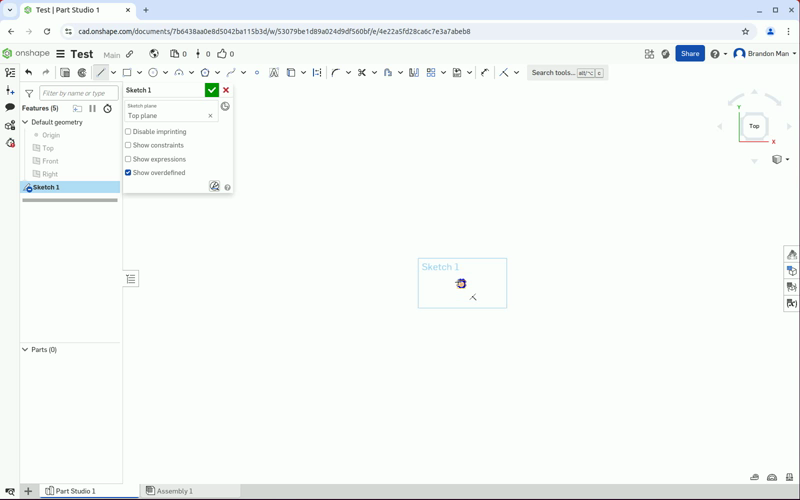
scroll(6)
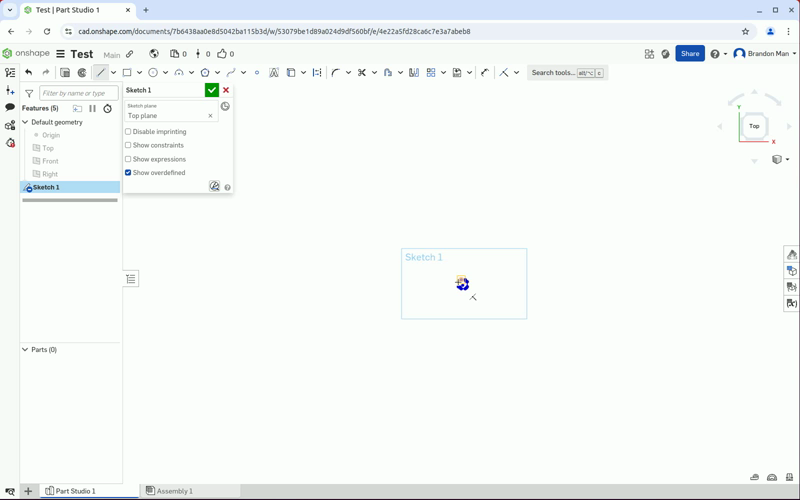
scroll(6)
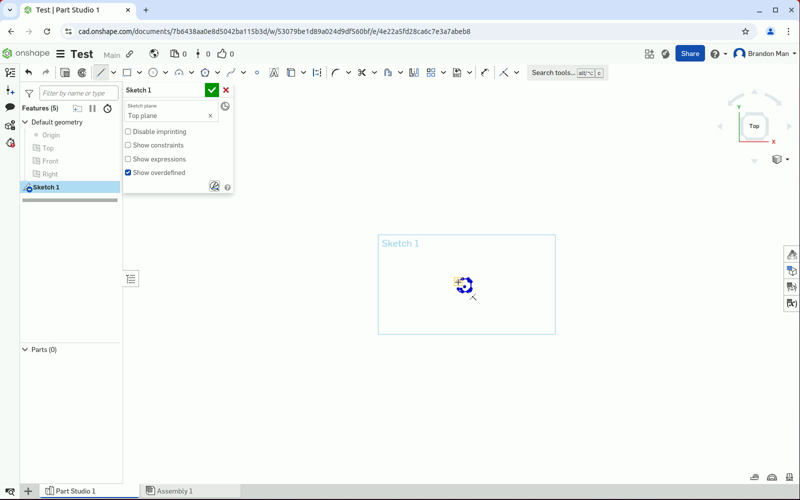
scroll(6)
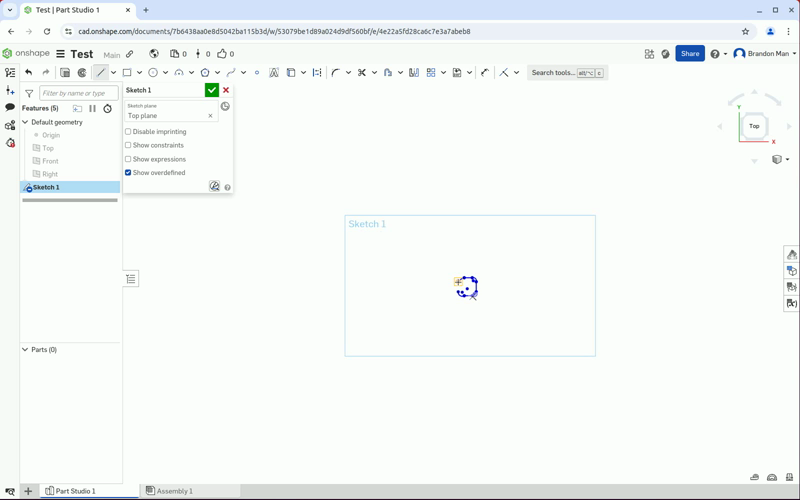
scroll(6)
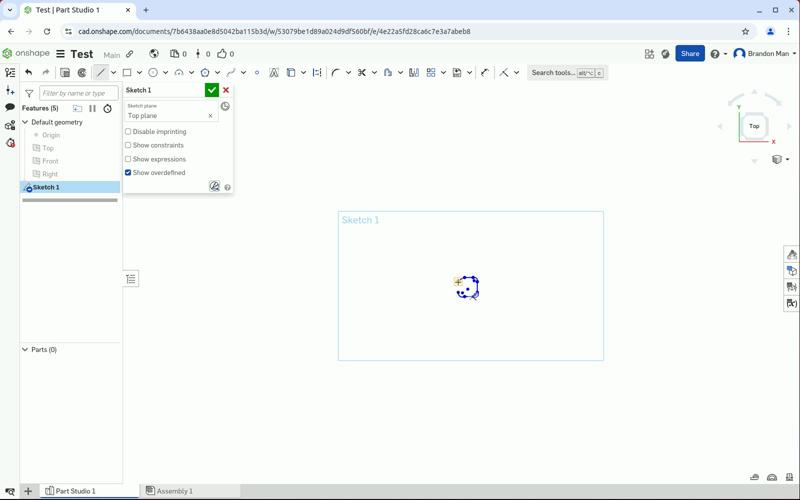
scroll(6)
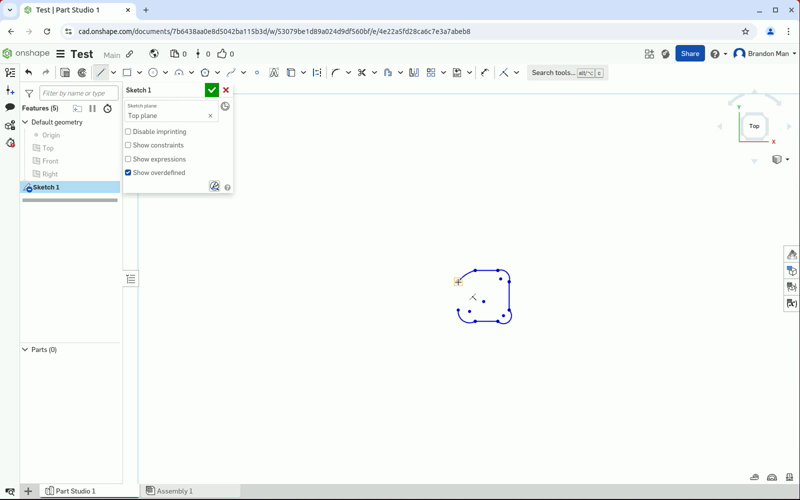
click(458, 281)
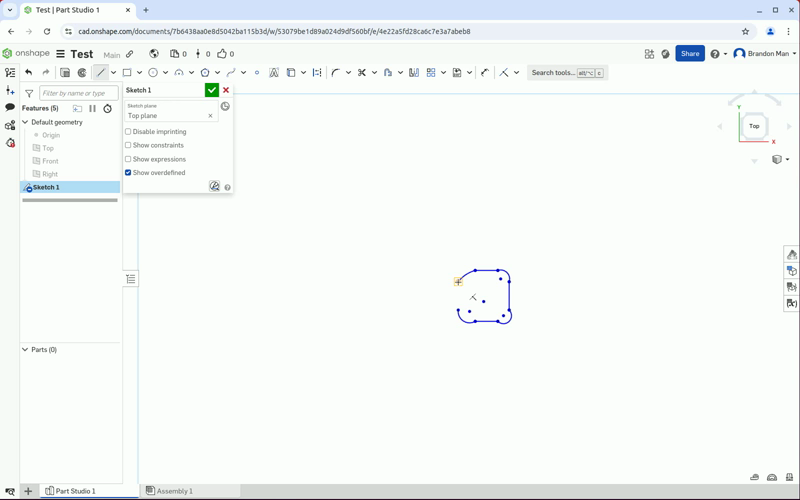
scroll(-6)
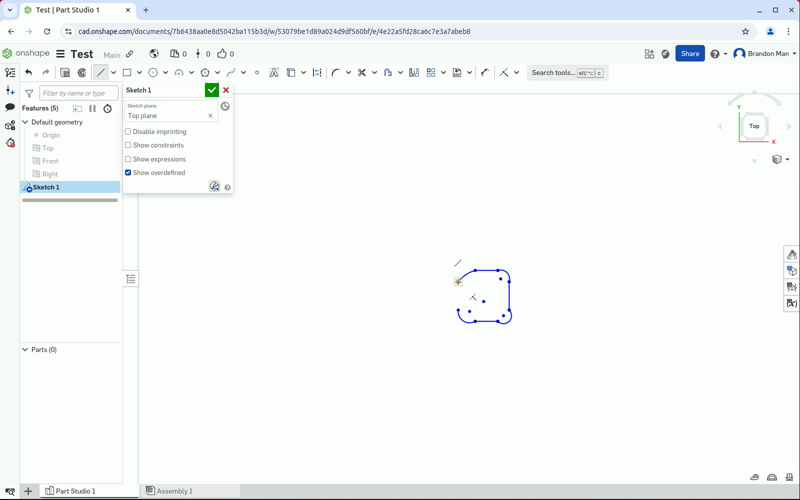
scroll(-6)
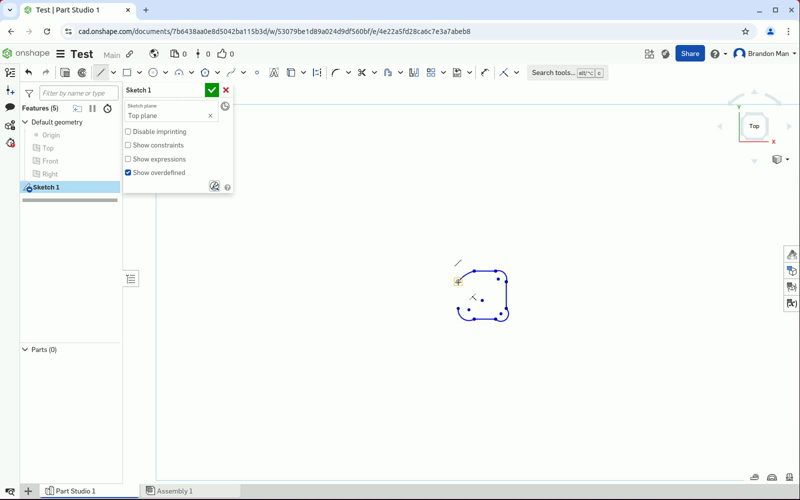
scroll(-6)
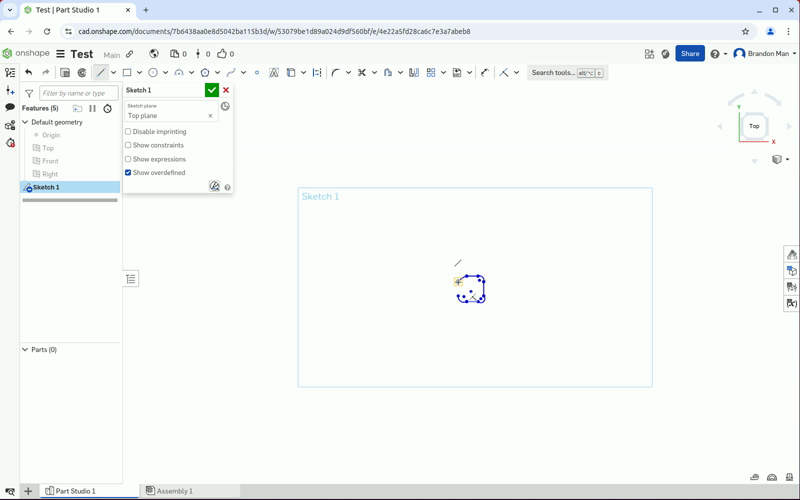
scroll(-6)
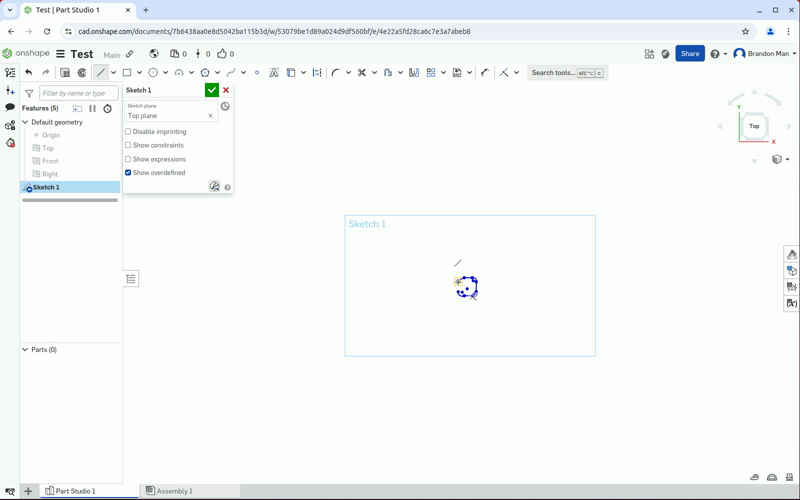
scroll(-6)
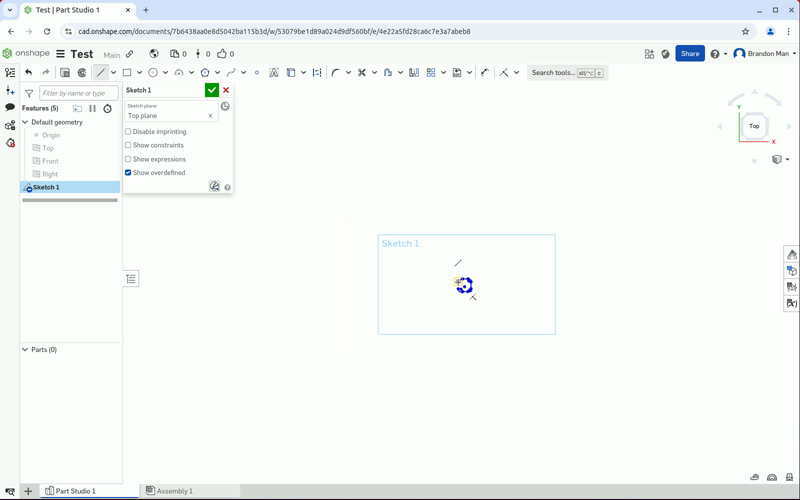
scroll(-6)
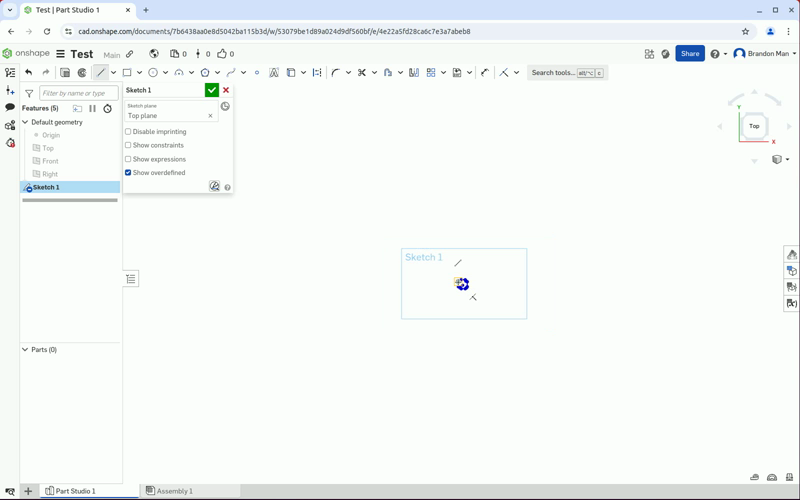
scroll(-6)
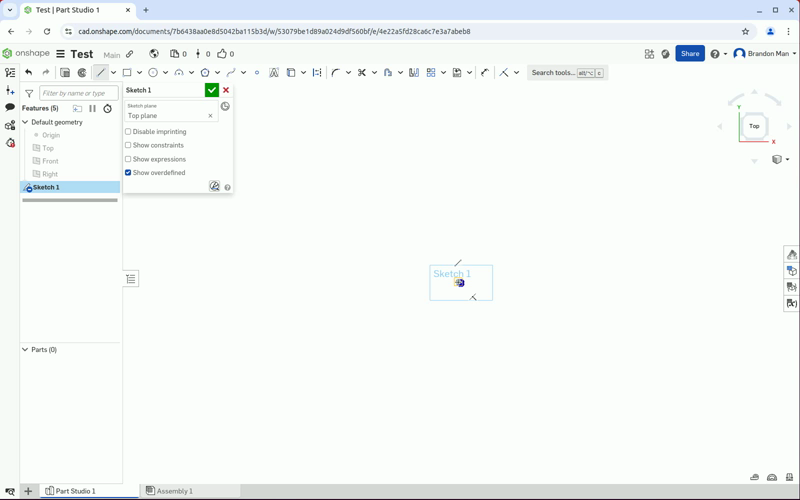
mouse_move(488, 281)
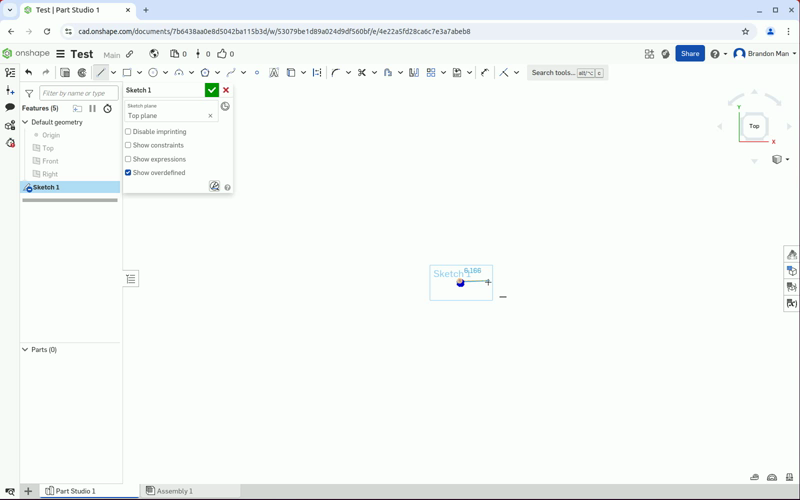
key_down(shift)
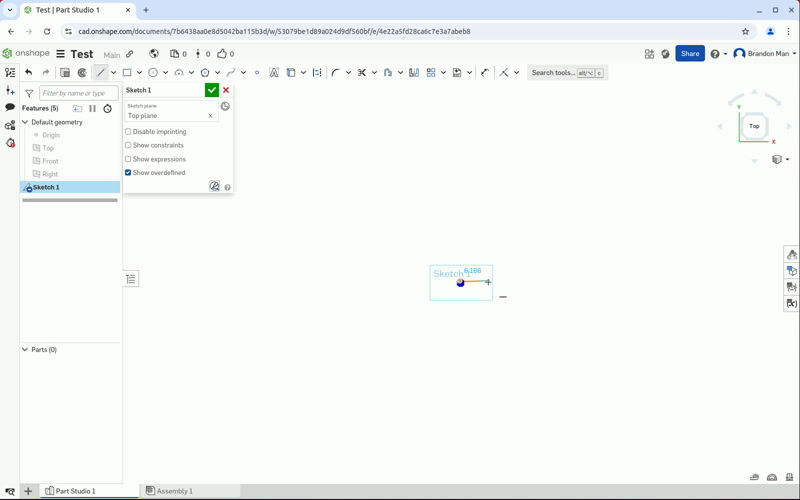
mouse_move(458, 284)
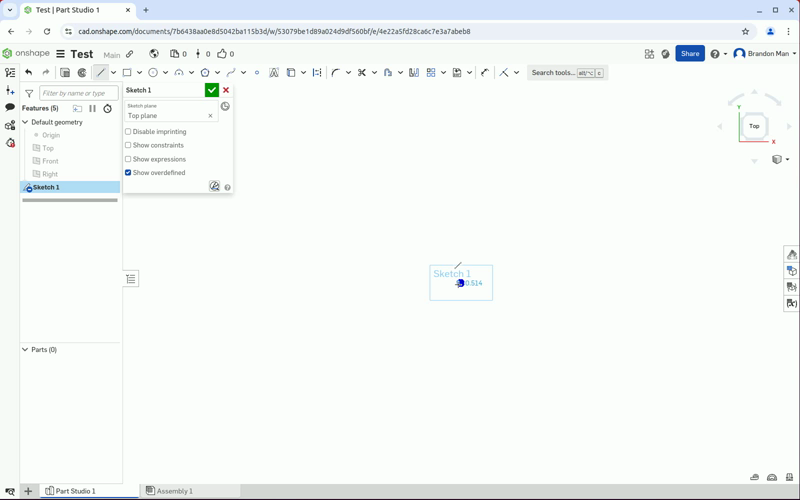
scroll(6)
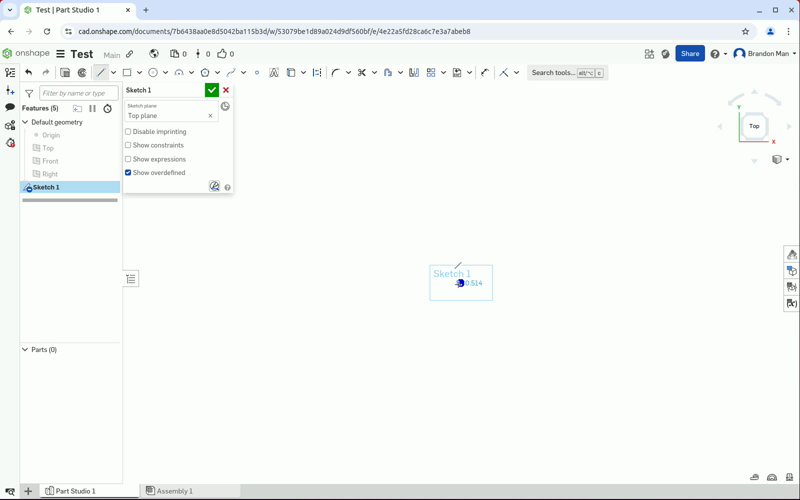
scroll(6)
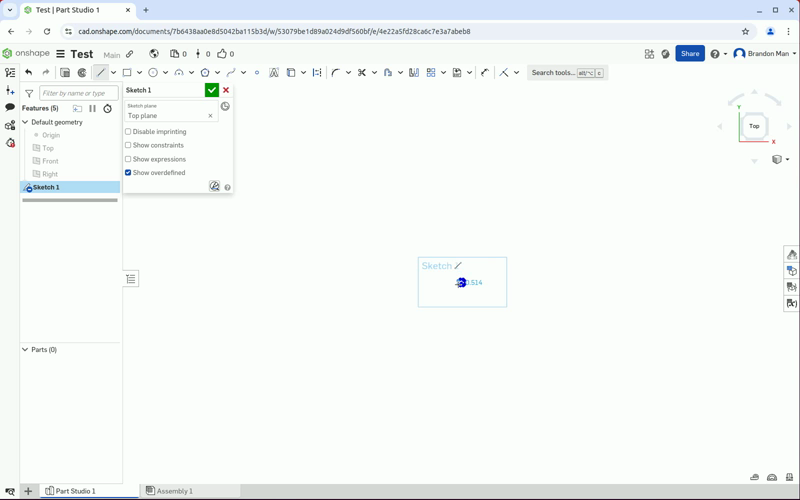
scroll(6)
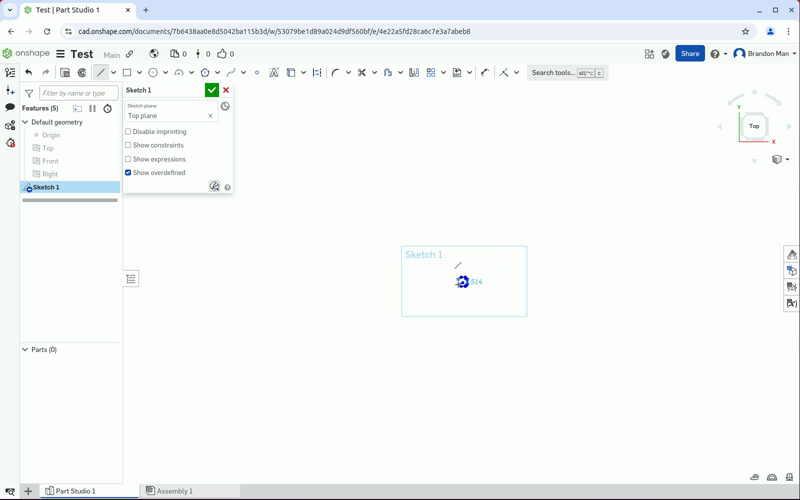
scroll(6)
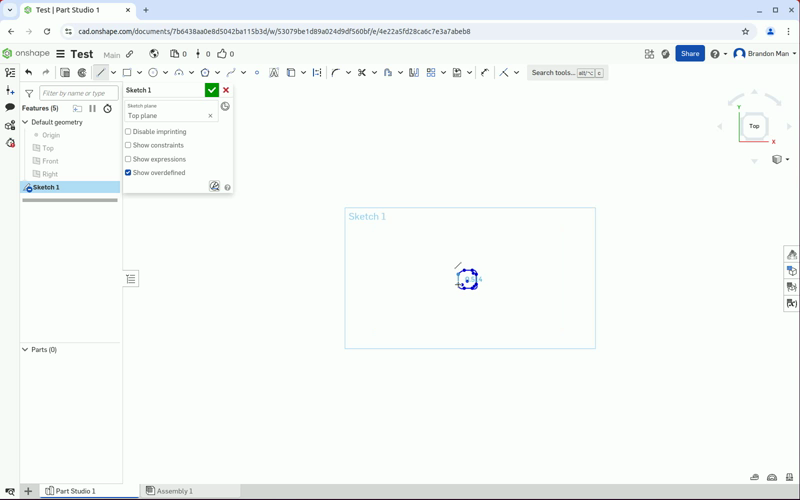
scroll(6)
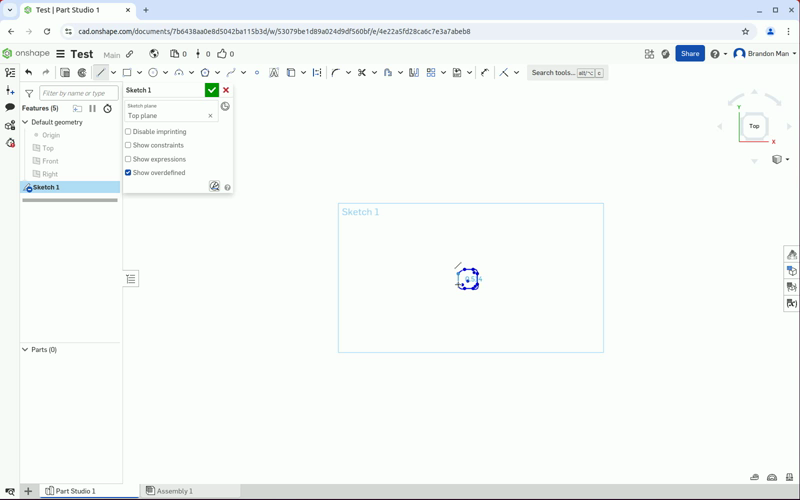
scroll(6)
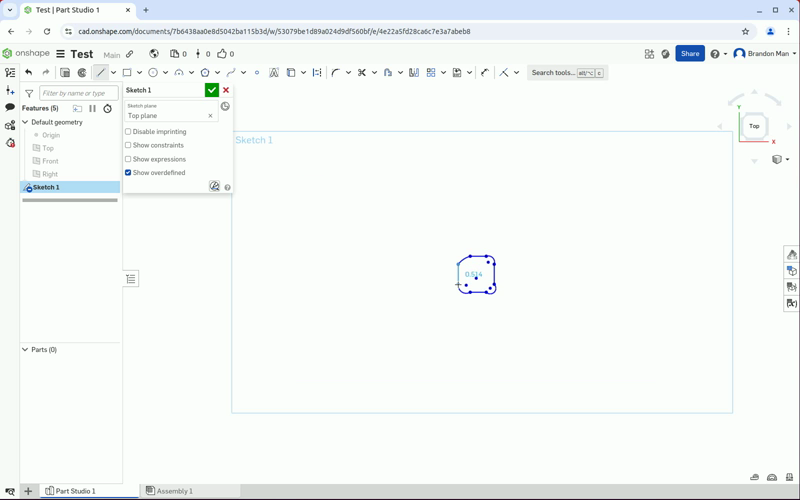
scroll(6)
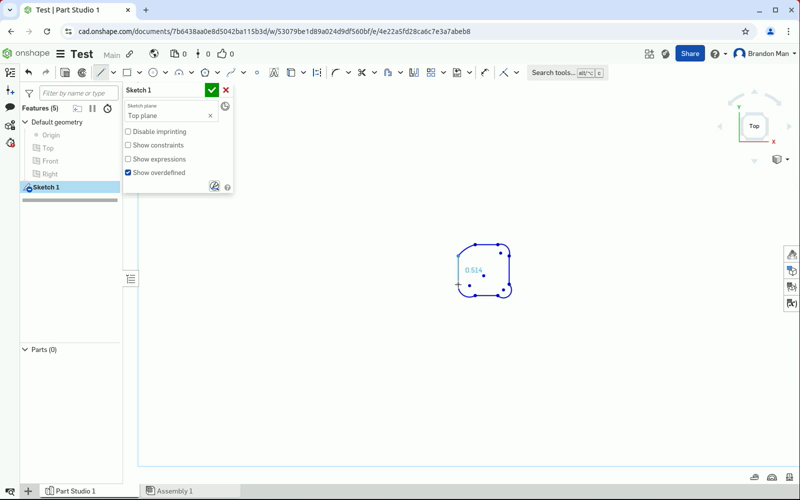
key_up(shift)
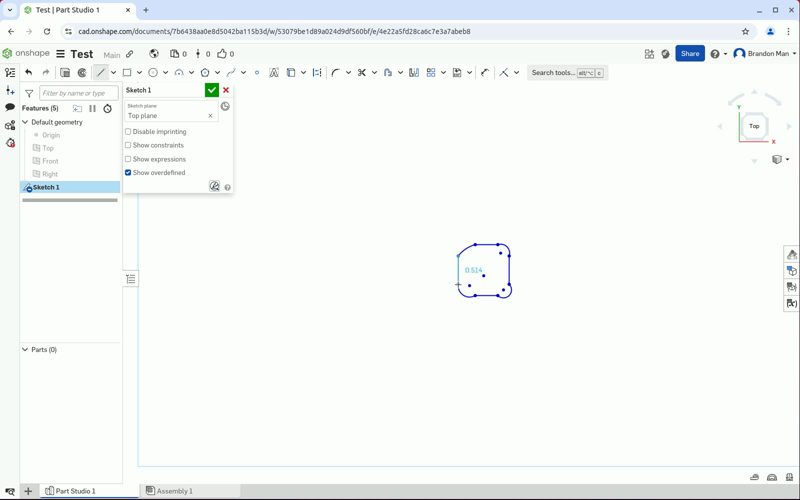
click(458, 284)
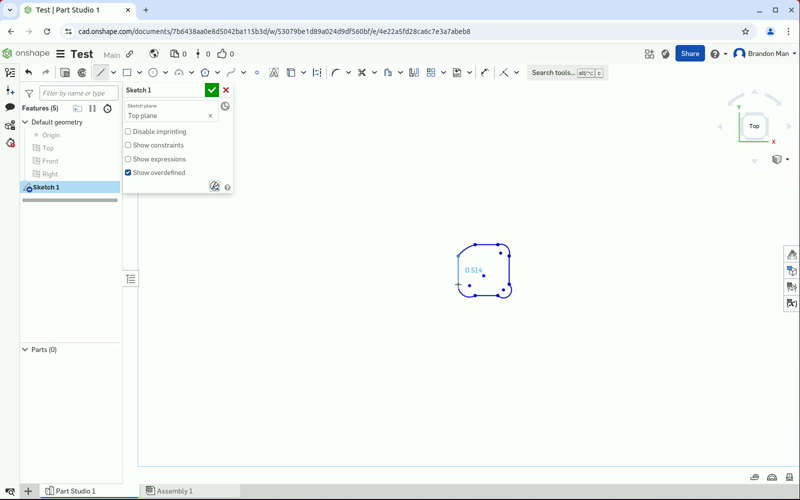
scroll(-6)
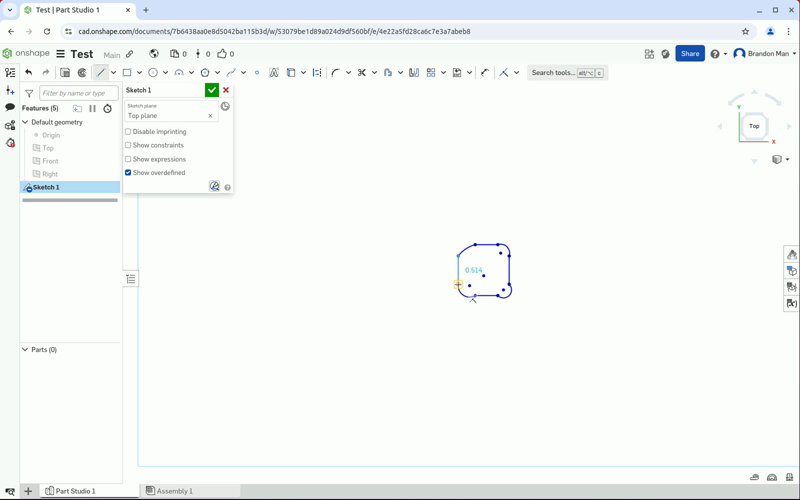
scroll(-6)
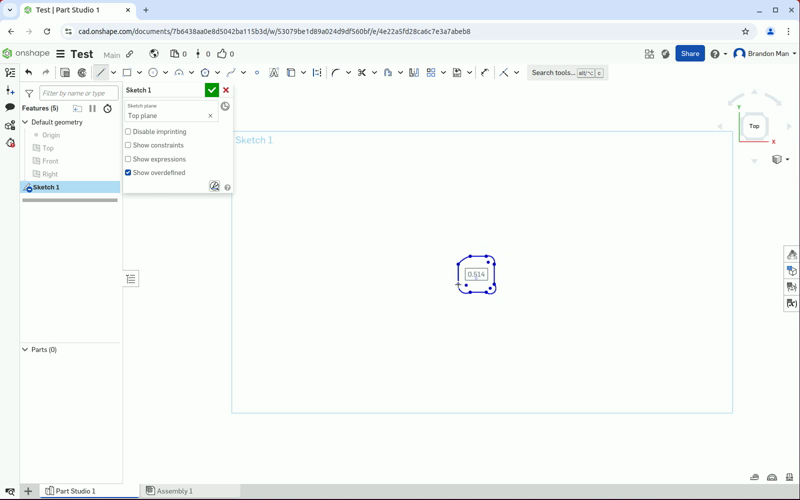
scroll(-6)
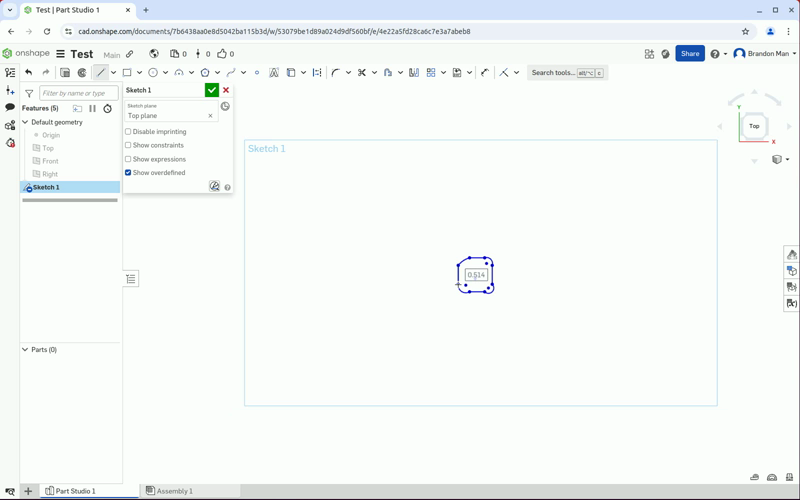
scroll(-6)
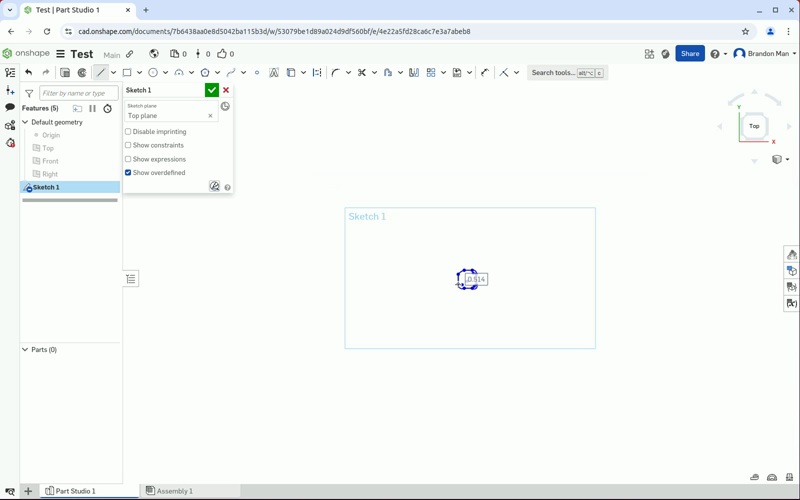
scroll(-6)
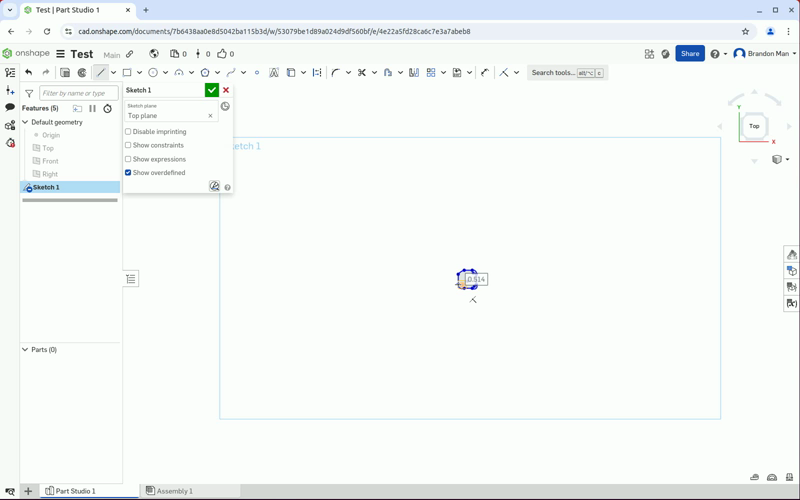
scroll(-6)
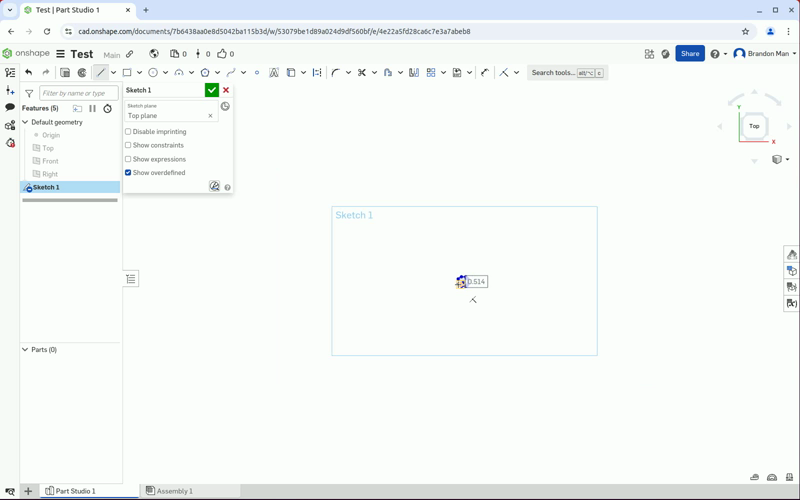
scroll(-6)
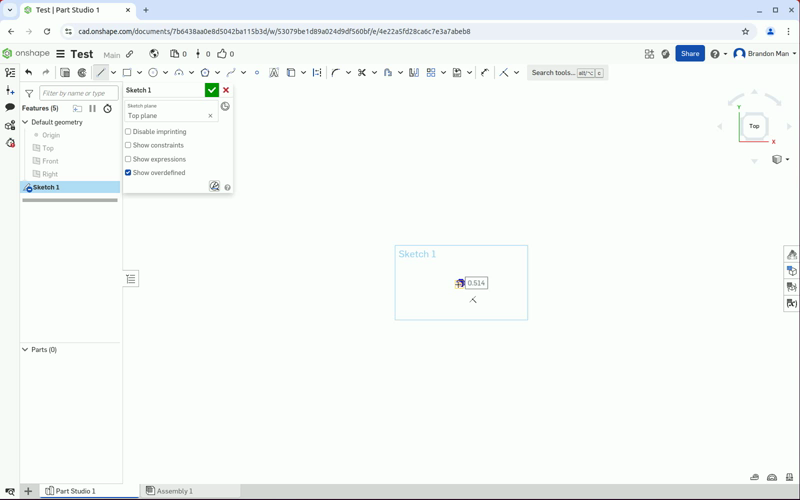
key(esc)
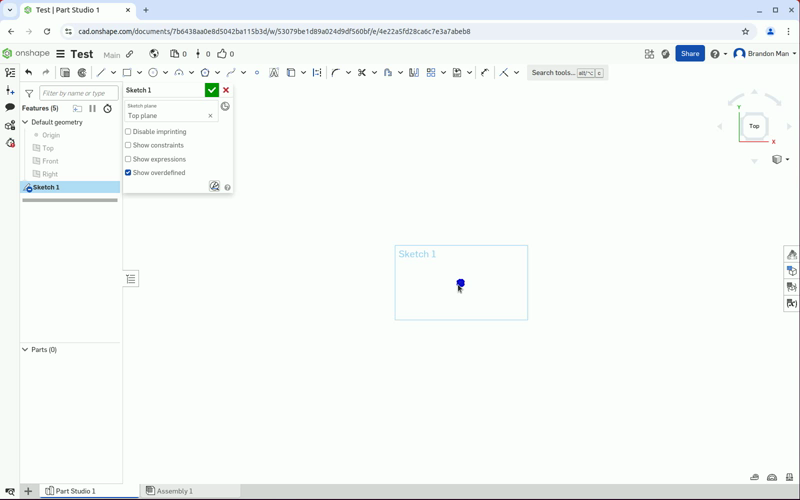
mouse_move(462, 284)
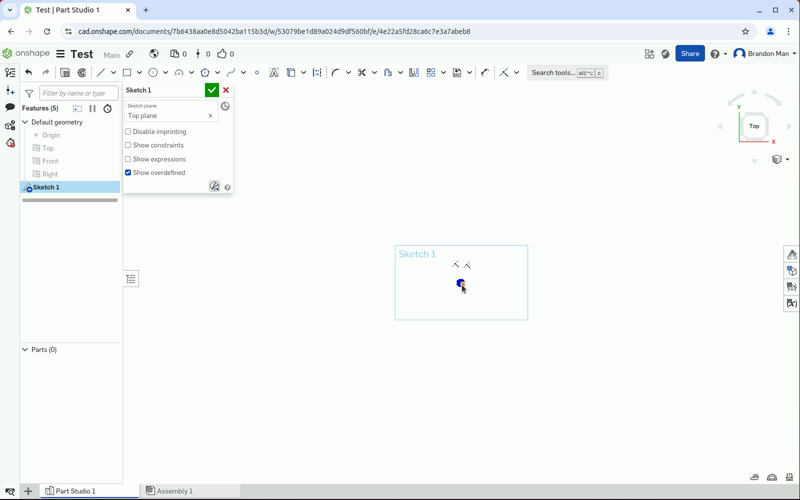
scroll(6)
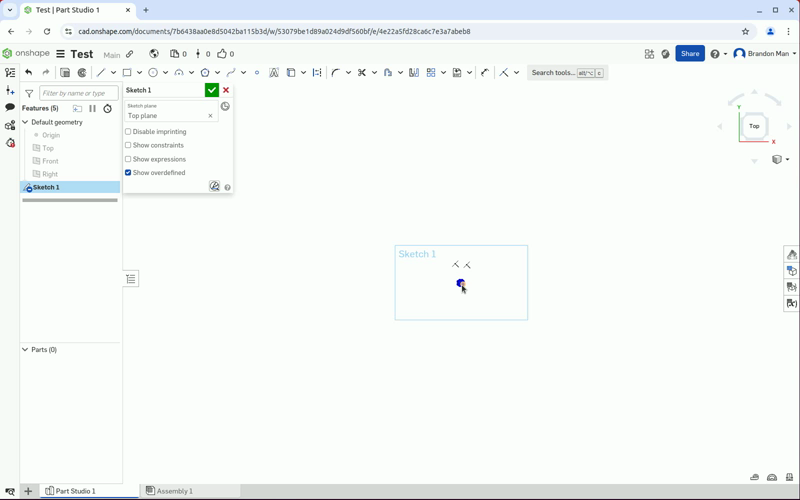
scroll(6)
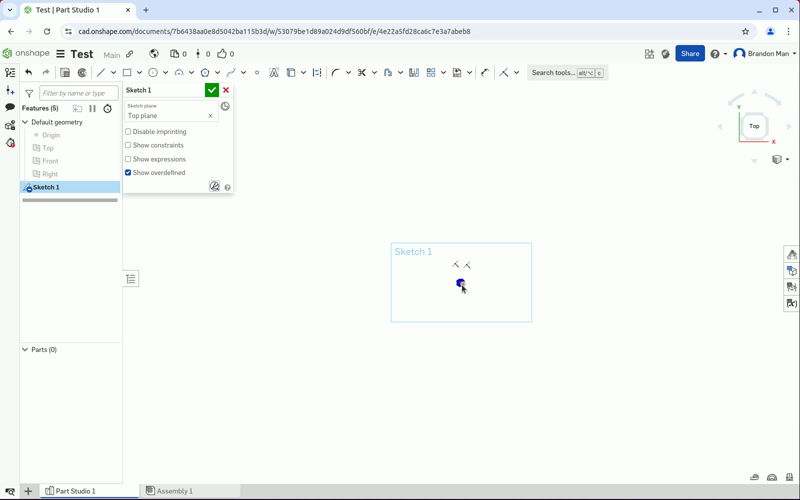
scroll(6)
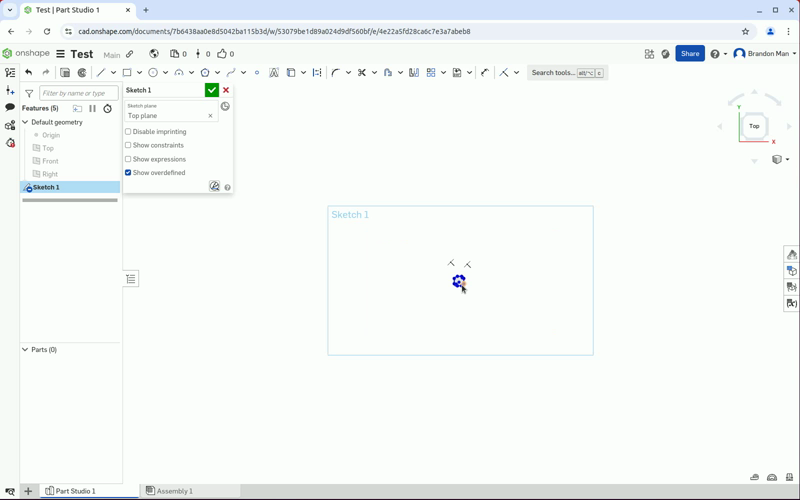
scroll(6)
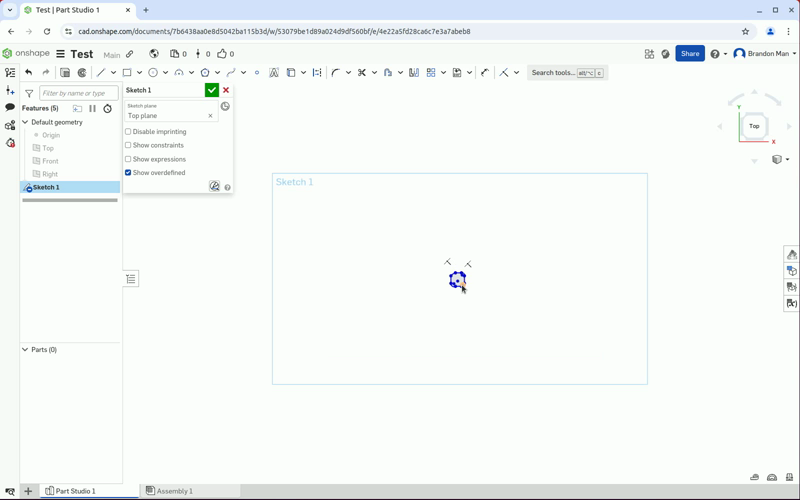
scroll(6)
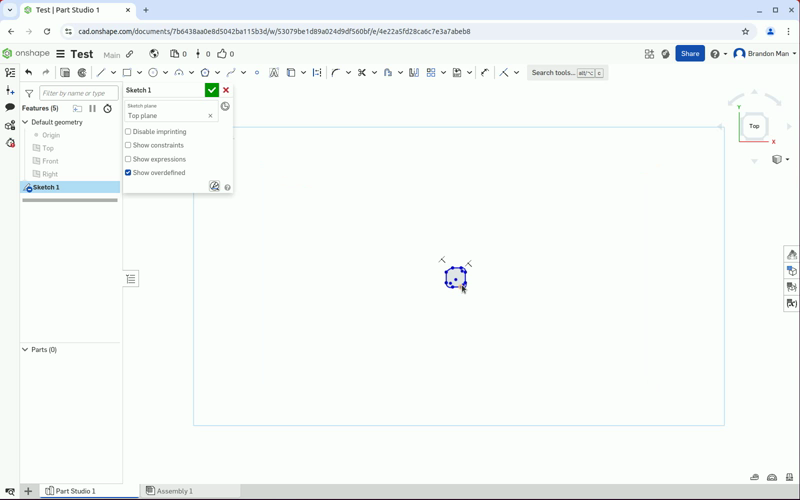
scroll(6)
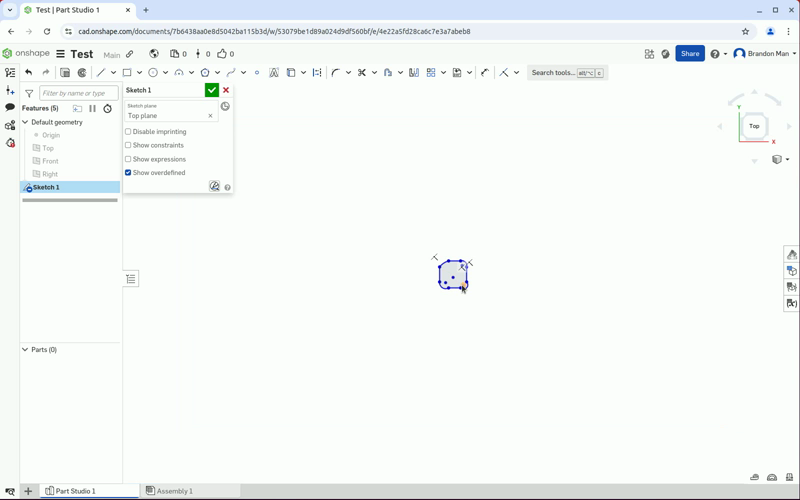
scroll(6)
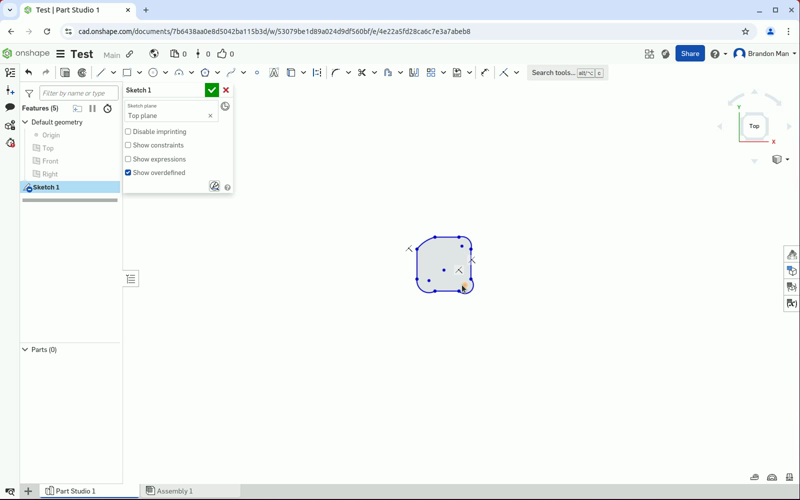
click(462, 284)
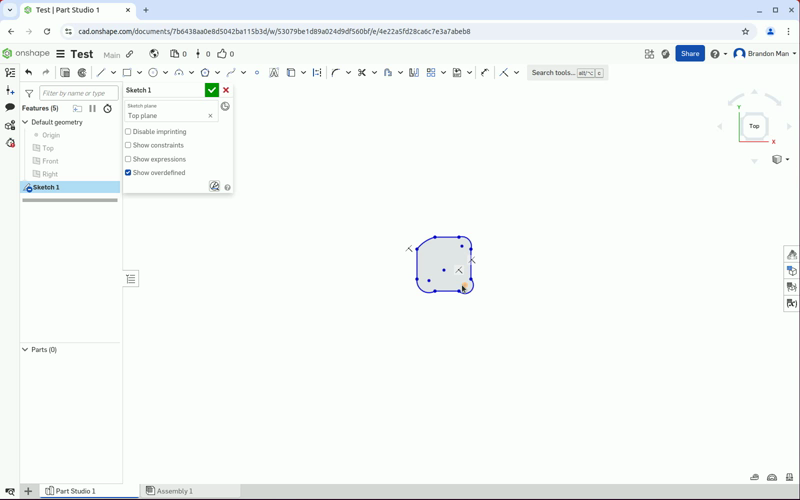
scroll(-6)
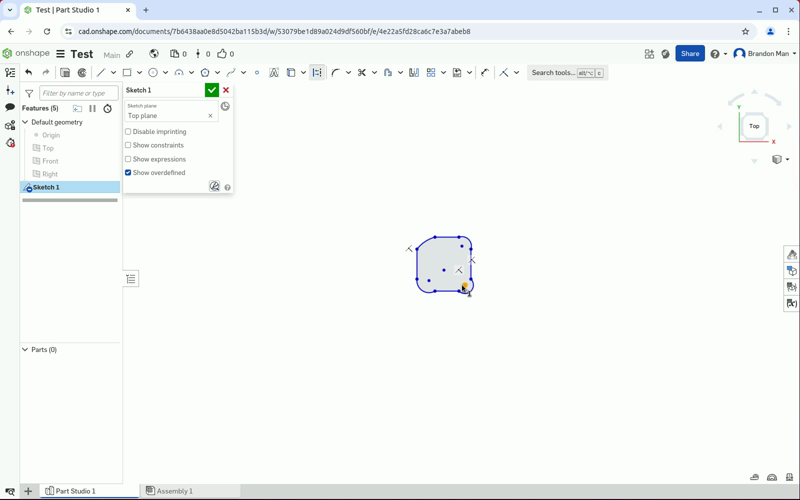
scroll(-6)
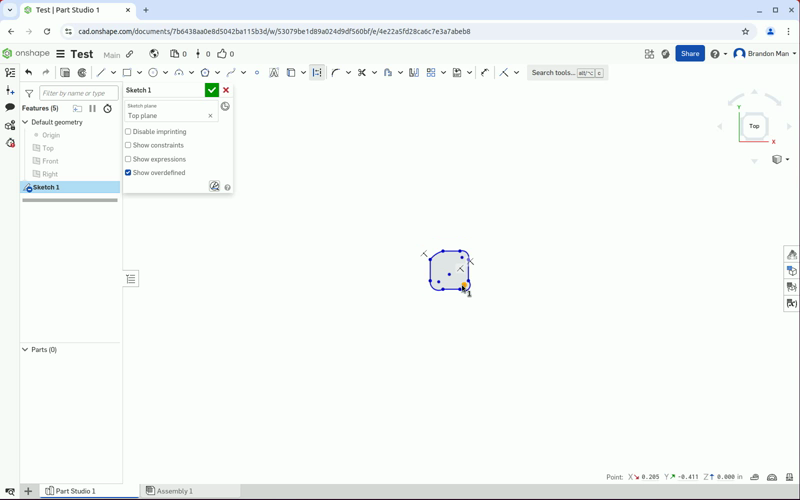
scroll(-6)
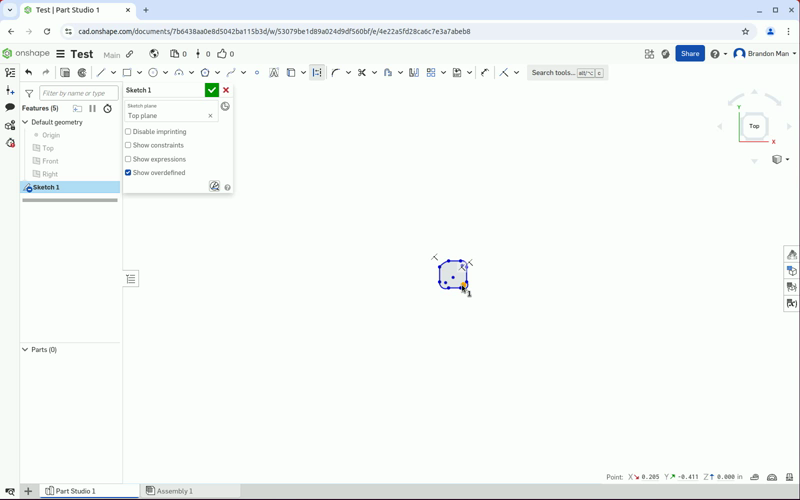
scroll(-6)
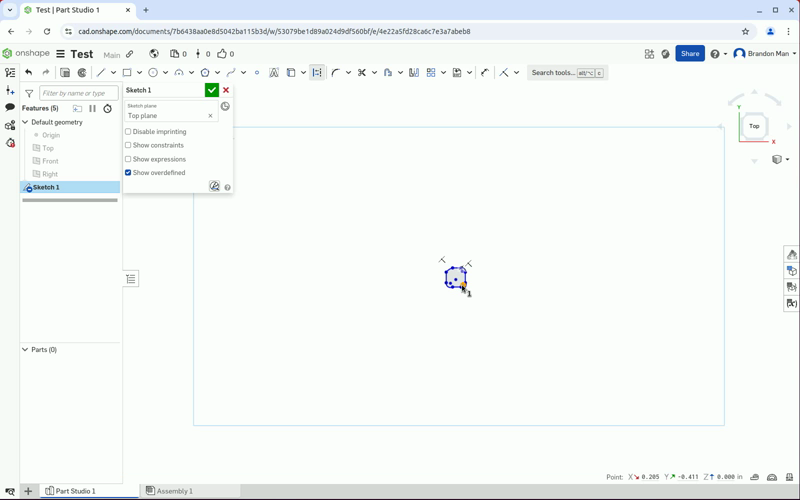
scroll(-6)
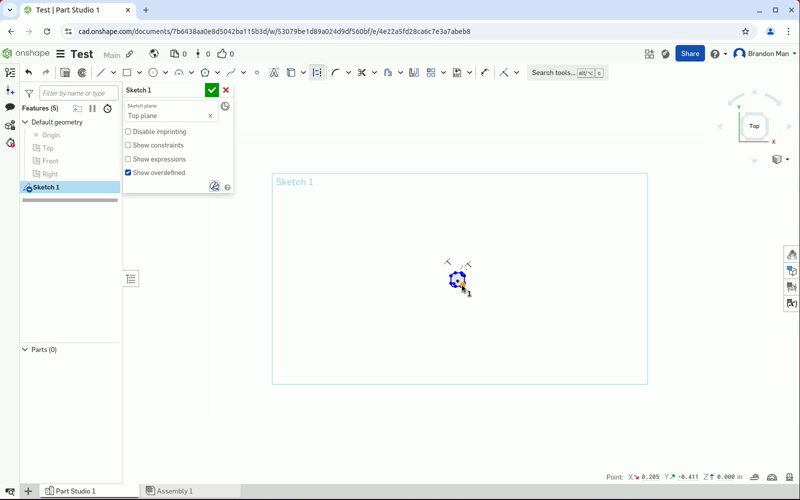
scroll(-6)
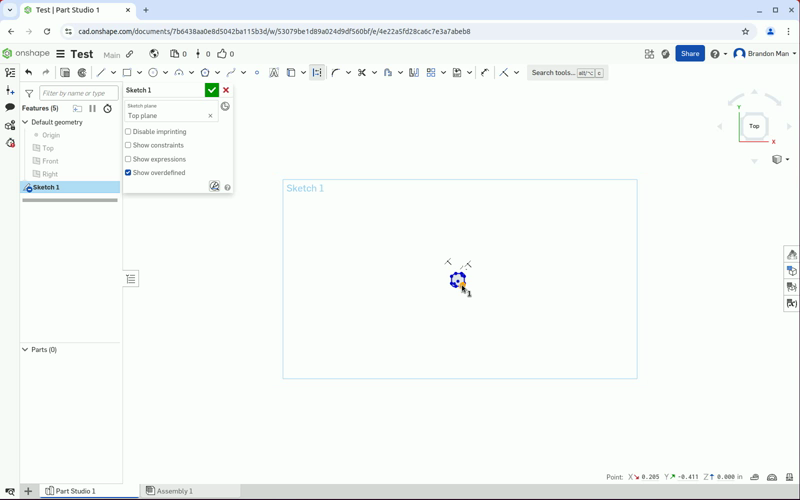
scroll(-6)
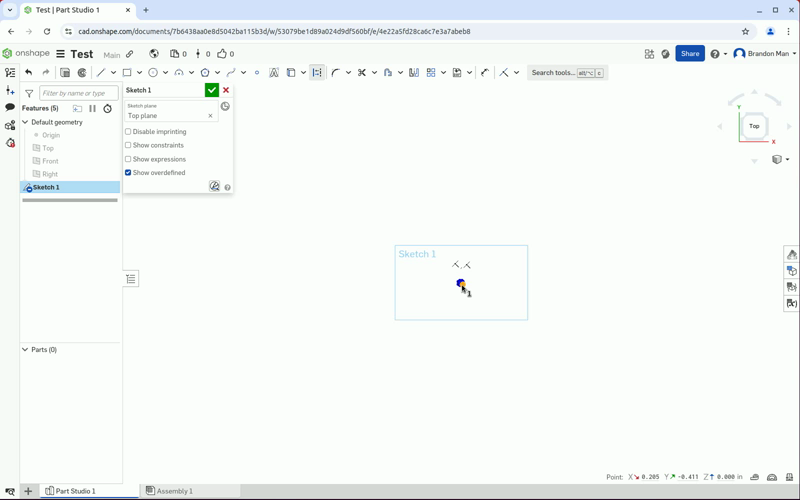
mouse_move(73, 352)
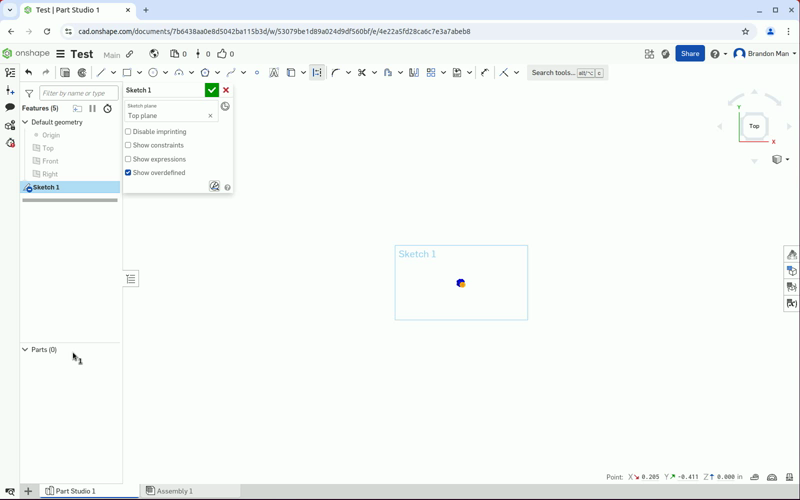
key(shift+y)
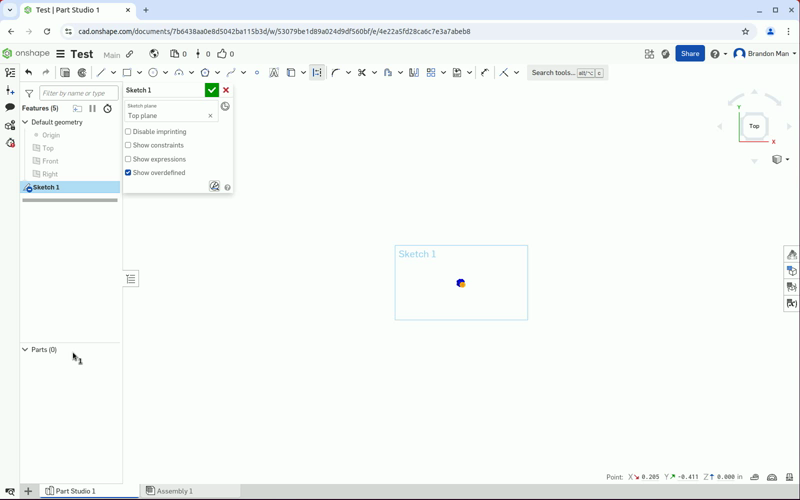
key(shift+e)
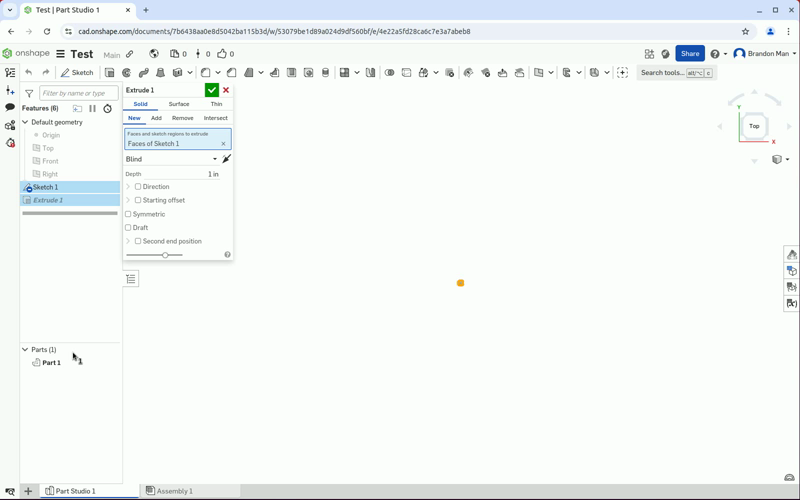
mouse_move(143, 106)
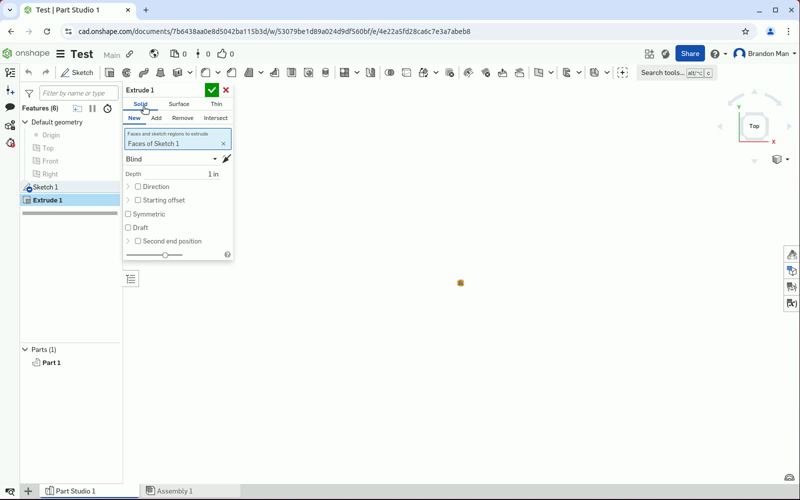
click(143, 106)
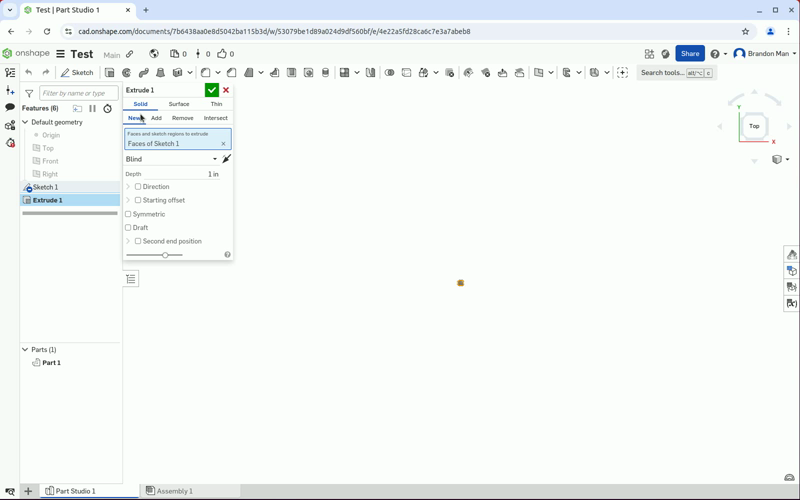
mouse_move(137, 120)
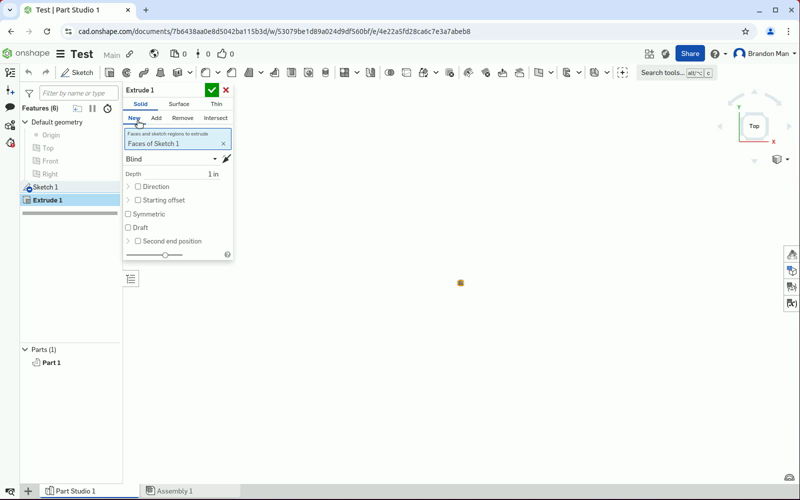
click(137, 120)
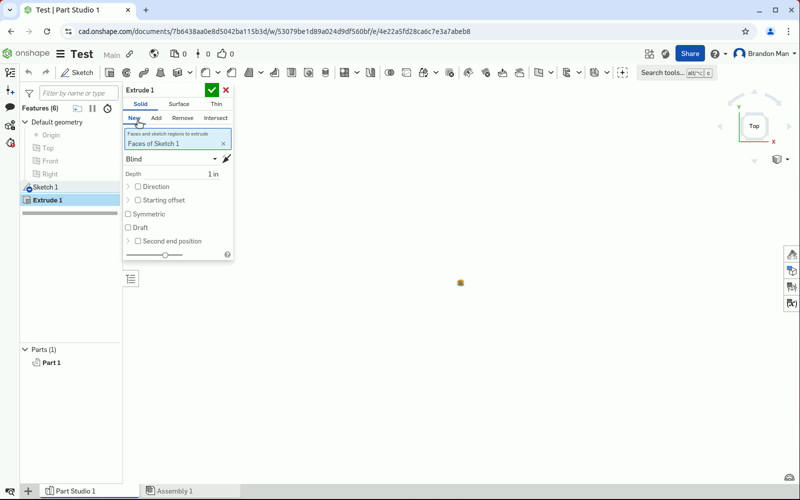
key(tab, 4)
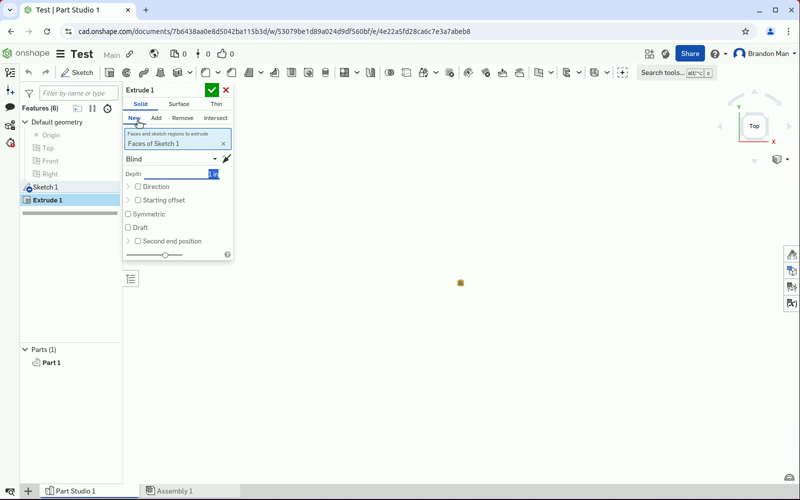
text(23.108)
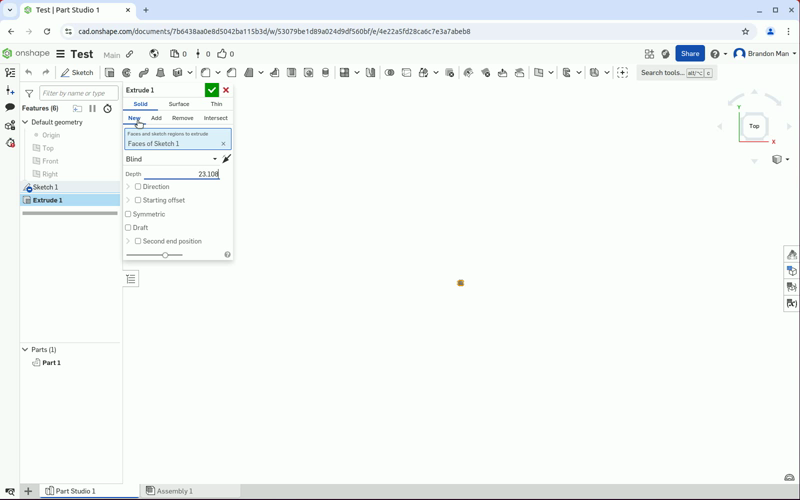
key(enter)
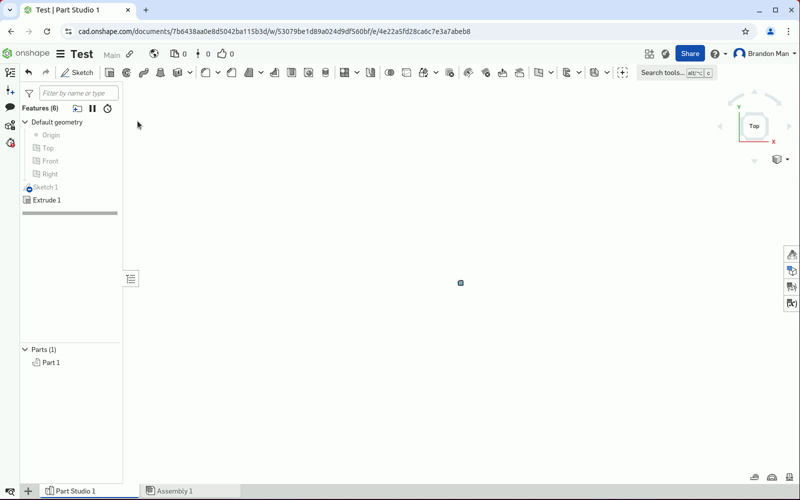
key(shift+h)
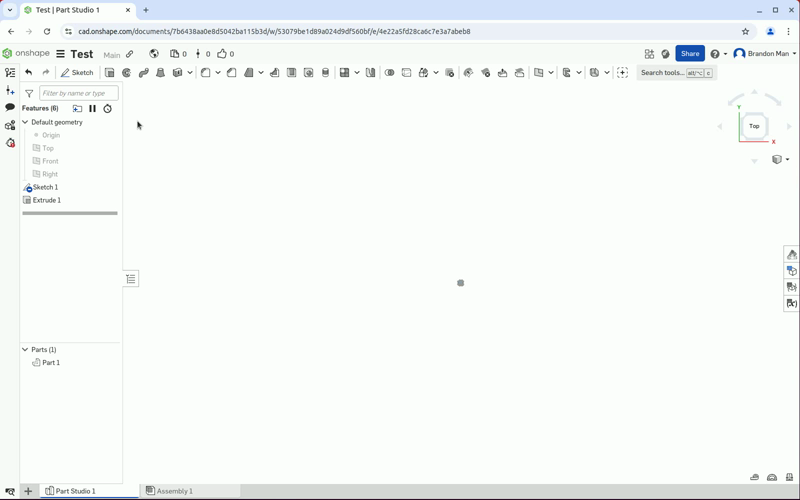
key(shift+h)
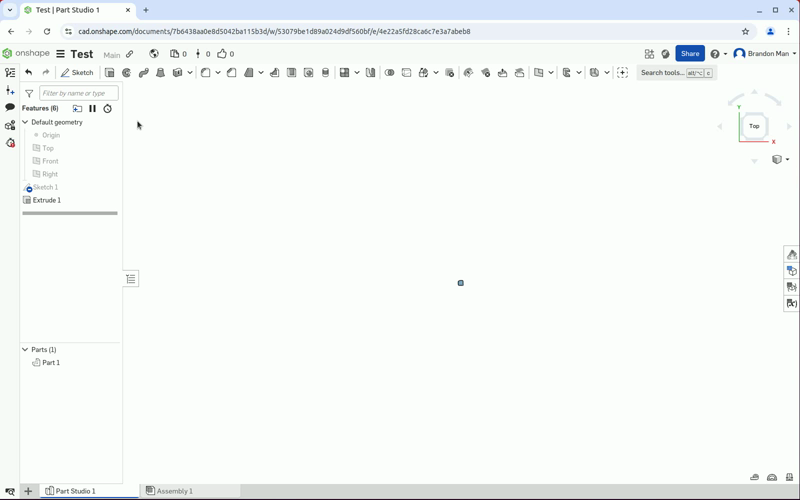
mouse_move(73, 189)
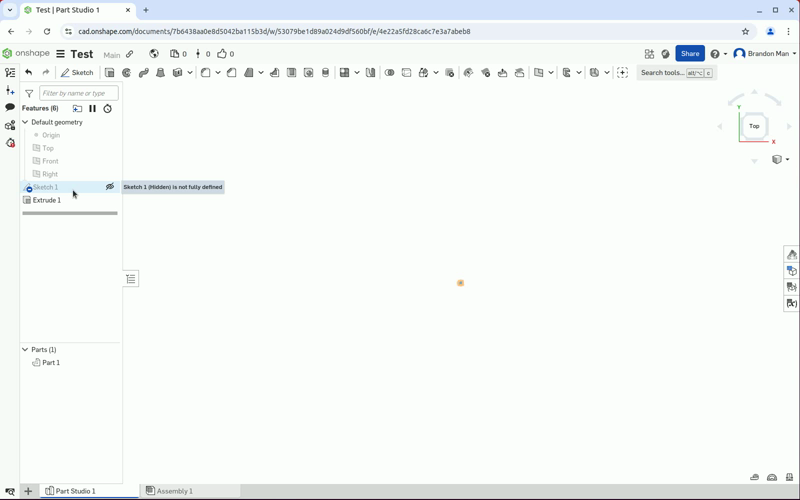
click(73, 189)
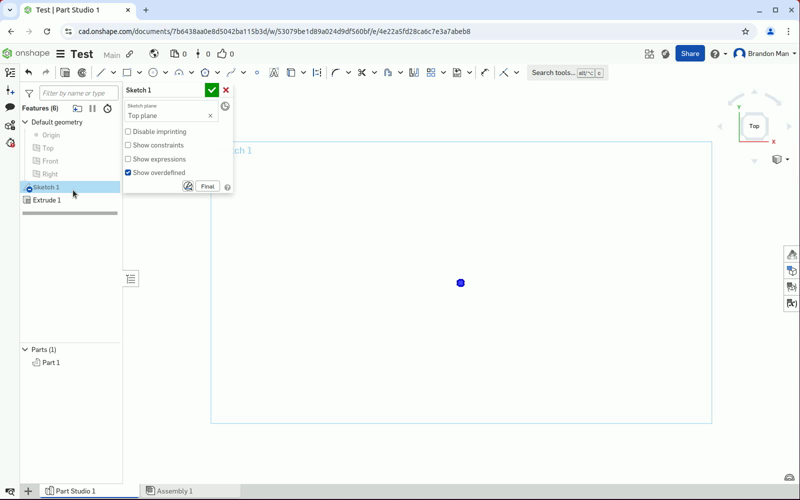
mouse_move(229, 92)
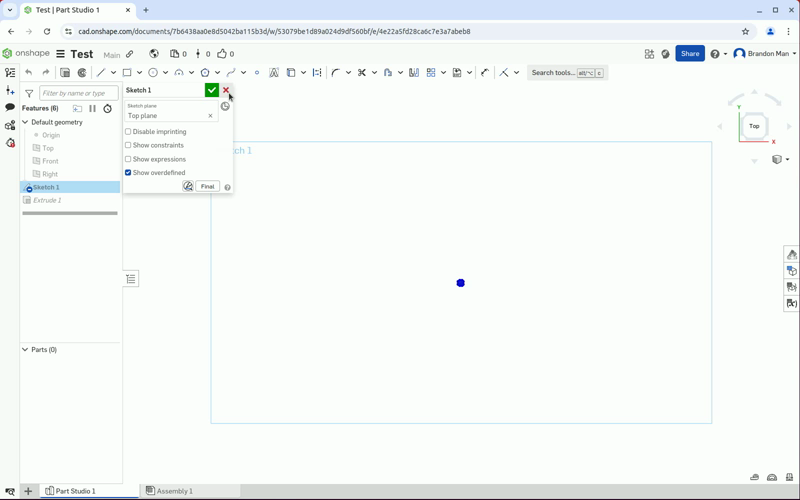
click(229, 92)
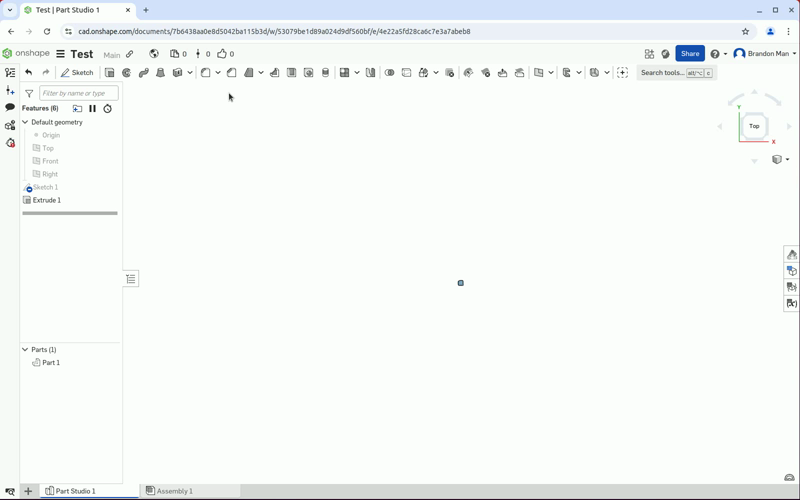
mouse_move(73, 352)
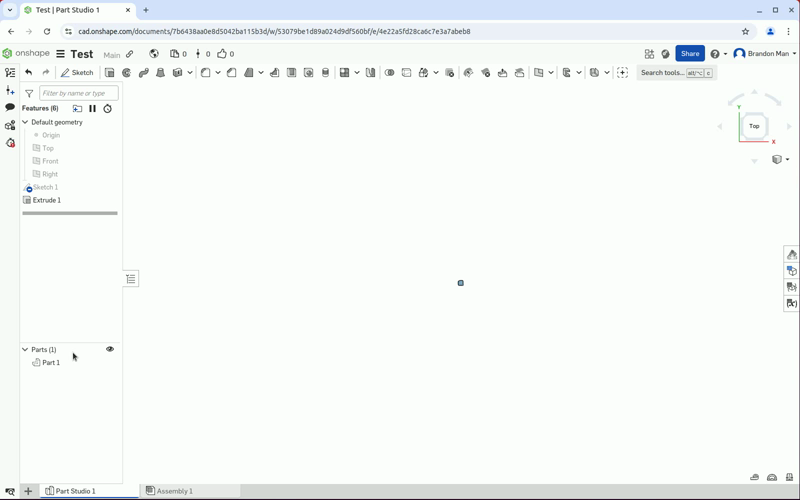
key(y)
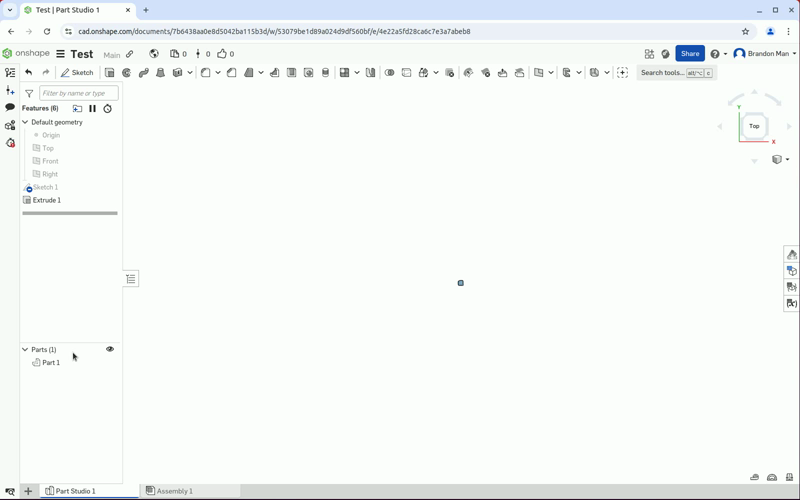
key(shift+p)
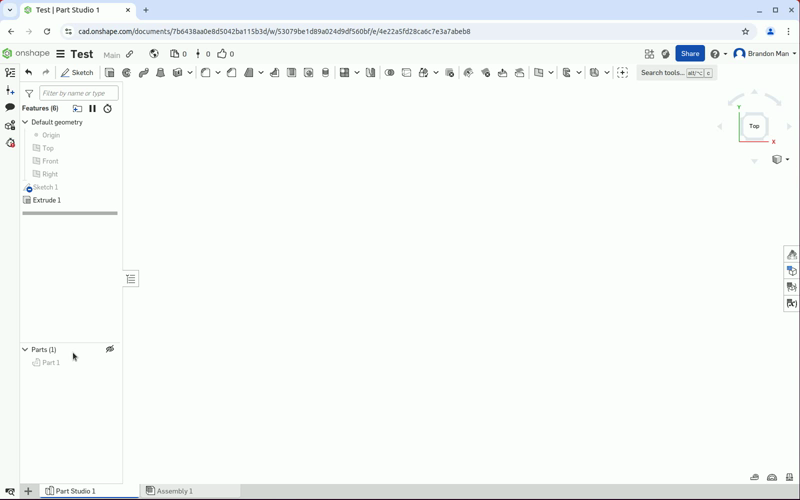
key(space)
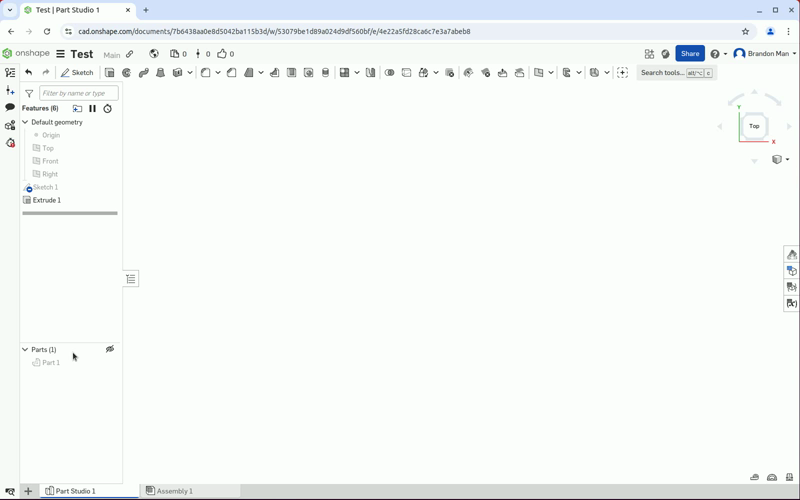
key_down(shift)
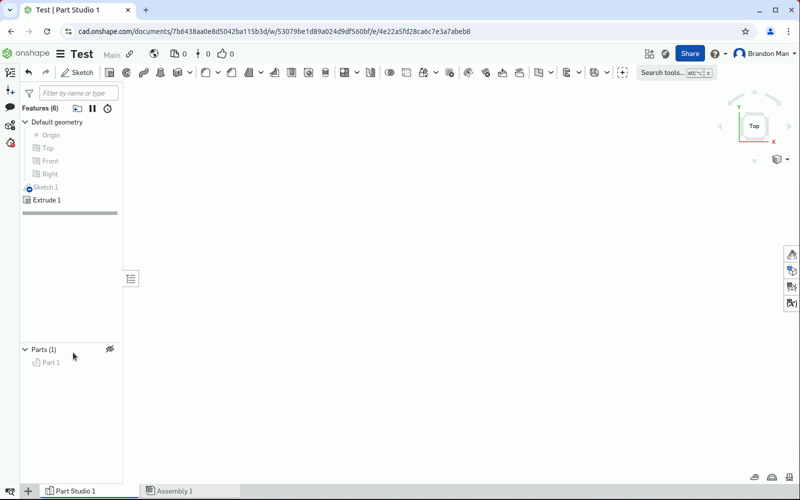
key(up)
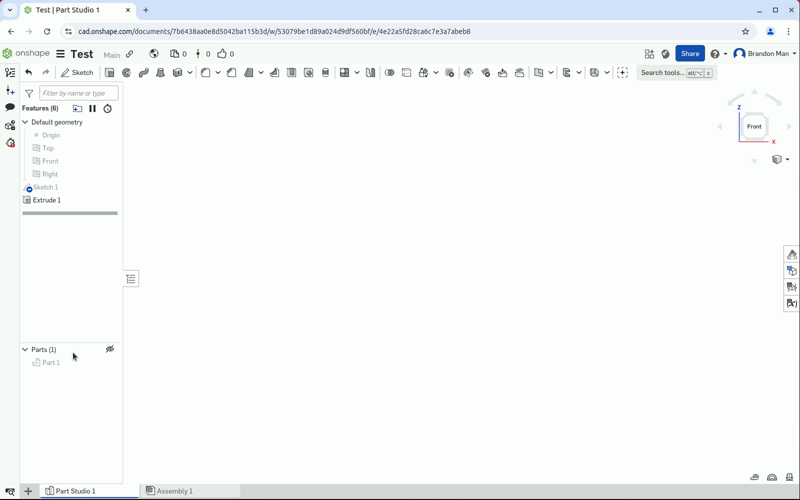
key_up(shift)
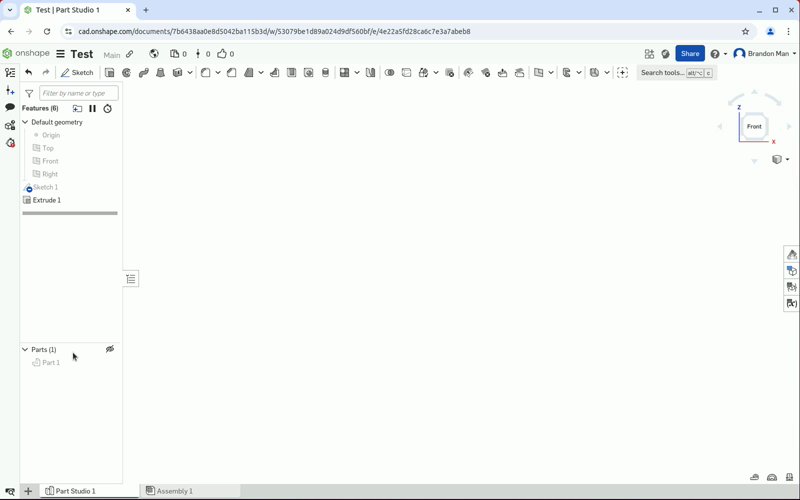
key(space)
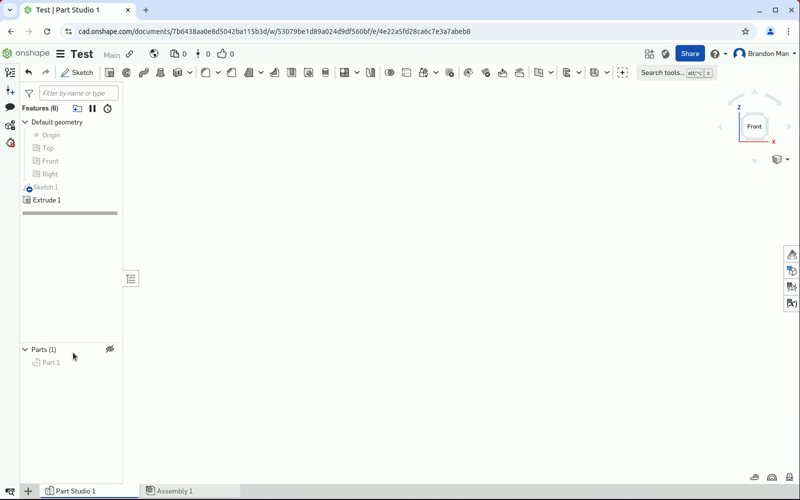
key_down(shift)
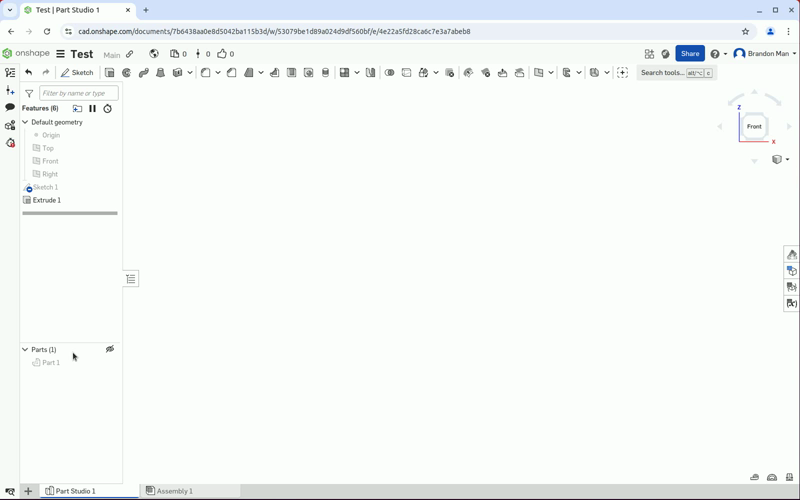
key(left)
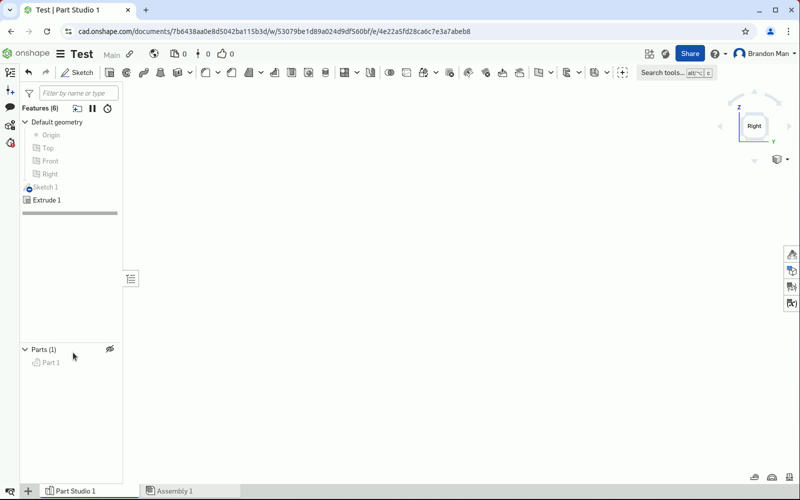
key_up(shift)
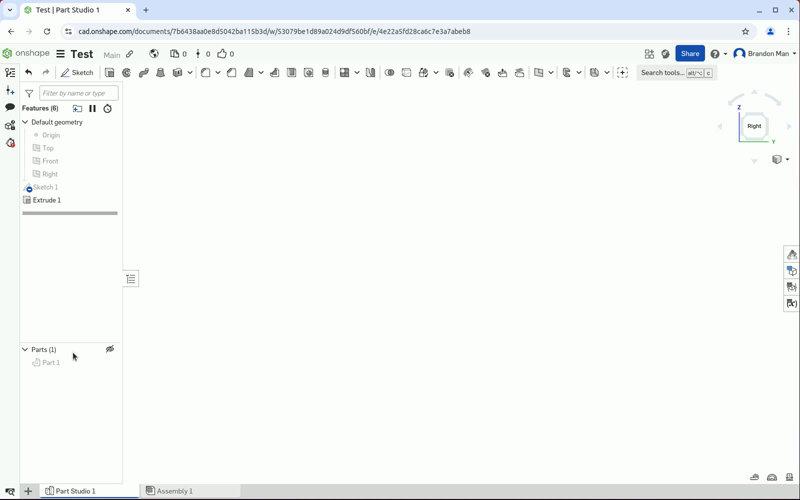
mouse_move(73, 352)
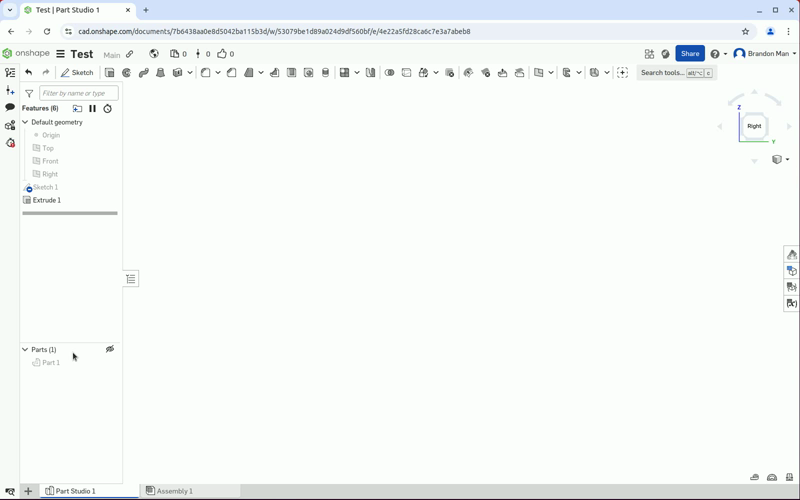
key(shift+y)
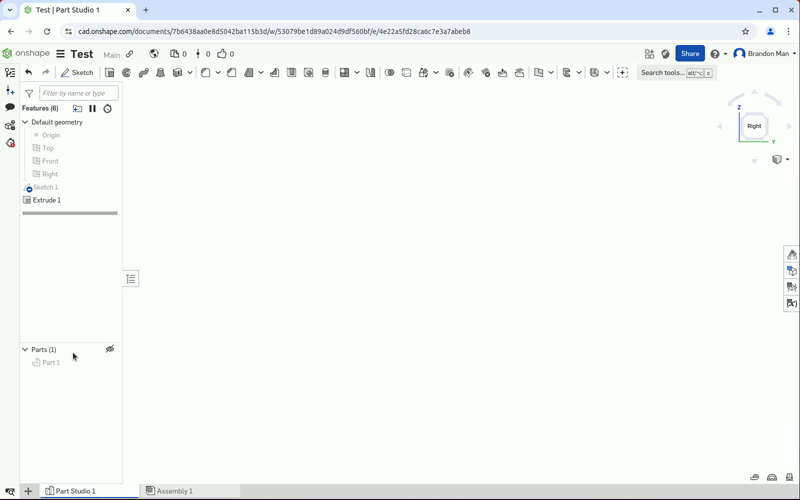
key(shift+s)
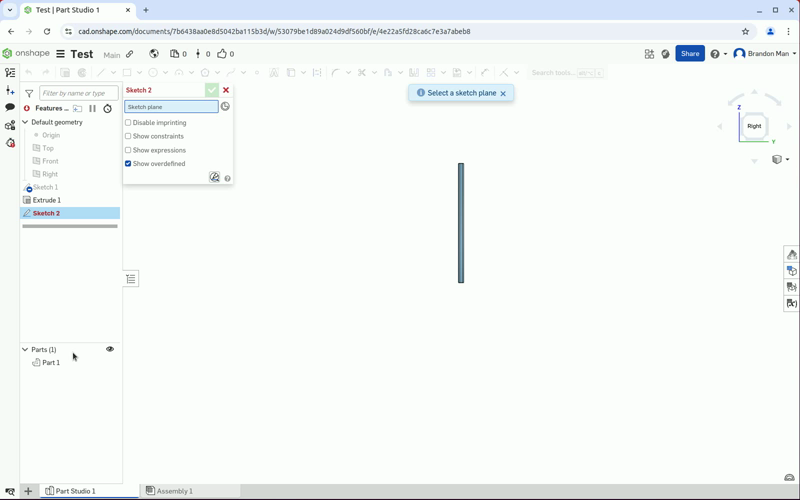
mouse_move(73, 176)
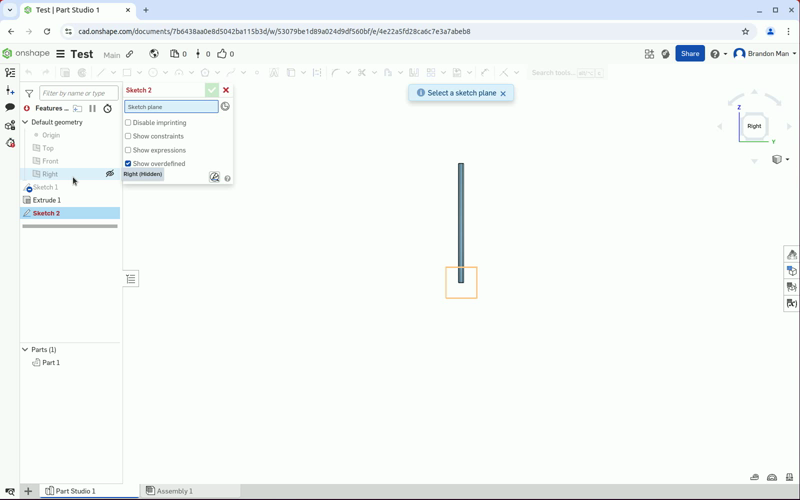
click(73, 176)
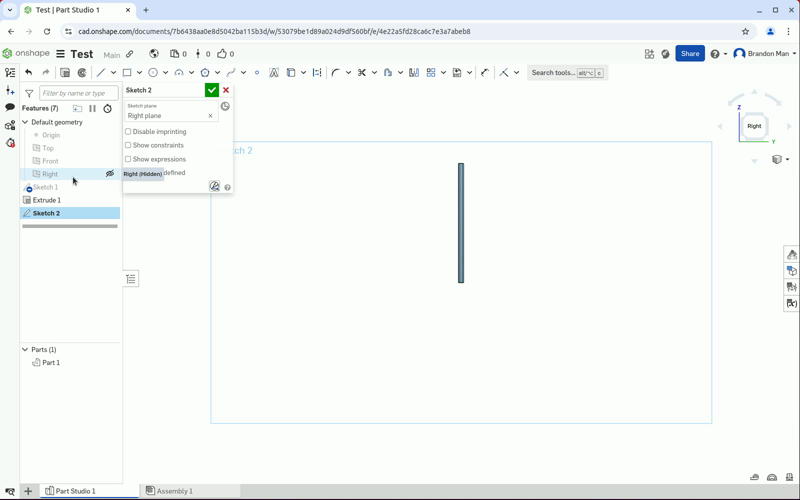
mouse_move(73, 352)
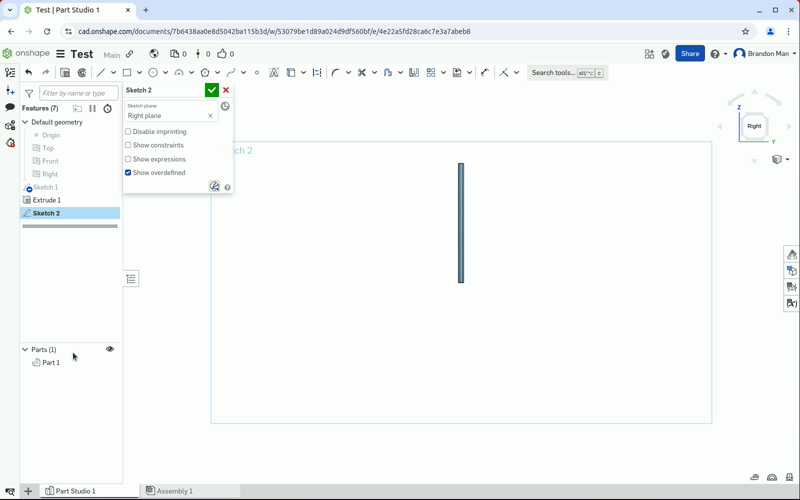
key(y)
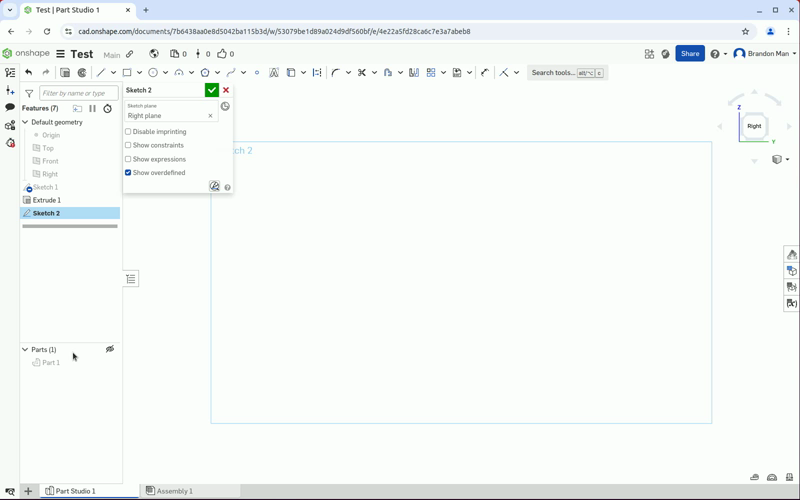
key(l)
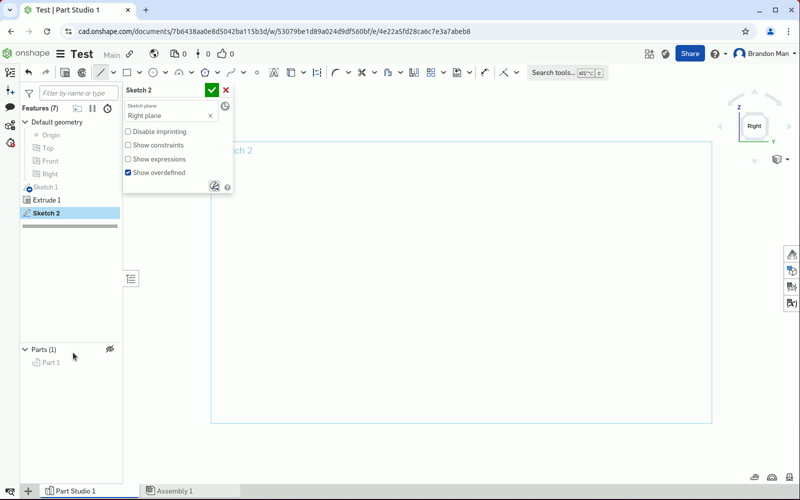
key_down(shift)
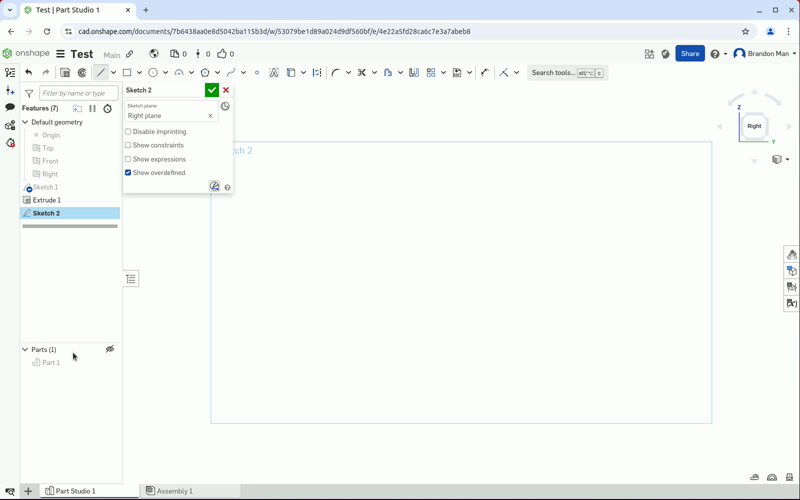
mouse_move(422, 295)
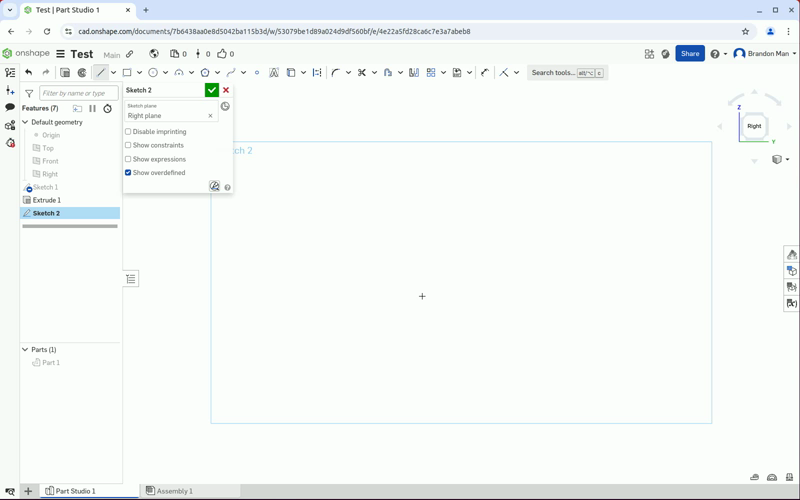
click(422, 295)
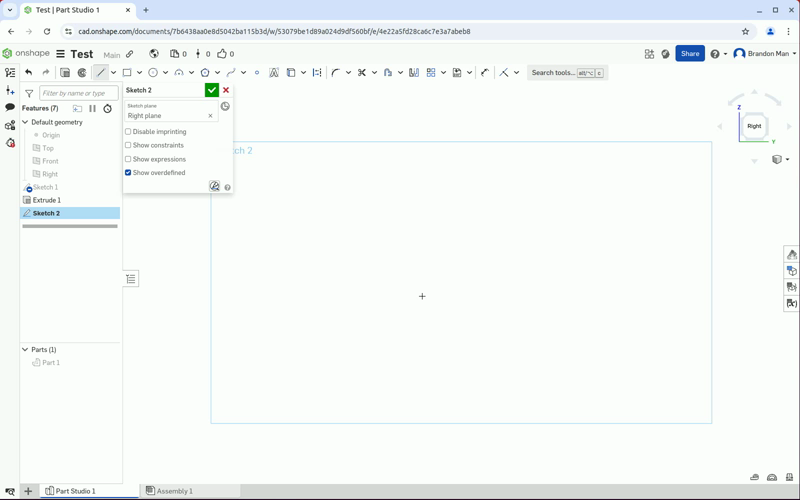
key_up(shift)
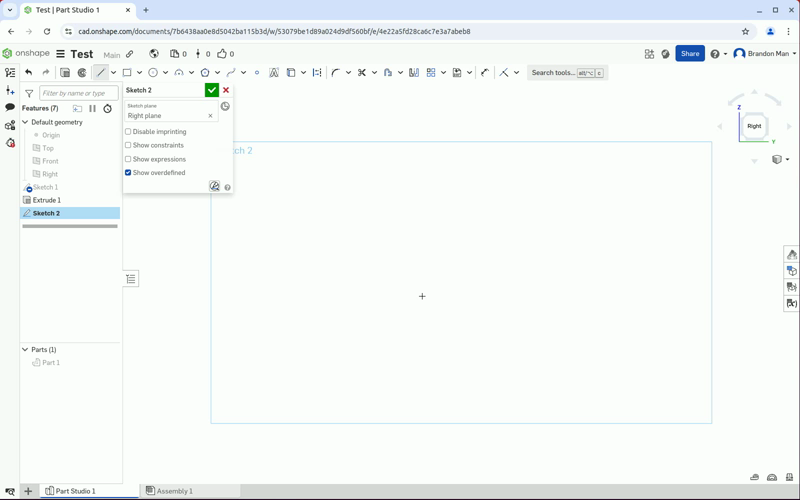
key_down(shift)
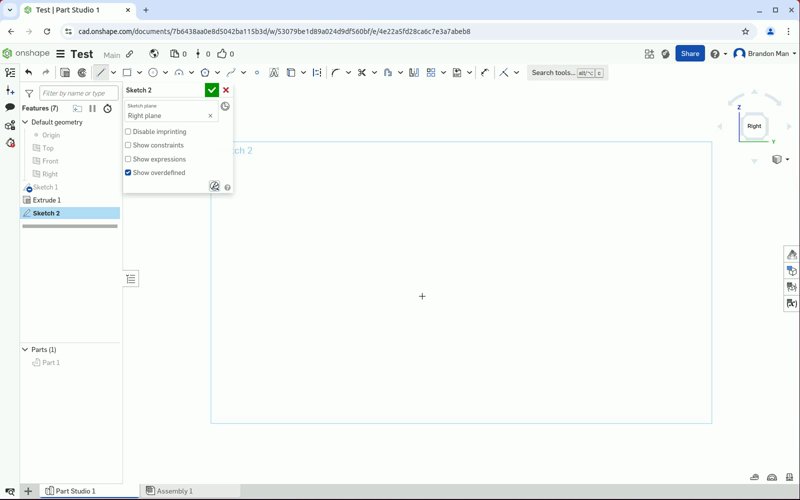
mouse_move(452, 295)
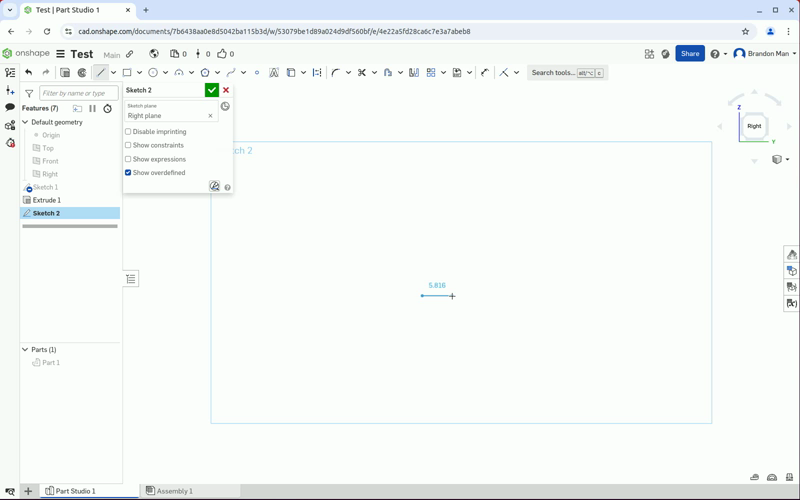
mouse_move(423, 295)
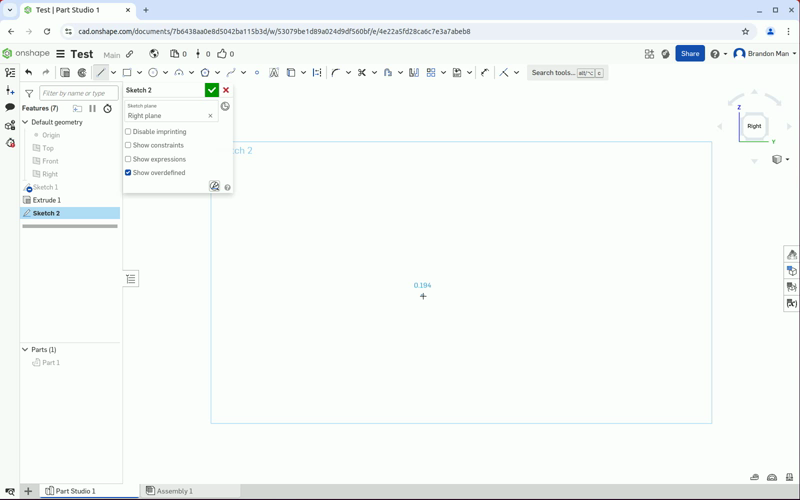
scroll(6)
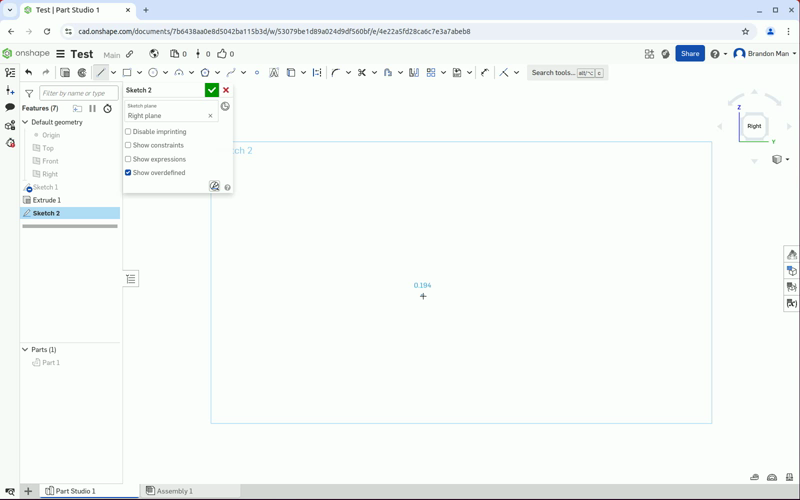
scroll(6)
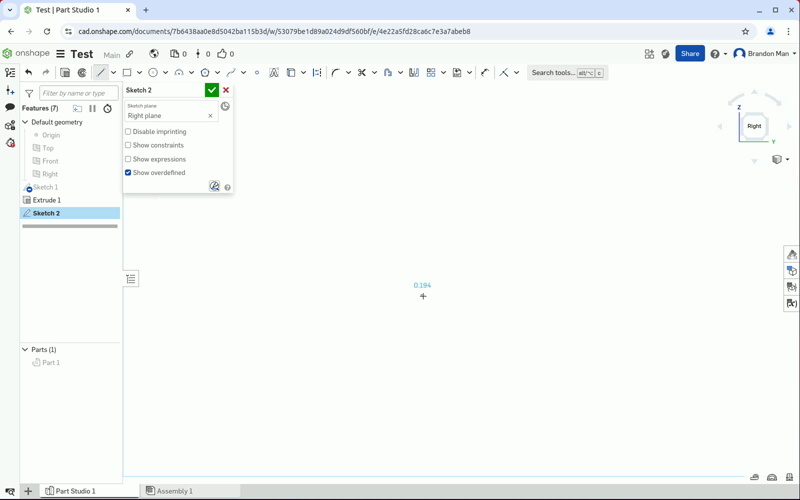
scroll(6)
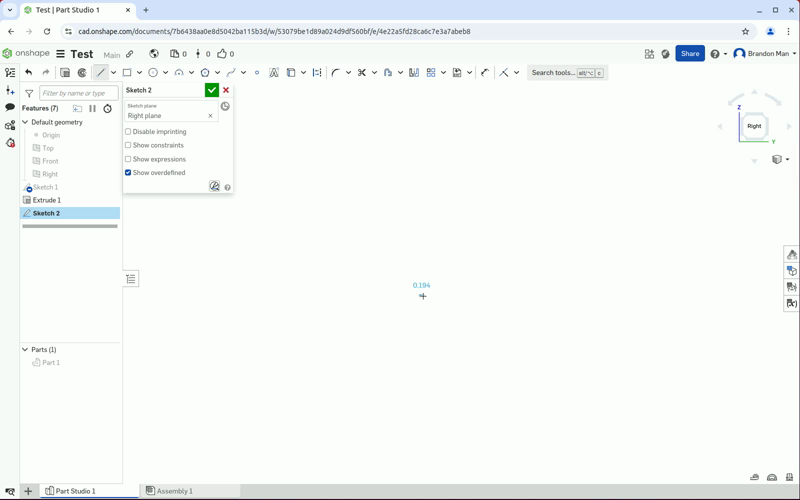
scroll(6)
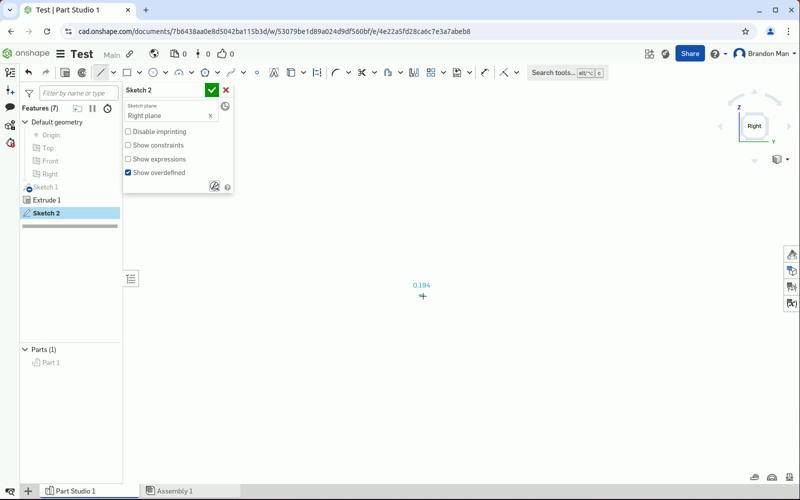
scroll(6)
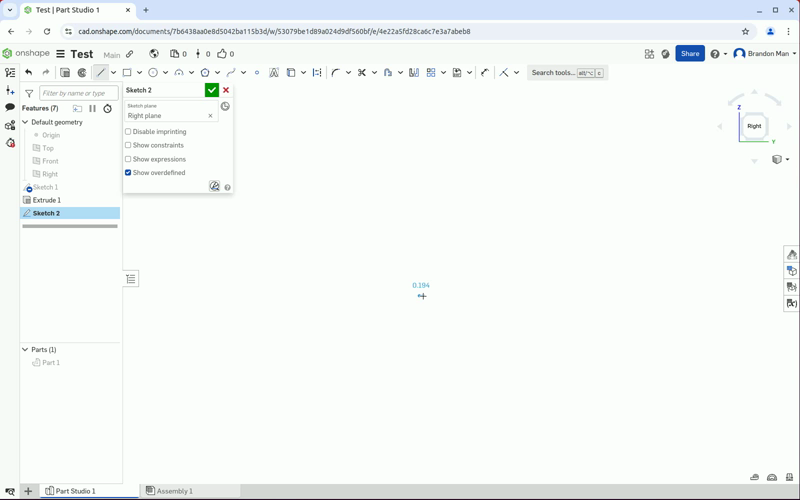
scroll(6)
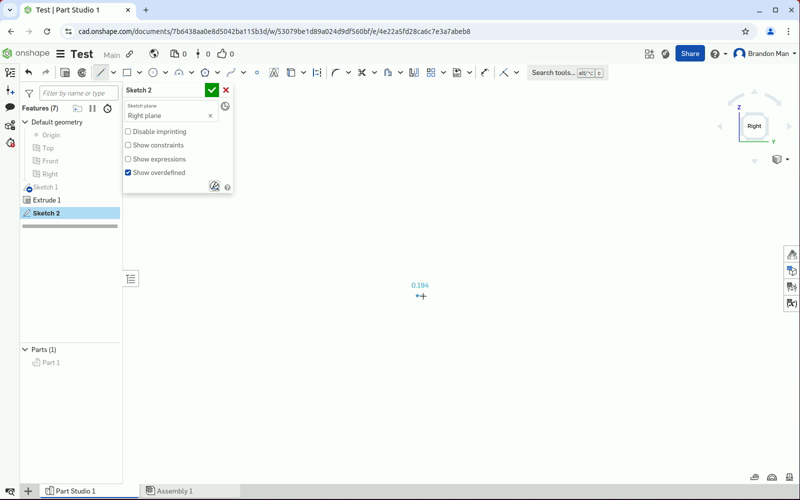
scroll(6)
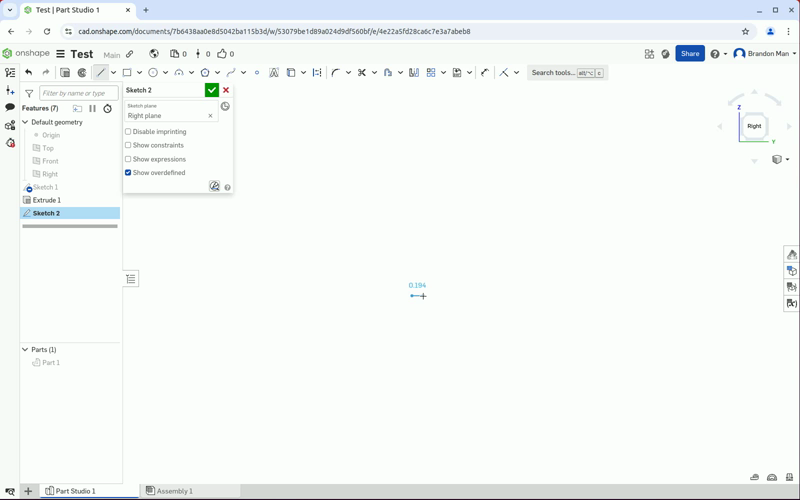
click(423, 295)
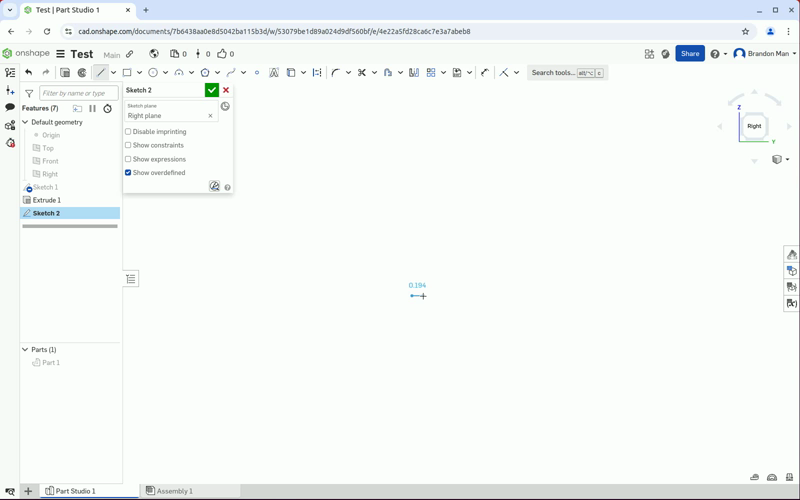
scroll(-6)
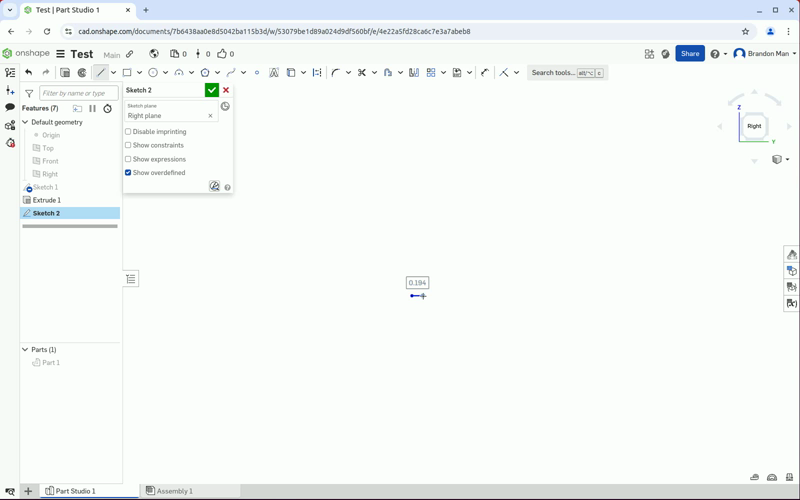
scroll(-6)
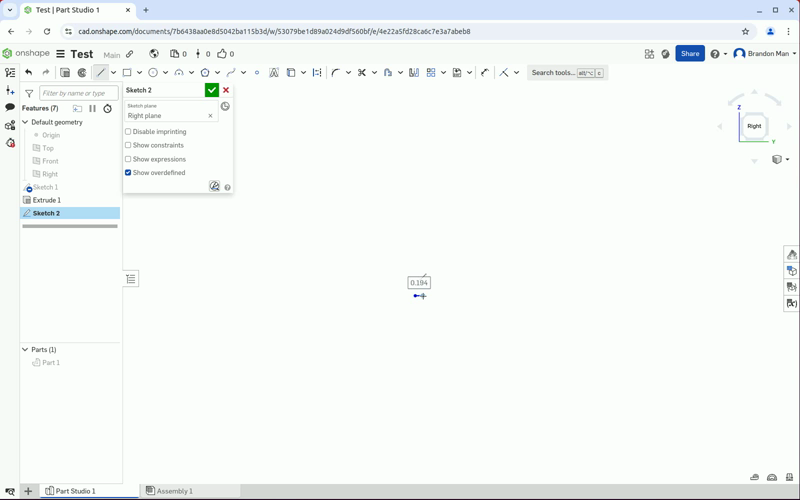
scroll(-6)
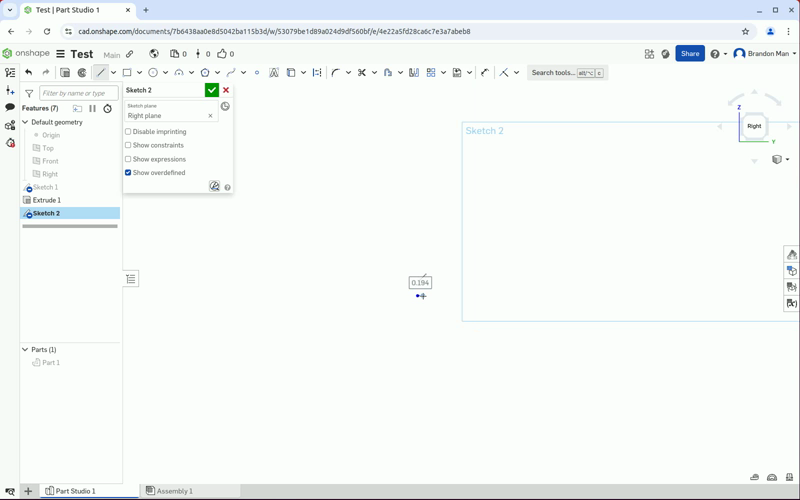
scroll(-6)
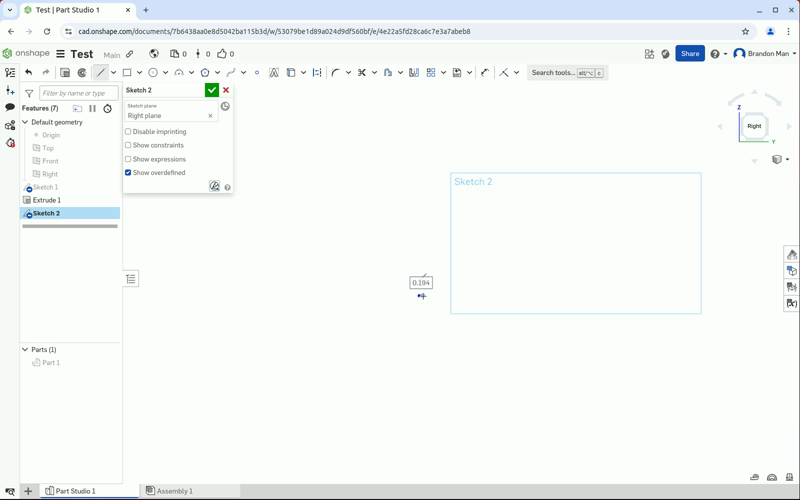
scroll(-6)
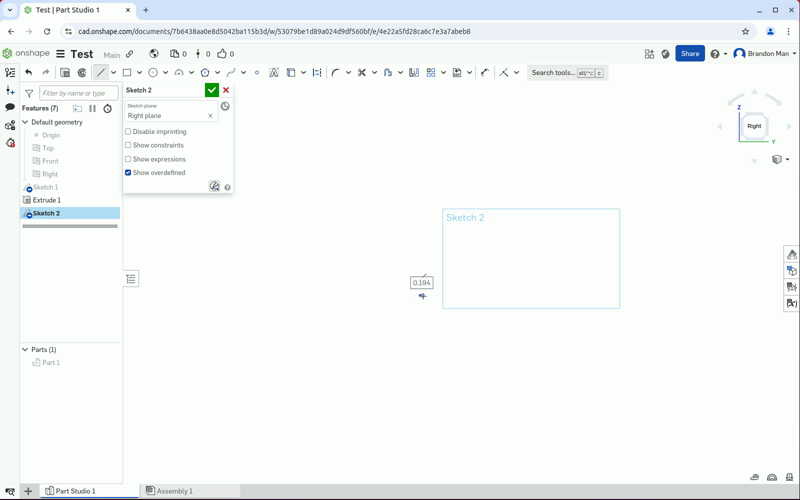
scroll(-6)
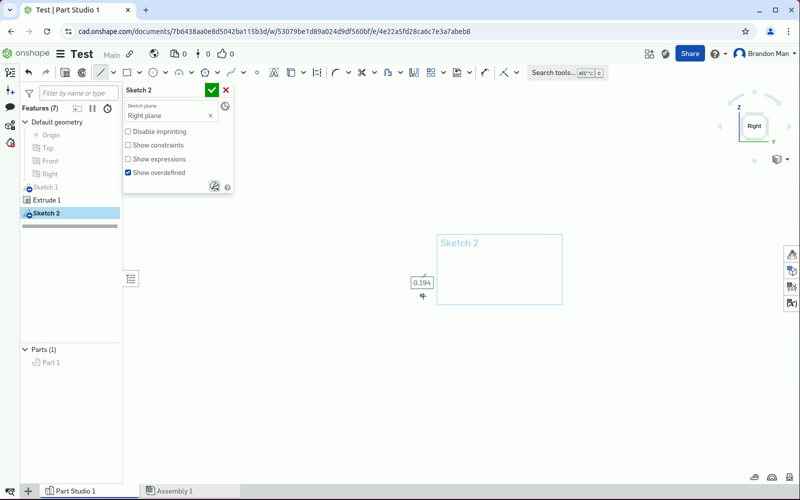
scroll(-6)
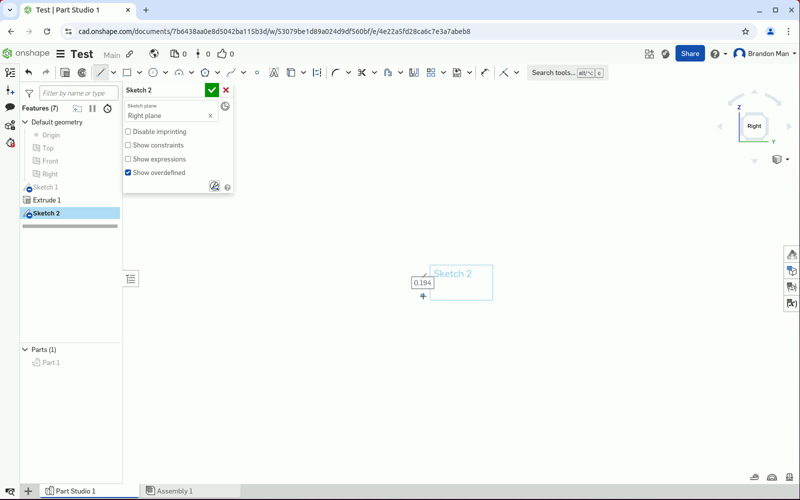
key_up(shift)
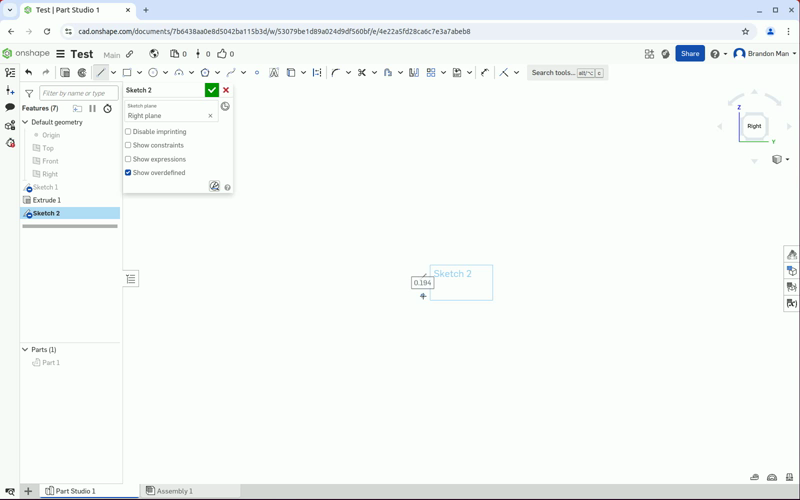
key_down(shift)
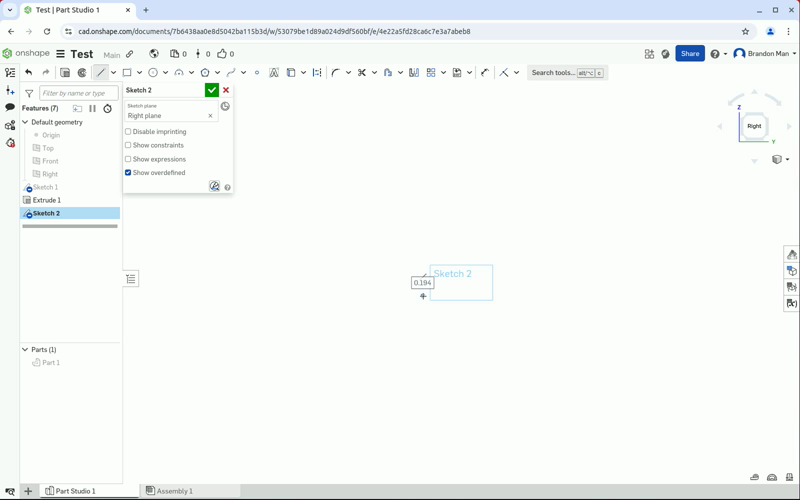
mouse_move(423, 183)
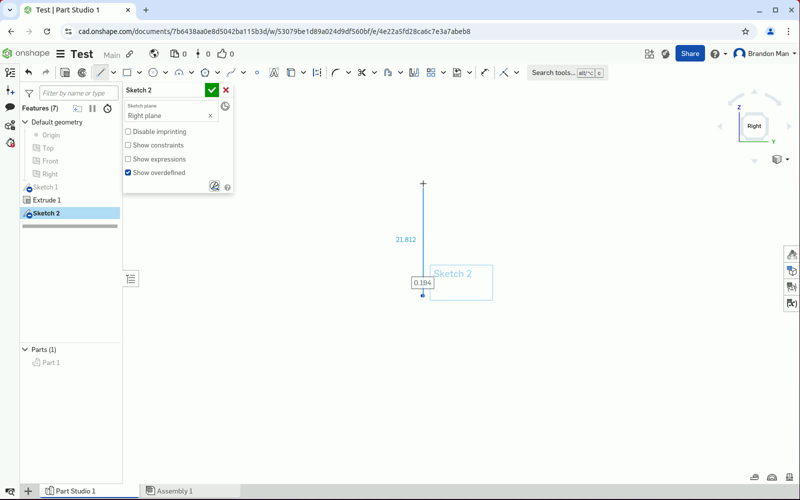
click(423, 183)
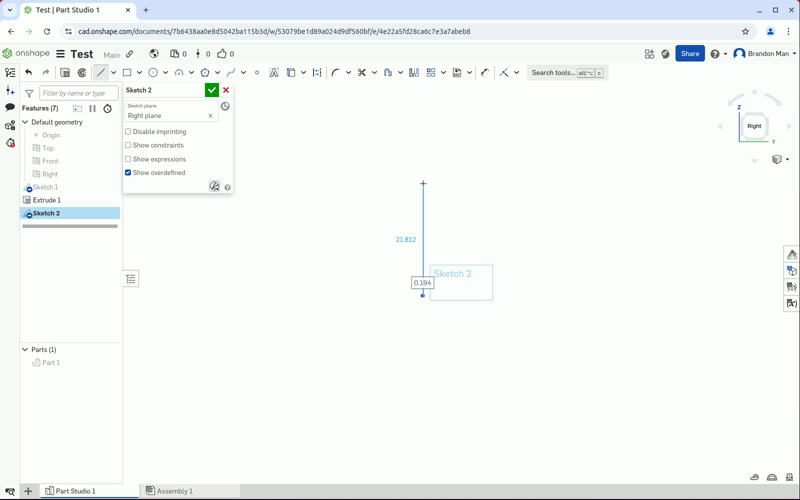
key_up(shift)
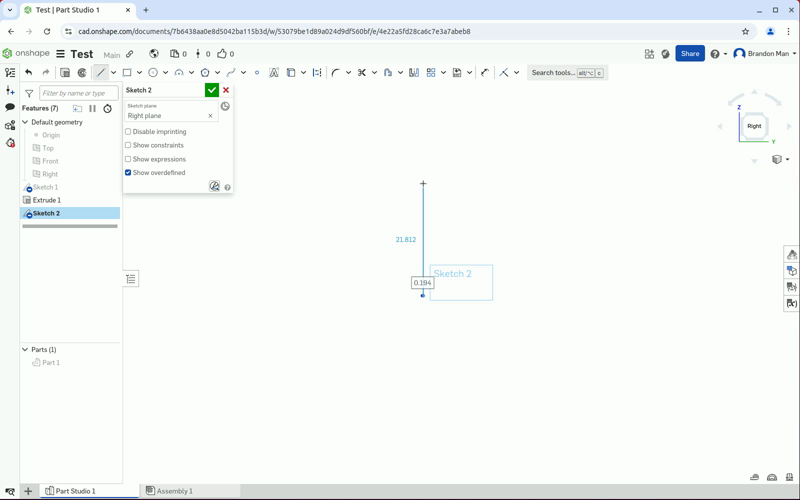
key_down(shift)
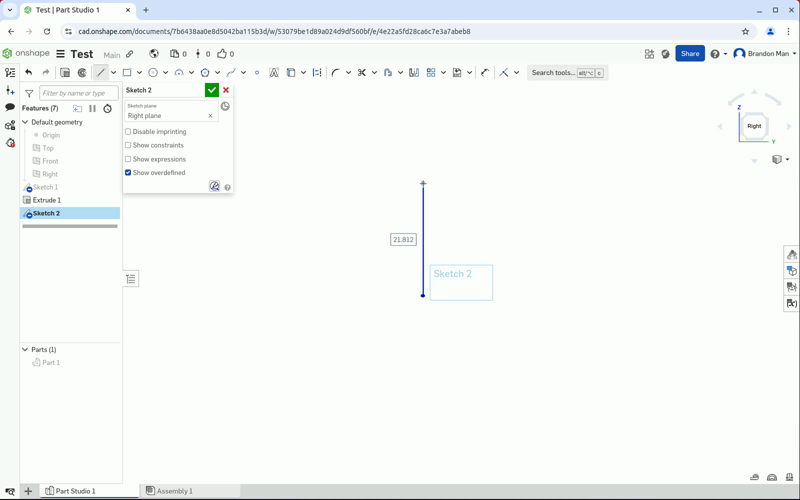
mouse_move(453, 183)
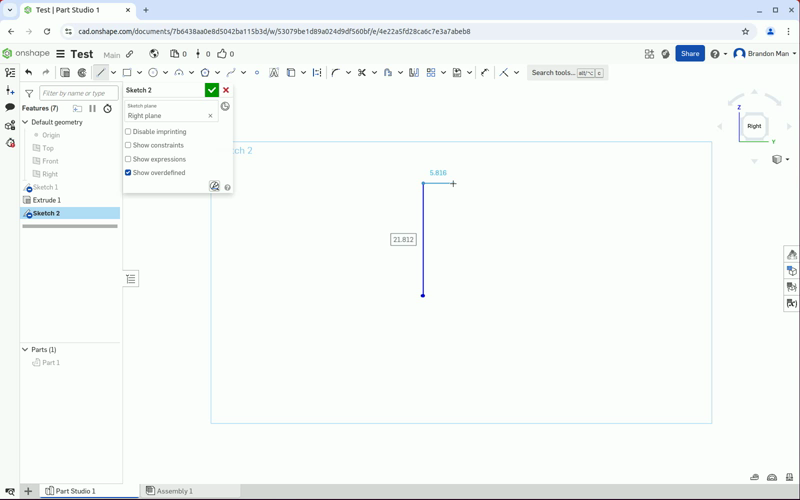
mouse_move(422, 183)
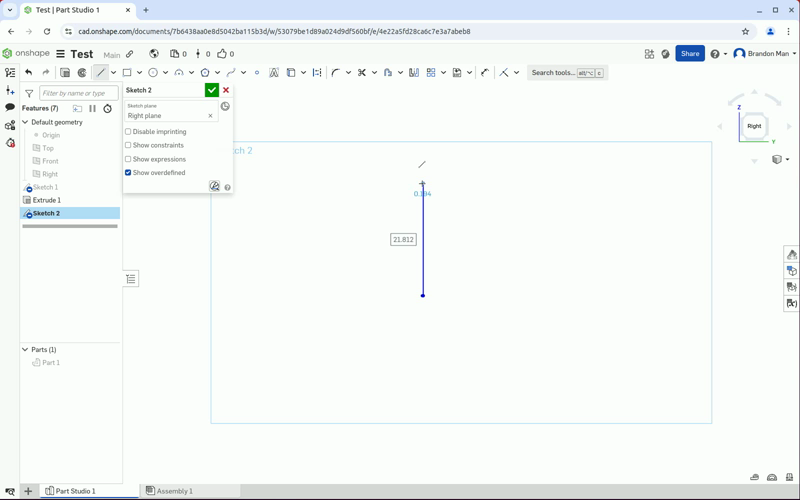
scroll(6)
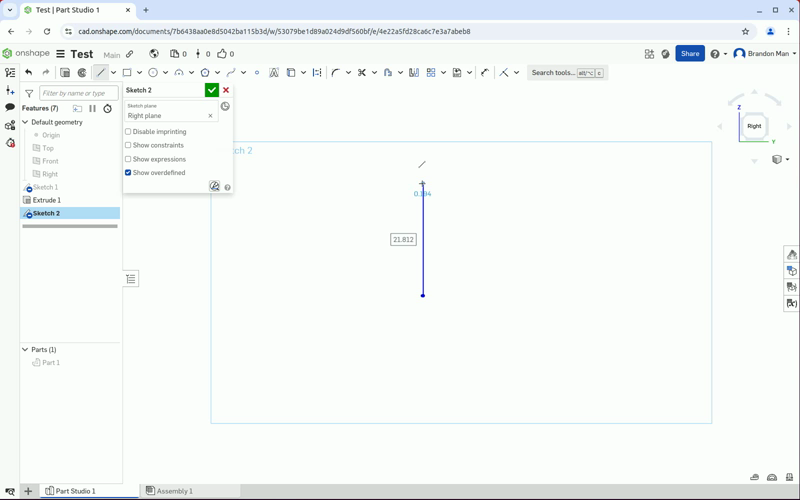
scroll(6)
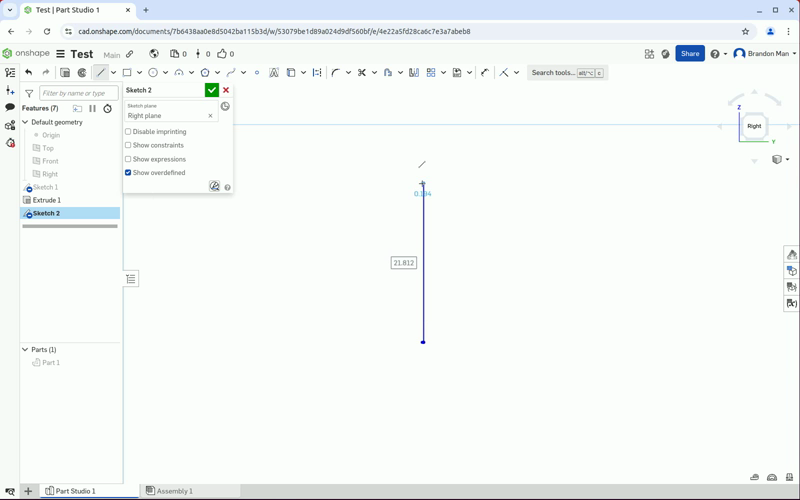
scroll(6)
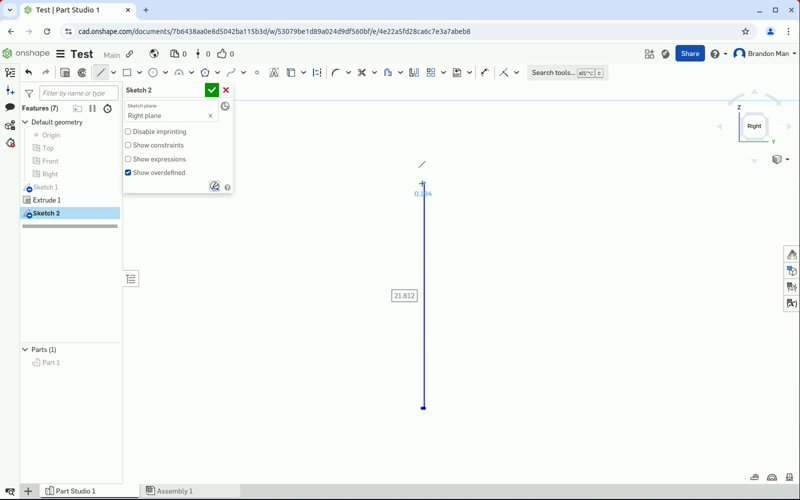
scroll(6)
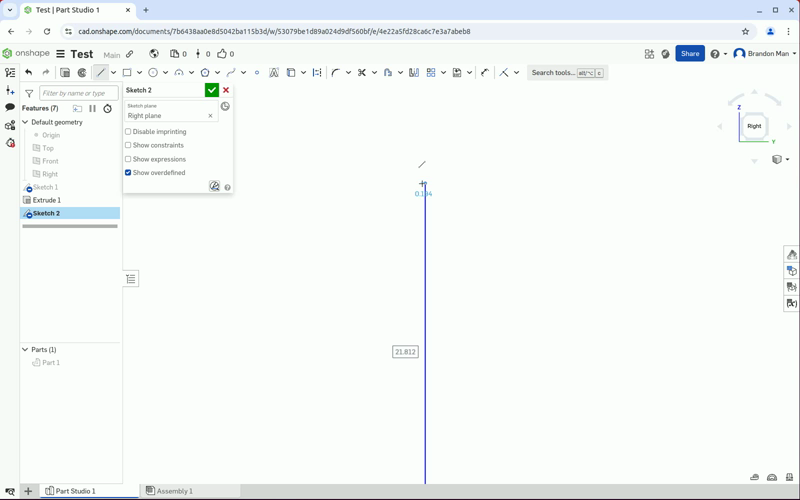
scroll(6)
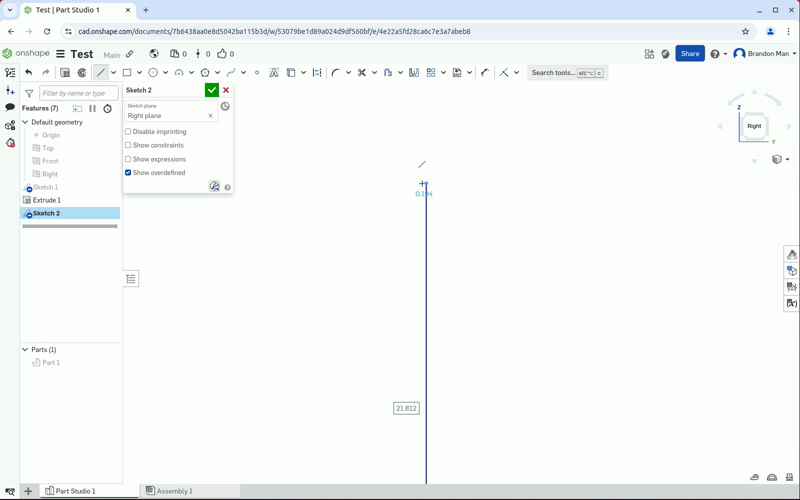
scroll(6)
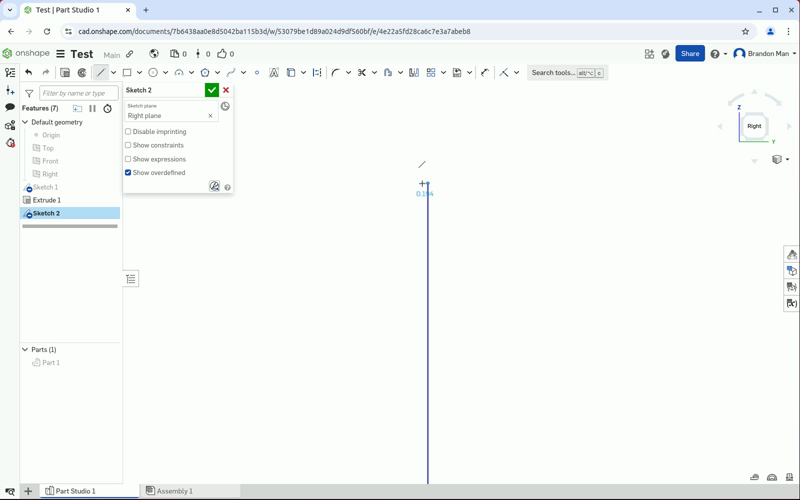
scroll(6)
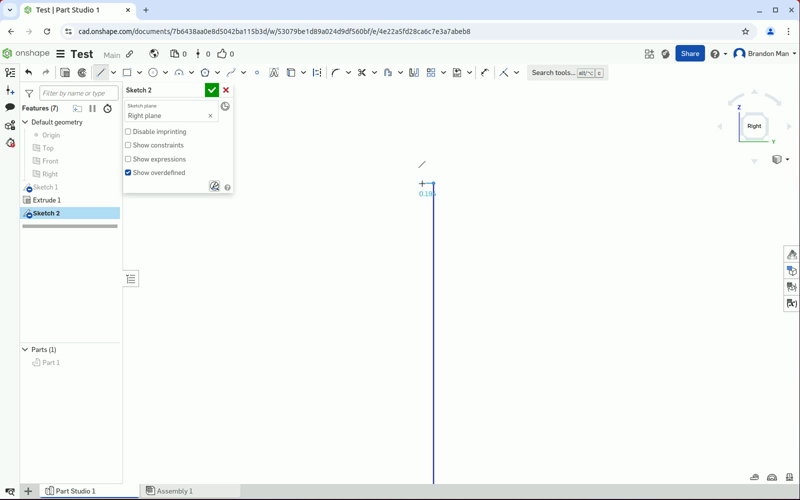
click(422, 183)
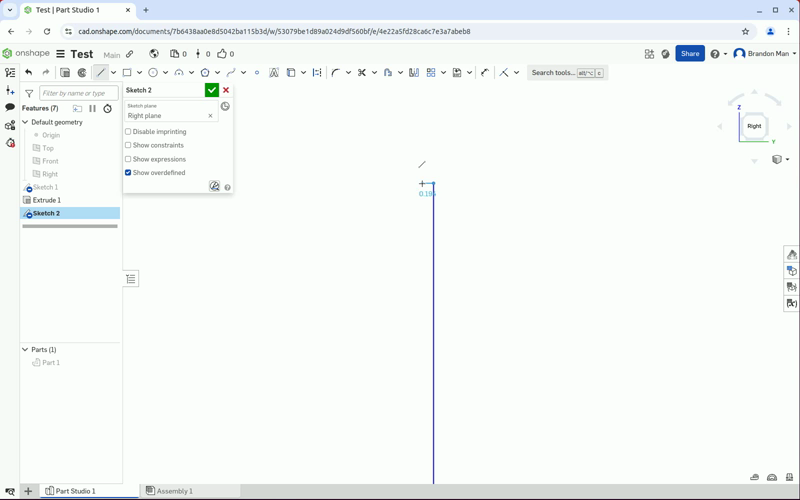
scroll(-6)
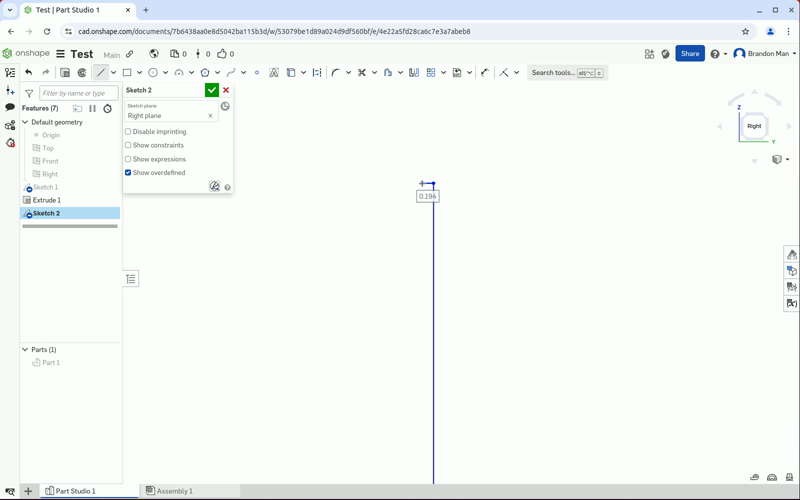
scroll(-6)
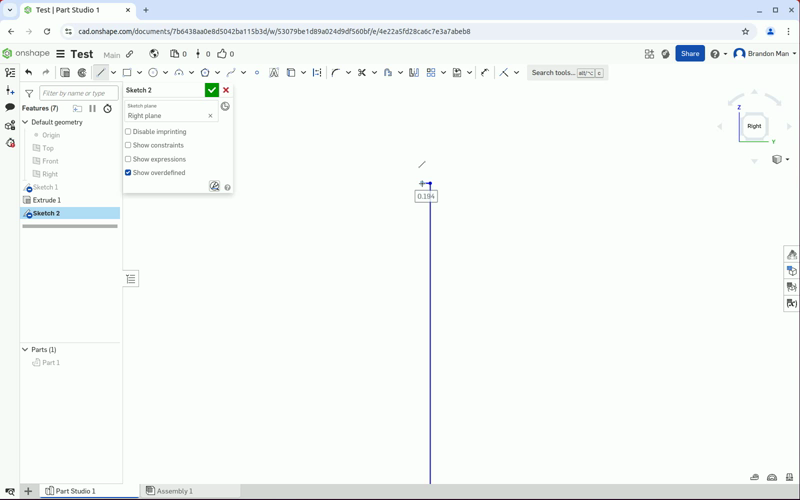
scroll(-6)
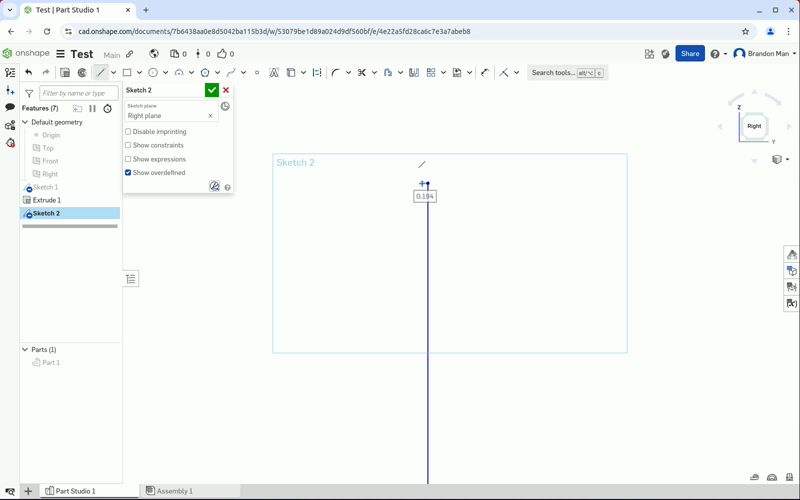
scroll(-6)
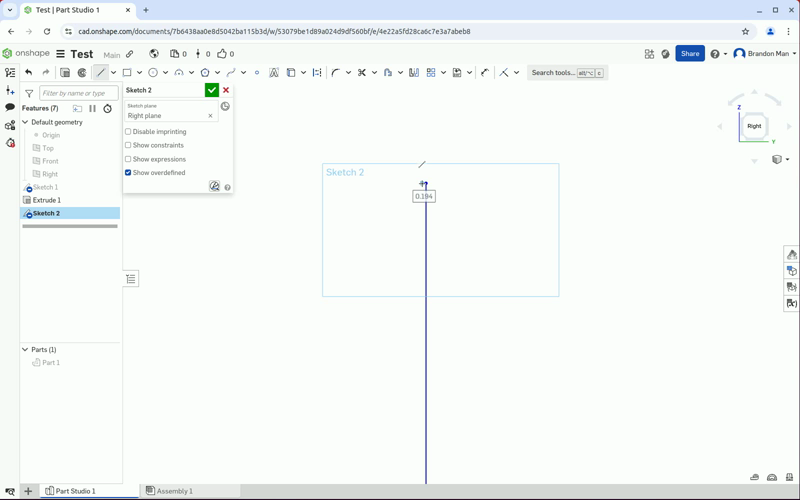
scroll(-6)
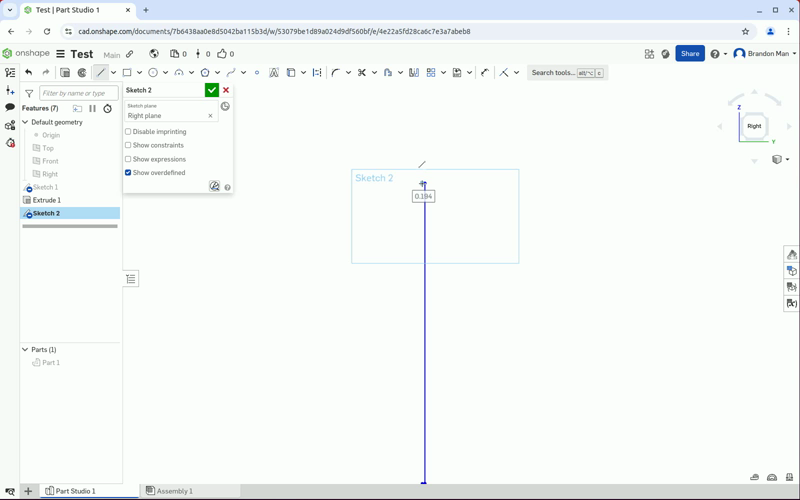
scroll(-6)
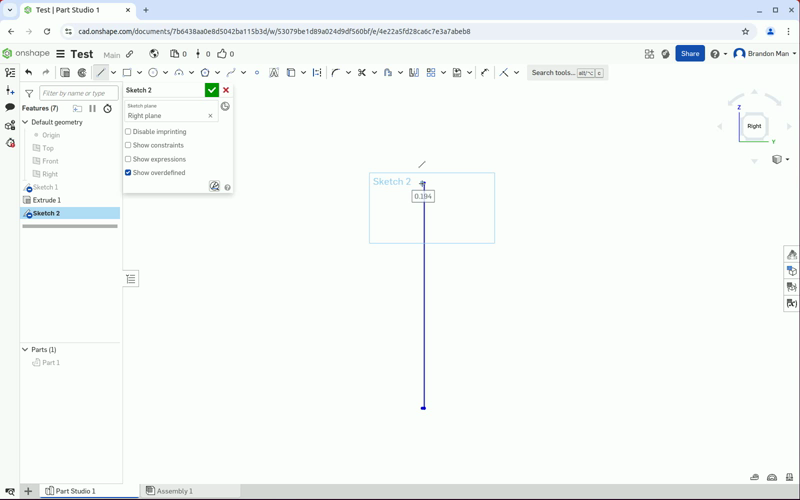
scroll(-6)
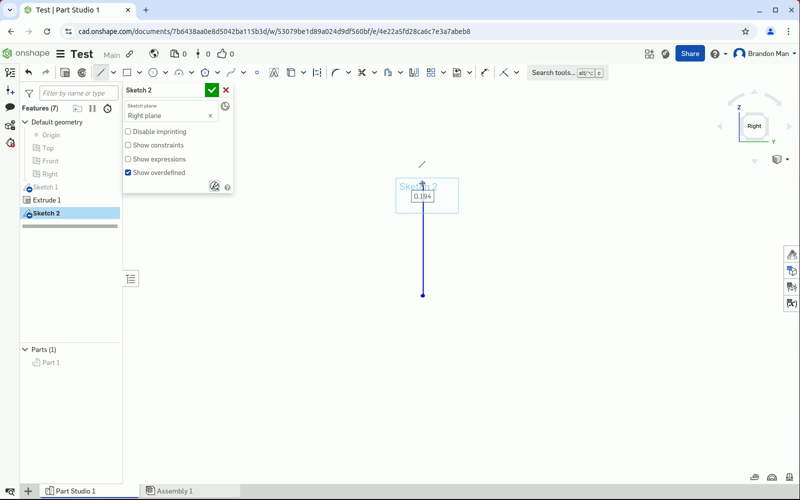
key_up(shift)
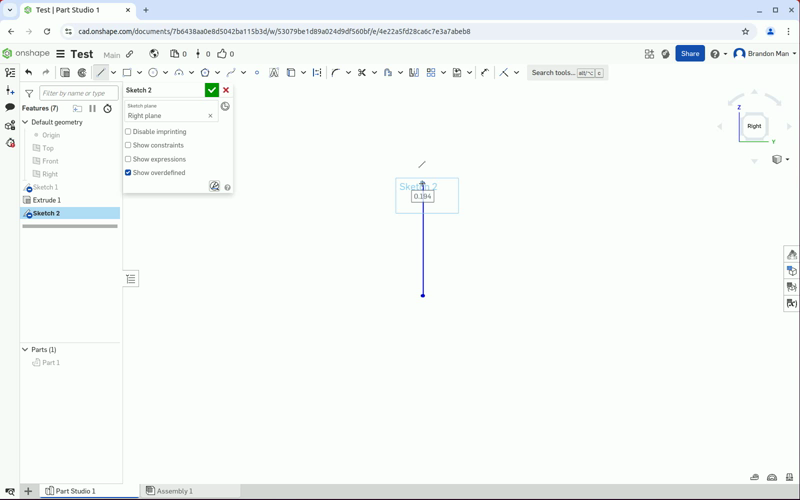
key_down(shift)
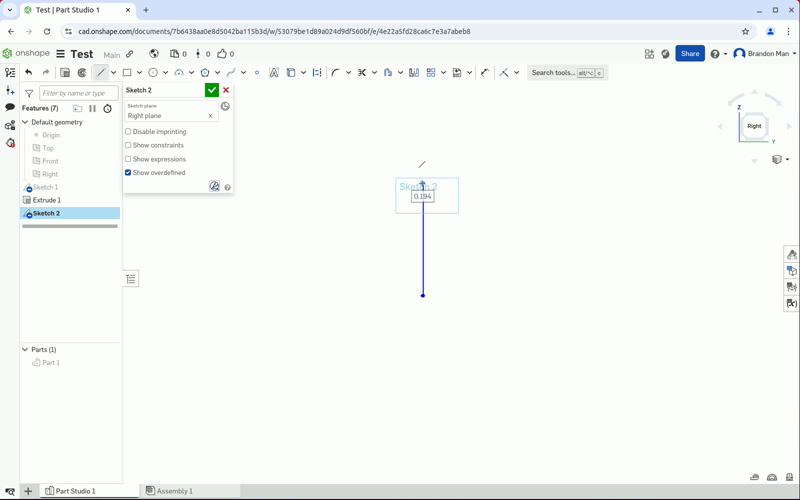
mouse_move(422, 295)
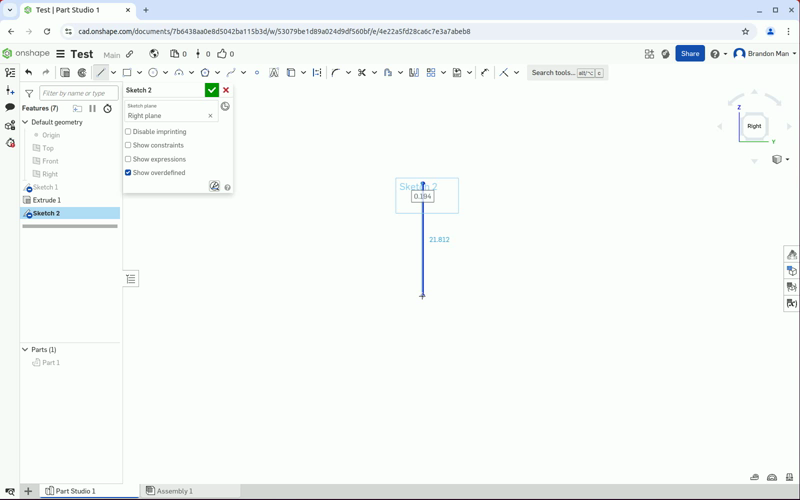
scroll(6)
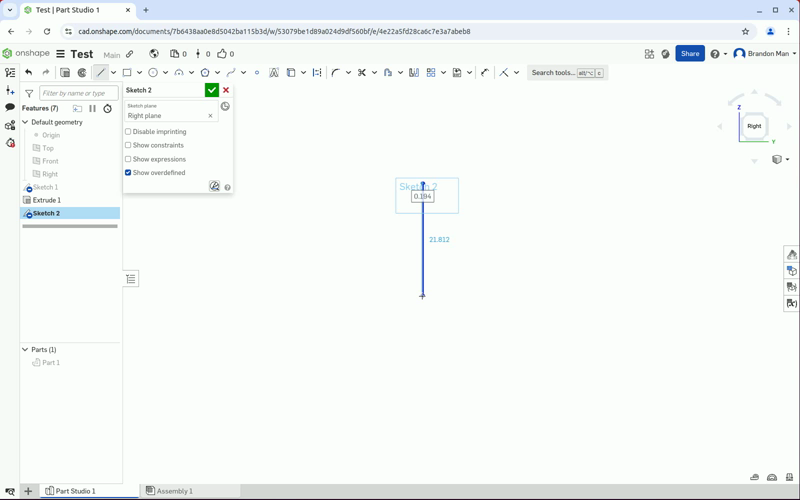
scroll(6)
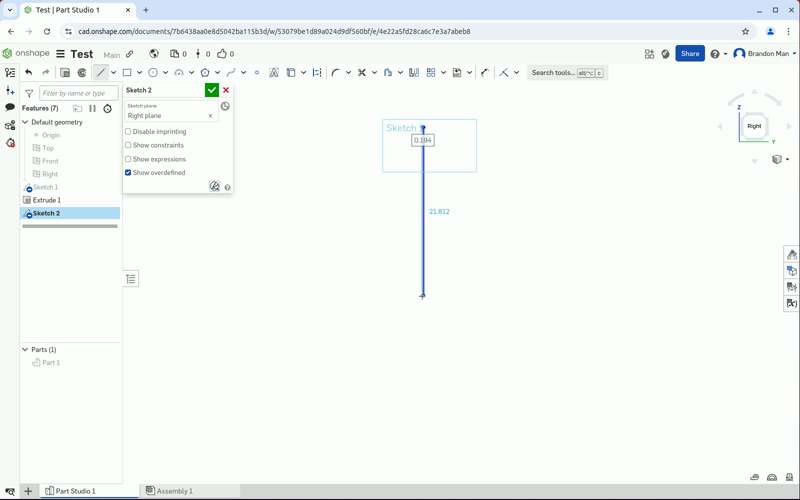
scroll(6)
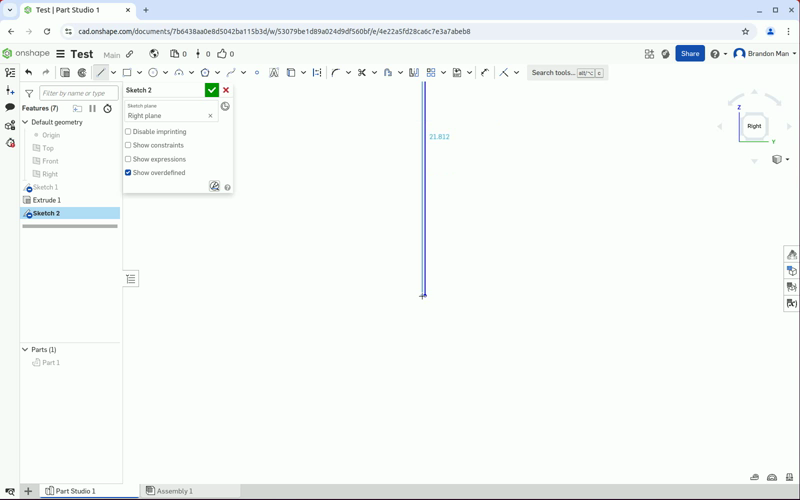
scroll(6)
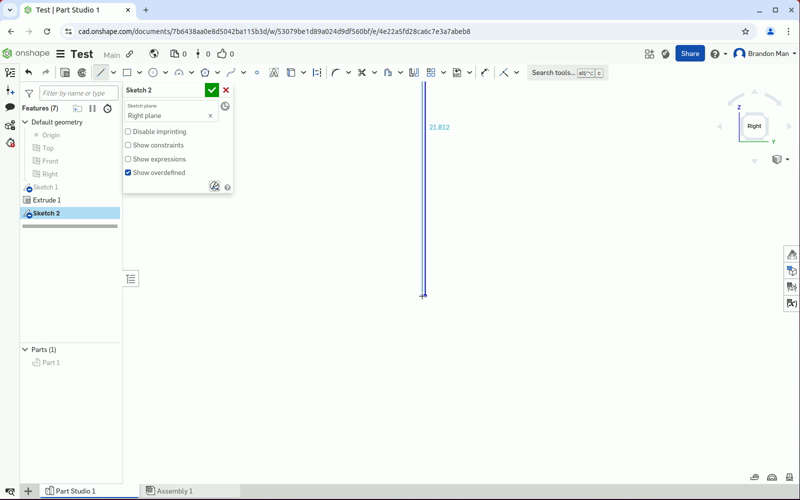
scroll(6)
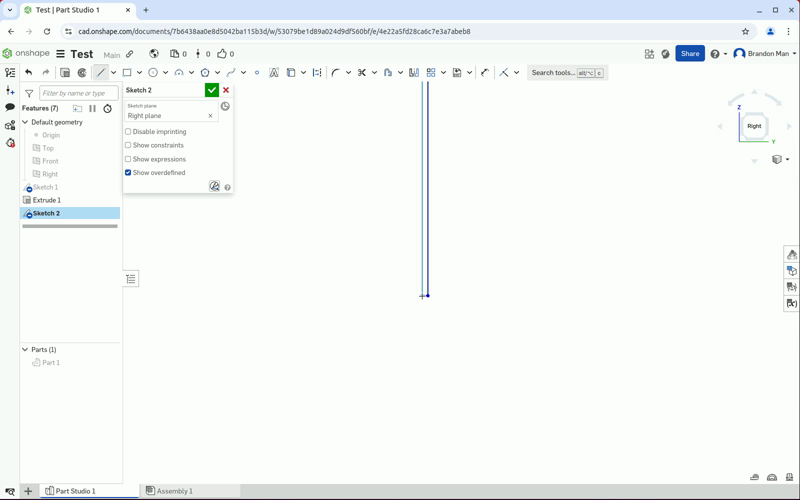
scroll(6)
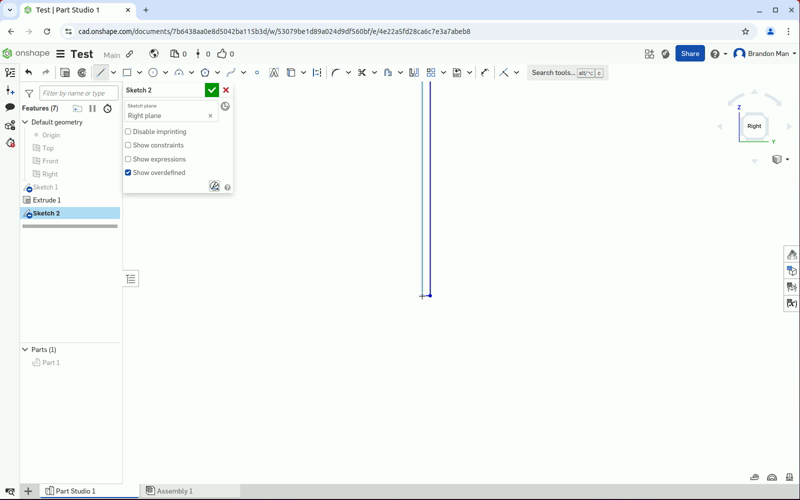
scroll(6)
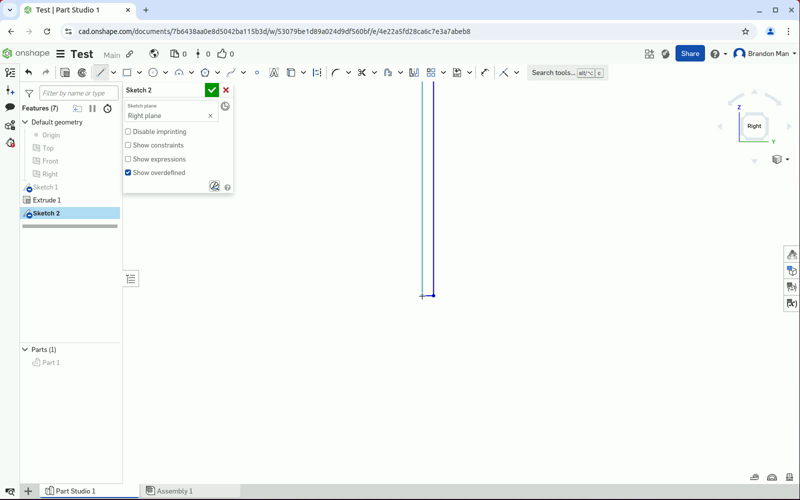
key_up(shift)
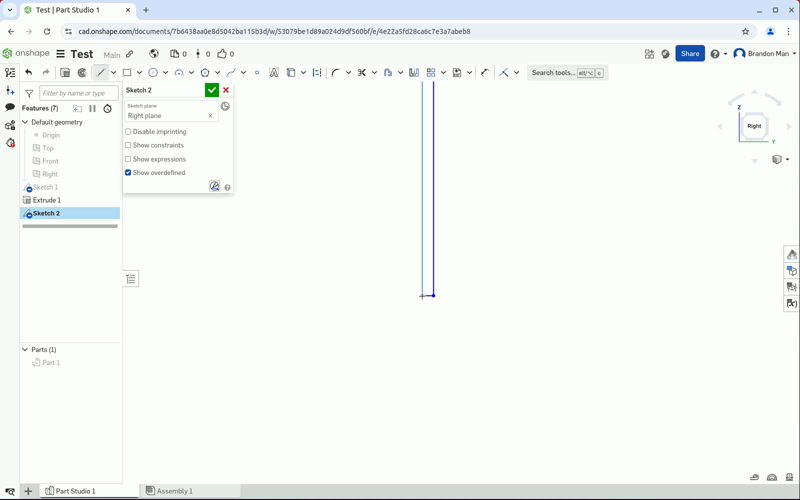
click(422, 295)
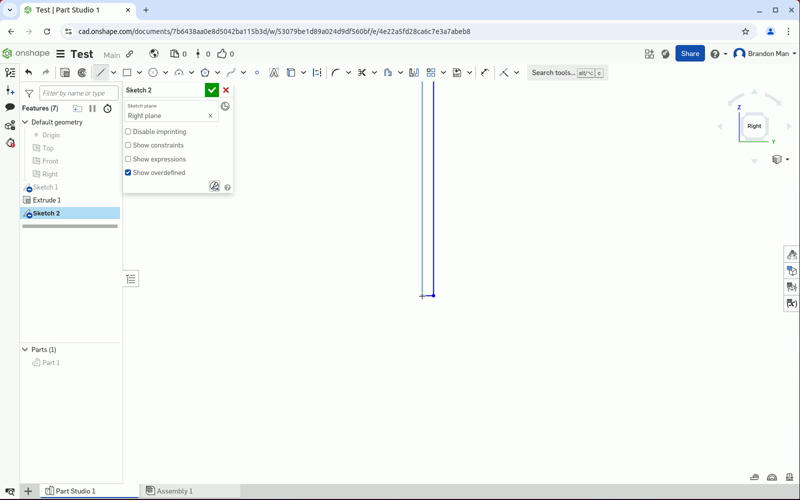
scroll(-6)
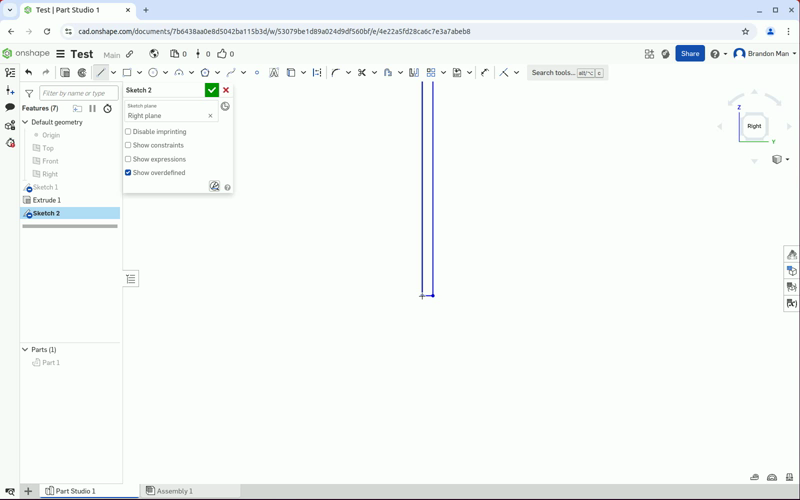
scroll(-6)
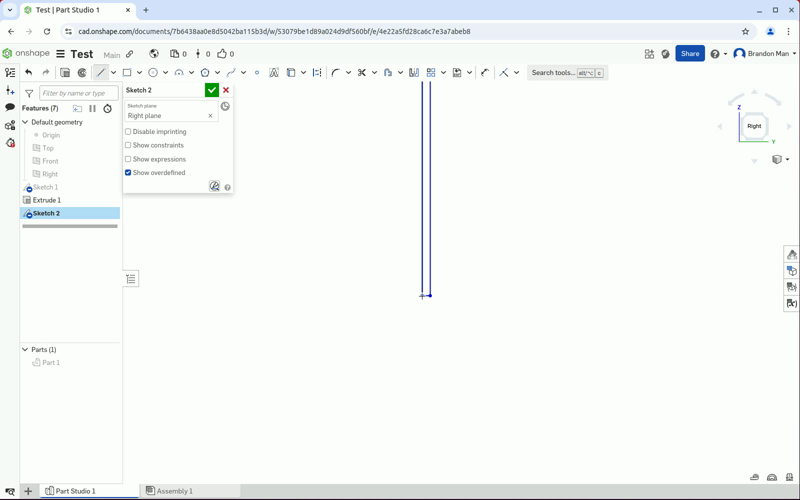
scroll(-6)
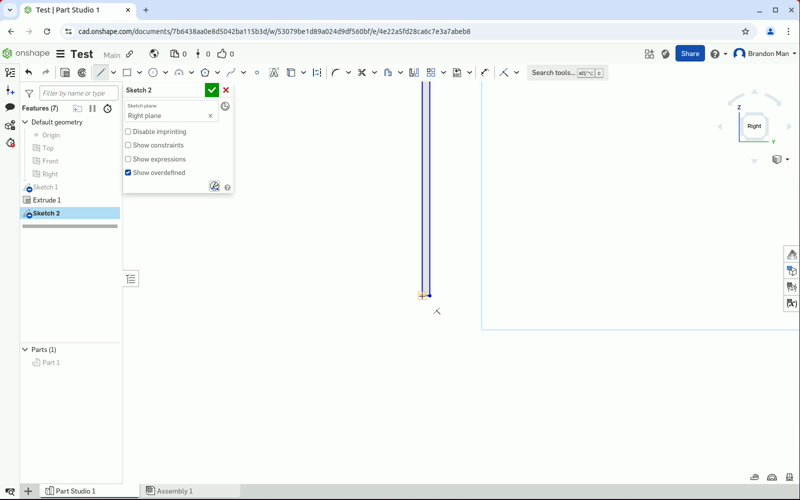
scroll(-6)
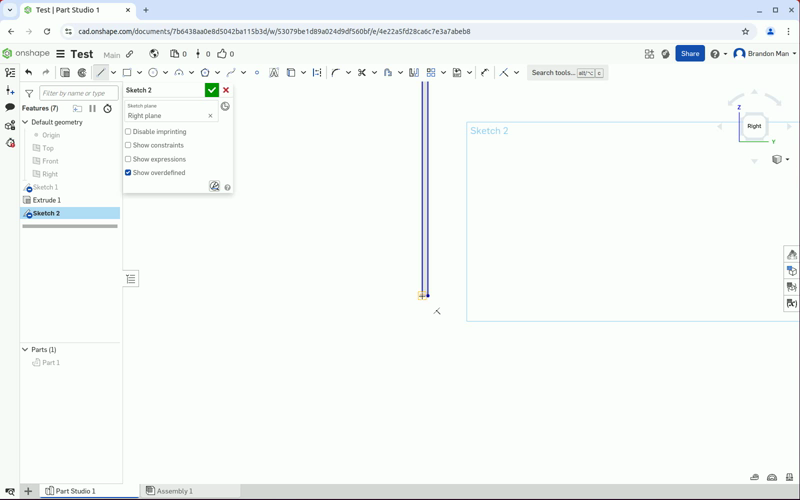
scroll(-6)
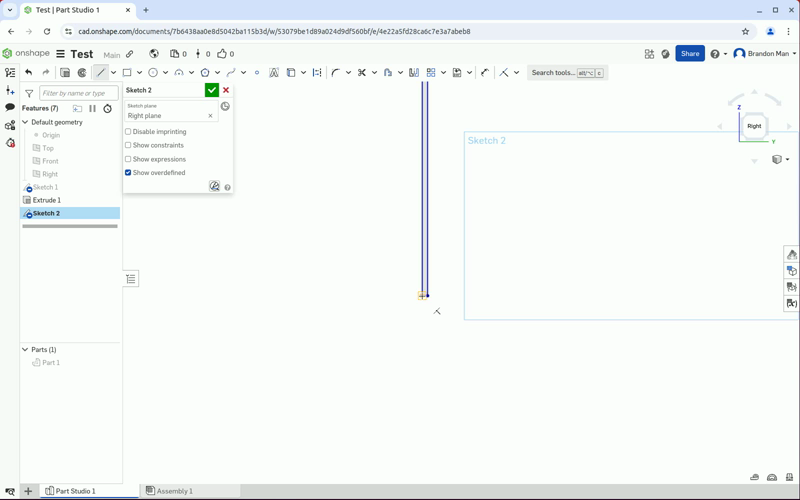
scroll(-6)
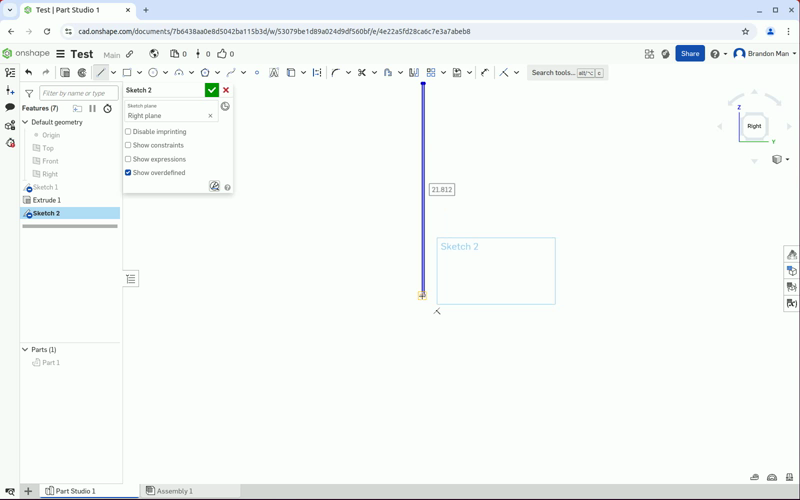
scroll(-6)
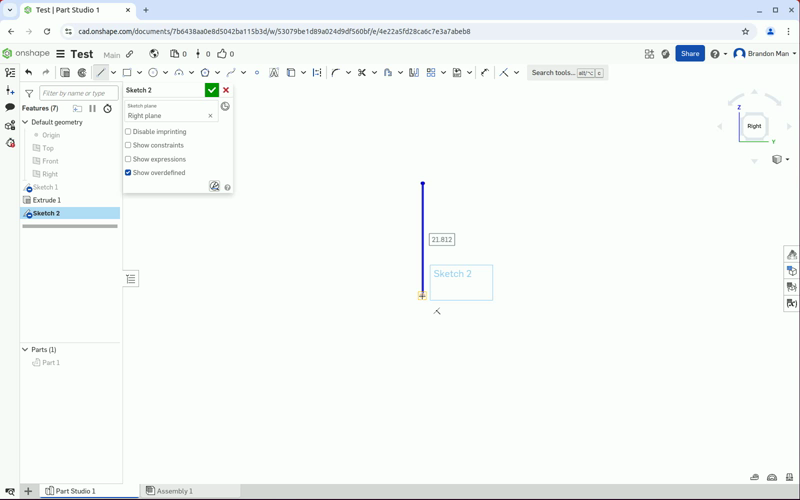
key(esc)
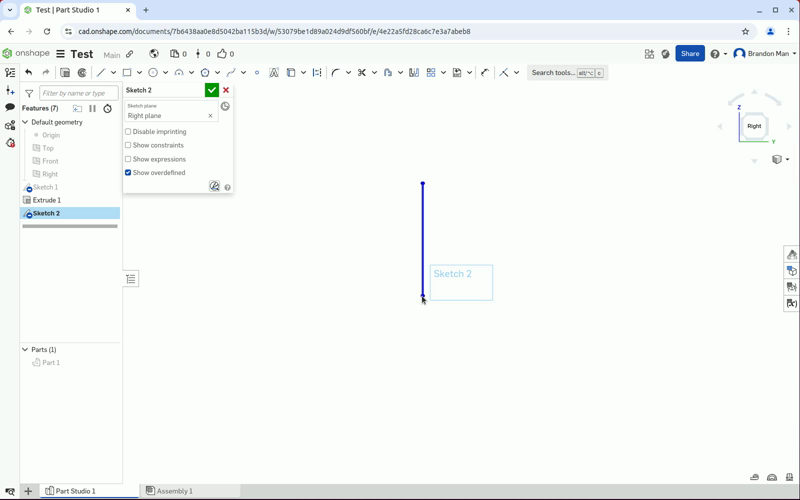
mouse_move(422, 248)
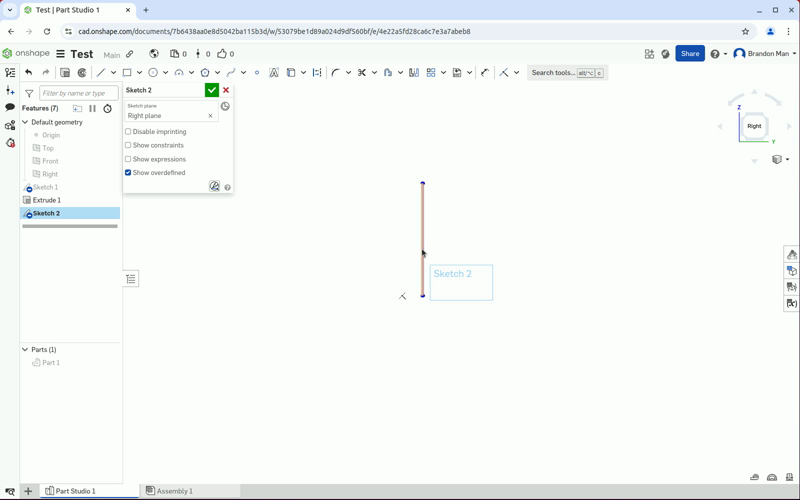
scroll(6)
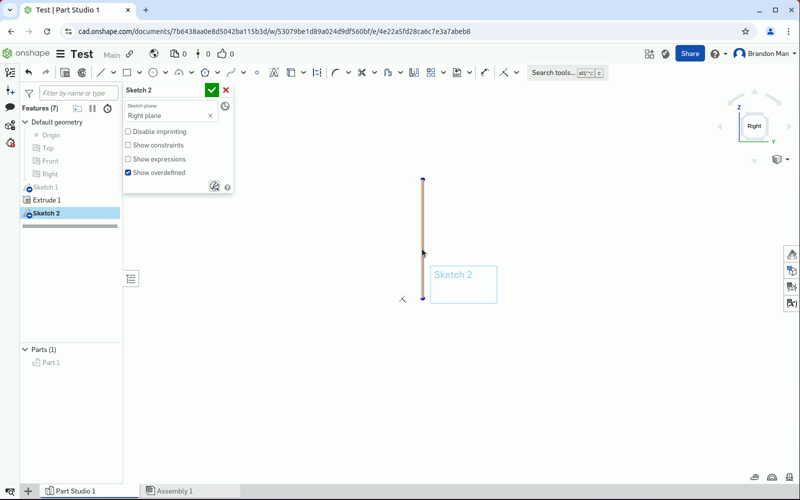
scroll(6)
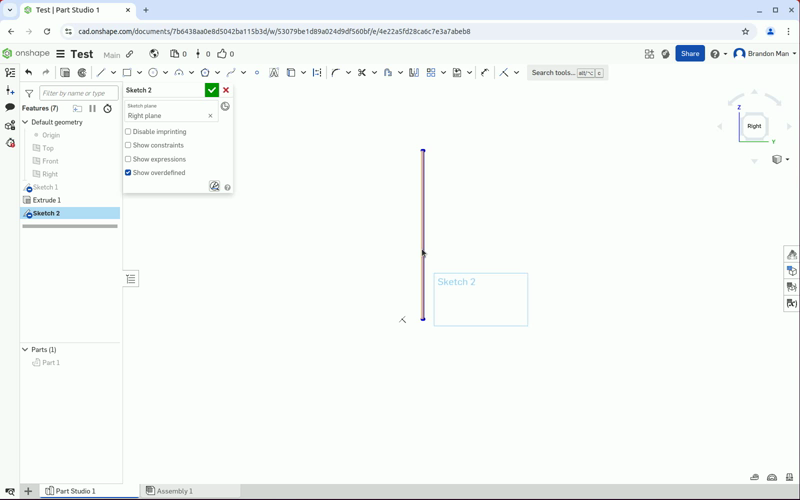
scroll(6)
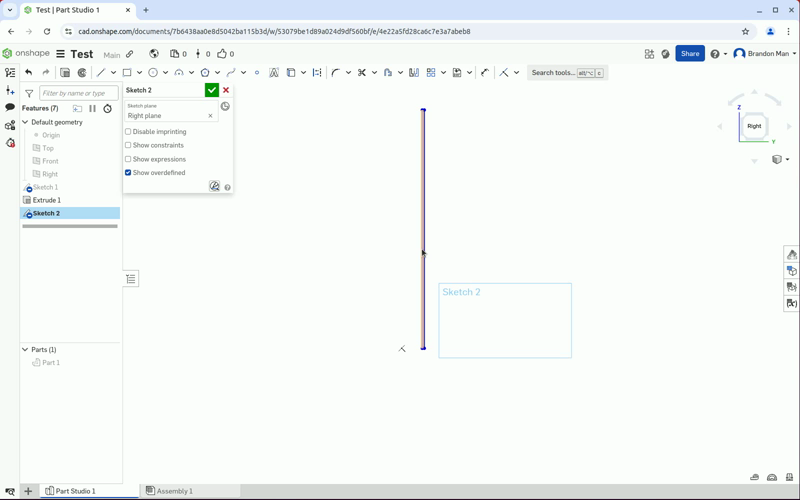
scroll(6)
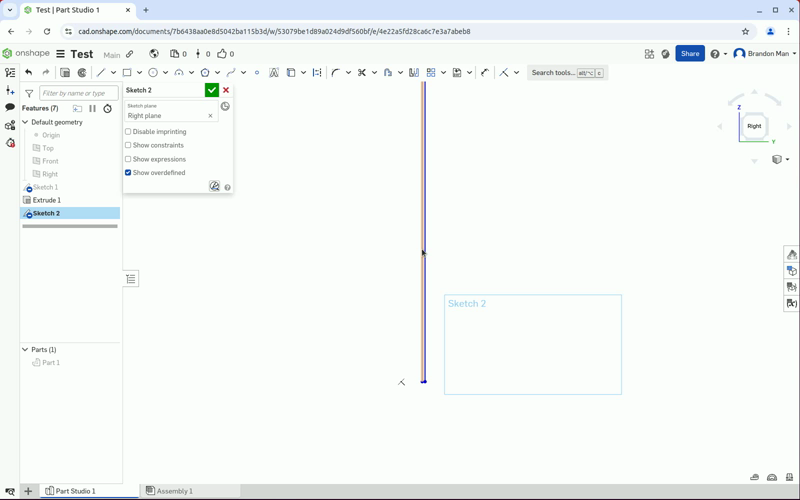
scroll(6)
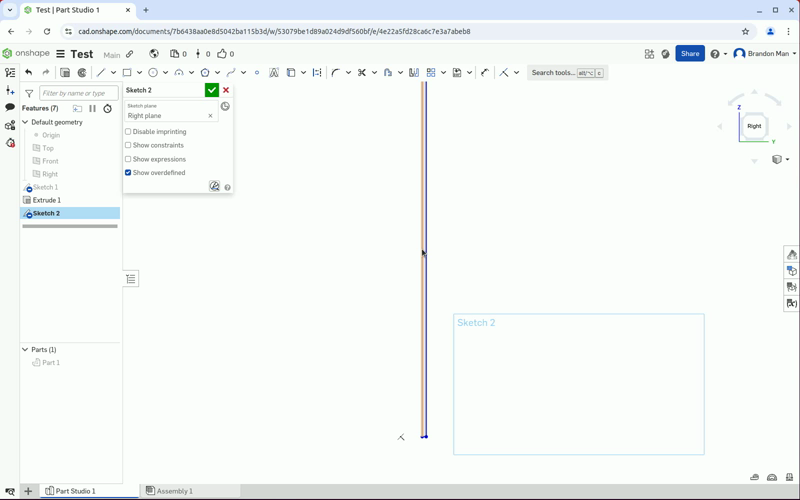
scroll(6)
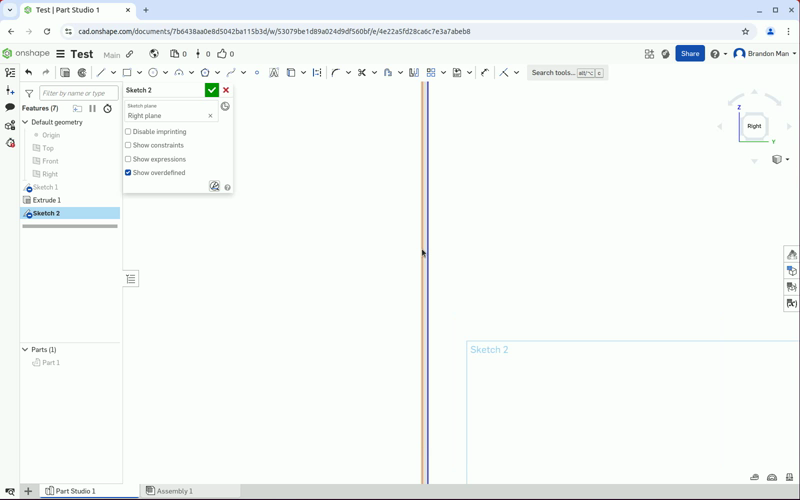
scroll(6)
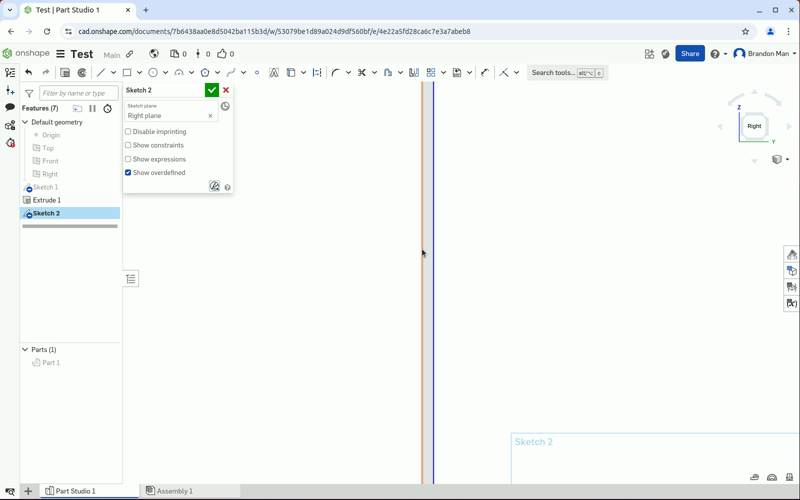
click(422, 248)
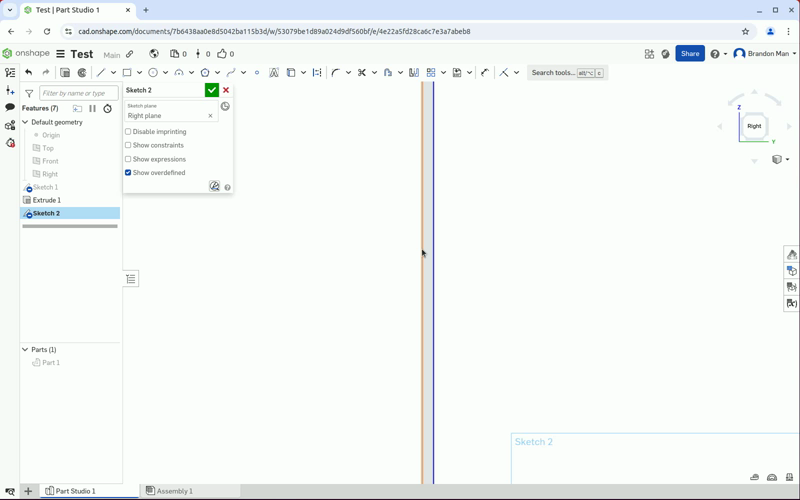
scroll(-6)
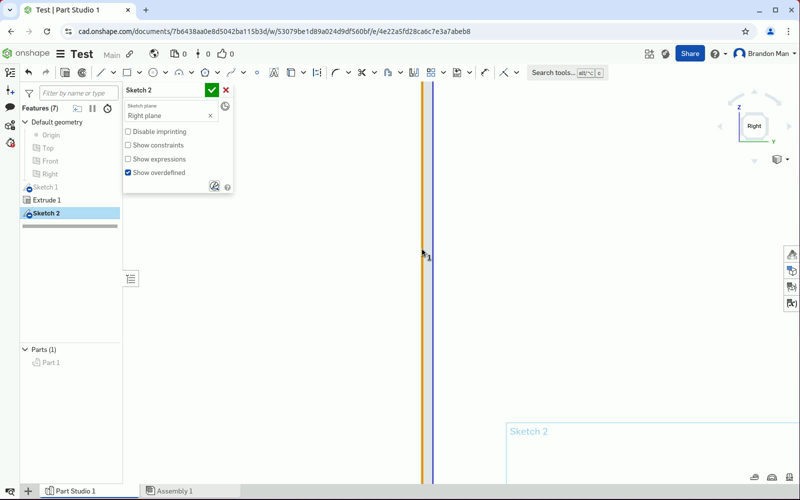
scroll(-6)
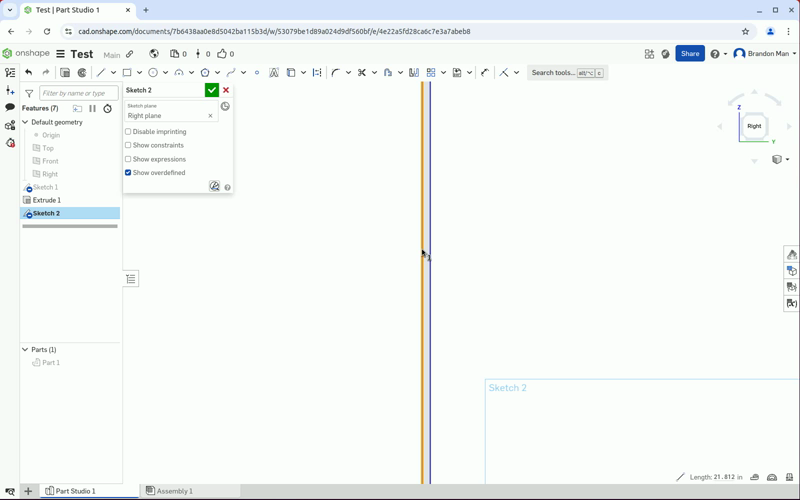
scroll(-6)
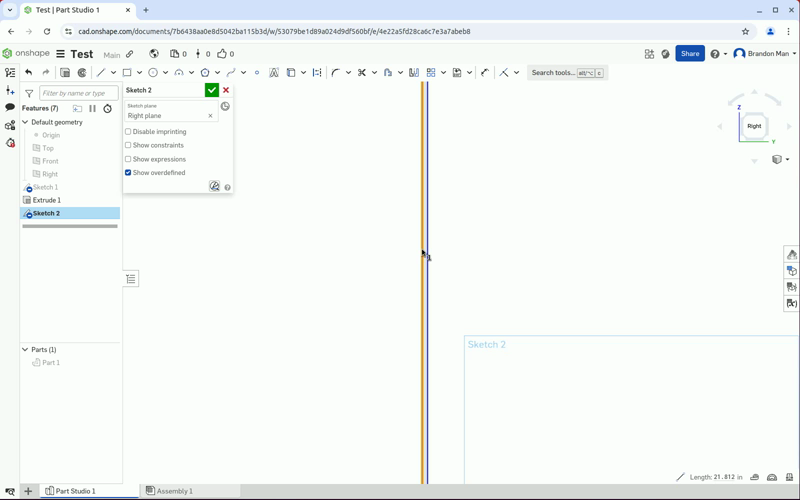
scroll(-6)
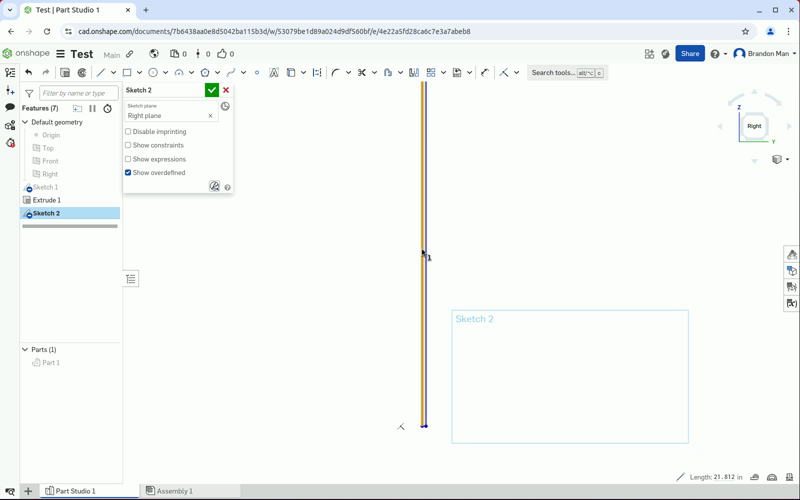
scroll(-6)
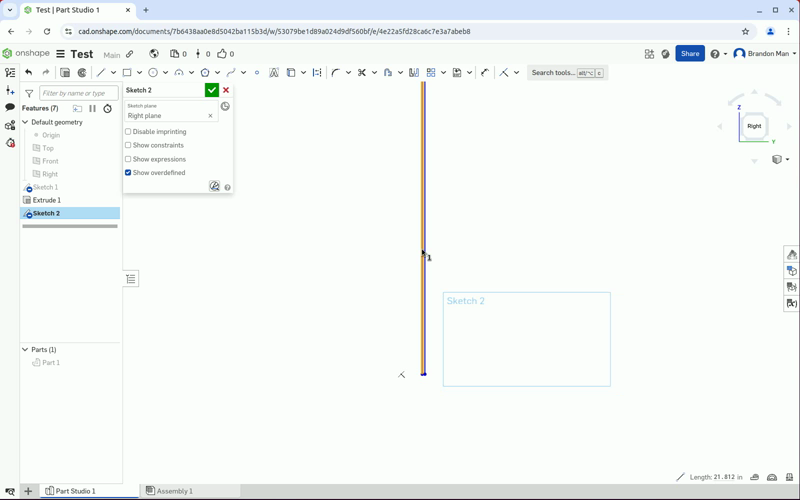
scroll(-6)
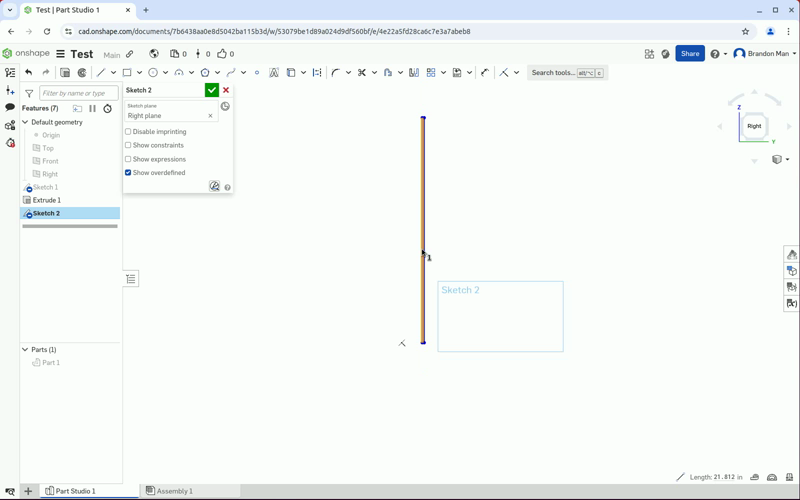
scroll(-6)
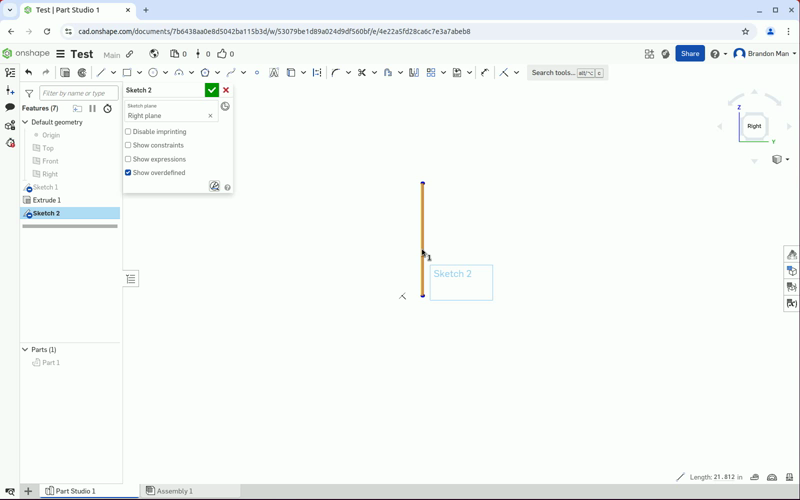
mouse_move(73, 352)
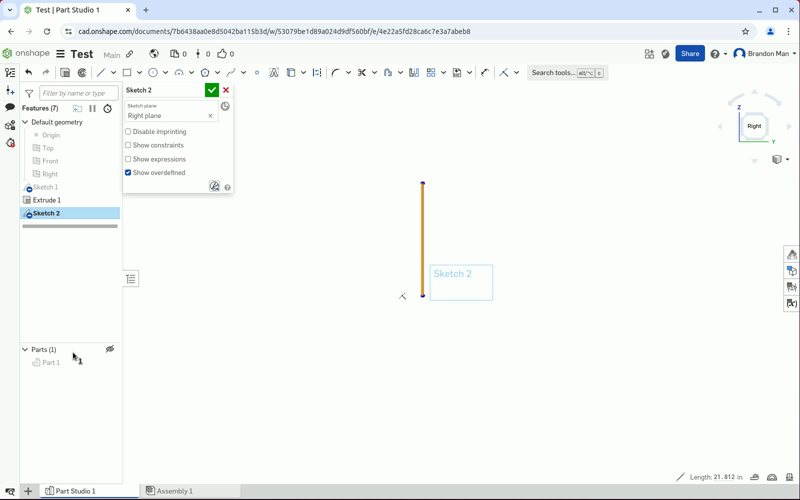
key(shift+y)
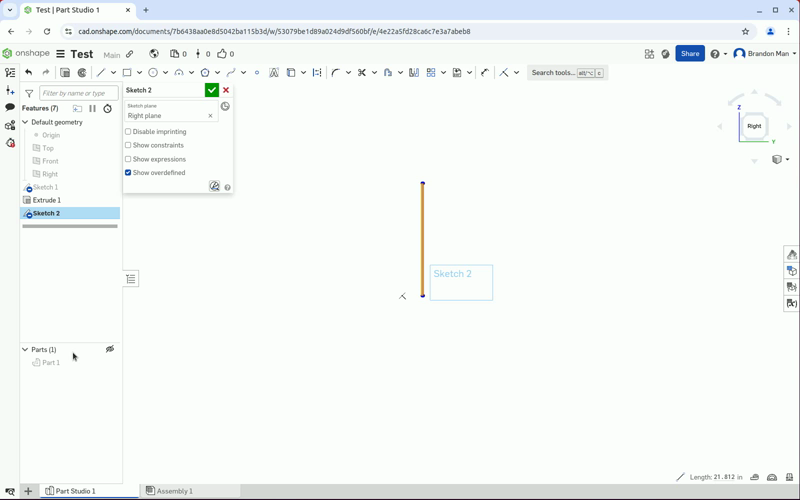
key(shift+e)
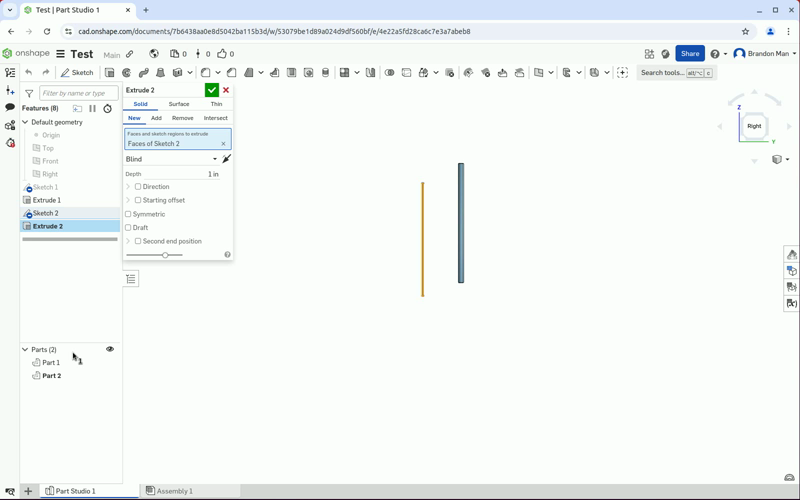
mouse_move(143, 106)
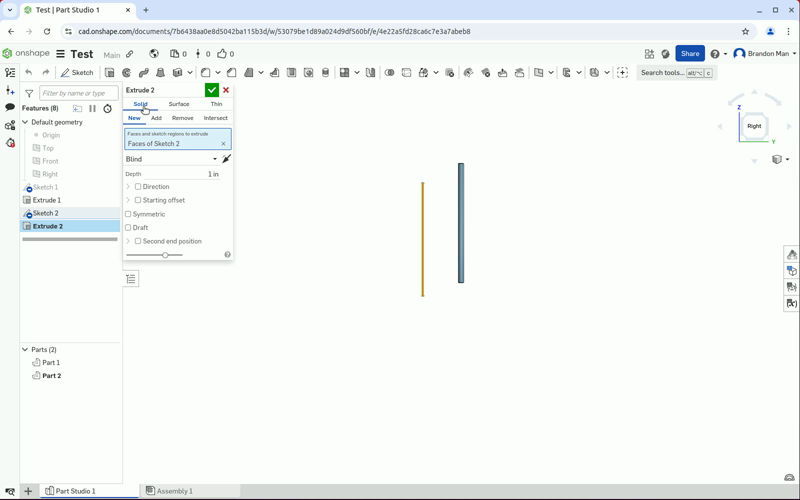
click(143, 106)
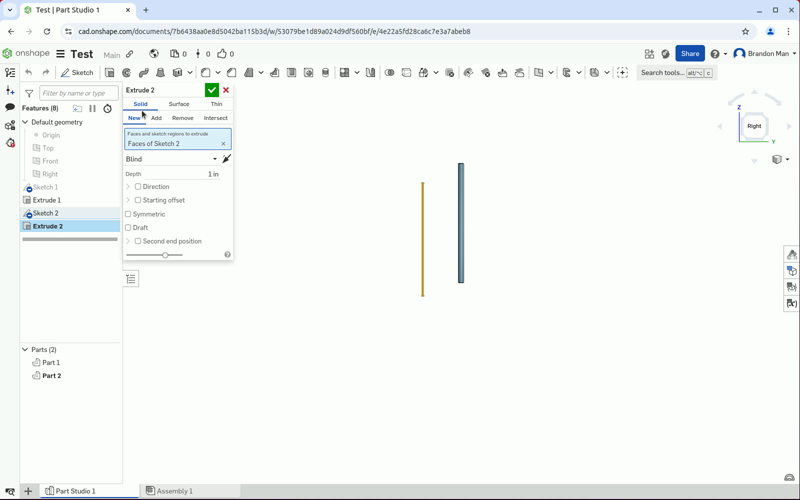
mouse_move(137, 120)
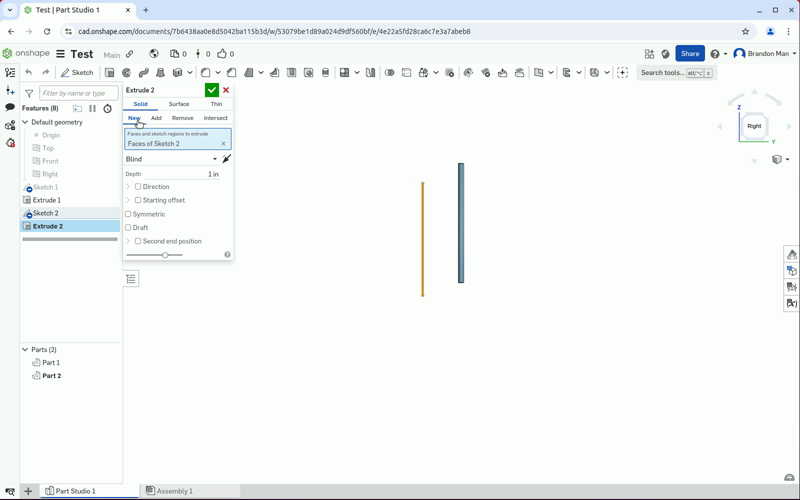
click(137, 120)
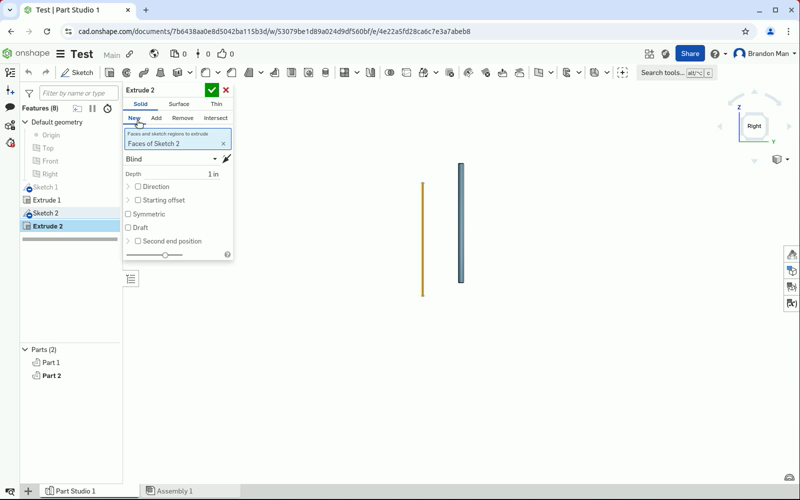
key(tab, 4)
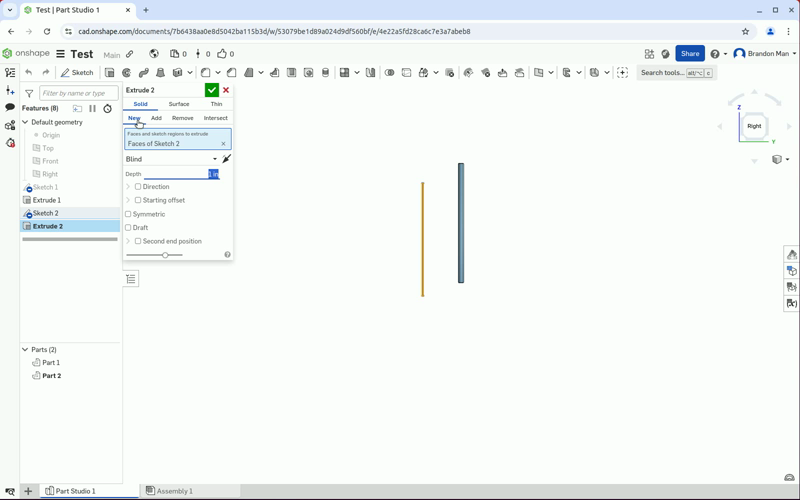
text(-0.241)
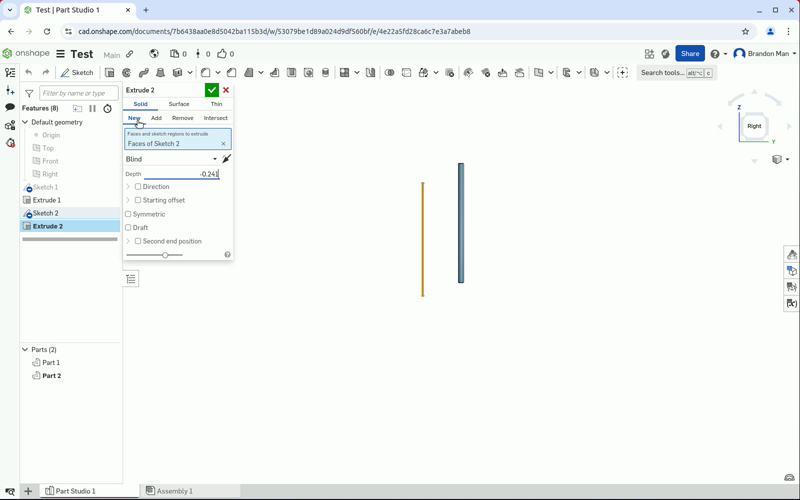
key(enter)
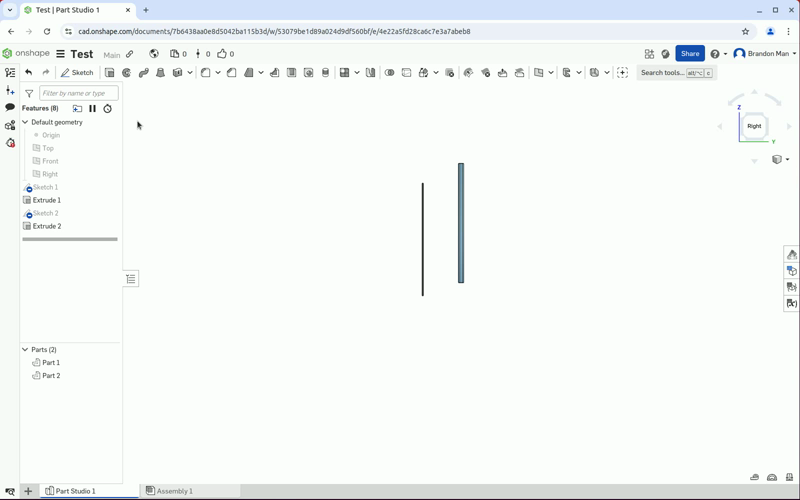
key(shift+h)
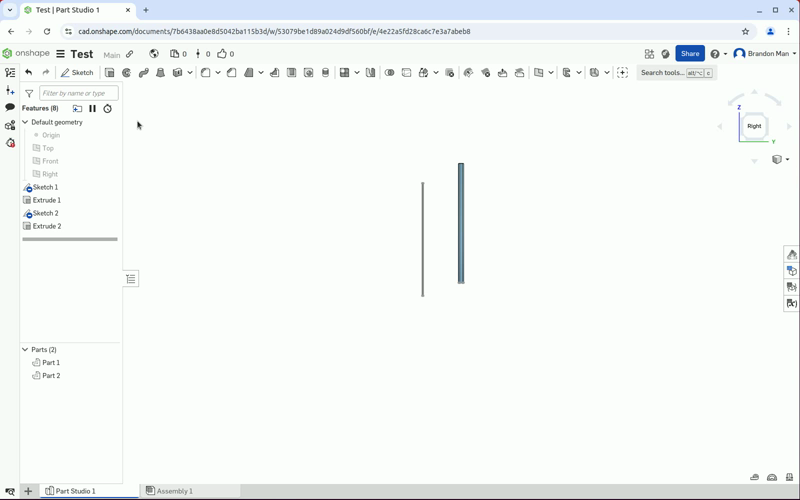
key(shift+h)
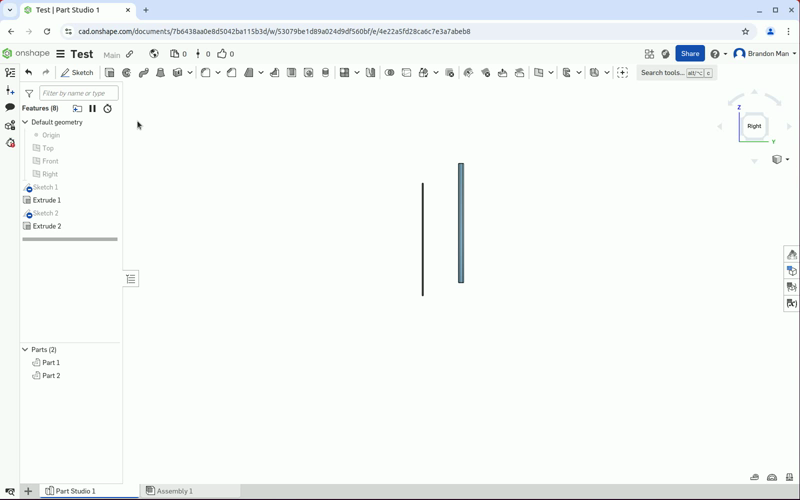
mouse_move(73, 189)
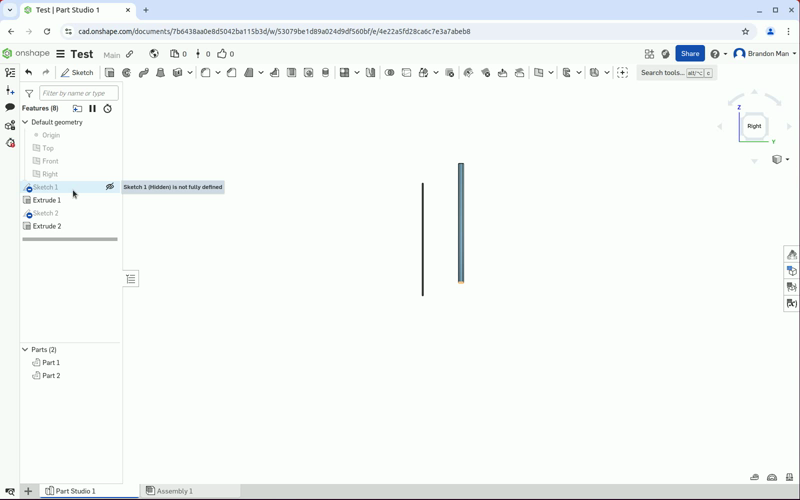
click(73, 189)
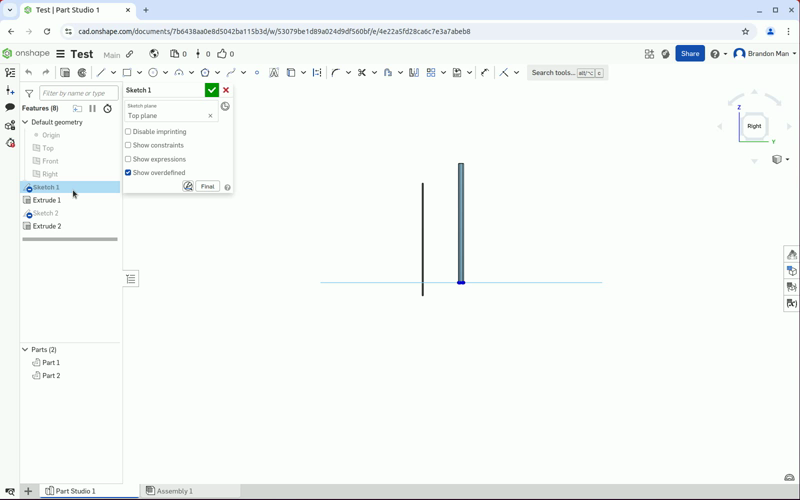
mouse_move(229, 92)
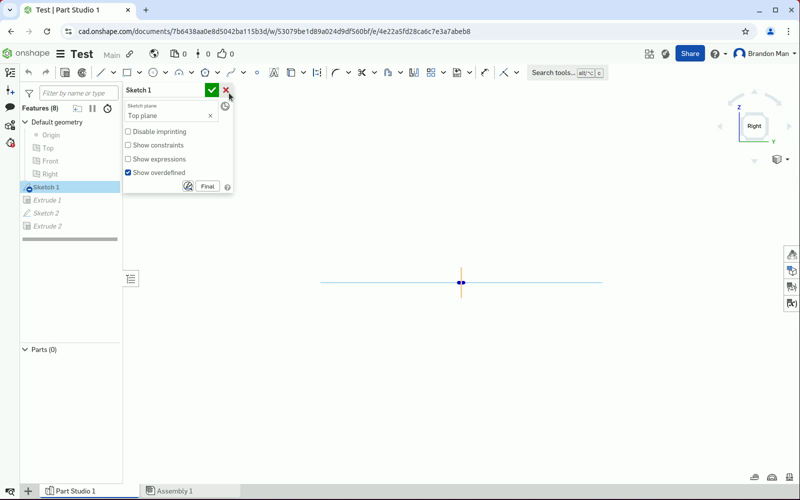
click(229, 92)
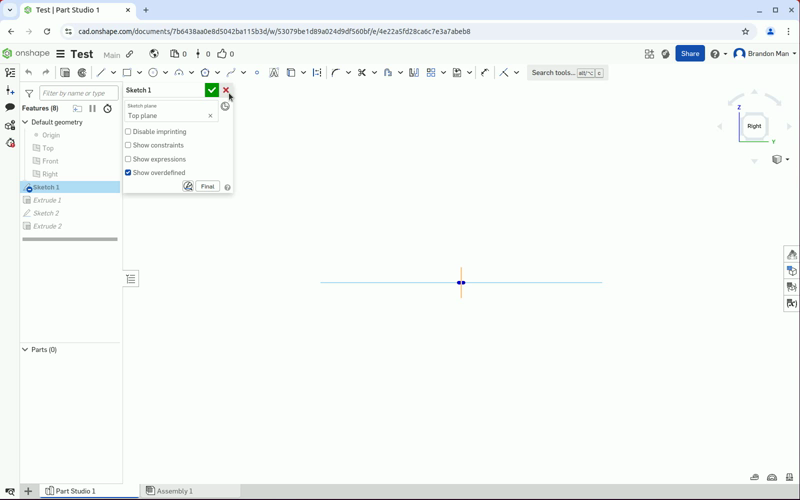
key(shift+s)
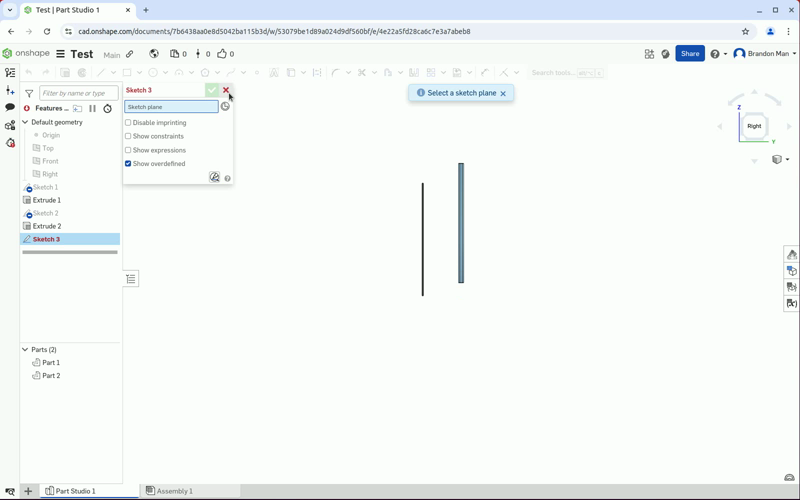
mouse_move(73, 176)
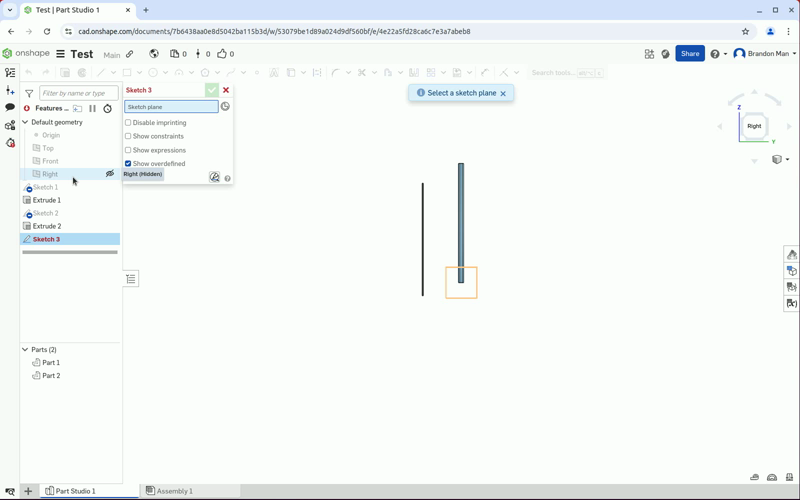
click(73, 176)
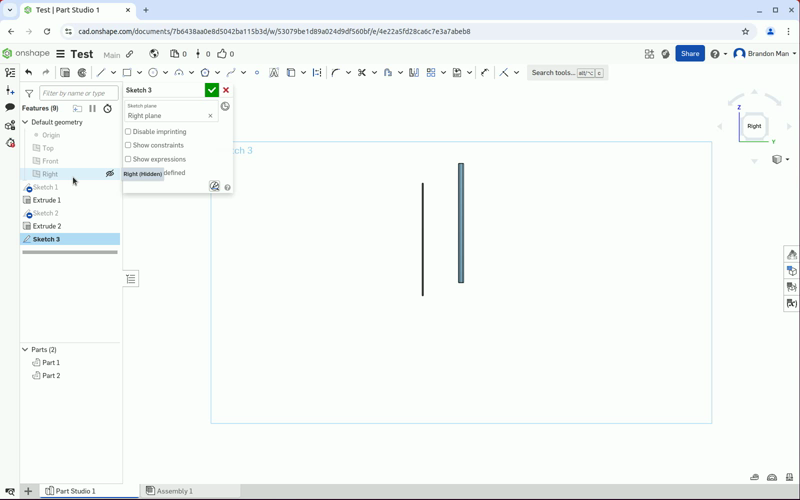
mouse_move(73, 352)
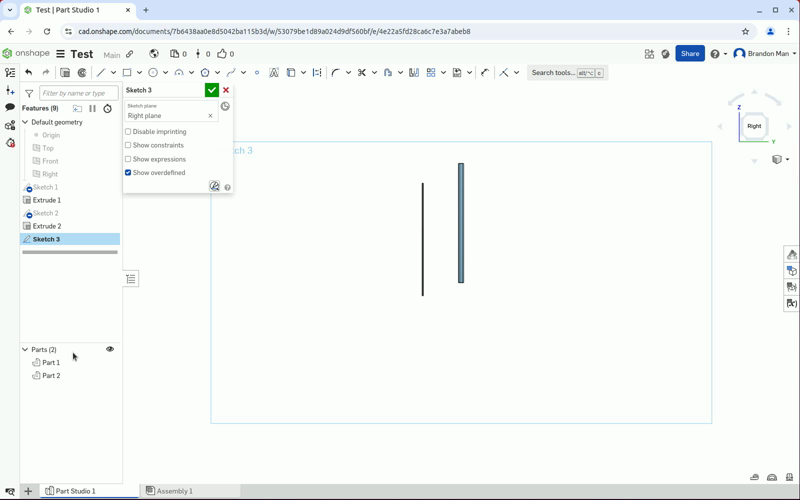
key(y)
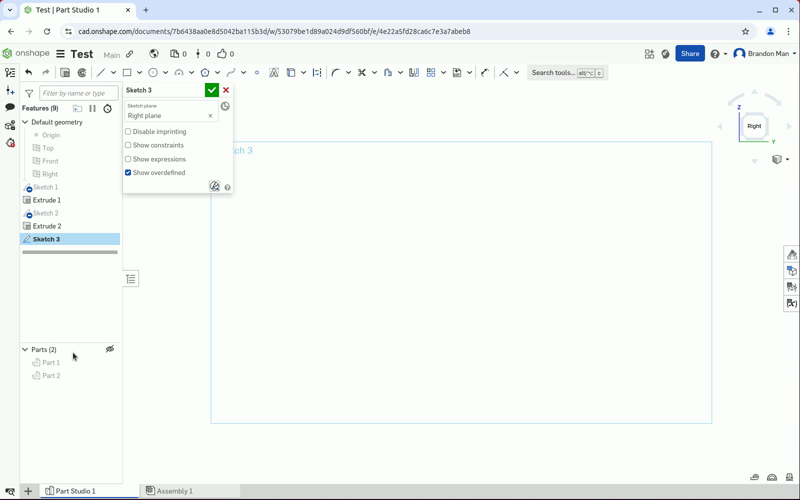
key(l)
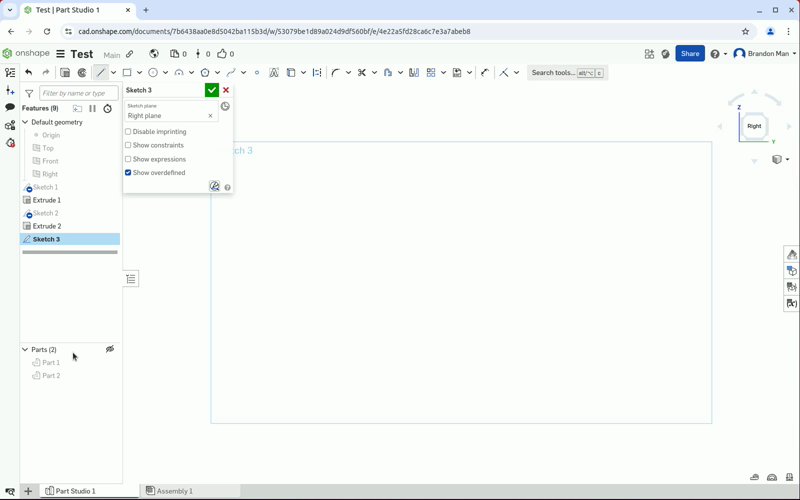
key_down(shift)
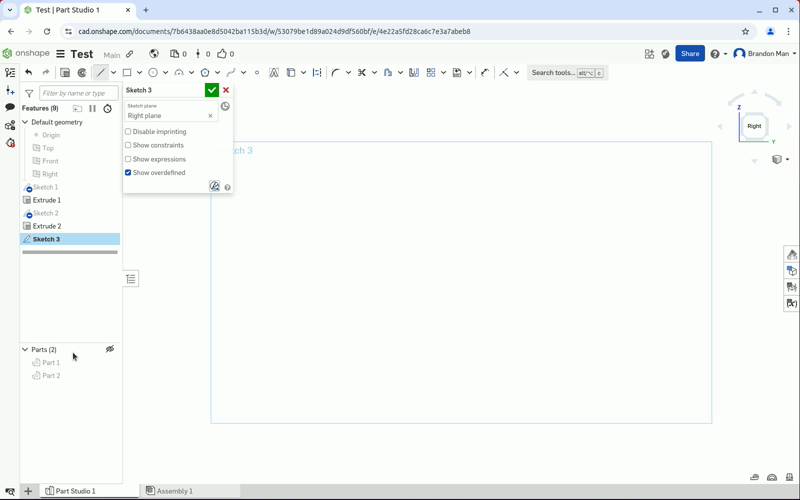
mouse_move(493, 282)
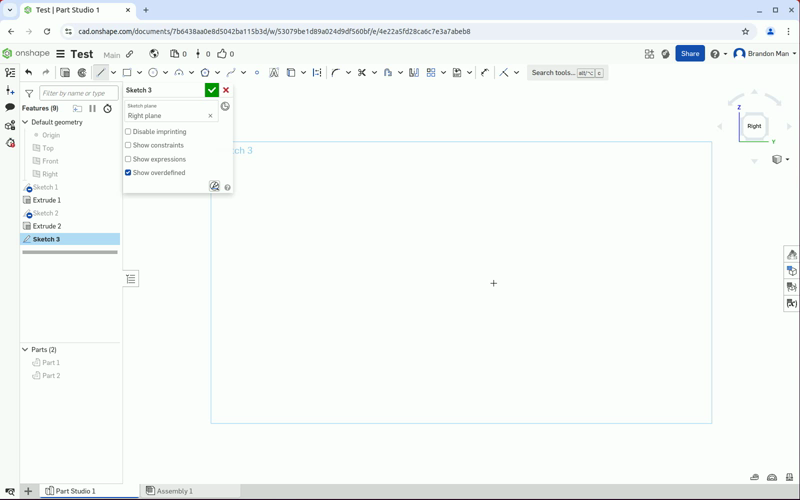
click(493, 282)
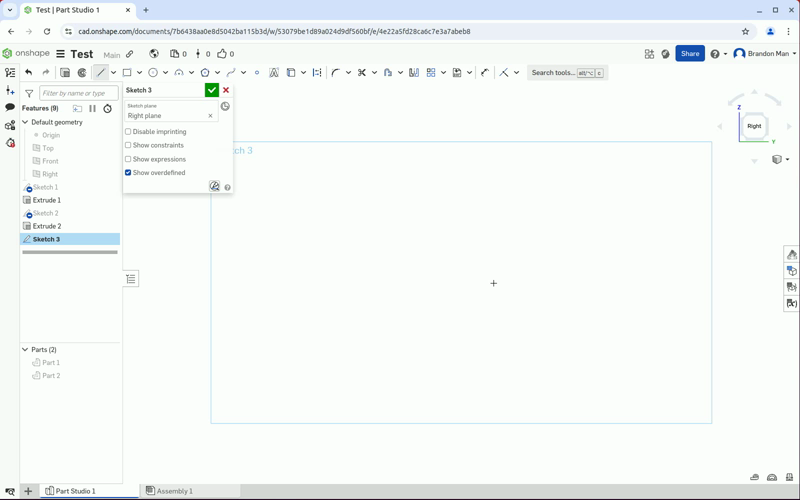
key_up(shift)
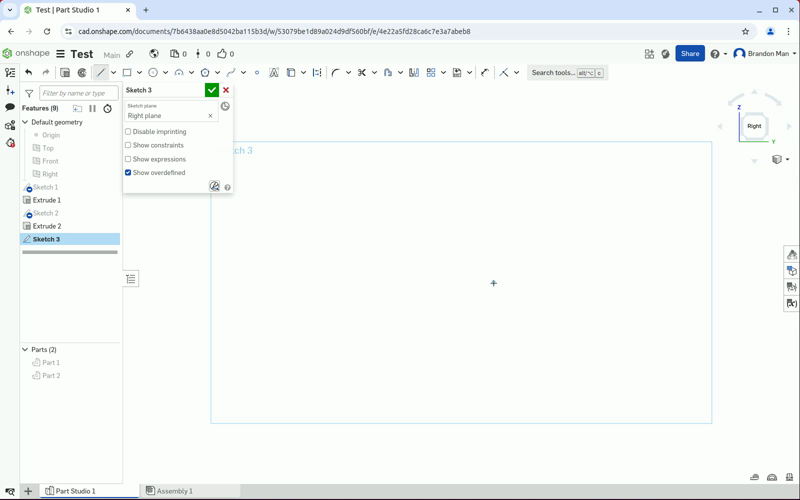
key_down(shift)
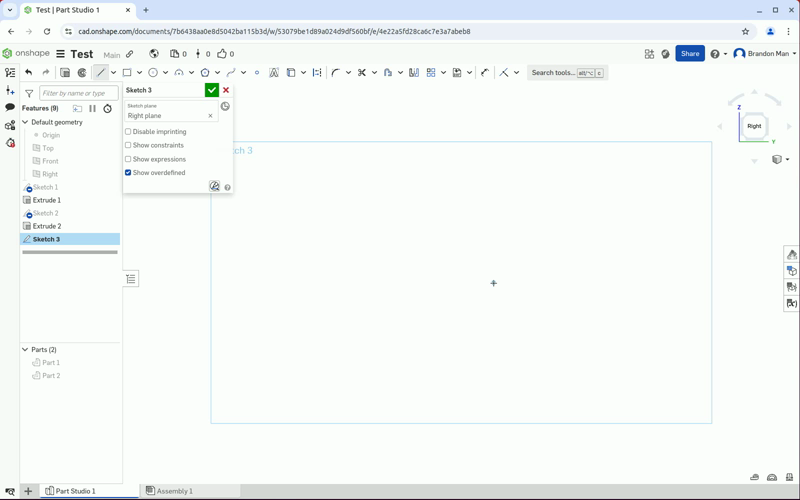
mouse_move(523, 282)
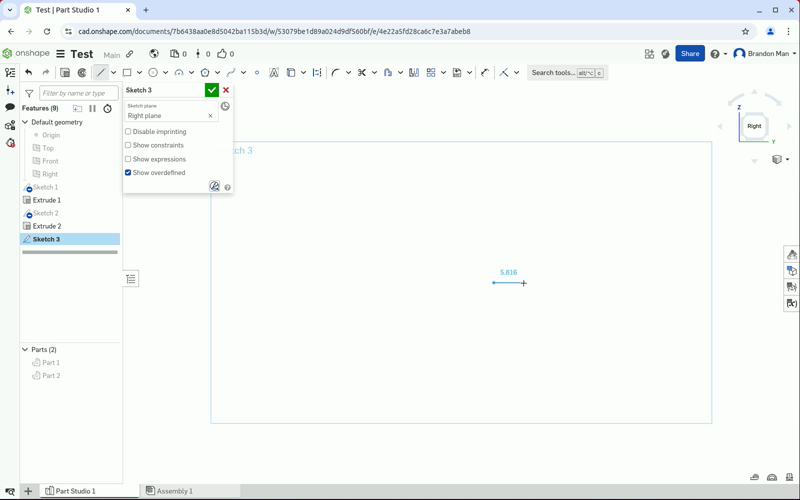
mouse_move(494, 282)
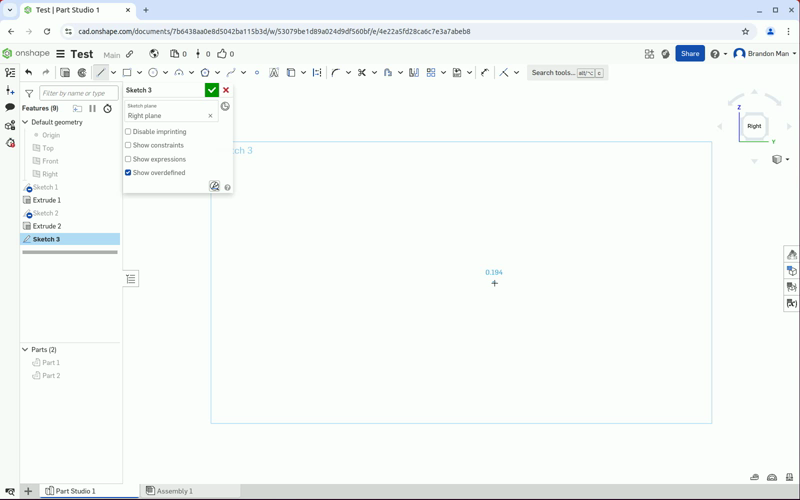
scroll(6)
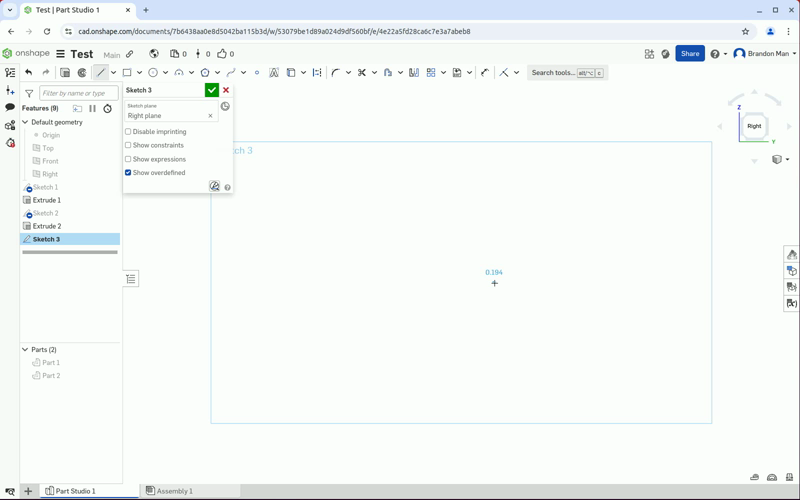
scroll(6)
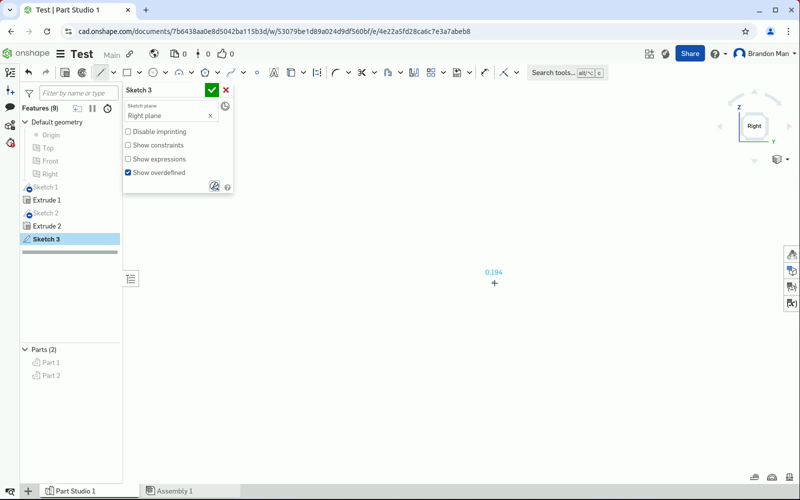
scroll(6)
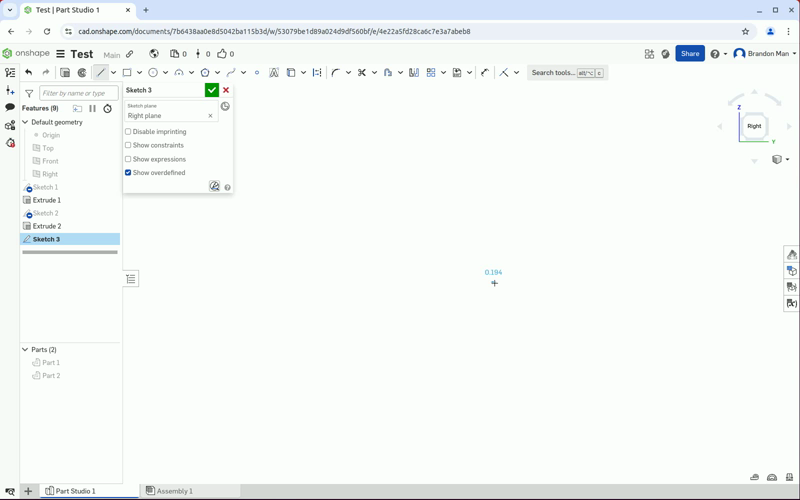
scroll(6)
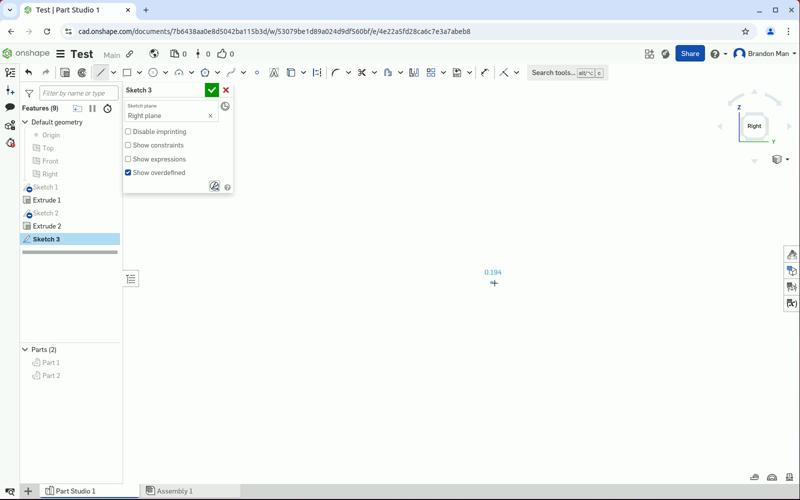
scroll(6)
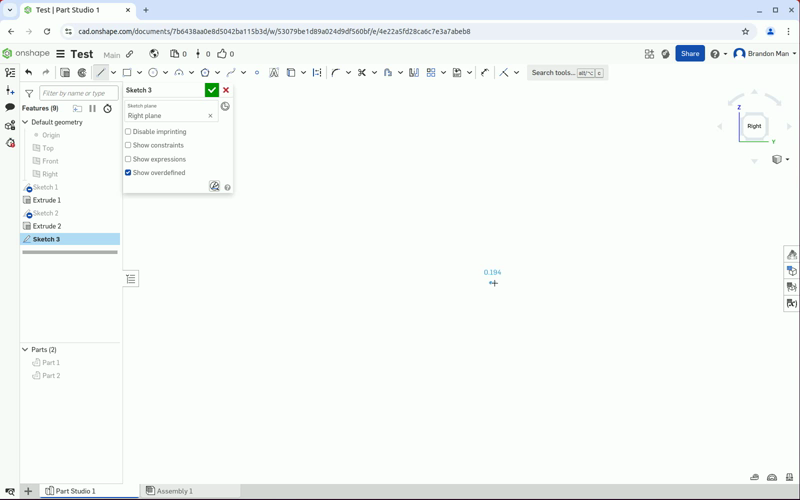
scroll(6)
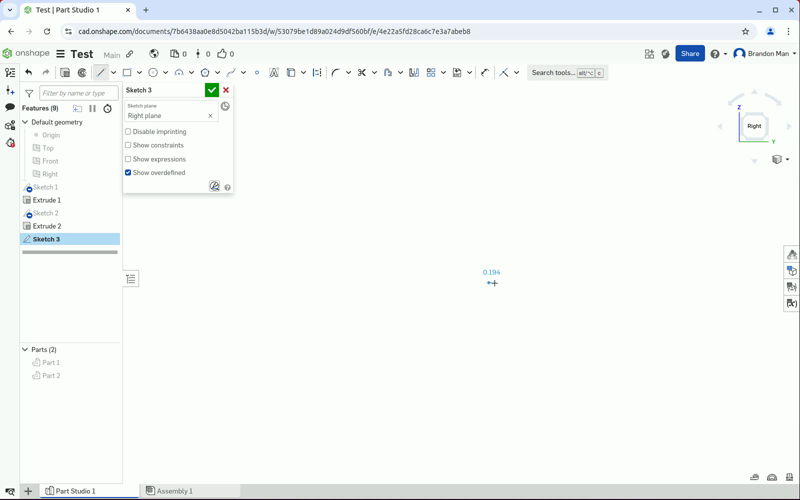
scroll(6)
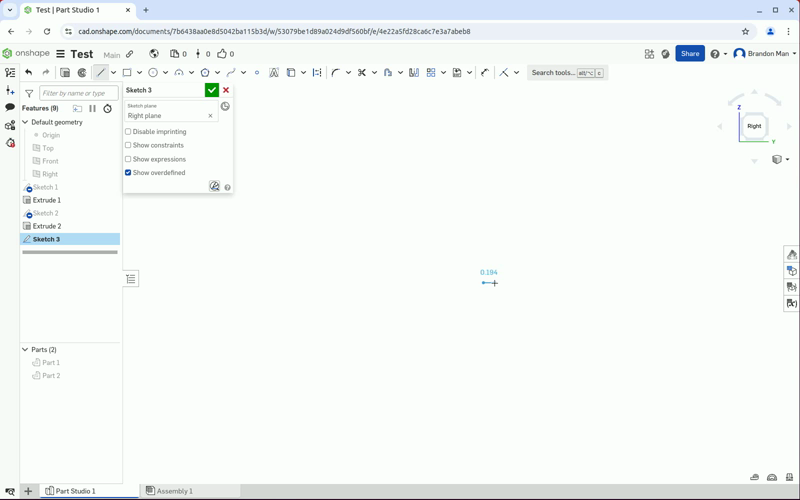
click(494, 282)
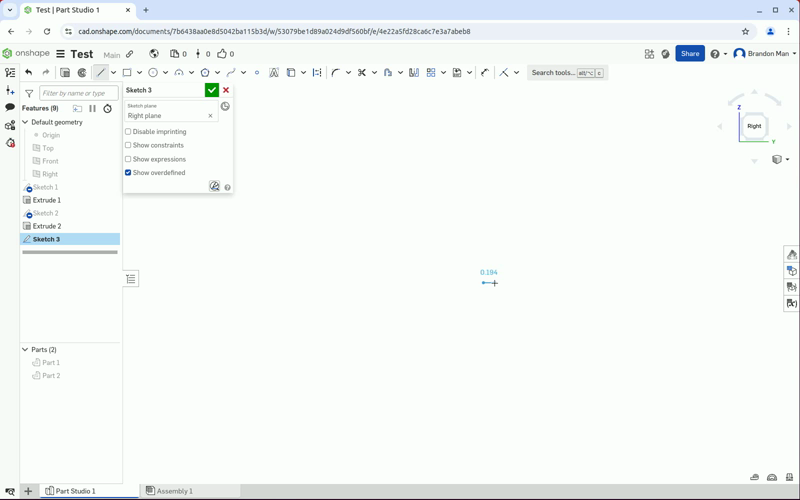
scroll(-6)
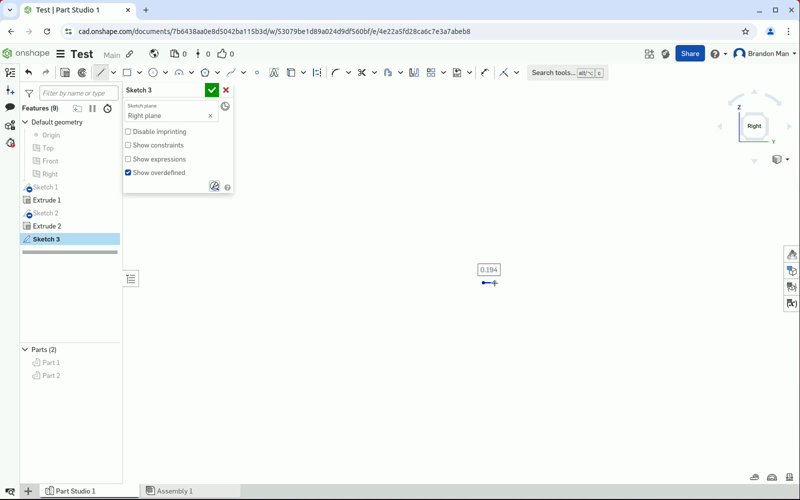
scroll(-6)
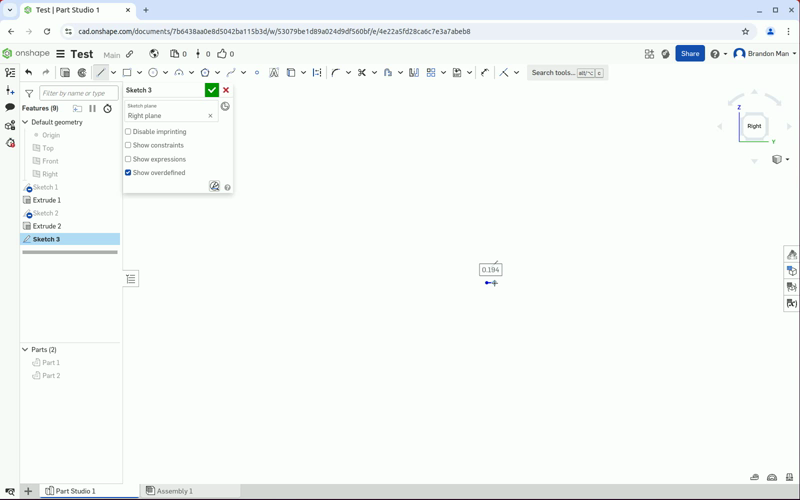
scroll(-6)
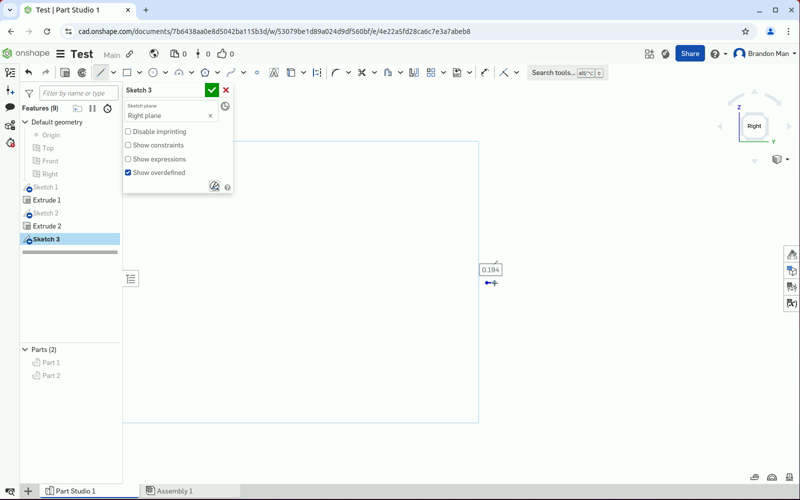
scroll(-6)
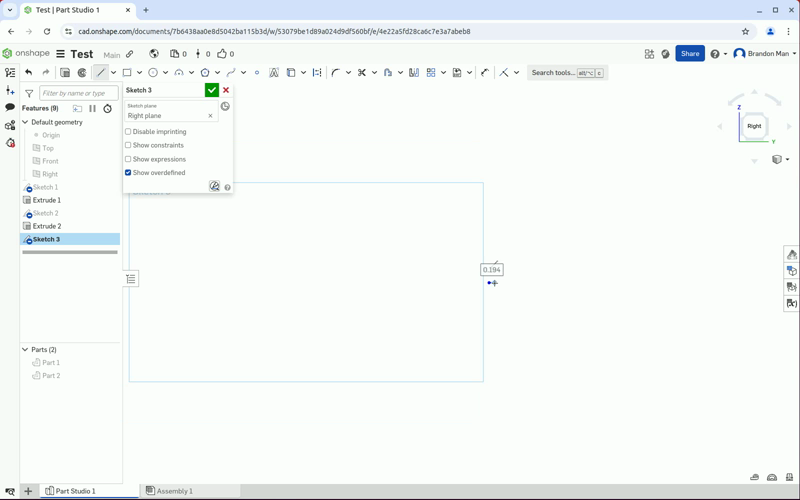
scroll(-6)
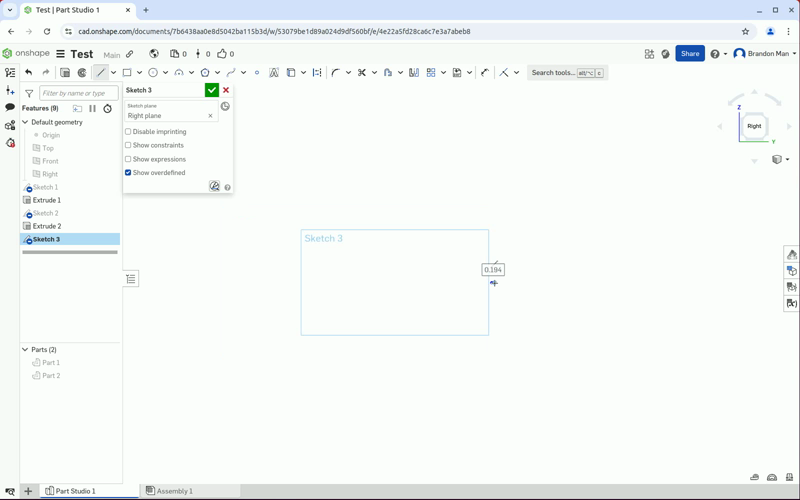
scroll(-6)
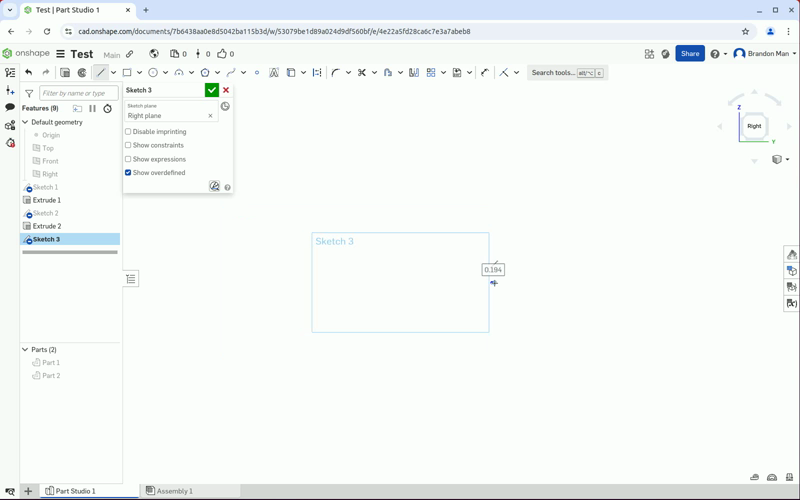
scroll(-6)
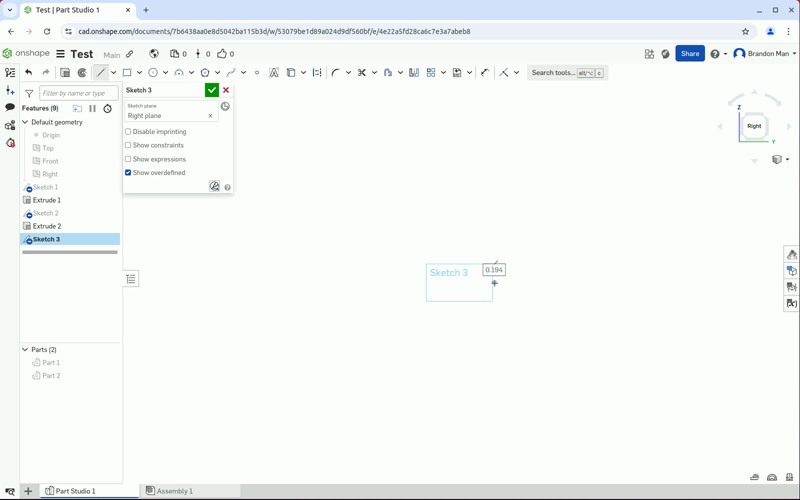
key_up(shift)
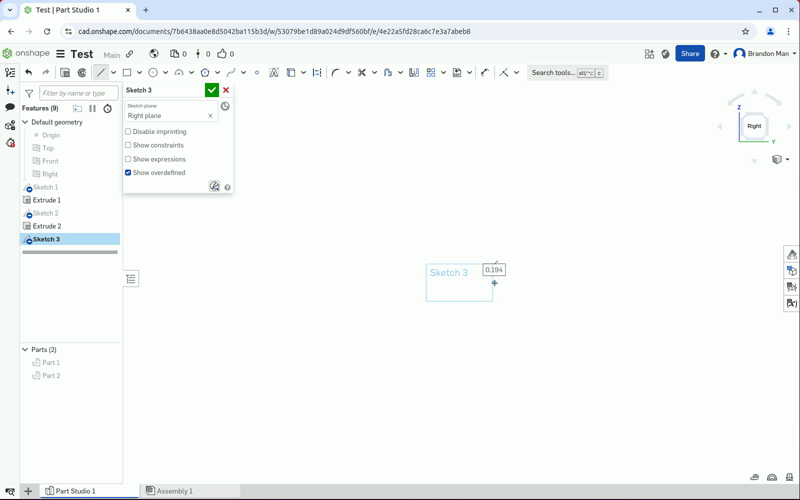
key_down(shift)
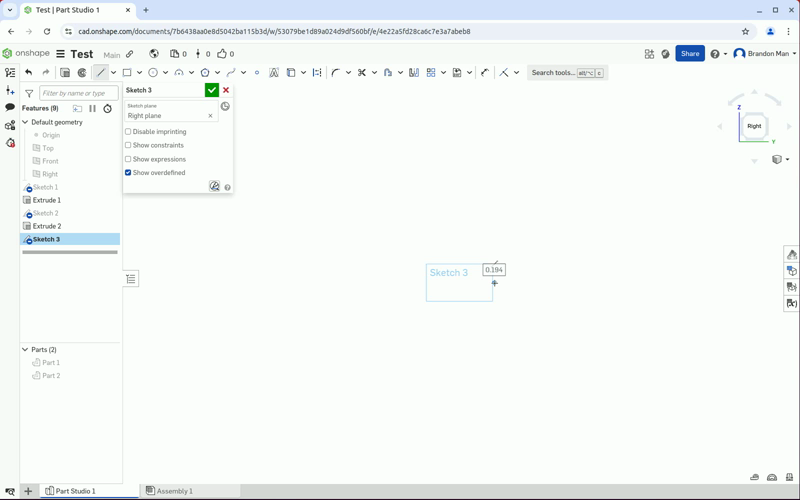
mouse_move(494, 170)
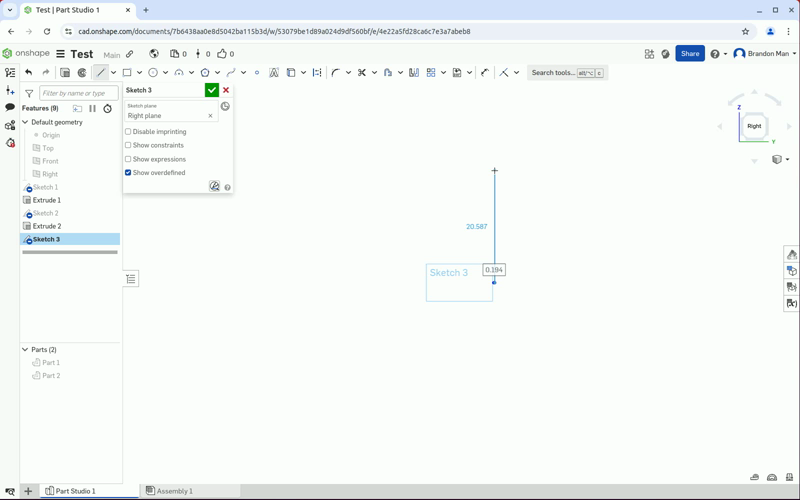
click(494, 170)
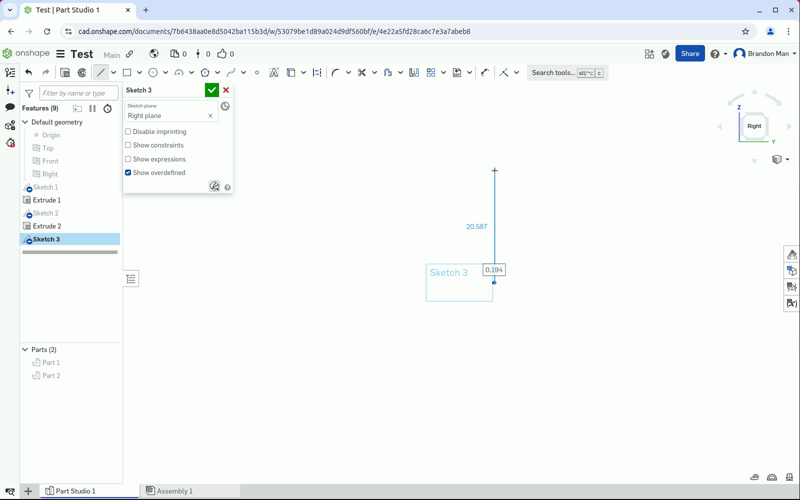
key_up(shift)
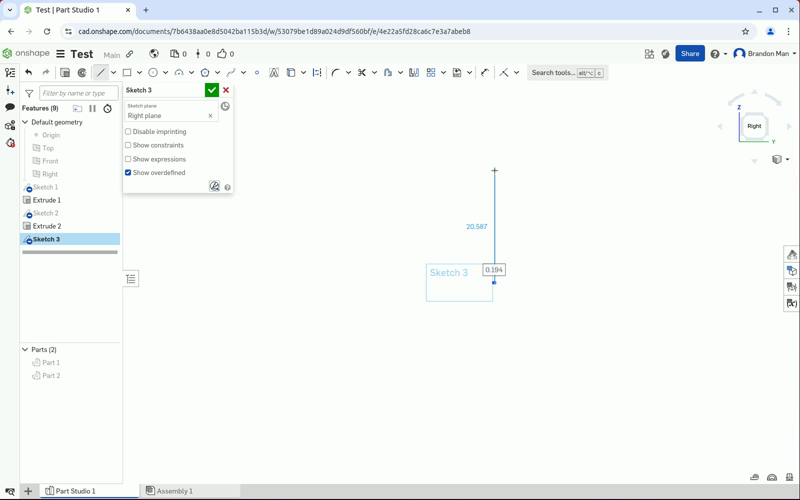
key_down(shift)
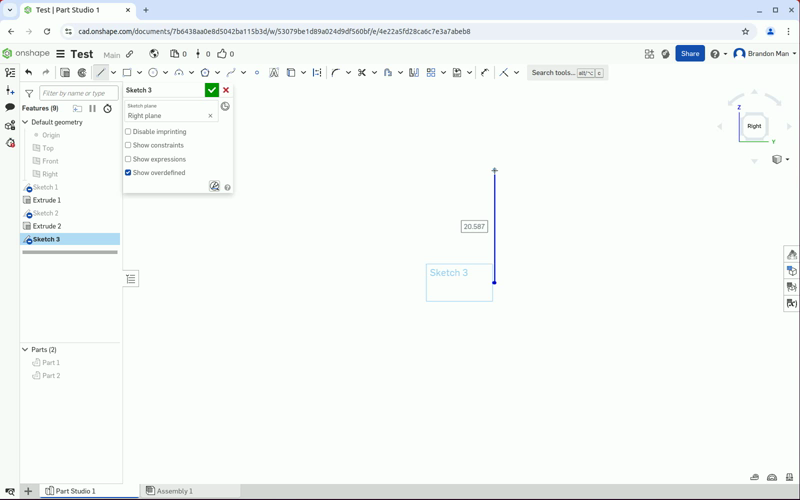
mouse_move(524, 170)
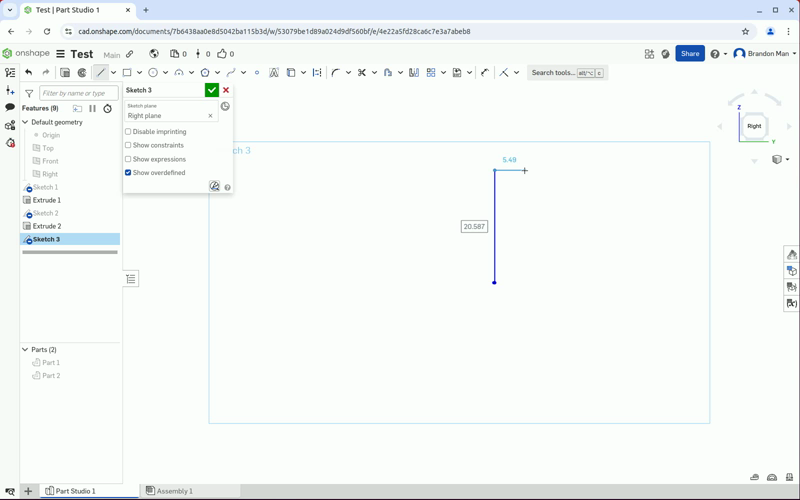
mouse_move(493, 170)
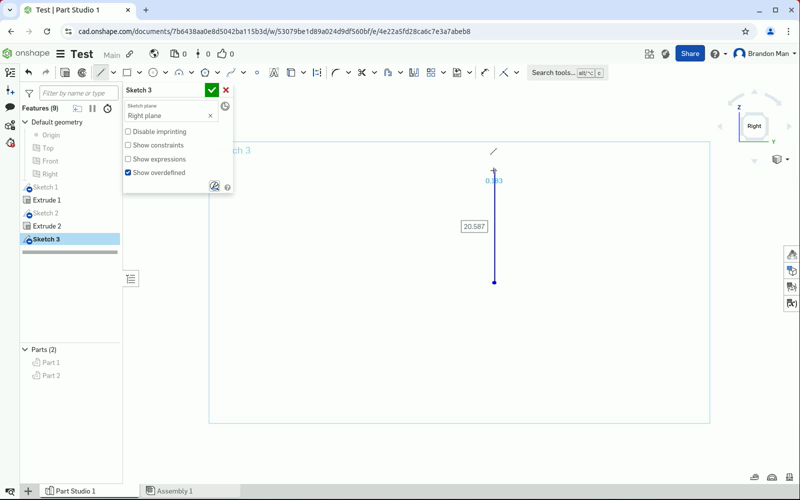
scroll(6)
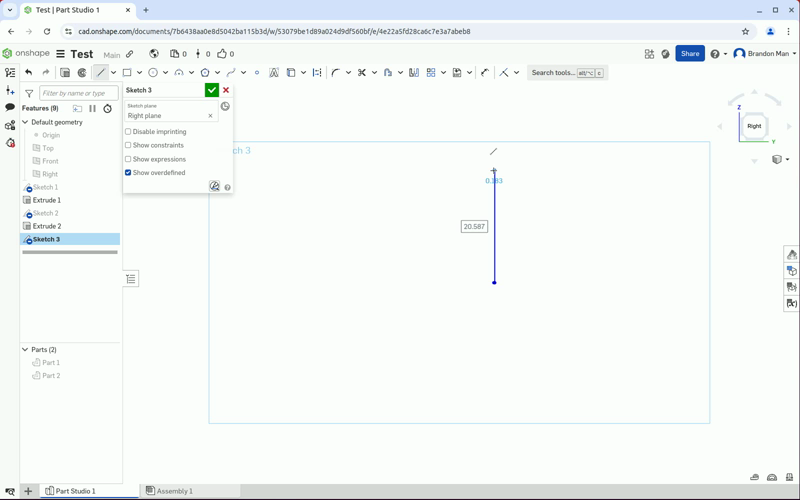
scroll(6)
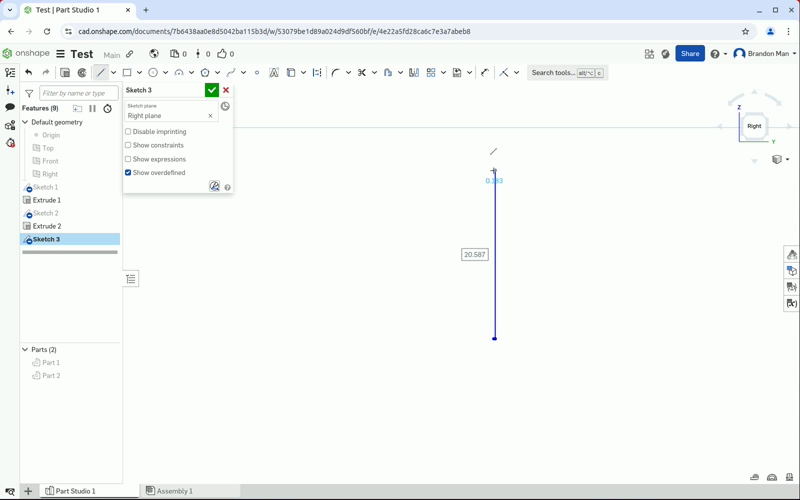
scroll(6)
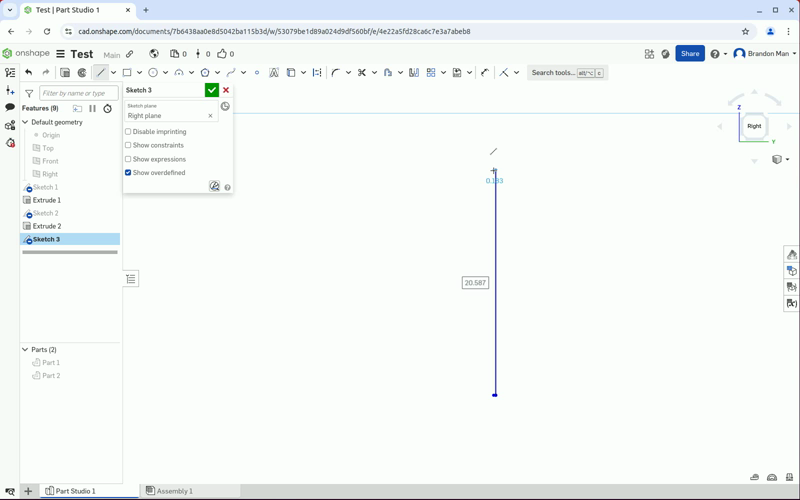
scroll(6)
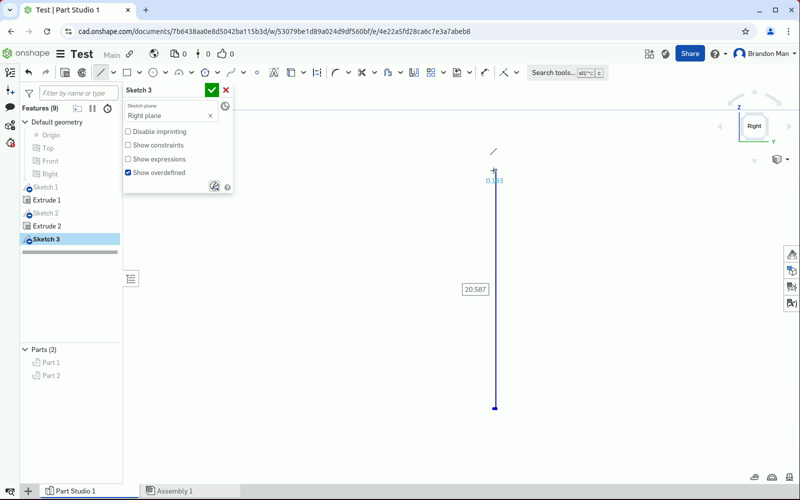
scroll(6)
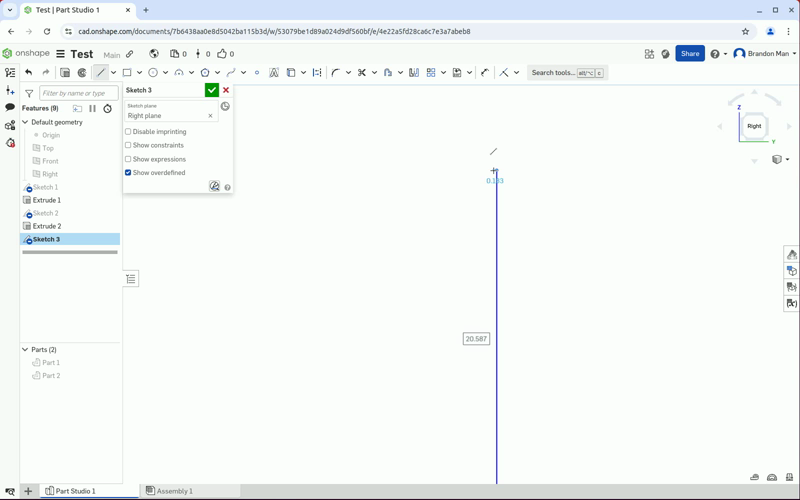
scroll(6)
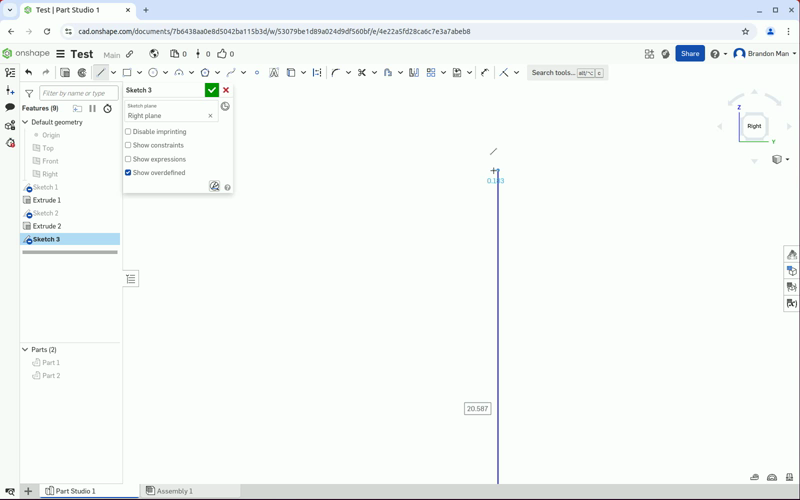
scroll(6)
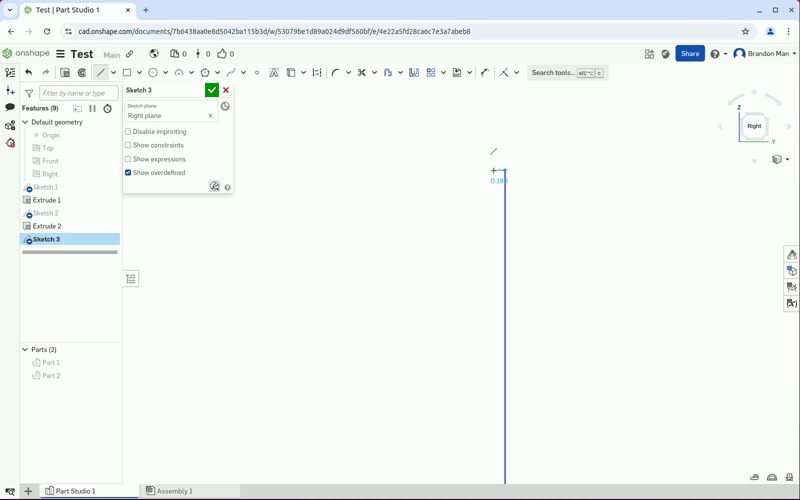
click(493, 170)
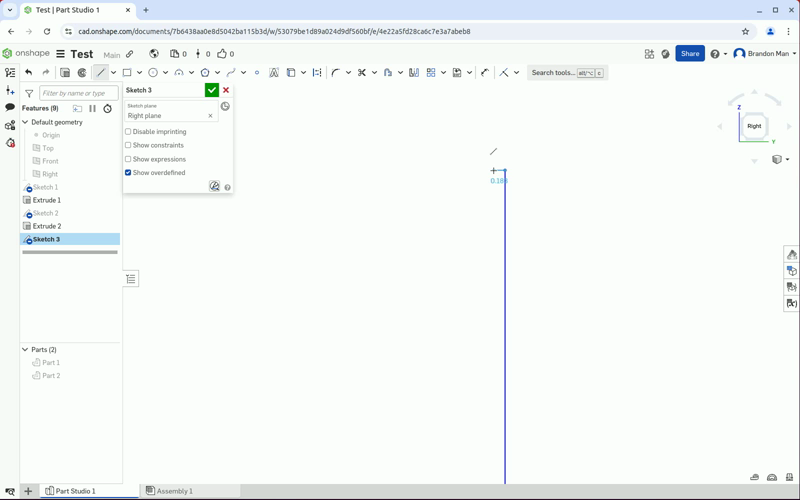
scroll(-6)
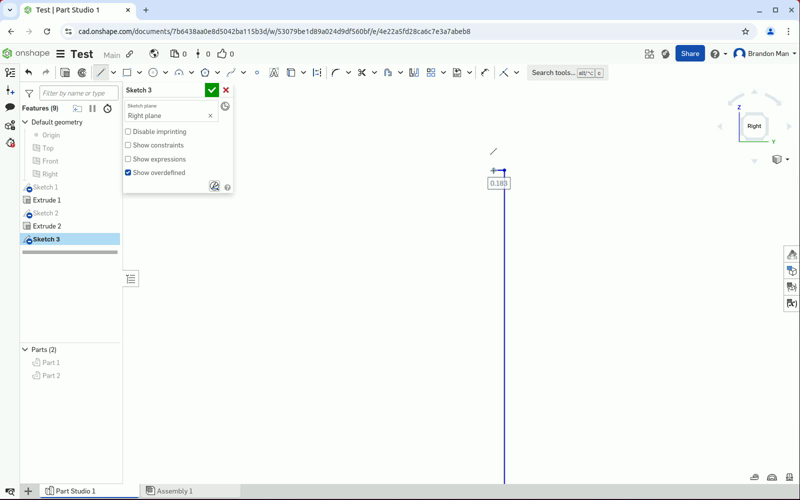
scroll(-6)
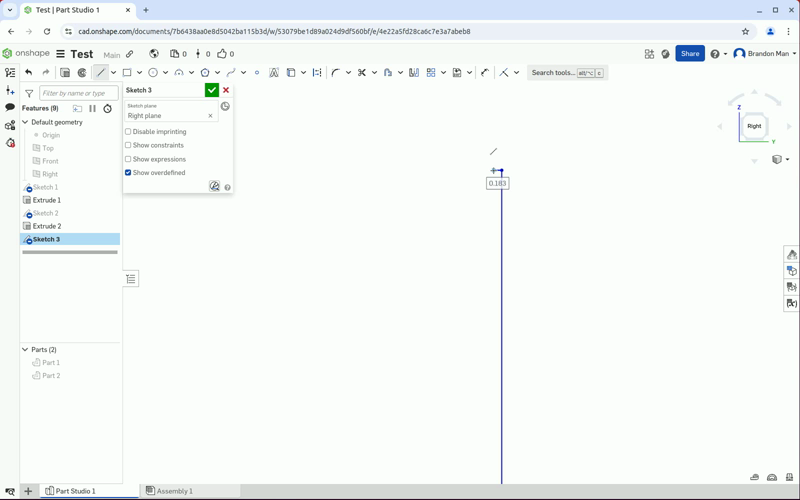
scroll(-6)
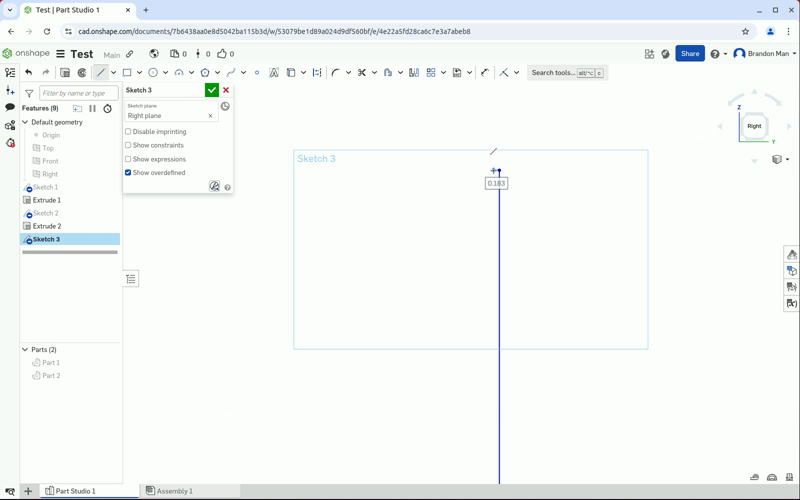
scroll(-6)
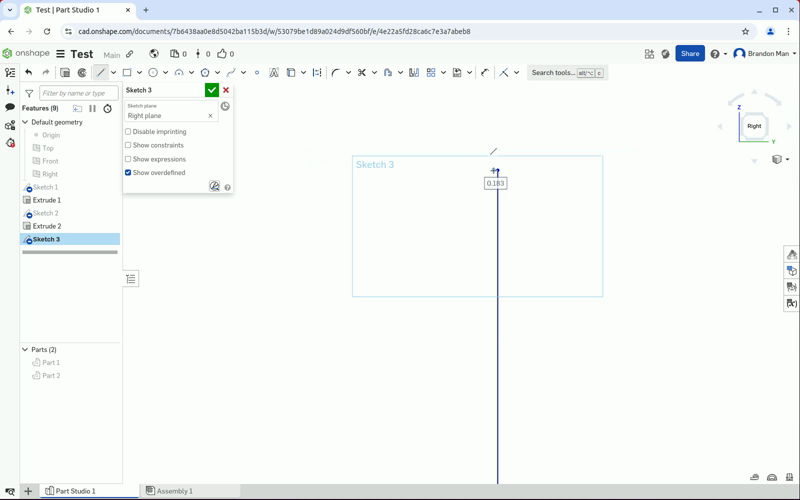
scroll(-6)
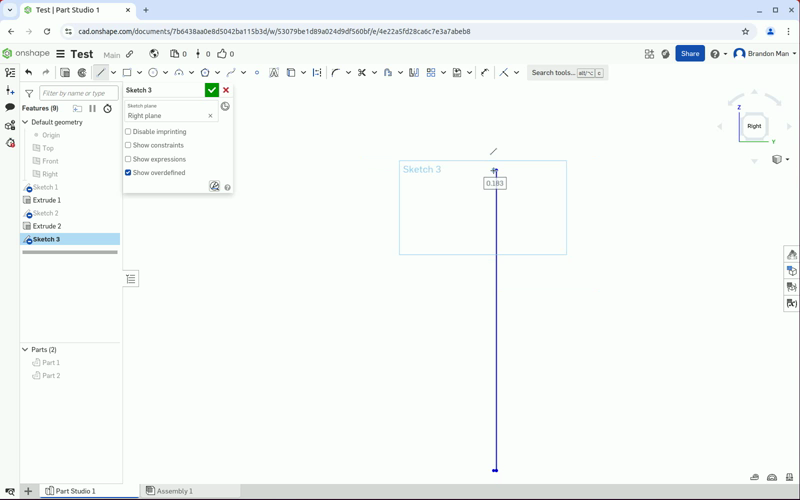
scroll(-6)
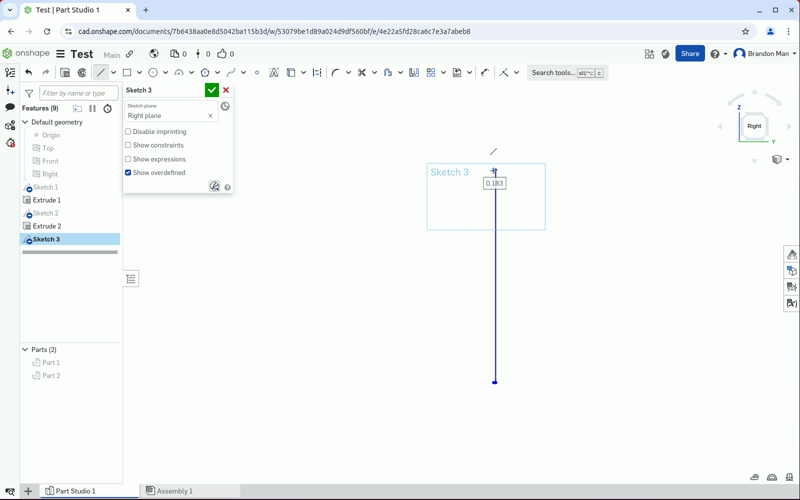
scroll(-6)
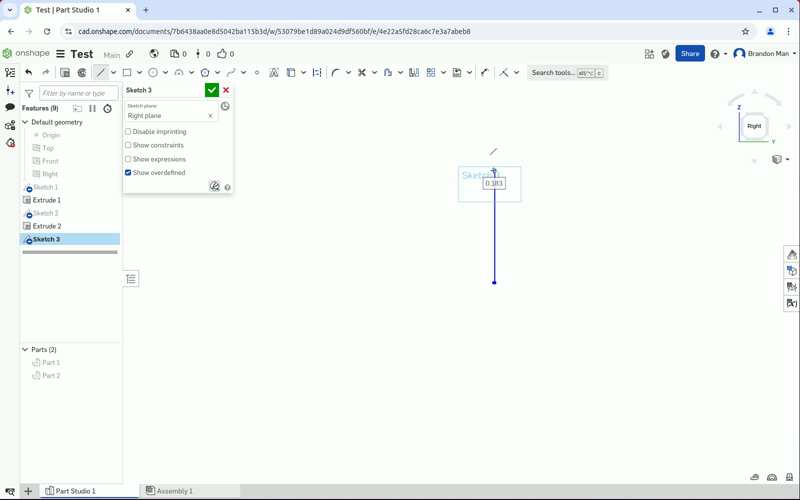
key_up(shift)
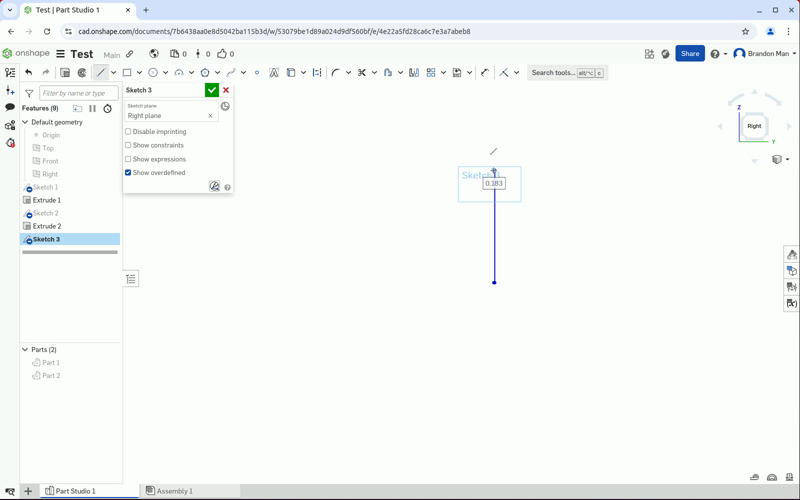
key_down(shift)
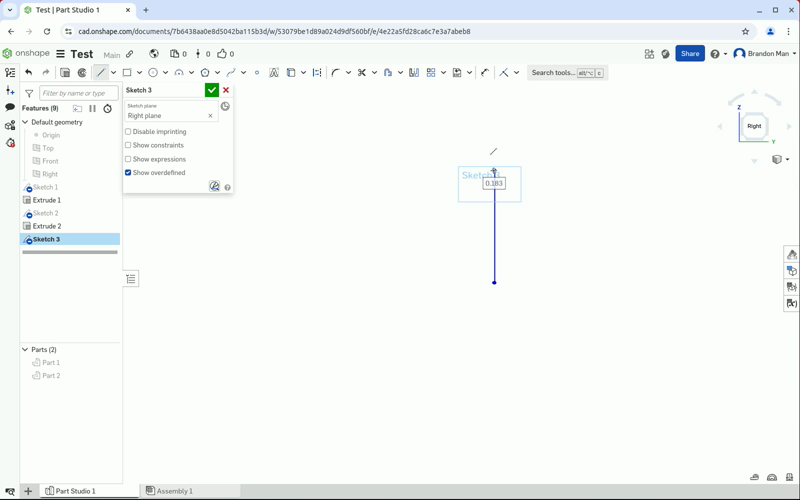
mouse_move(493, 282)
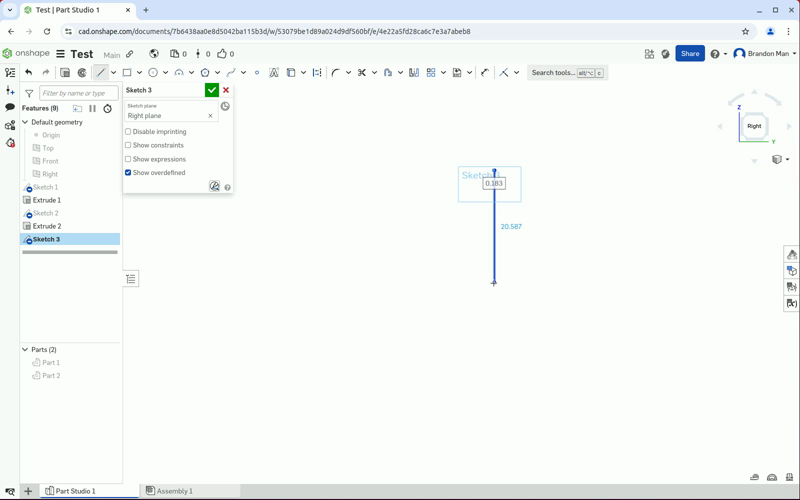
scroll(6)
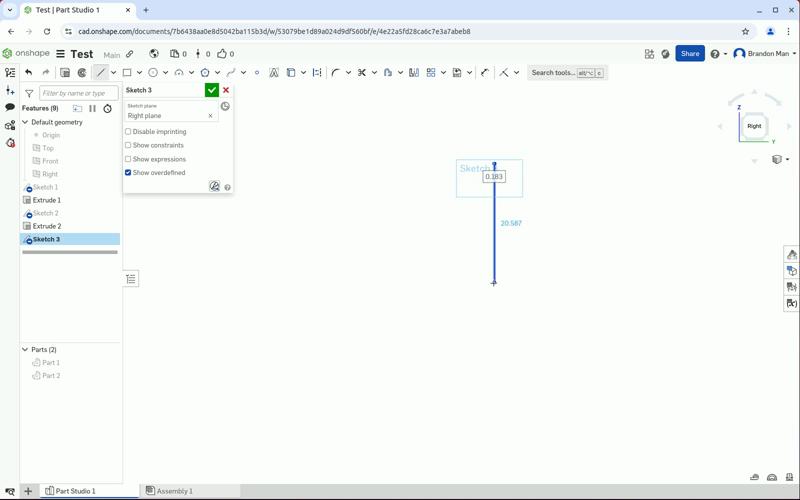
scroll(6)
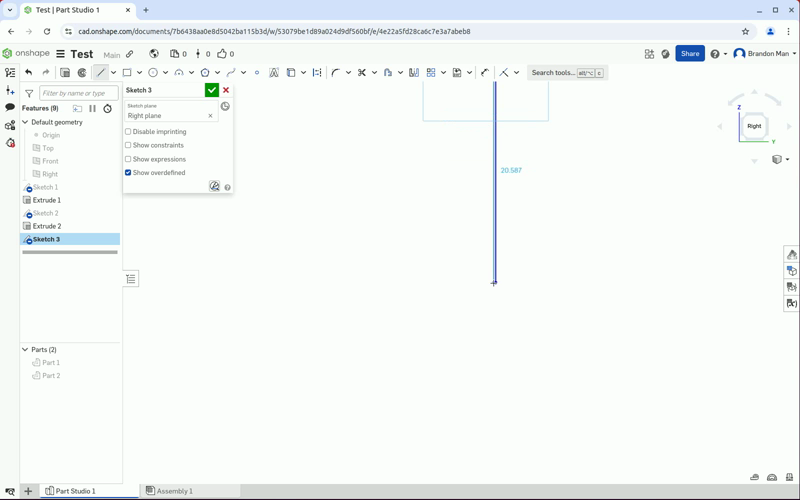
scroll(6)
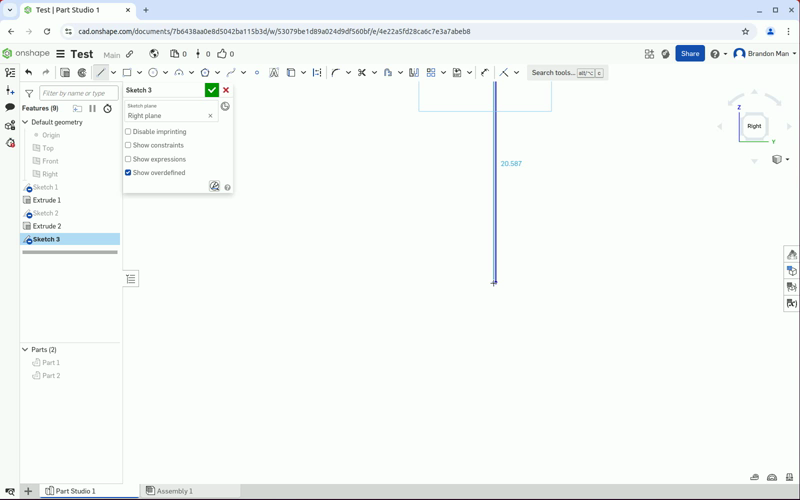
scroll(6)
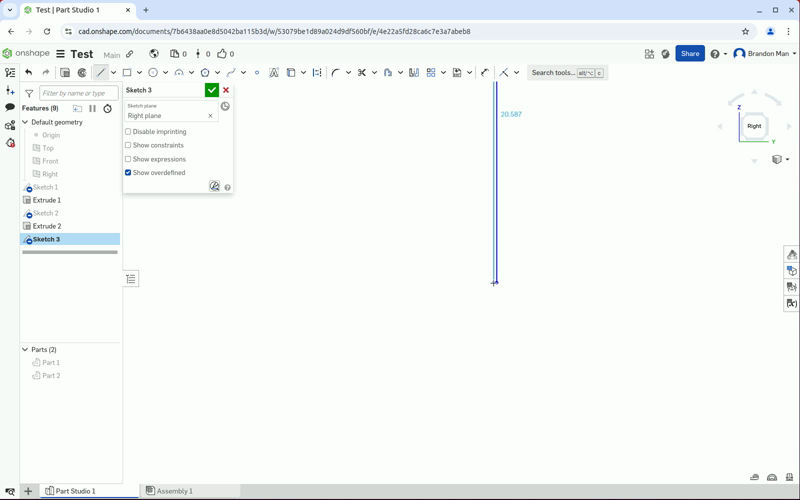
scroll(6)
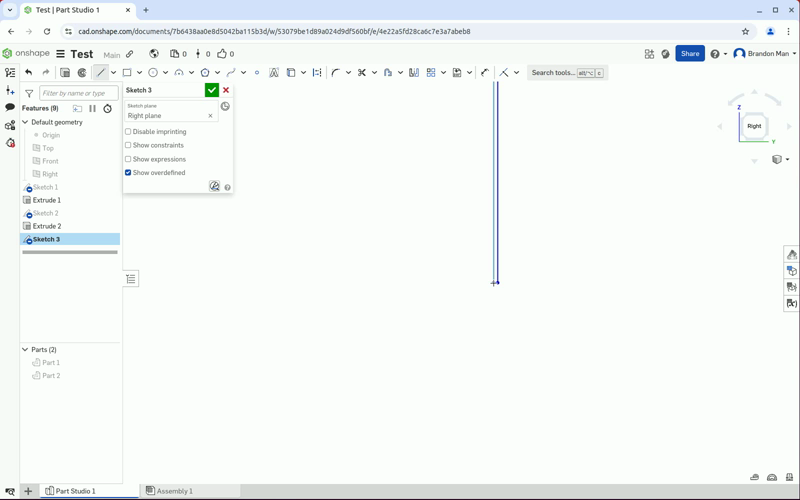
scroll(6)
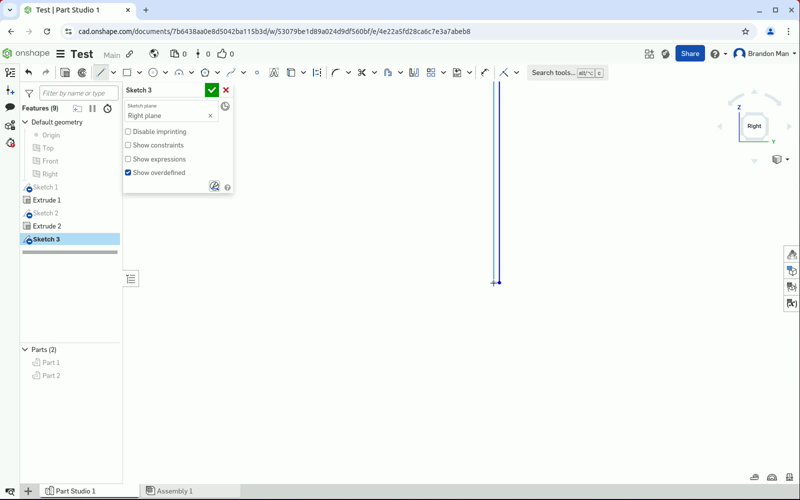
scroll(6)
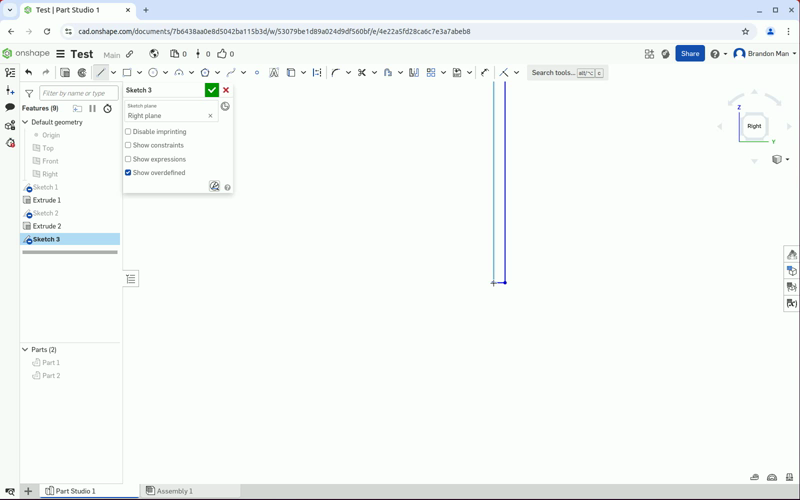
key_up(shift)
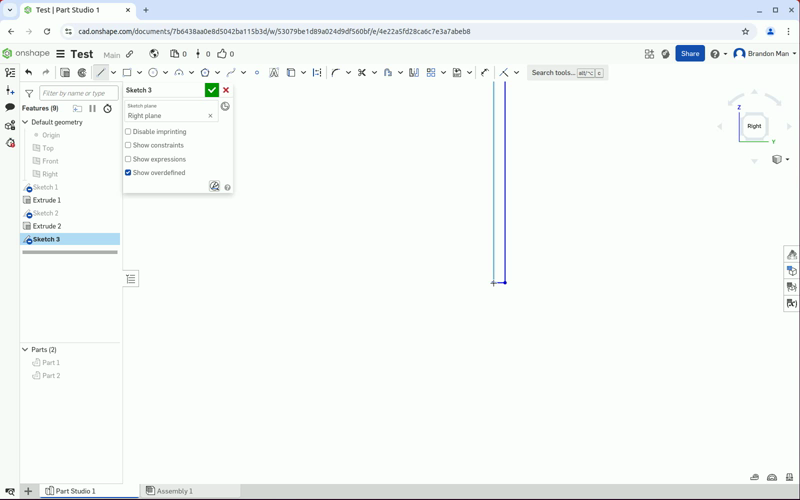
click(493, 282)
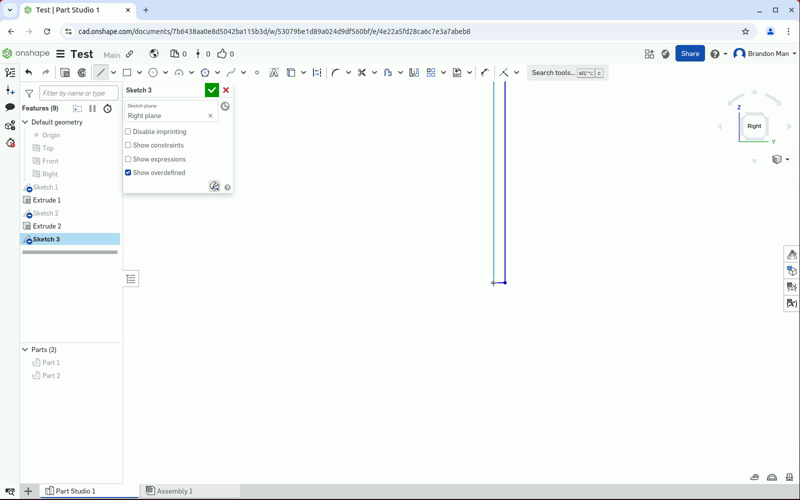
scroll(-6)
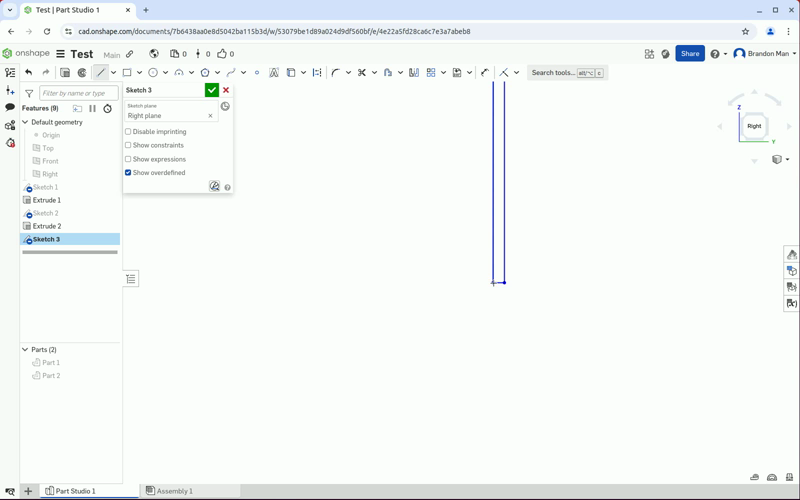
scroll(-6)
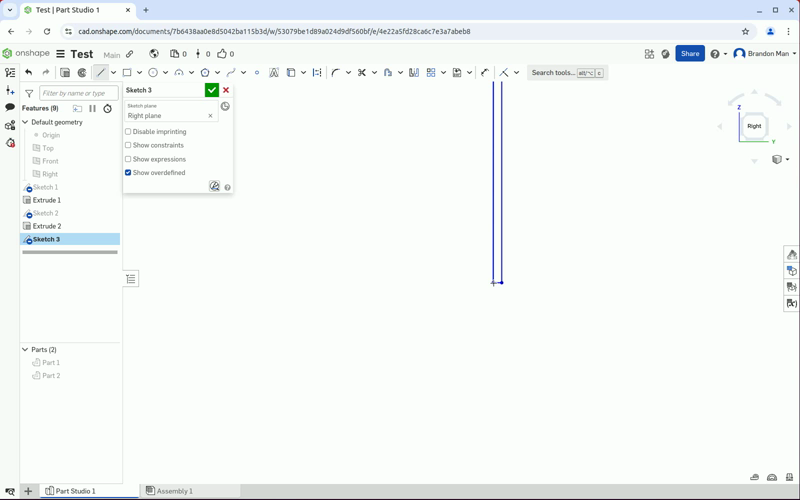
scroll(-6)
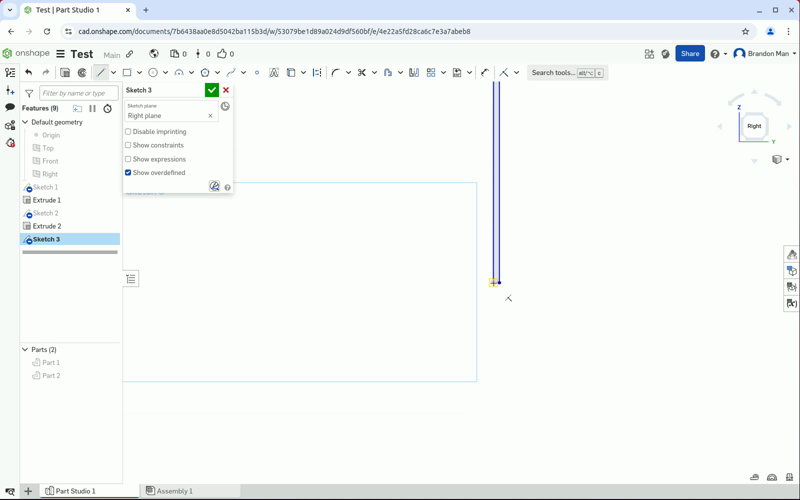
scroll(-6)
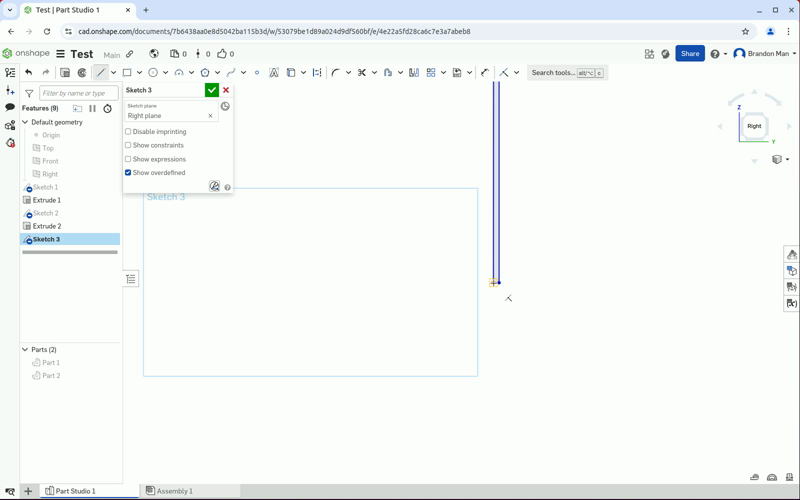
scroll(-6)
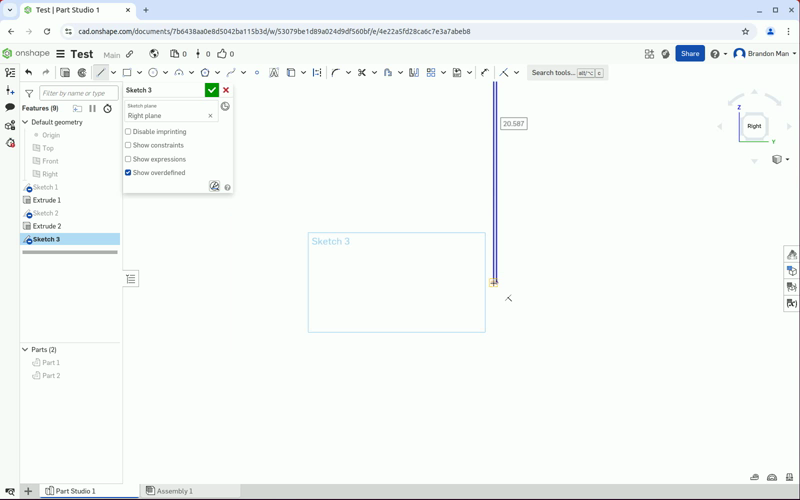
scroll(-6)
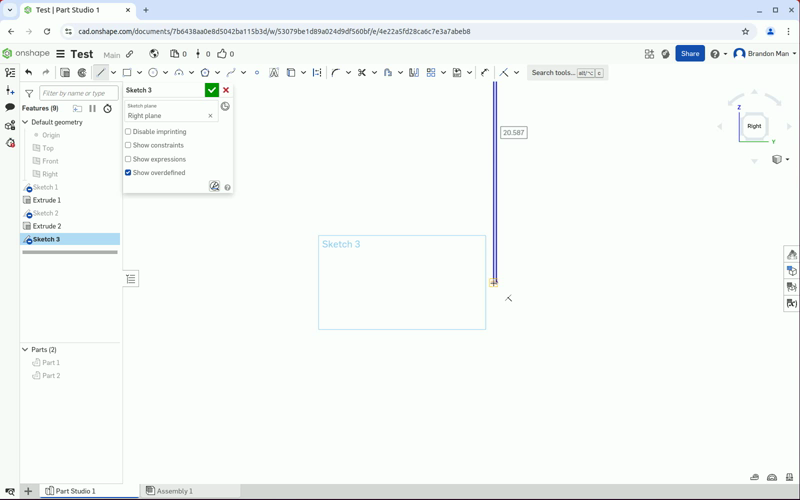
scroll(-6)
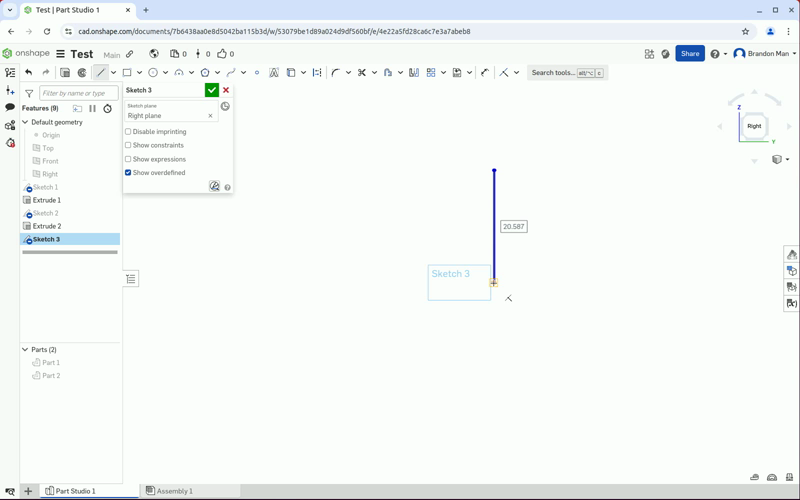
key(esc)
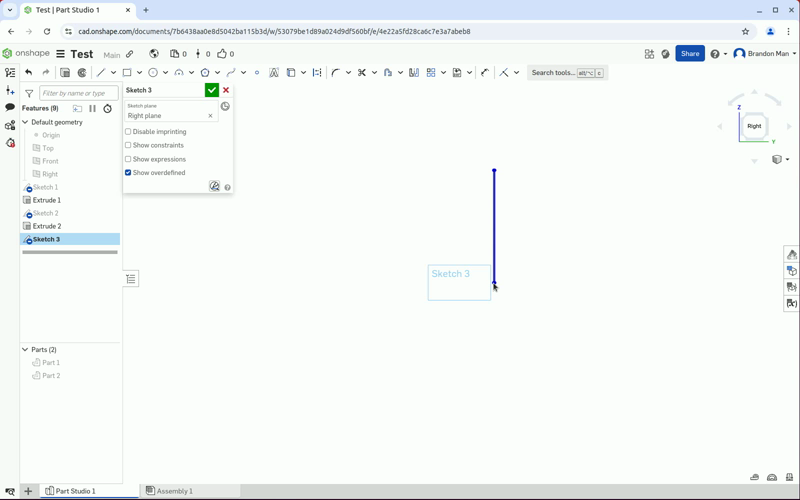
mouse_move(494, 236)
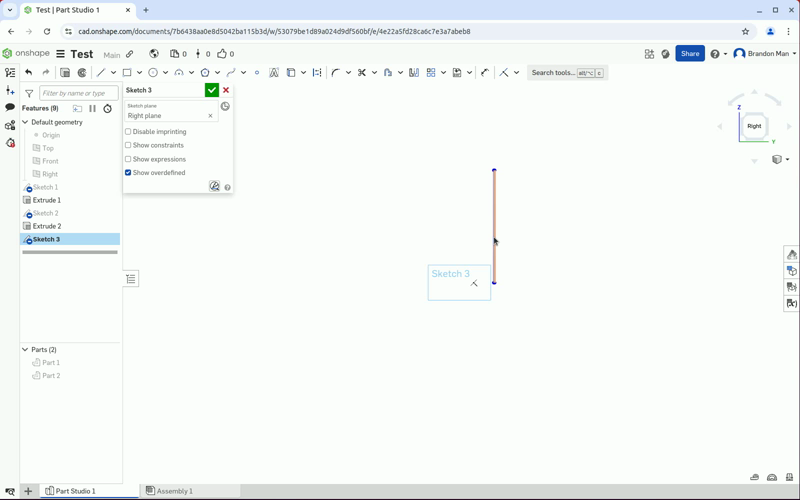
scroll(6)
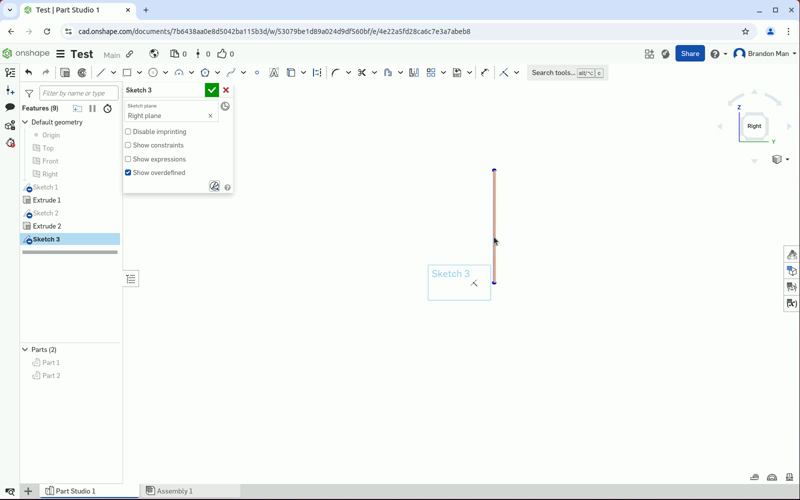
scroll(6)
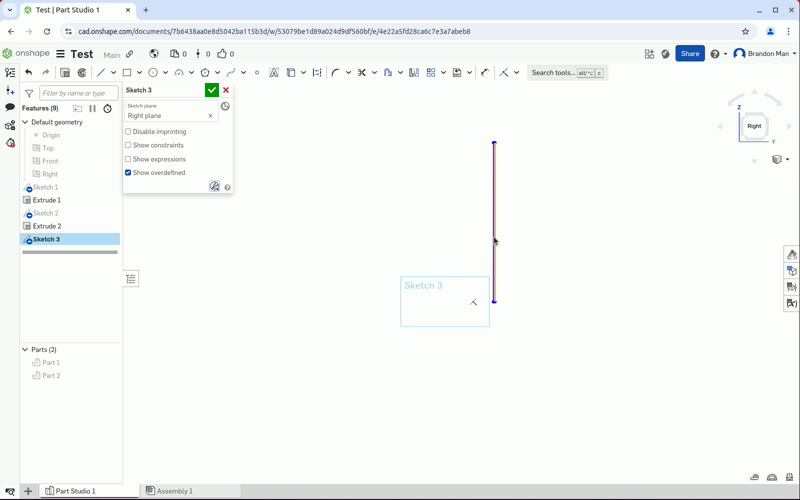
scroll(6)
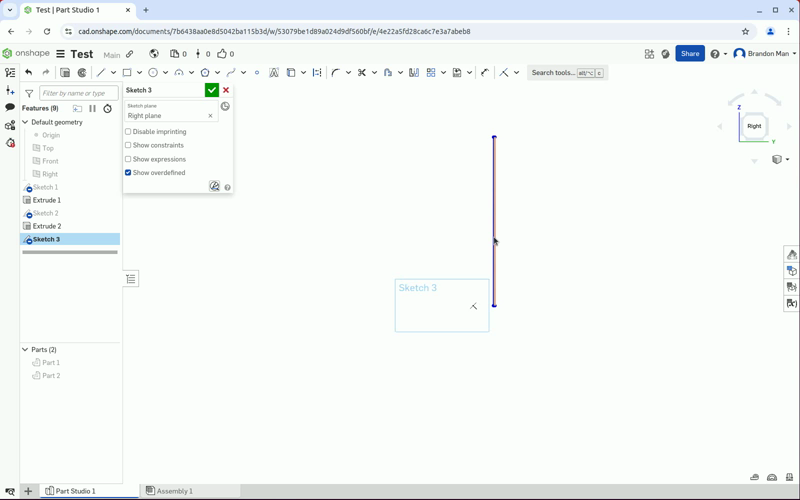
scroll(6)
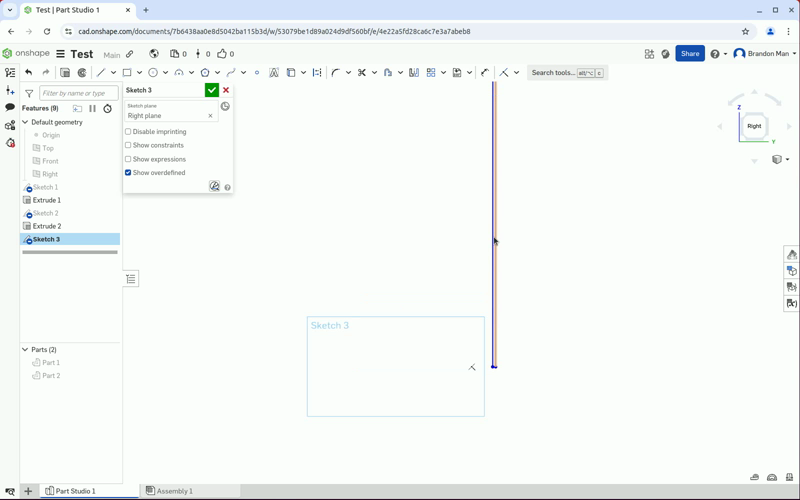
scroll(6)
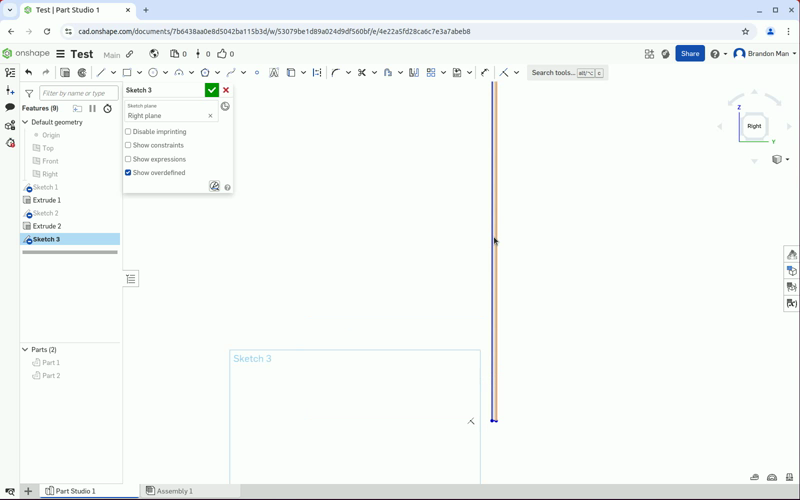
scroll(6)
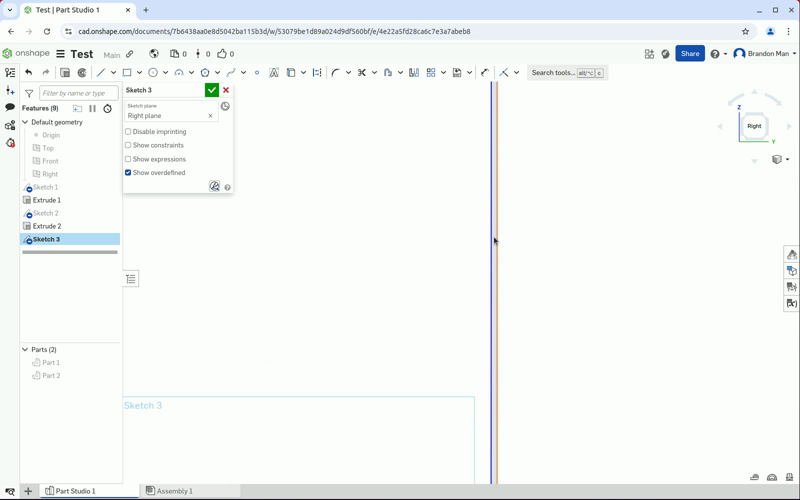
scroll(6)
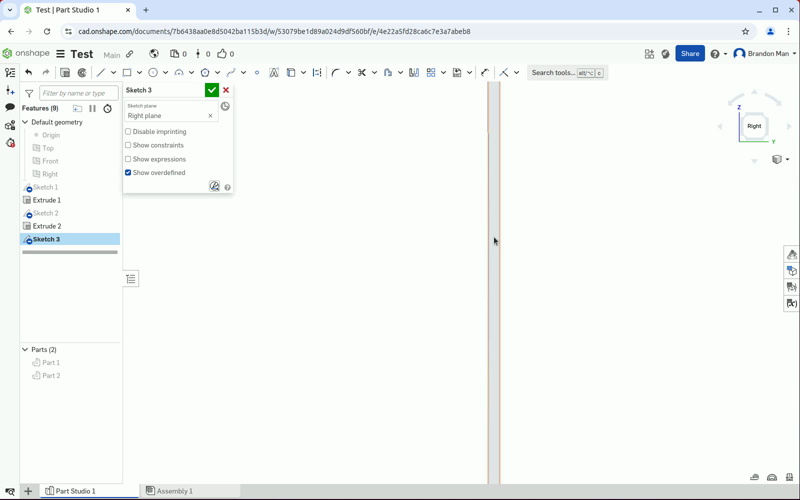
click(494, 236)
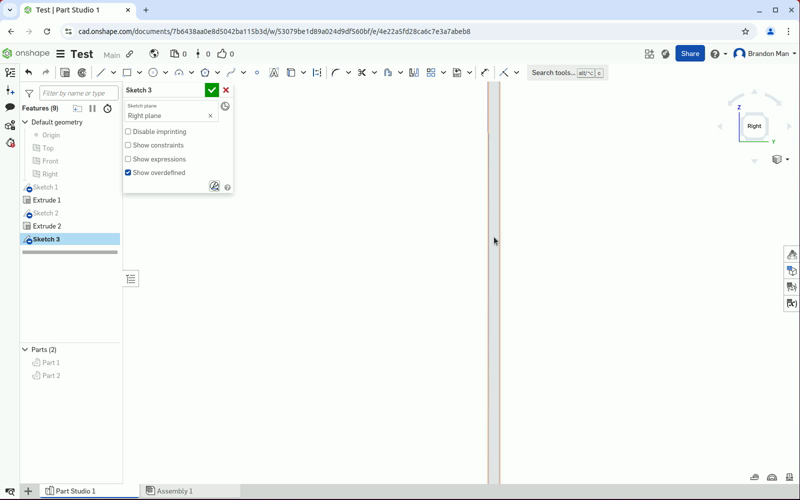
scroll(-6)
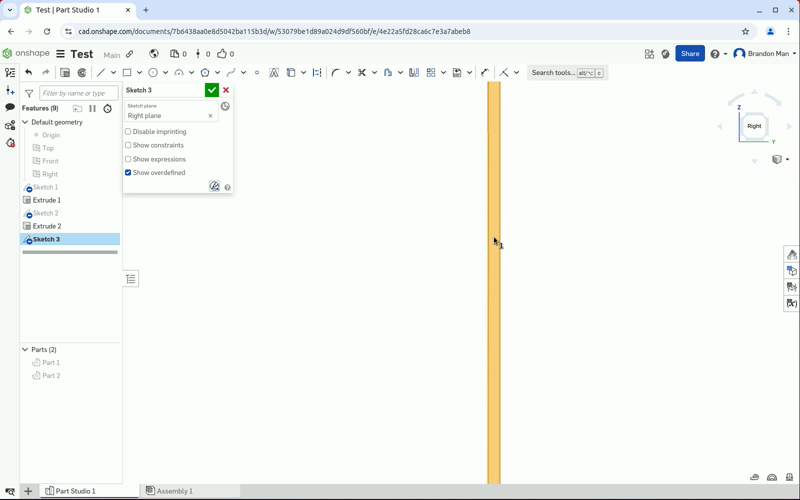
scroll(-6)
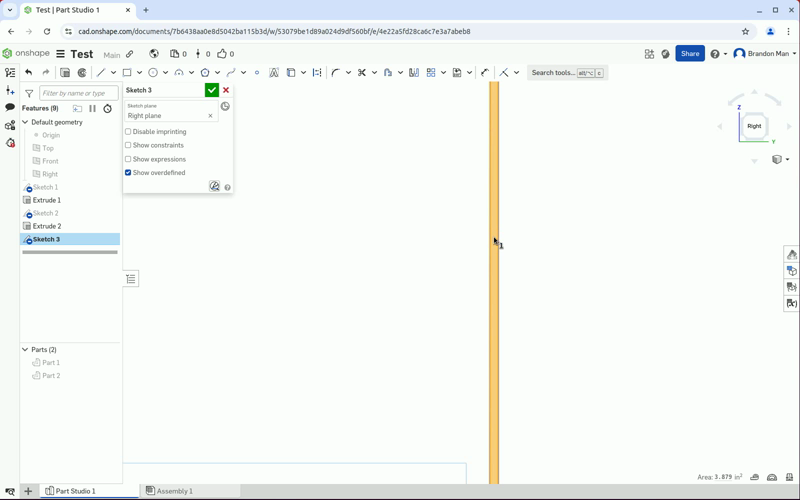
scroll(-6)
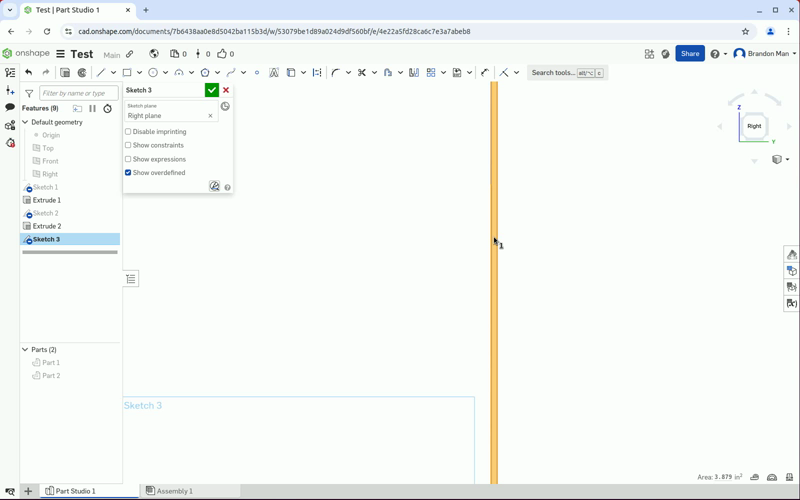
scroll(-6)
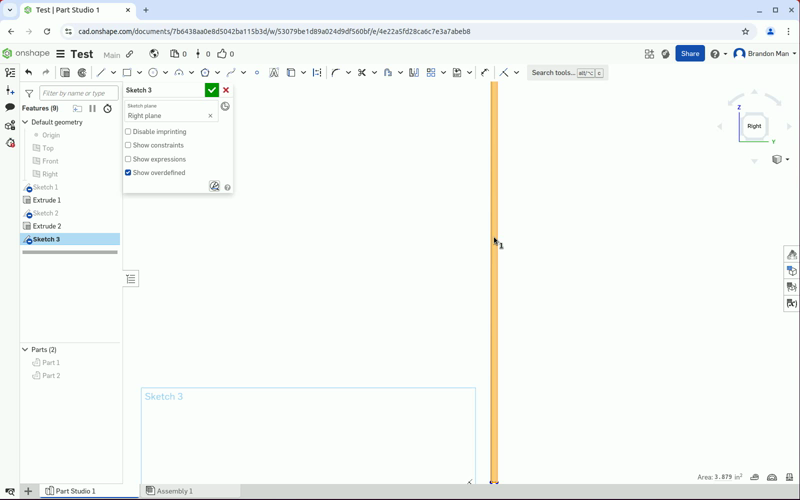
scroll(-6)
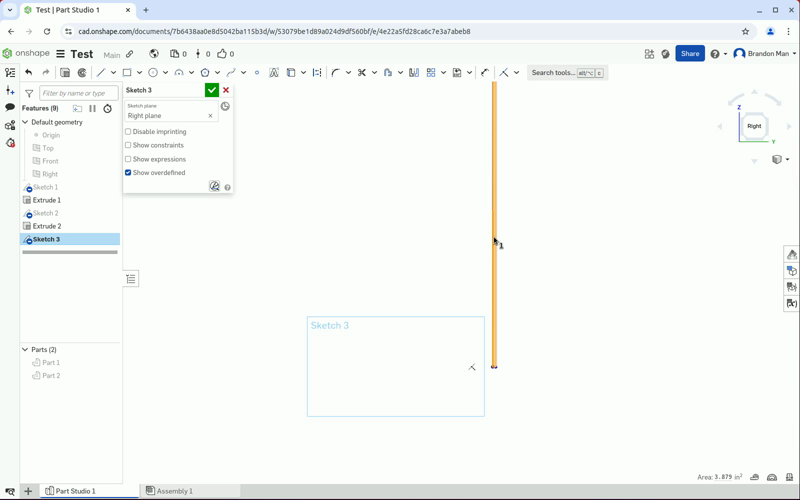
scroll(-6)
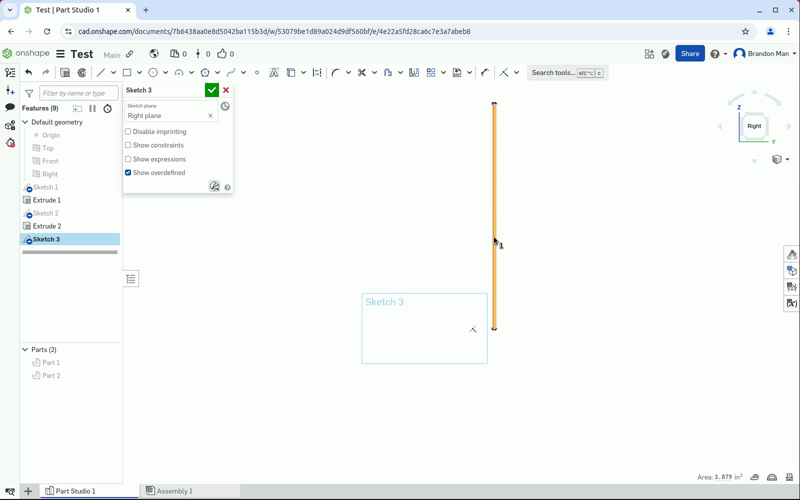
scroll(-6)
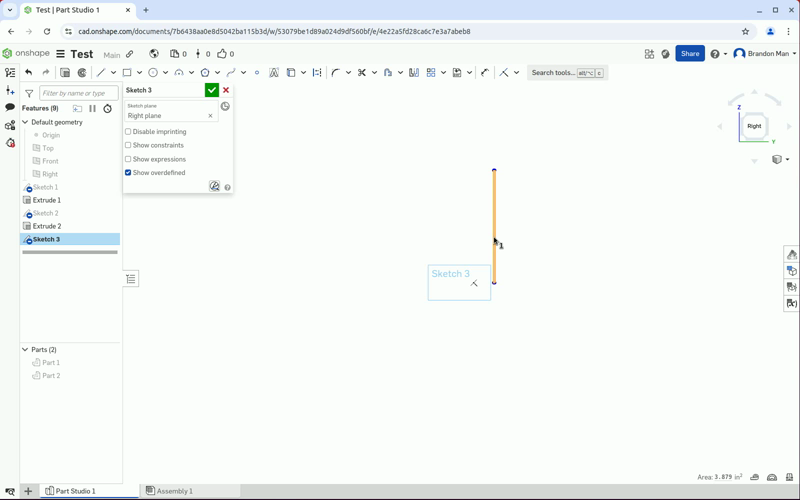
mouse_move(73, 352)
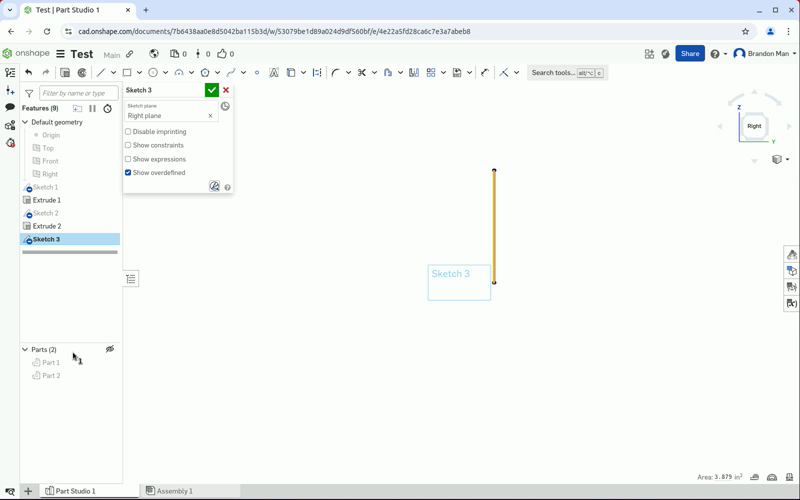
key(shift+y)
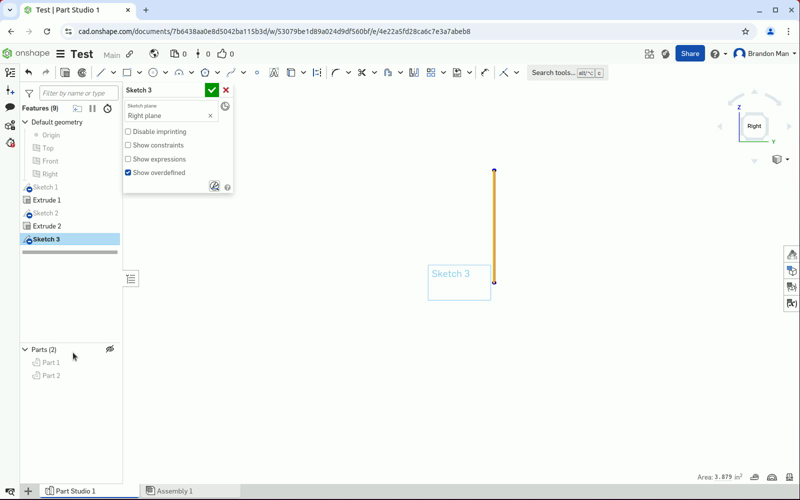
key(shift+e)
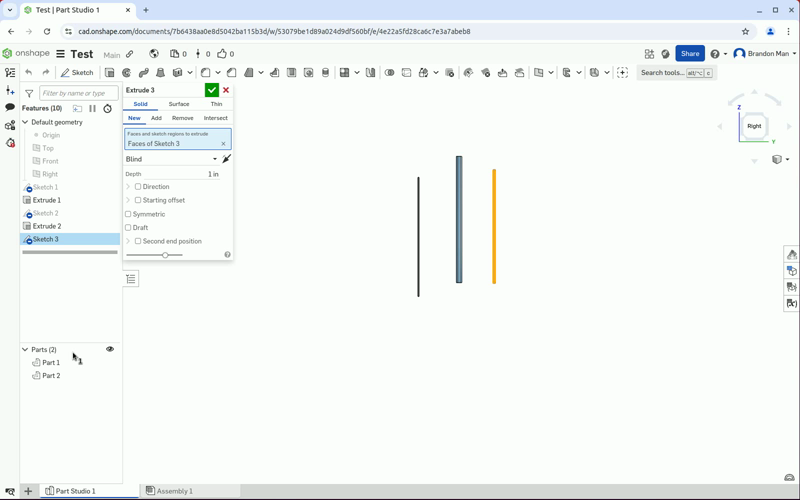
mouse_move(143, 106)
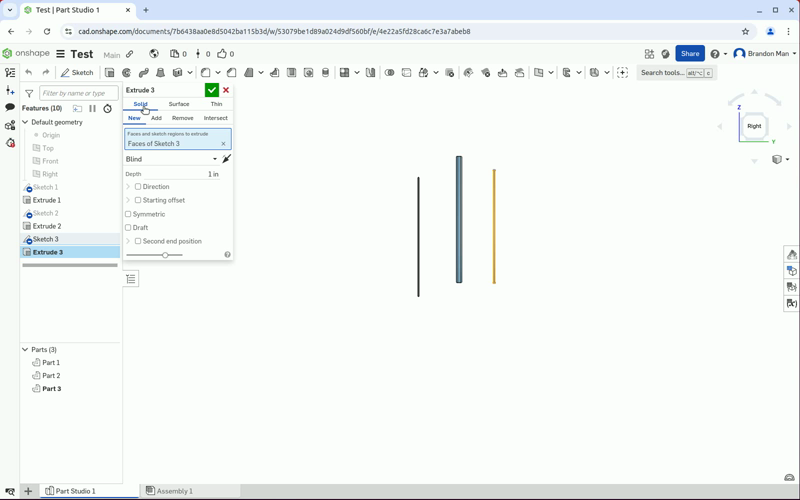
click(143, 106)
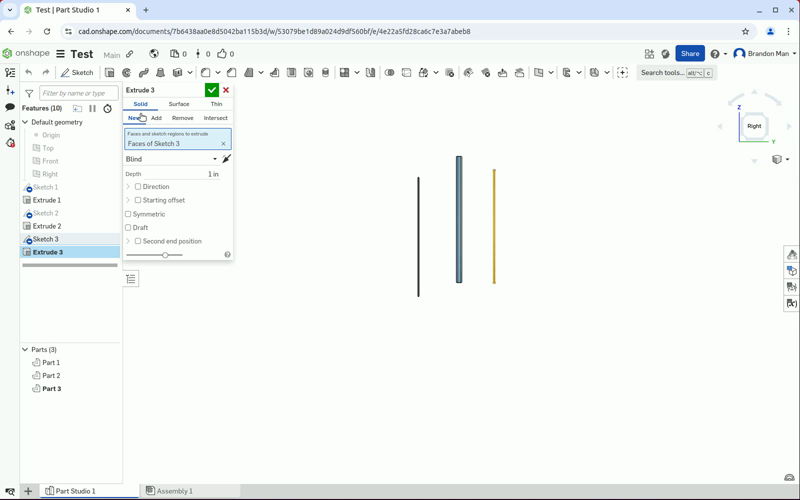
mouse_move(137, 120)
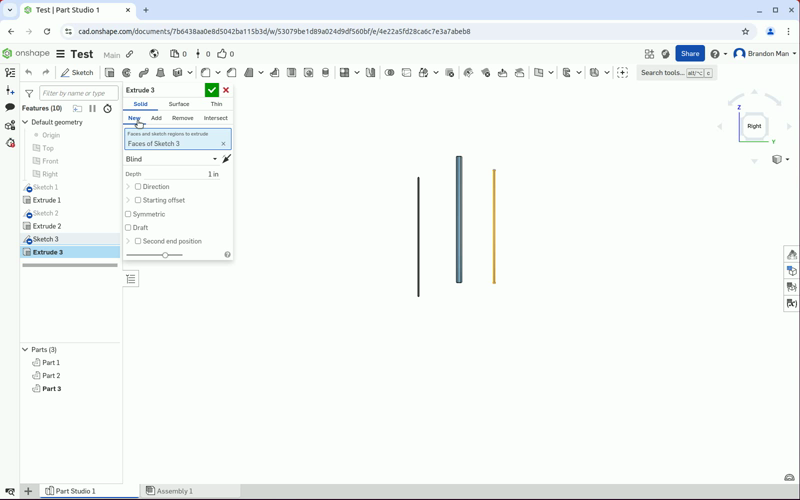
click(137, 120)
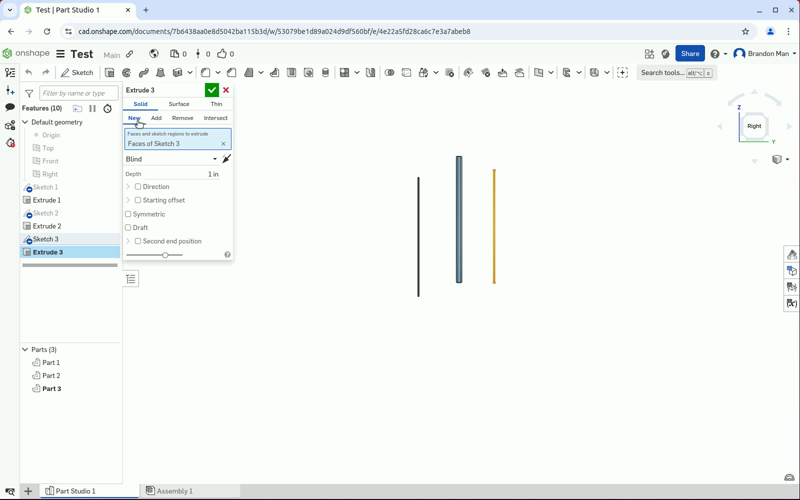
key(tab, 4)
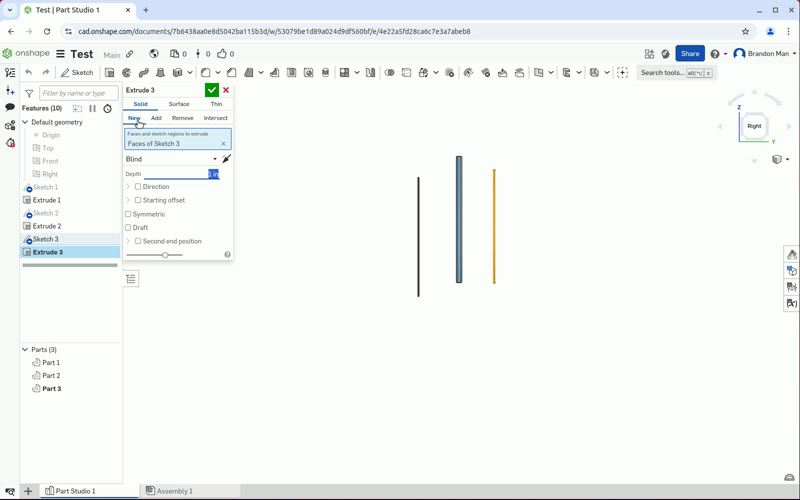
text(-0.241)
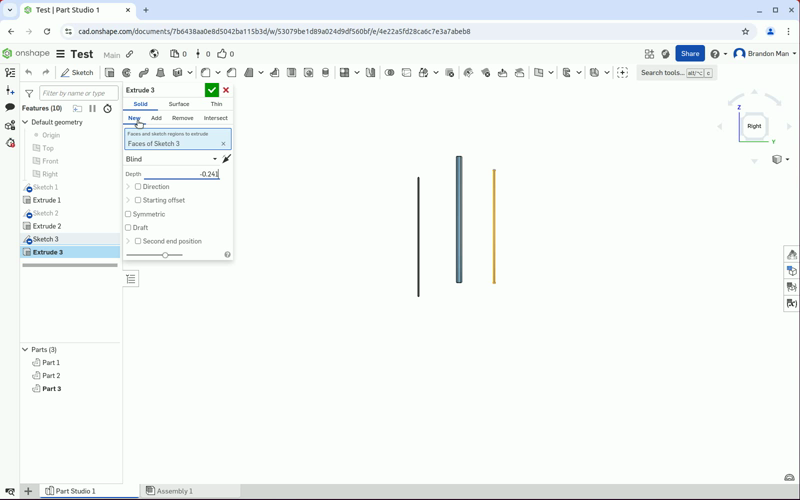
key(enter)
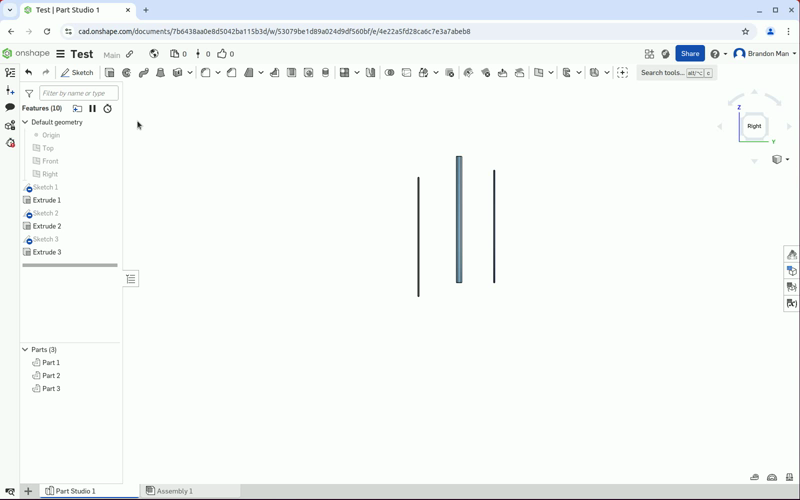
key(shift+h)
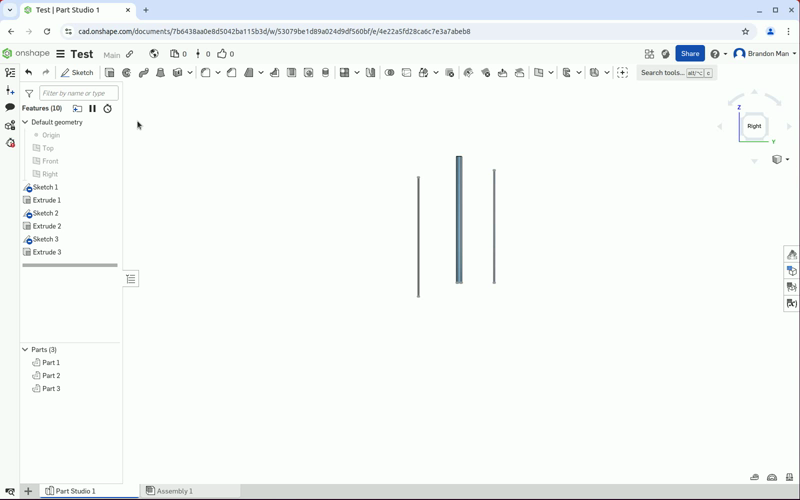
key(shift+h)
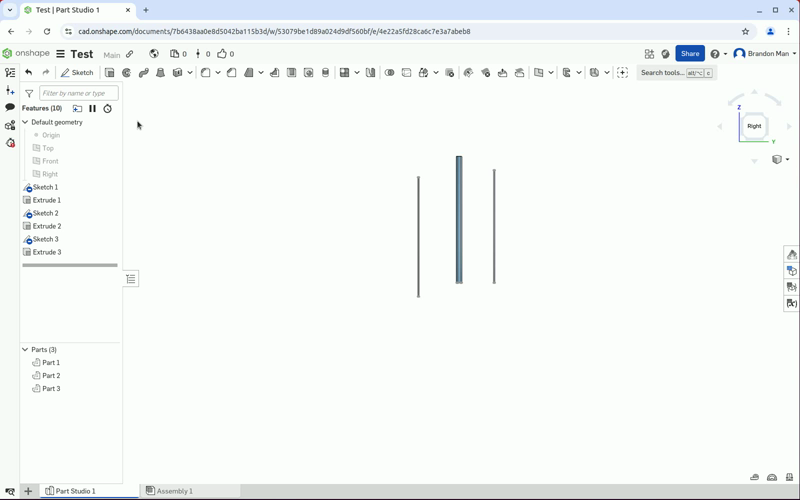
key(shift+7)
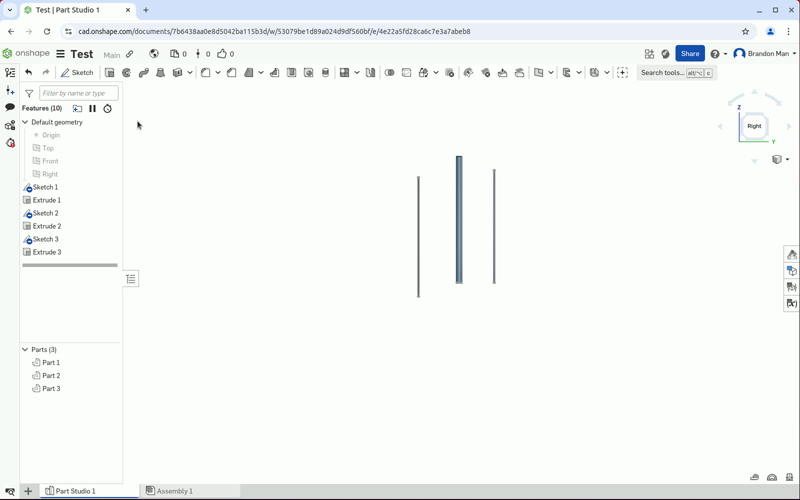
key(right, 2)
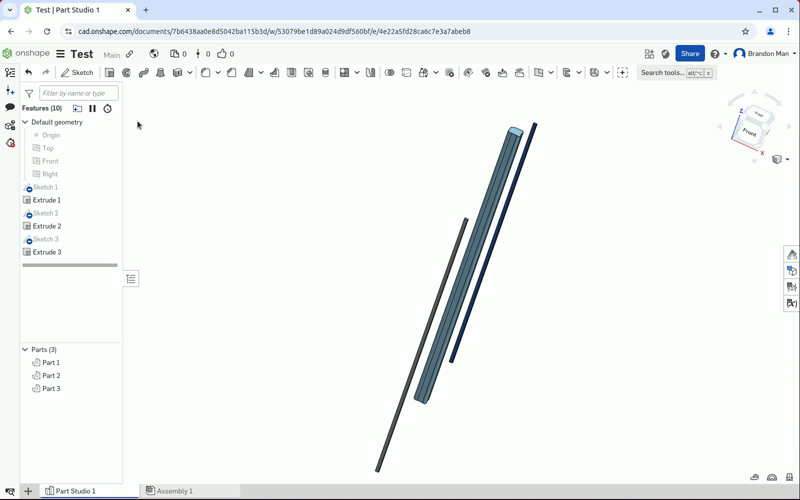
key(down, 2)
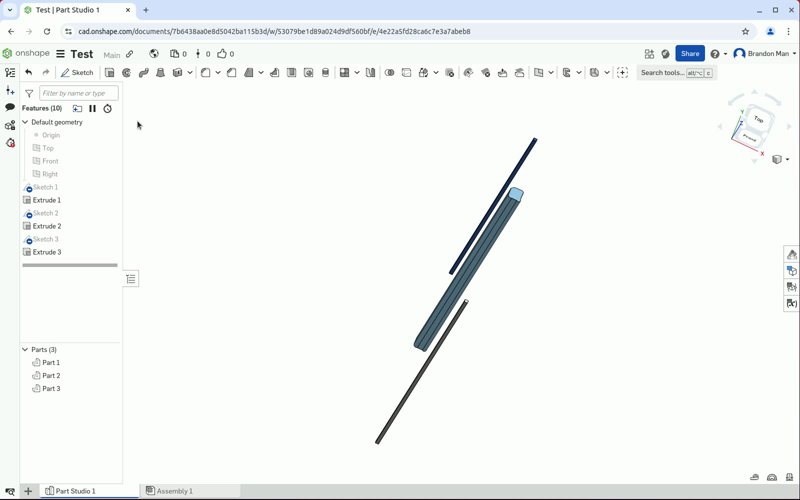
key(up, 2)
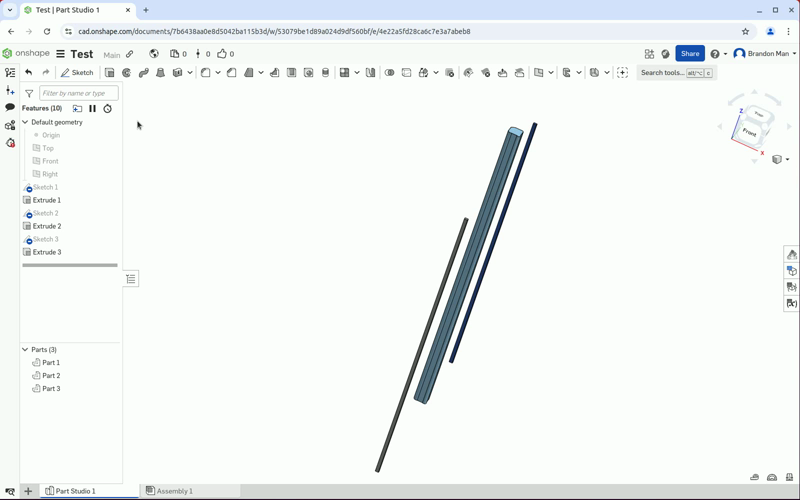
key(left, 2)
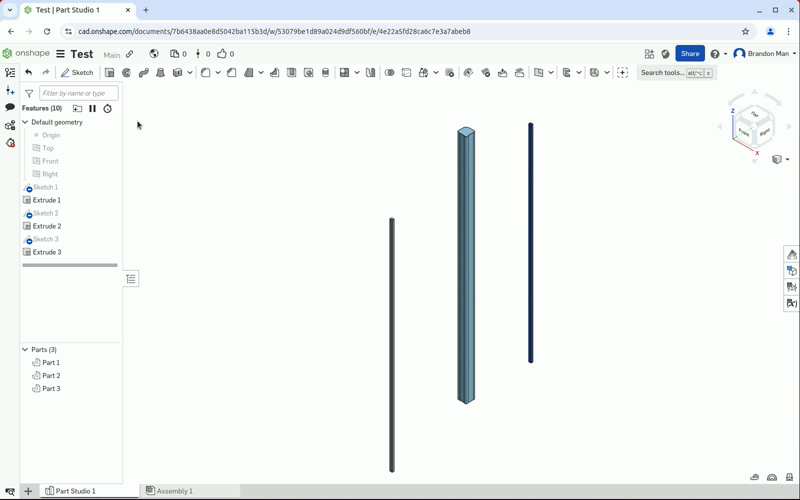
mouse_move(73, 189)
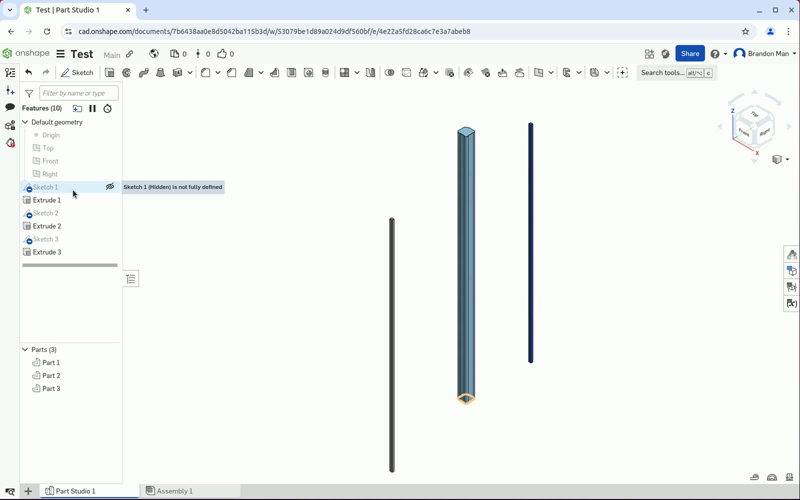
click(73, 189)